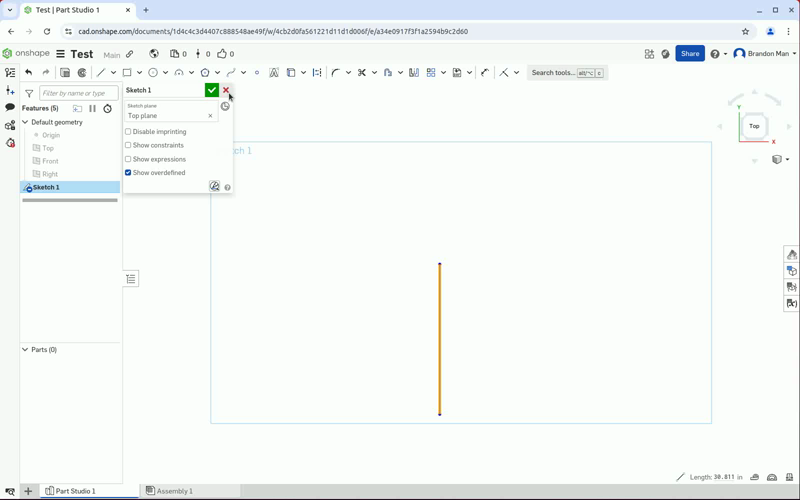
key(shift+h)
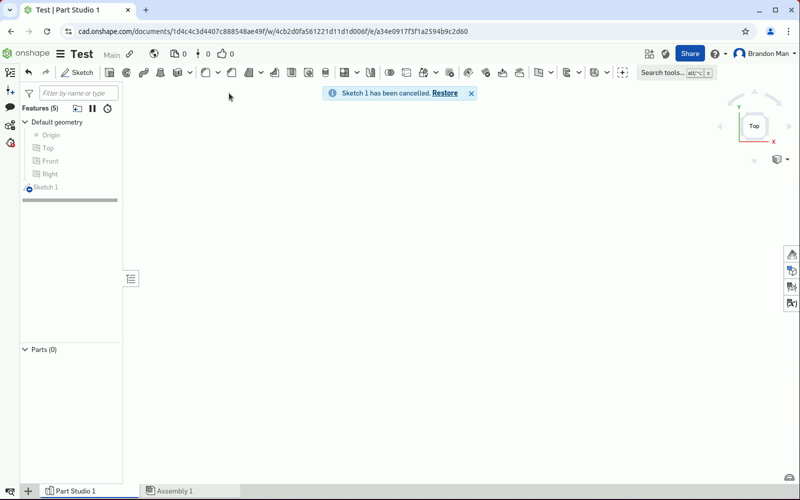
mouse_move(73, 352)
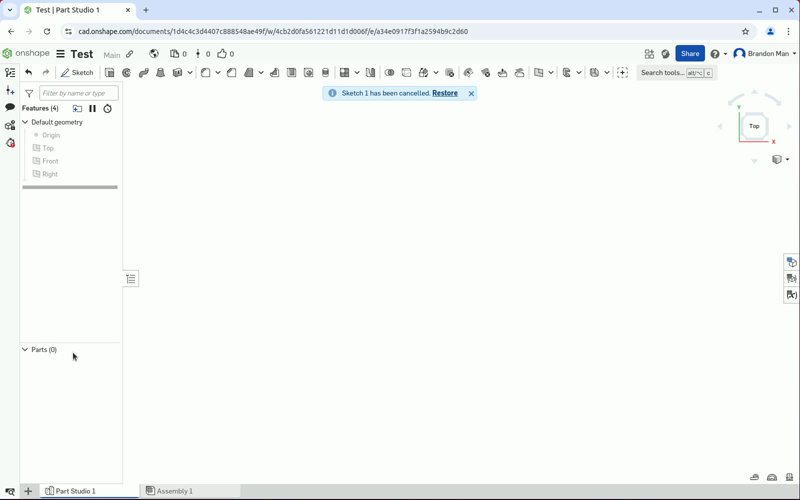
key(y)
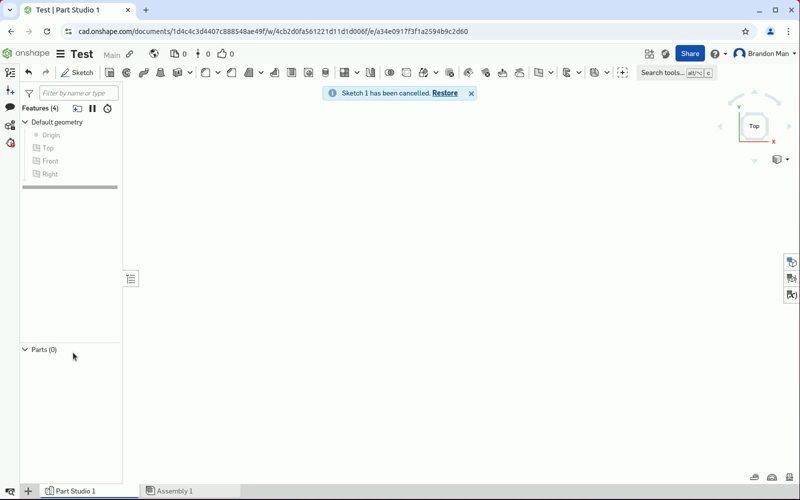
key(shift+p)
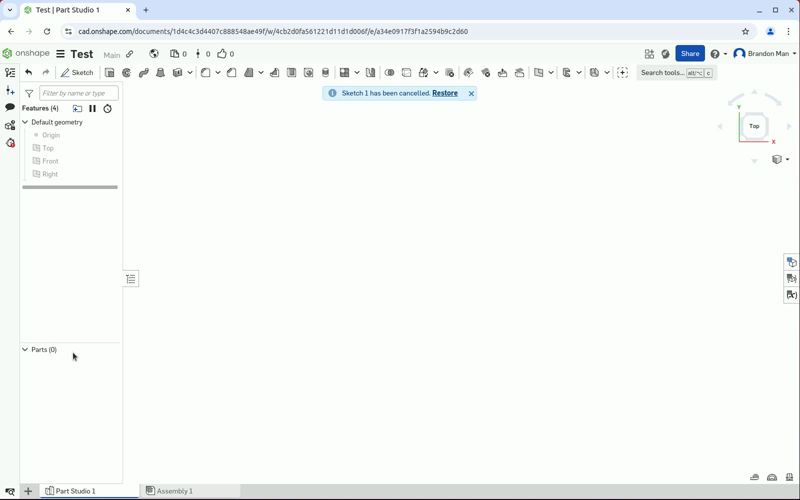
key(space)
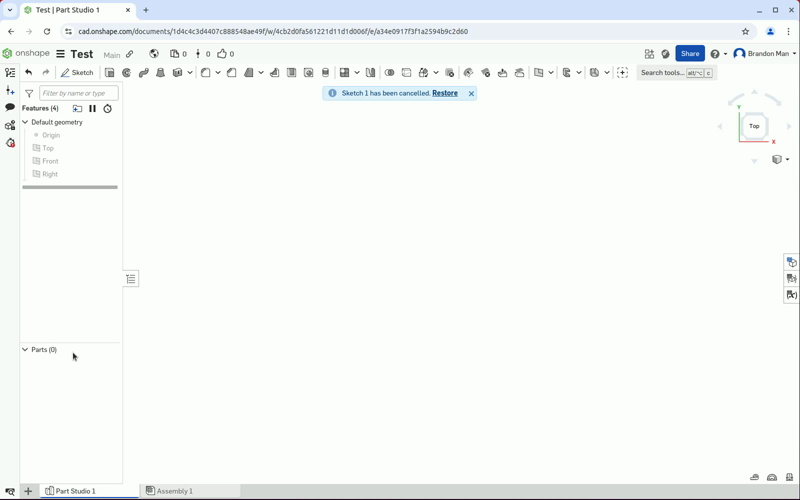
key_down(shift)
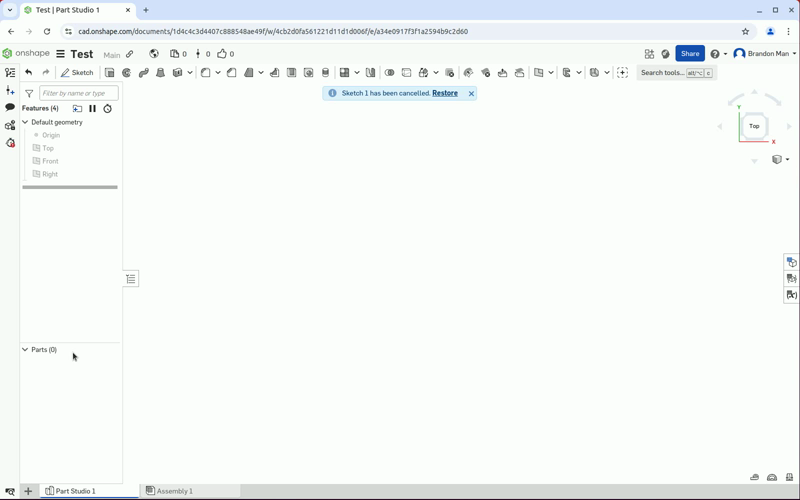
key(up)
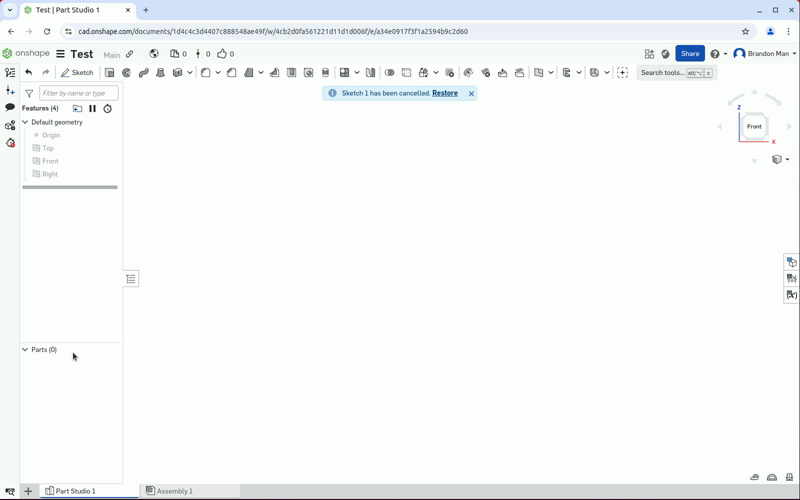
key_up(shift)
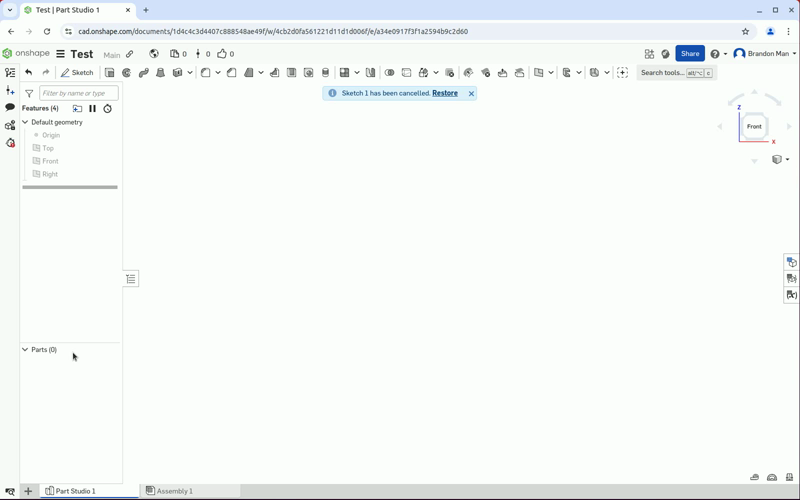
mouse_move(73, 352)
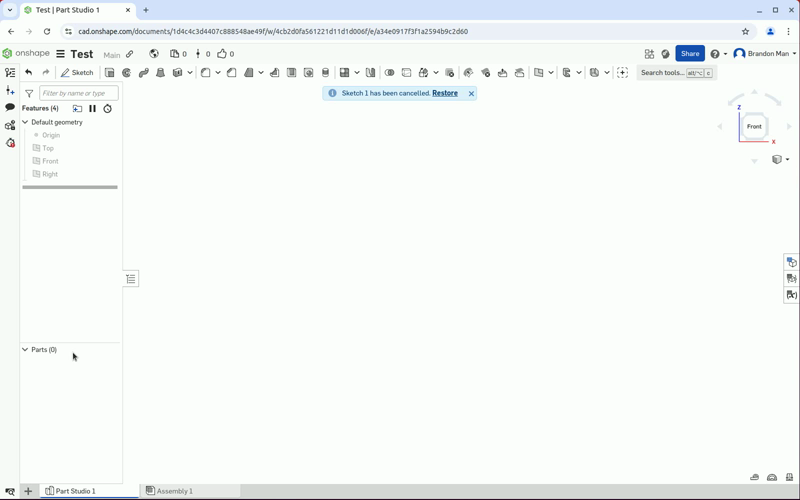
key(shift+y)
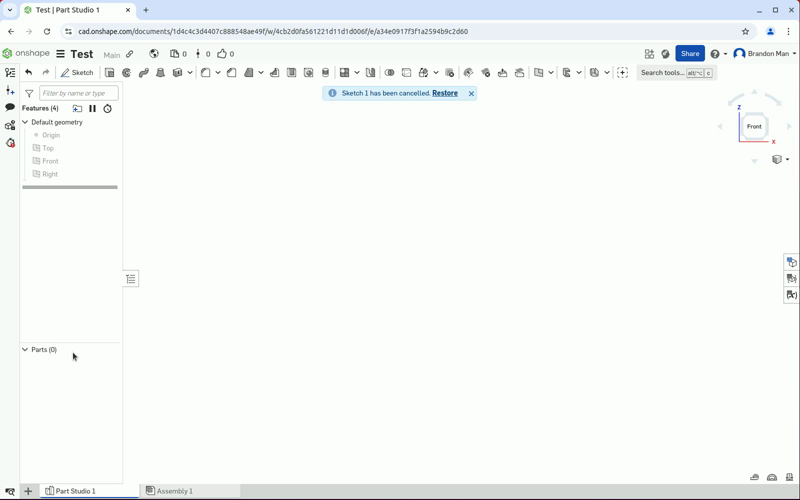
key(shift+s)
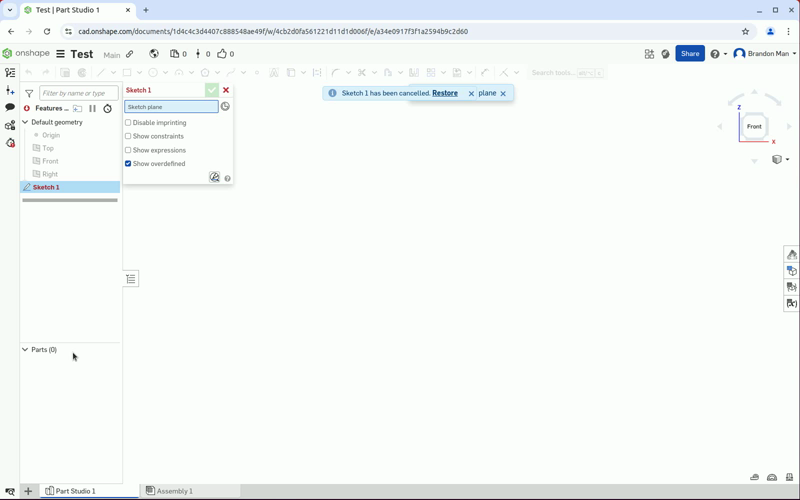
mouse_move(73, 163)
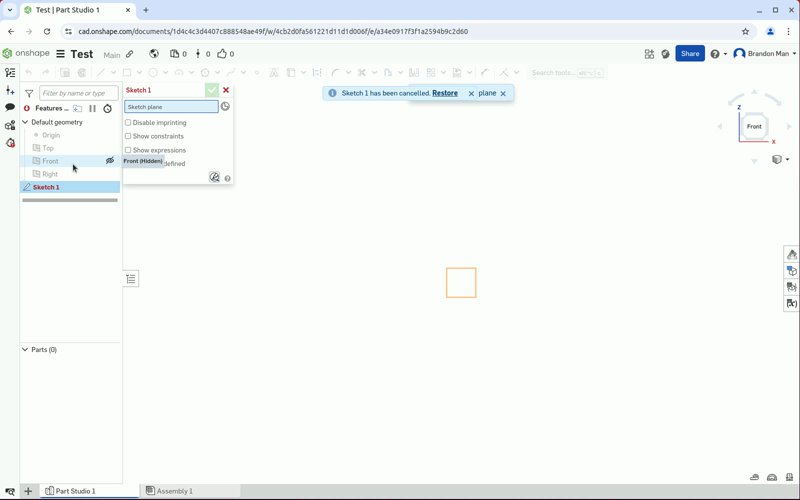
click(73, 163)
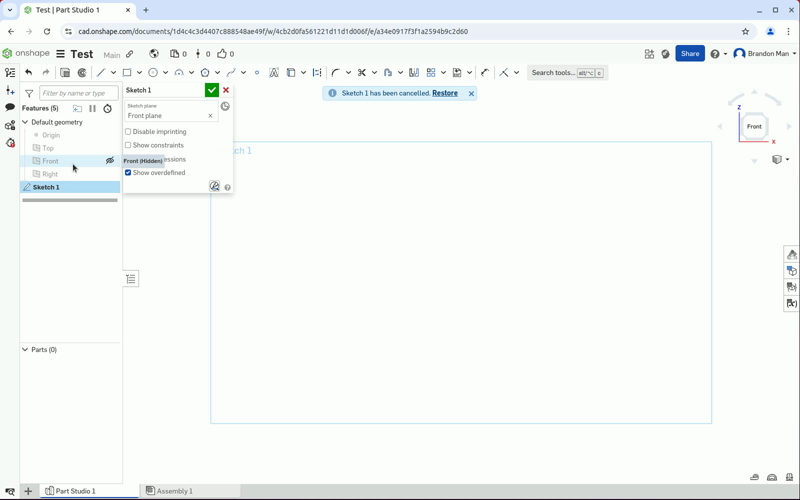
mouse_move(73, 352)
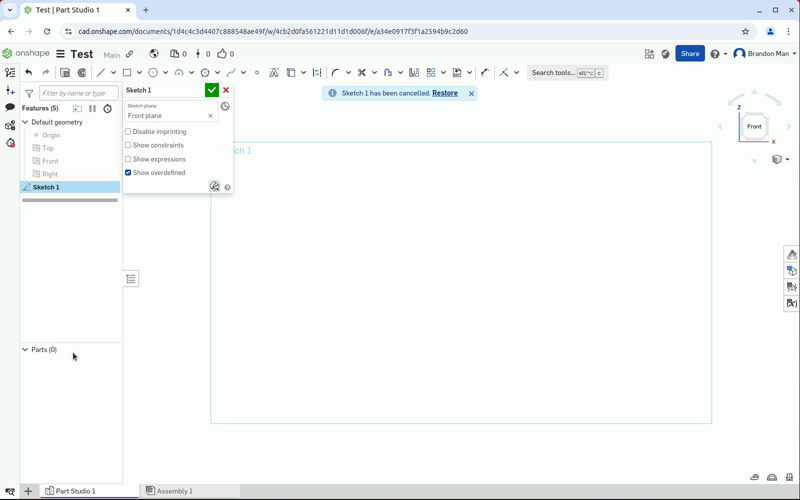
key(y)
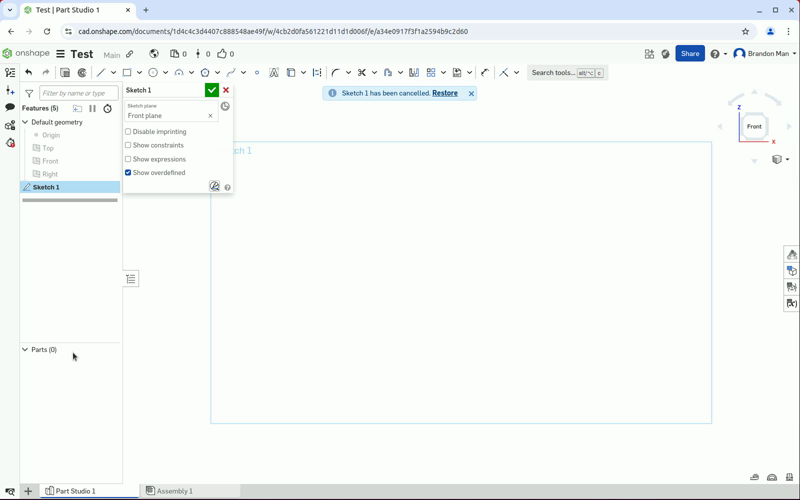
key(l)
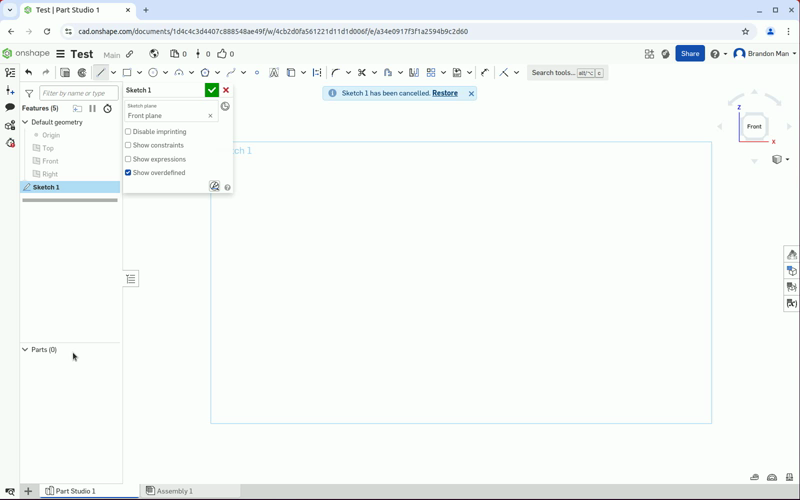
key_down(shift)
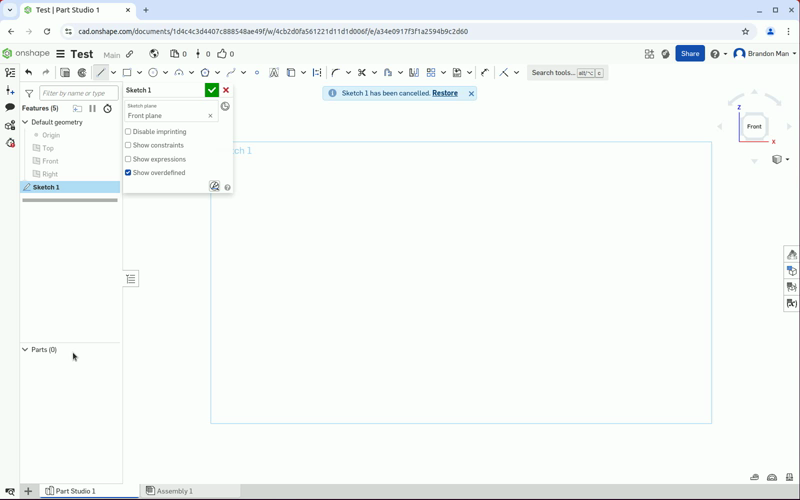
mouse_move(440, 298)
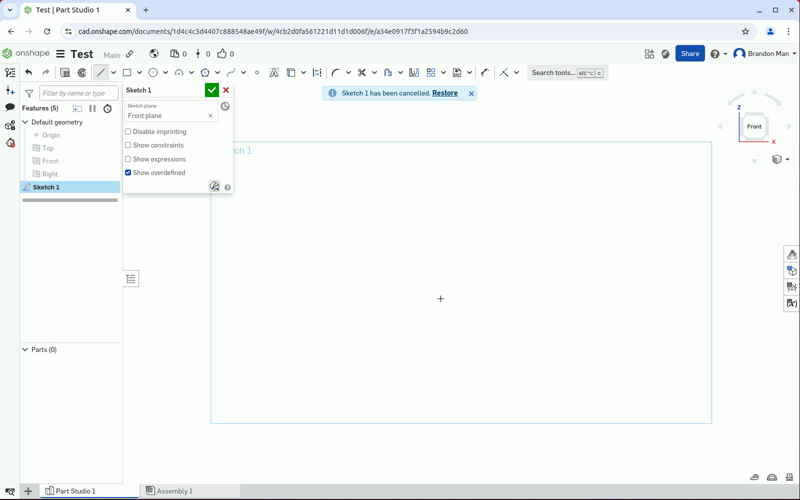
click(440, 298)
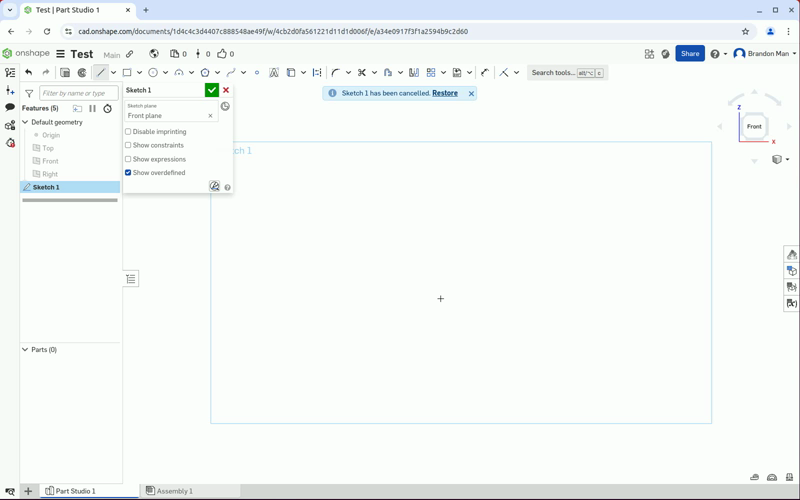
key_up(shift)
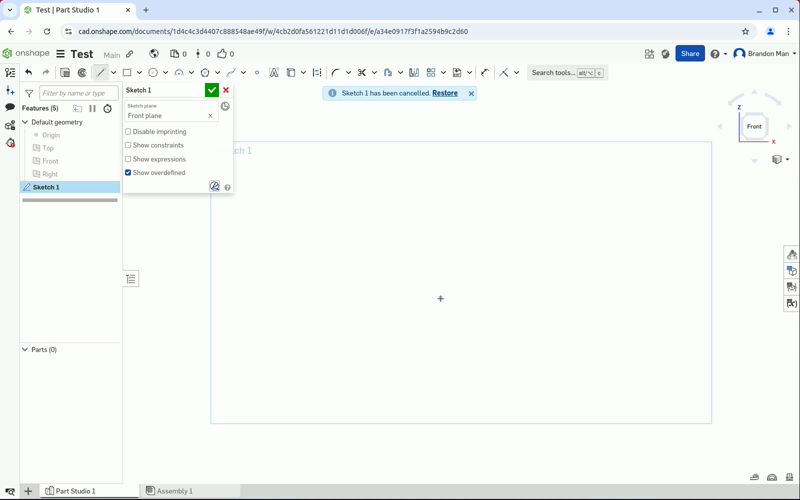
key_down(shift)
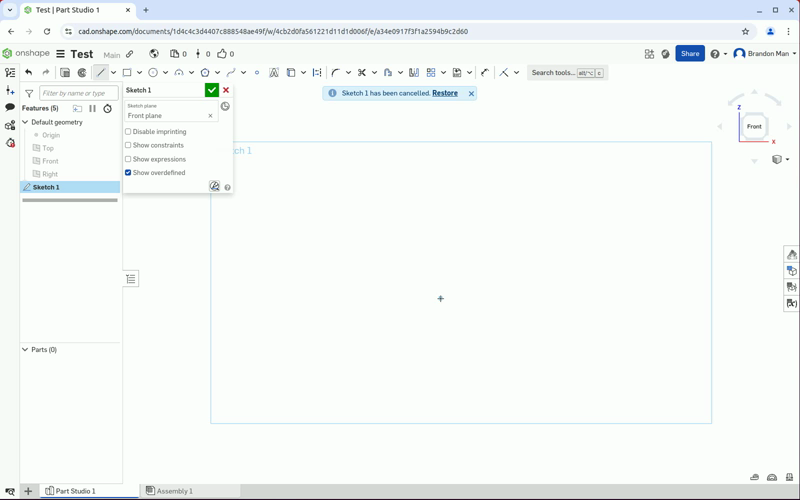
mouse_move(470, 298)
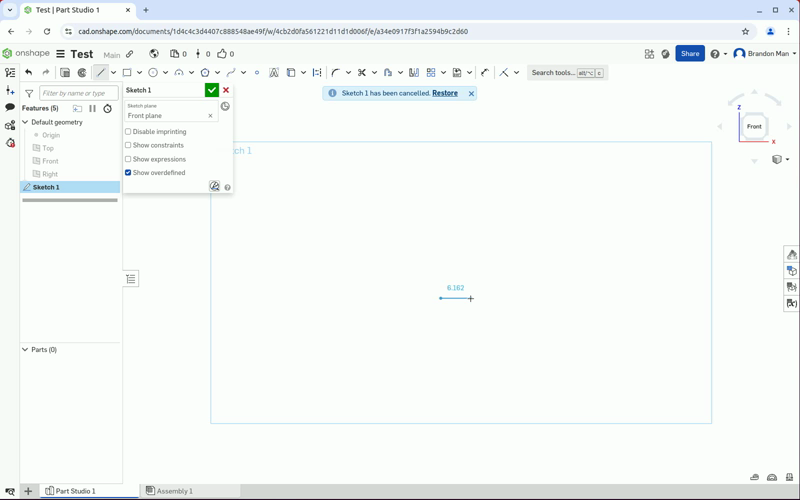
mouse_move(481, 298)
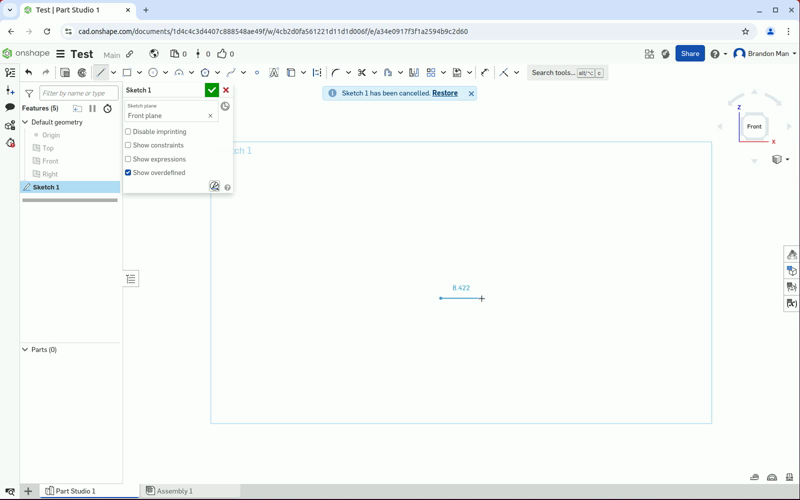
click(481, 298)
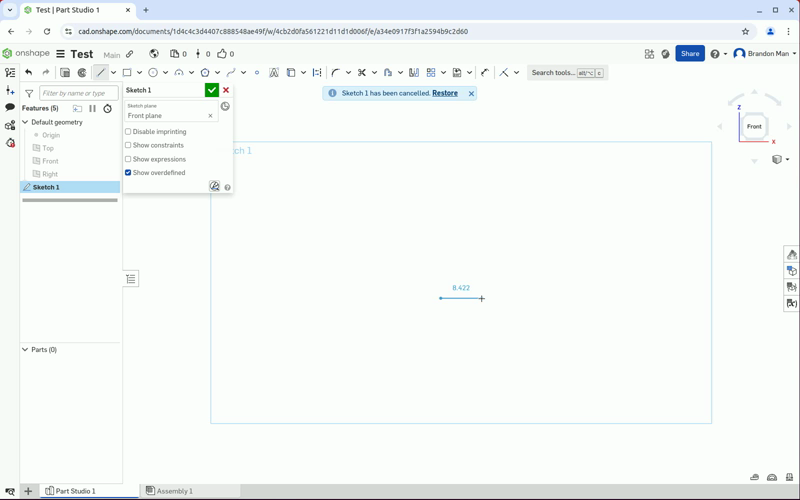
key_up(shift)
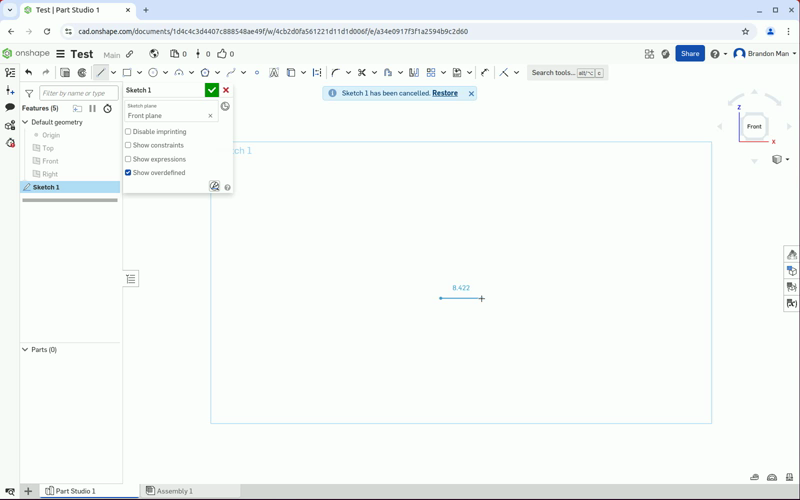
key_down(shift)
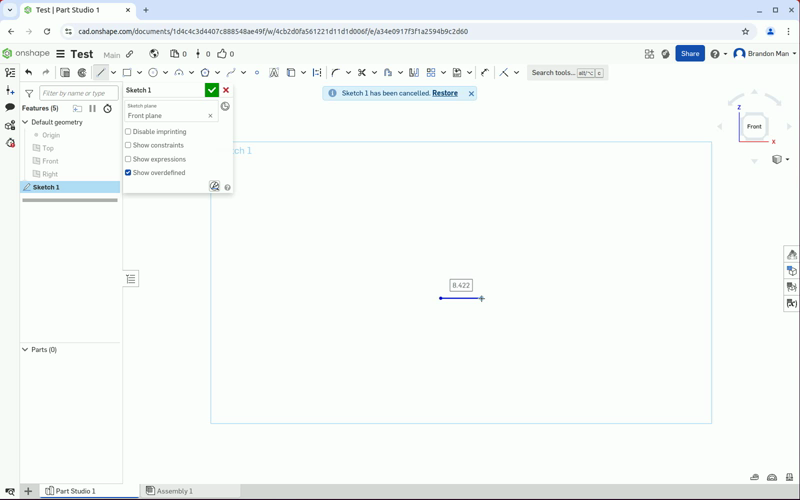
mouse_move(511, 298)
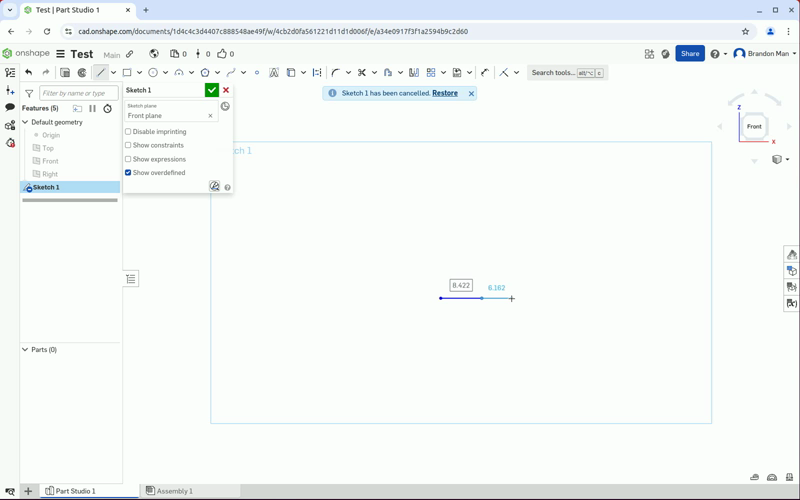
mouse_move(481, 267)
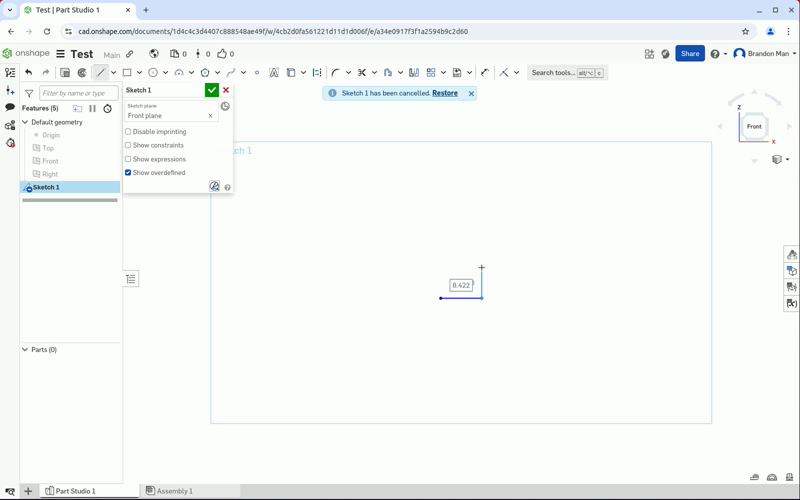
click(481, 267)
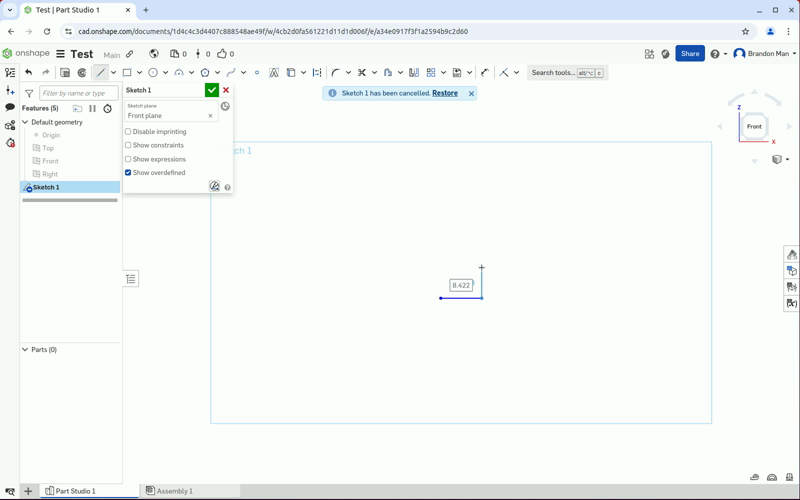
key_up(shift)
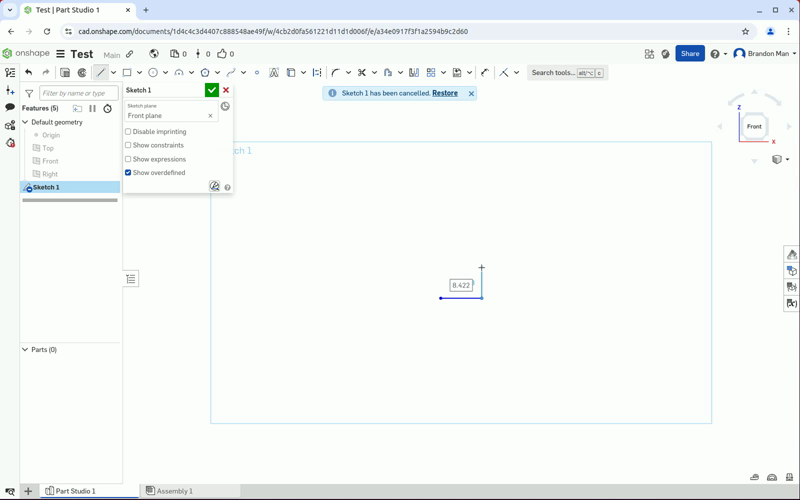
key_down(shift)
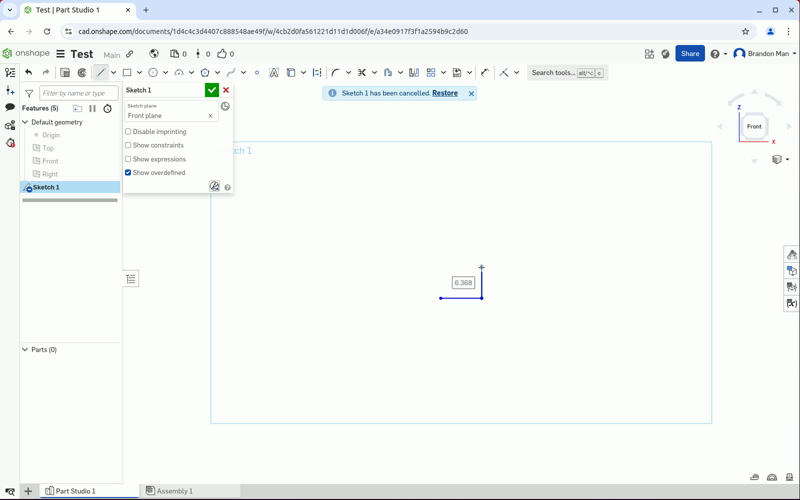
mouse_move(511, 267)
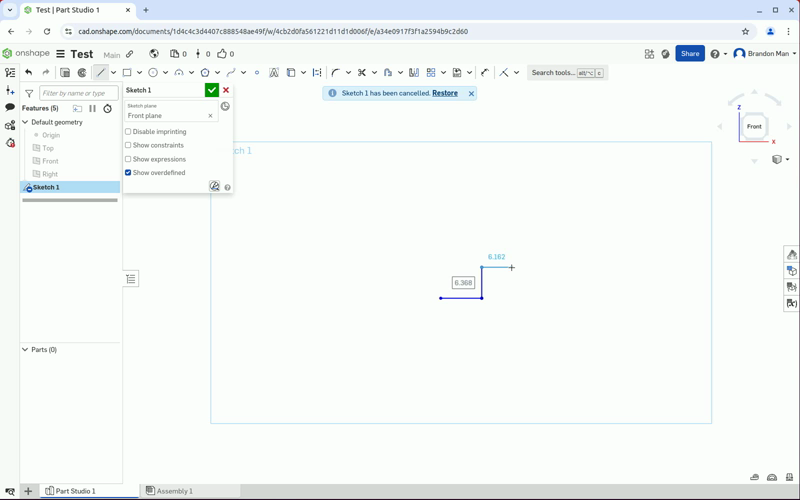
mouse_move(440, 267)
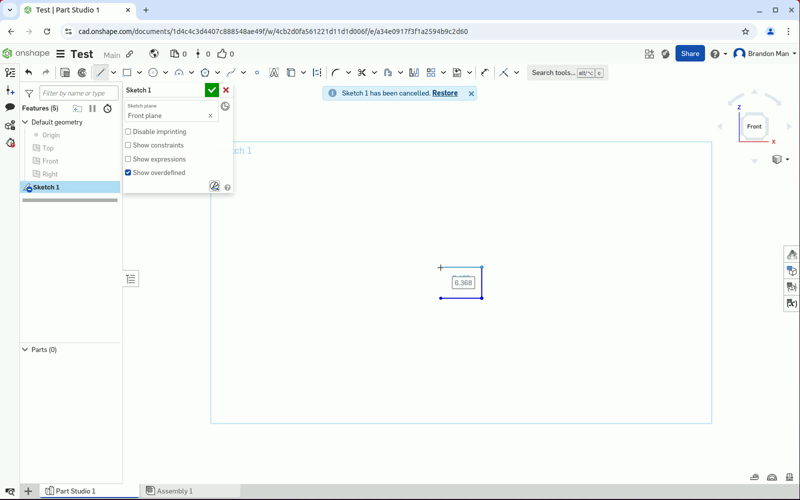
click(440, 267)
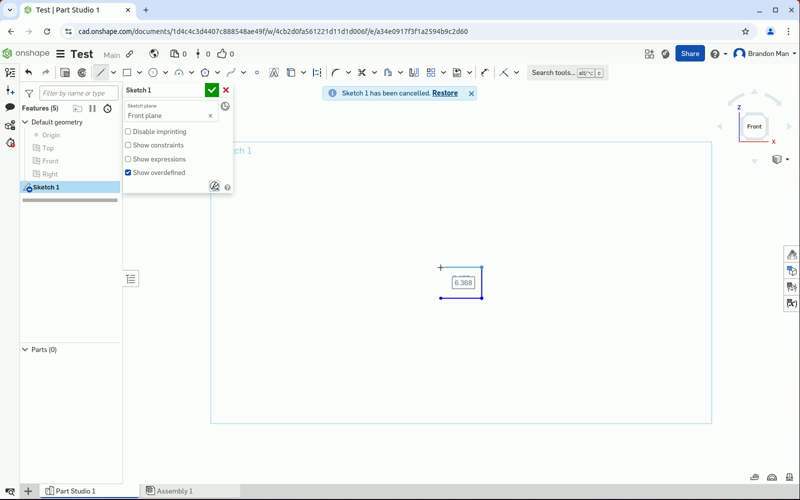
key_up(shift)
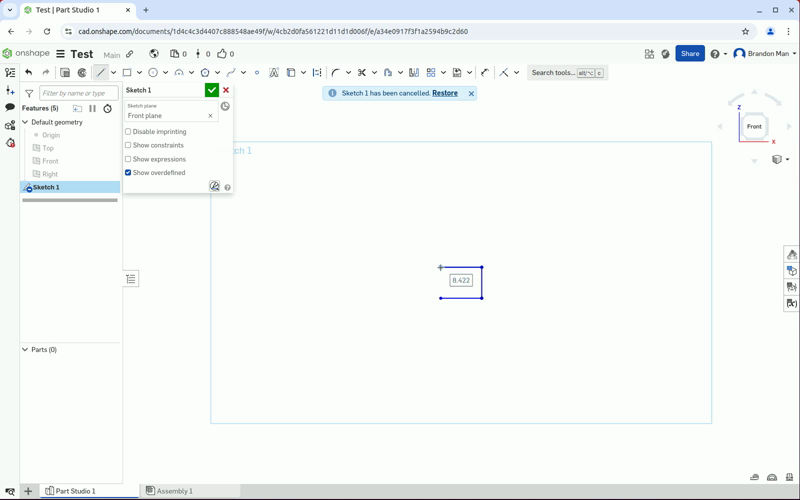
mouse_move(470, 267)
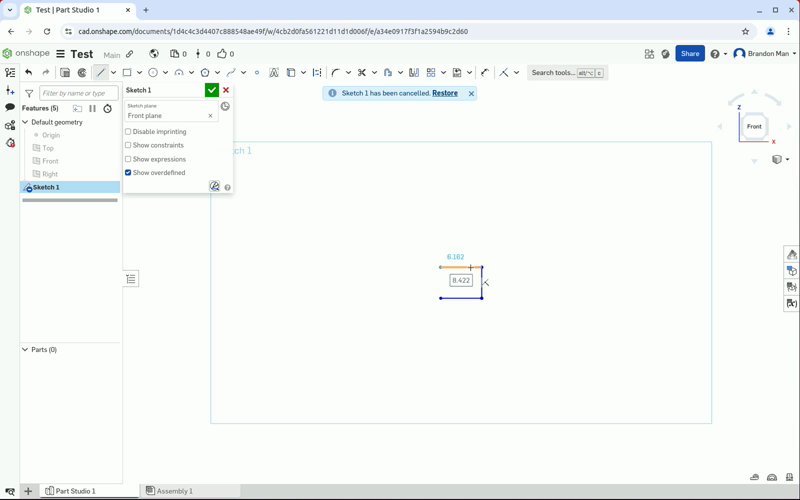
key_down(shift)
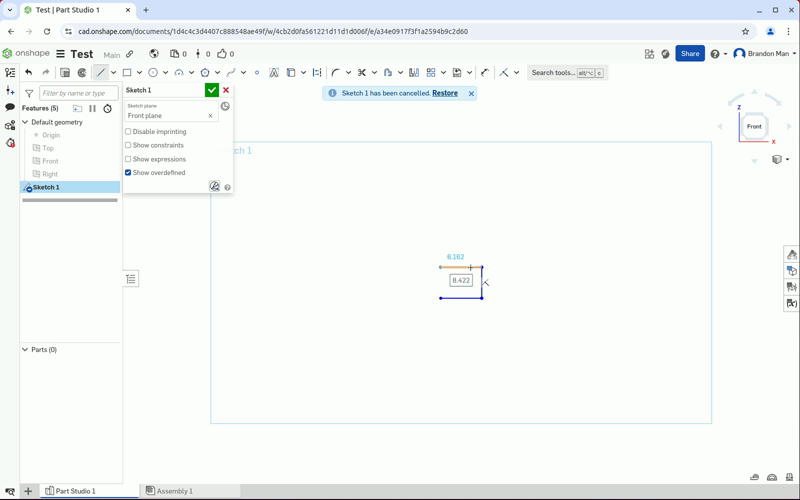
mouse_move(440, 298)
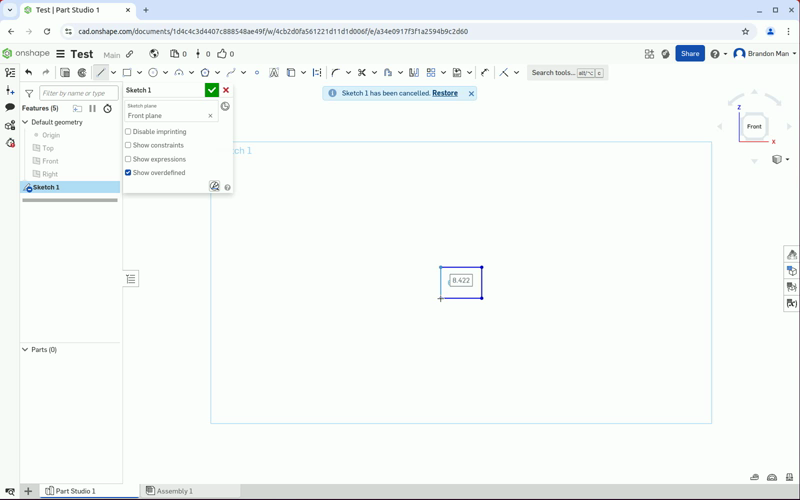
key_up(shift)
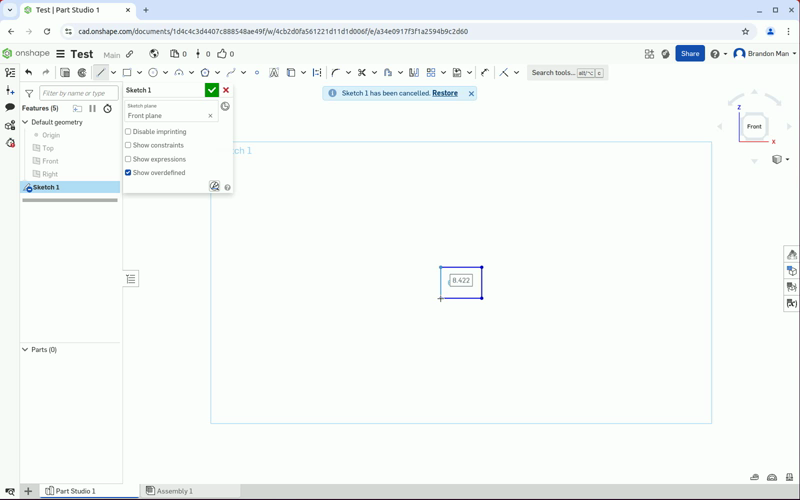
click(440, 298)
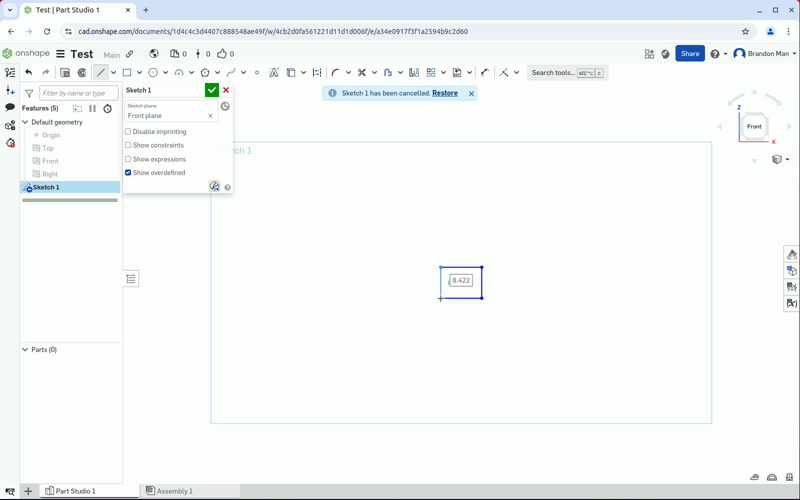
key(esc)
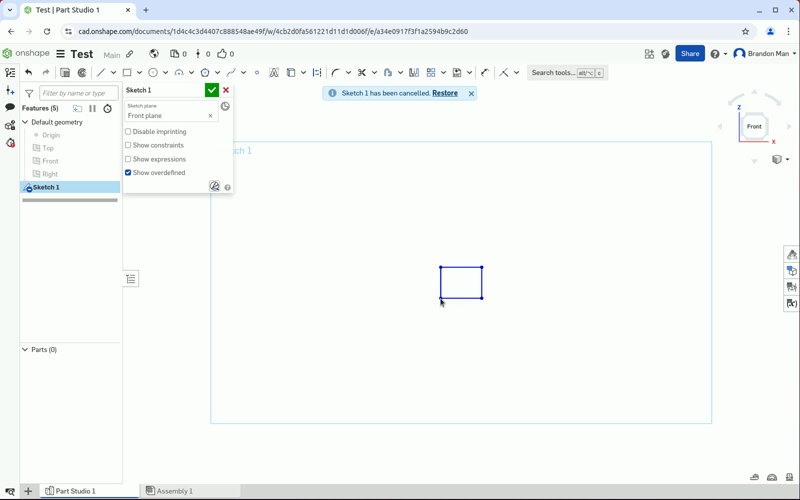
key(l)
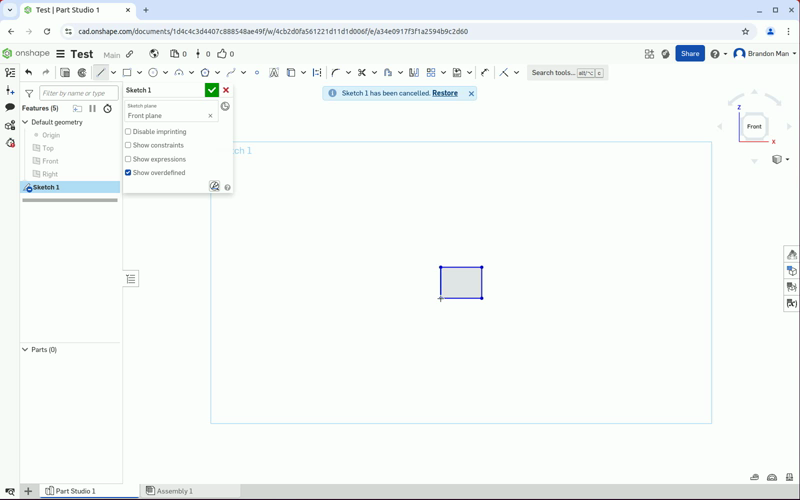
key_down(shift)
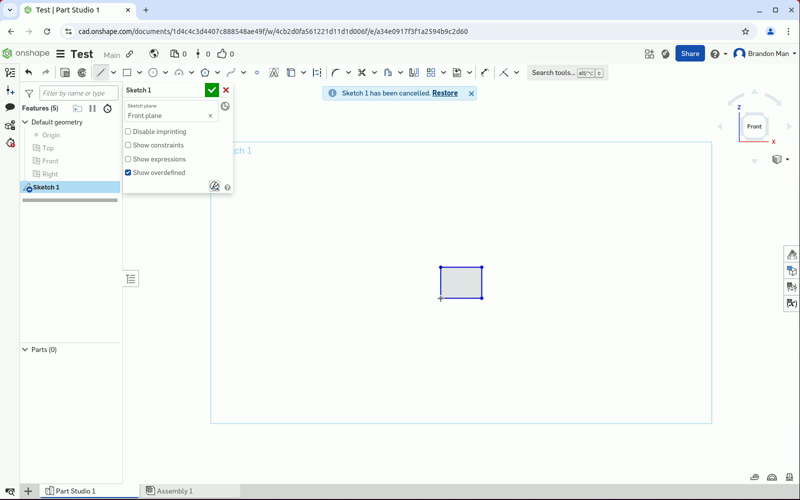
mouse_move(444, 294)
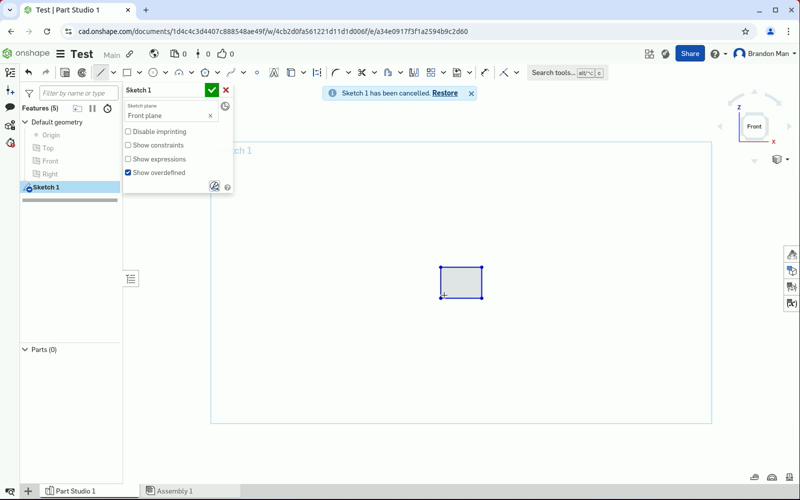
click(444, 294)
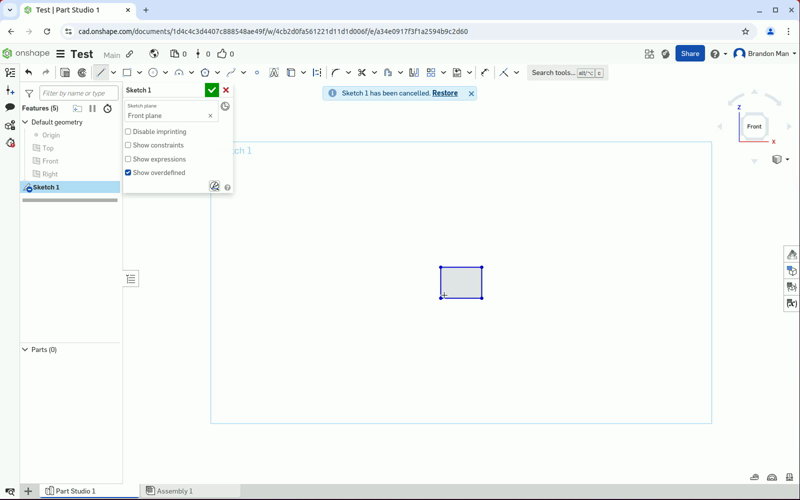
key_up(shift)
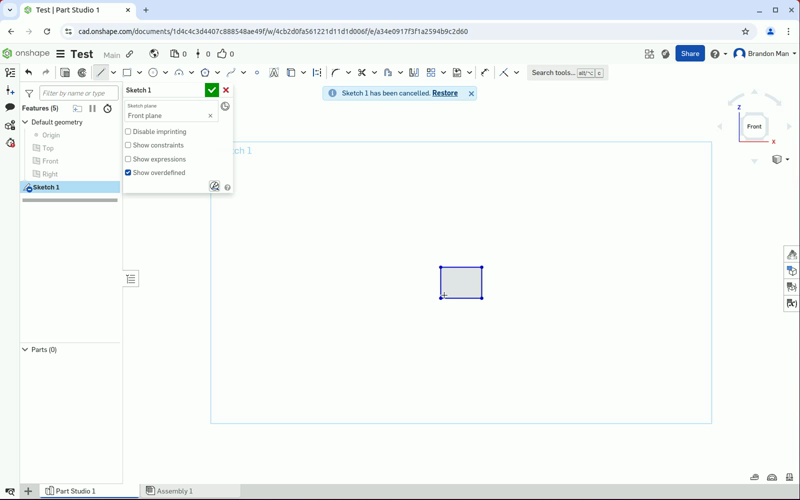
key_down(shift)
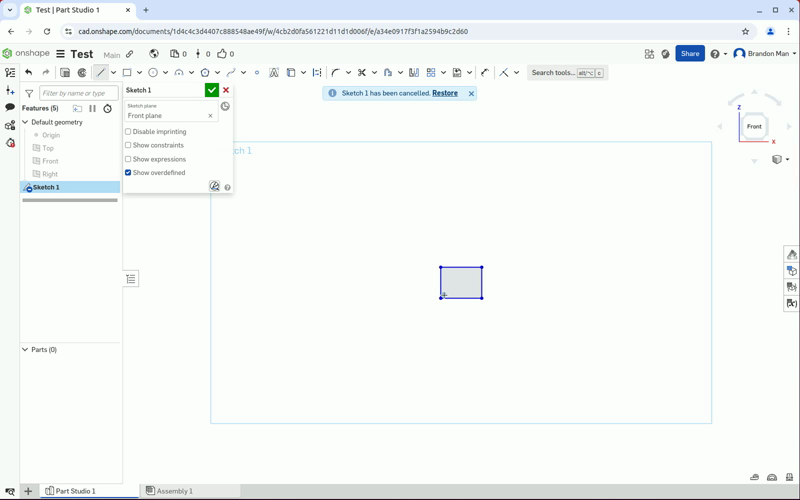
mouse_move(474, 294)
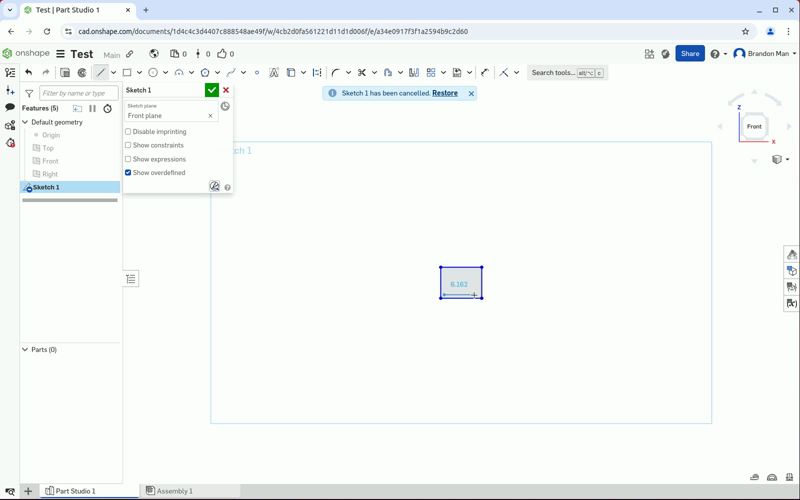
mouse_move(477, 294)
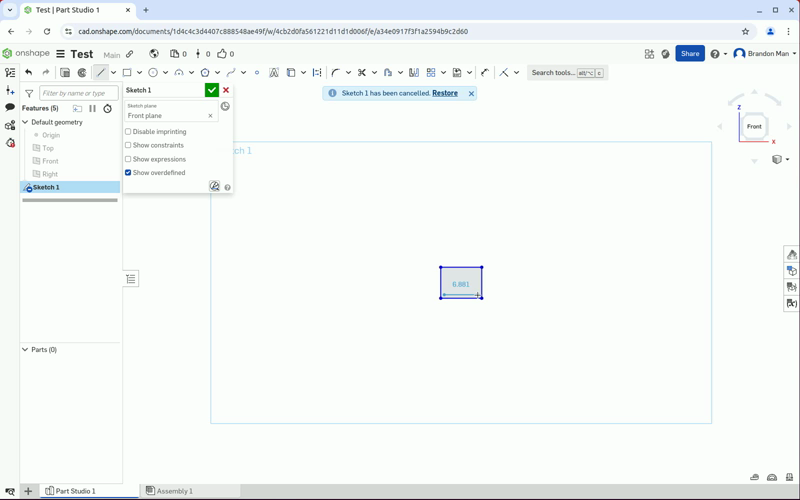
click(477, 294)
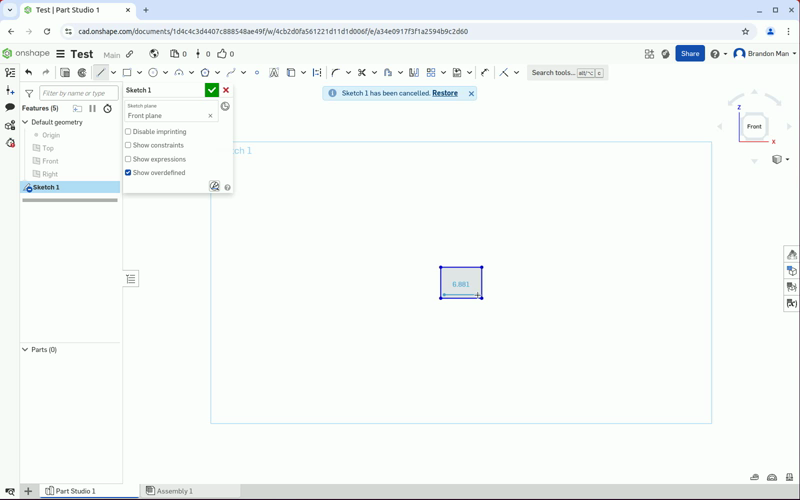
key_up(shift)
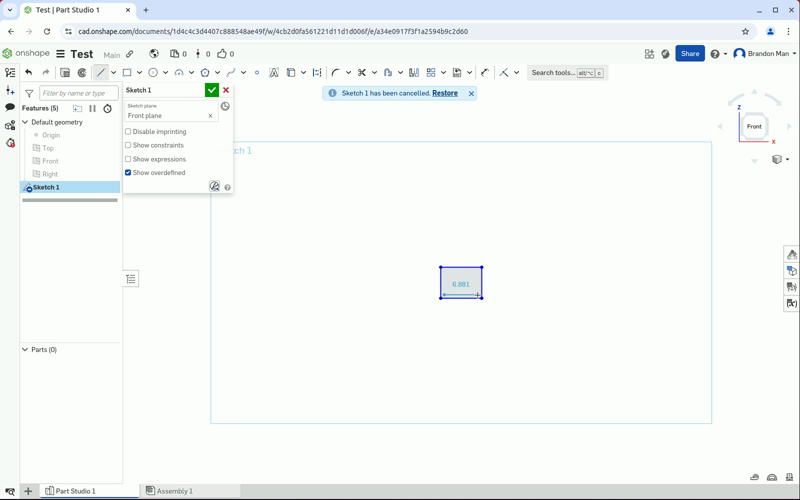
key_down(shift)
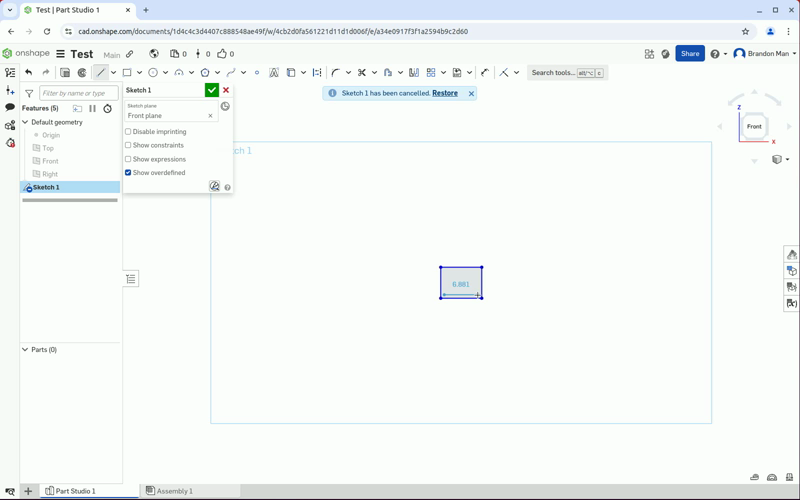
mouse_move(507, 294)
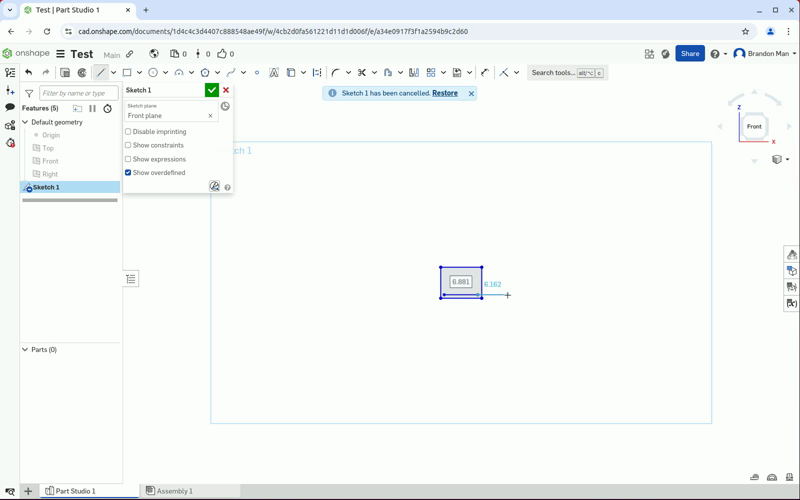
mouse_move(477, 271)
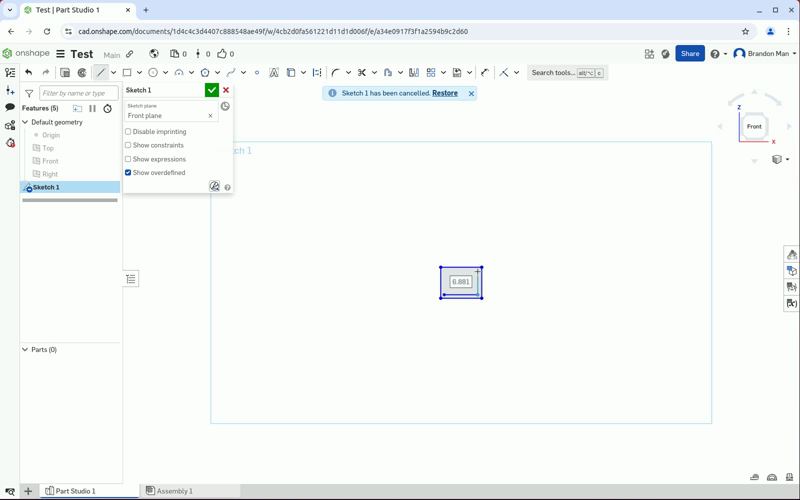
click(477, 271)
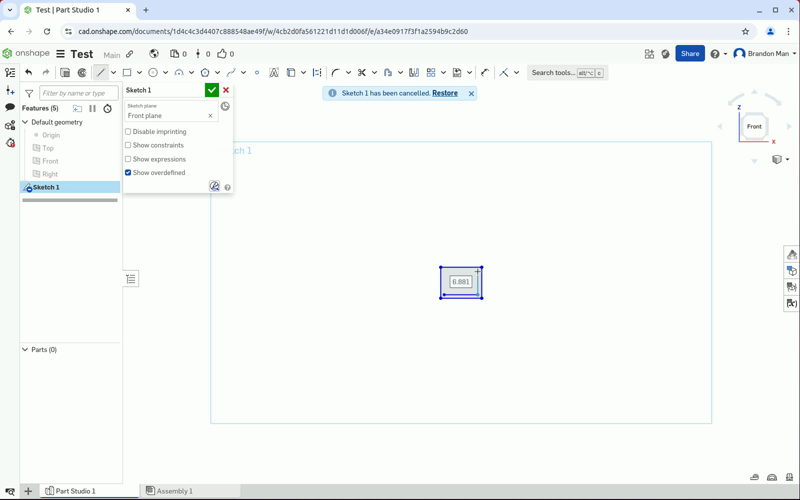
key_up(shift)
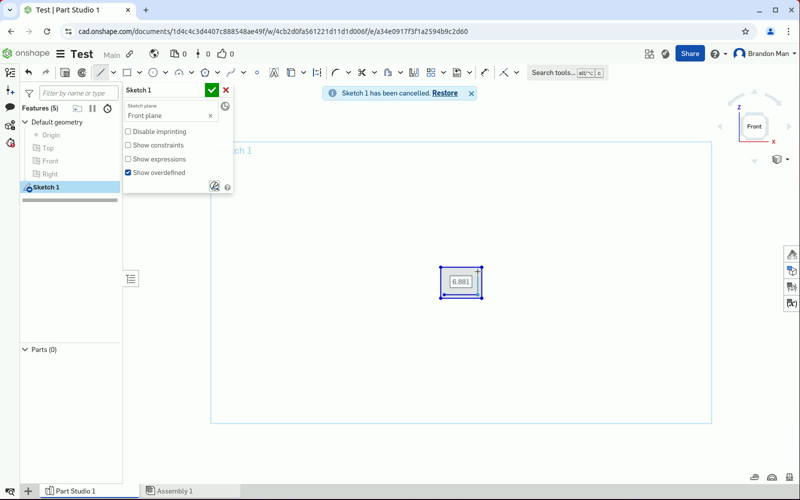
key_down(shift)
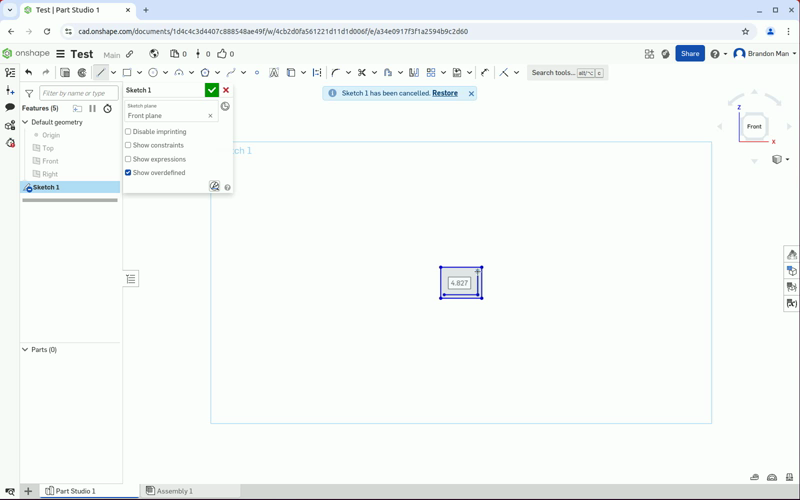
mouse_move(507, 271)
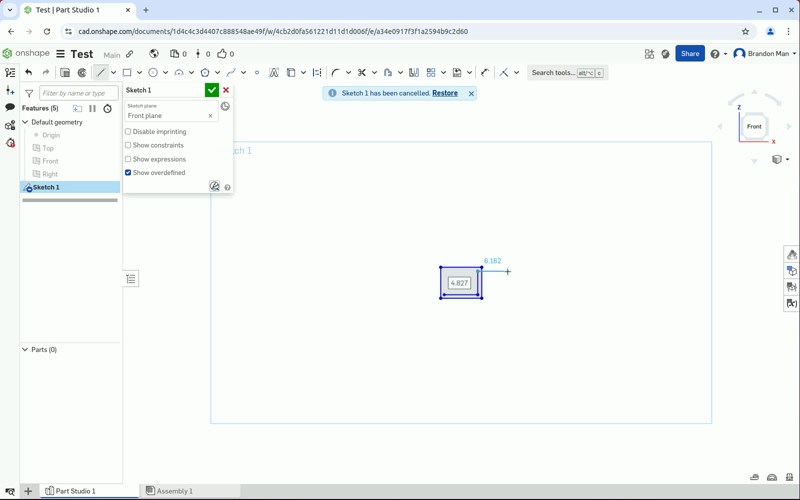
mouse_move(444, 271)
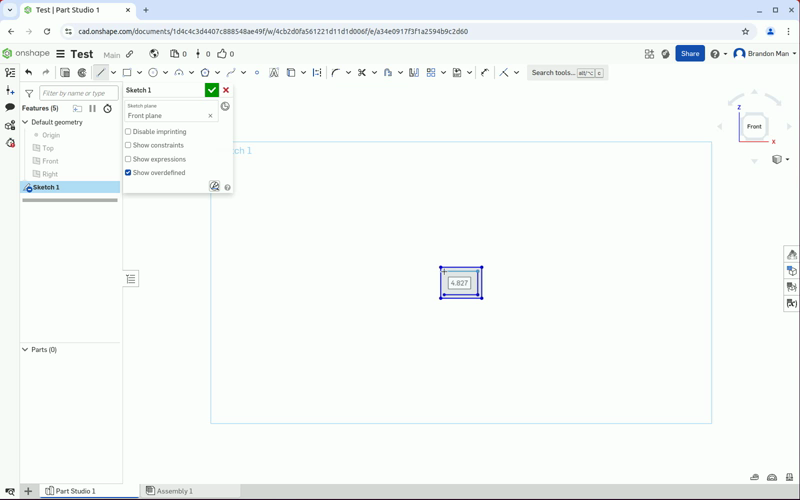
click(444, 271)
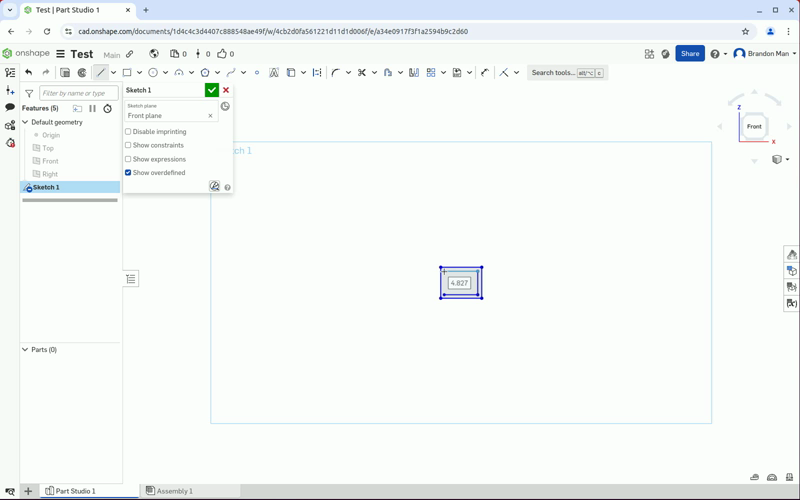
key_up(shift)
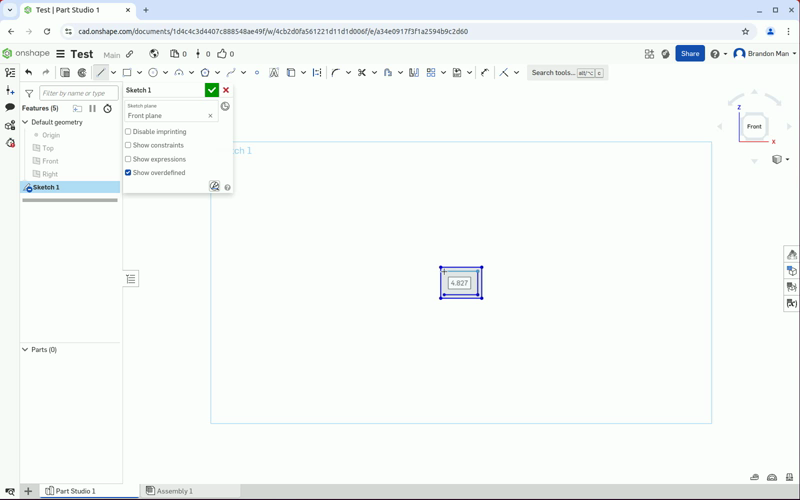
mouse_move(474, 271)
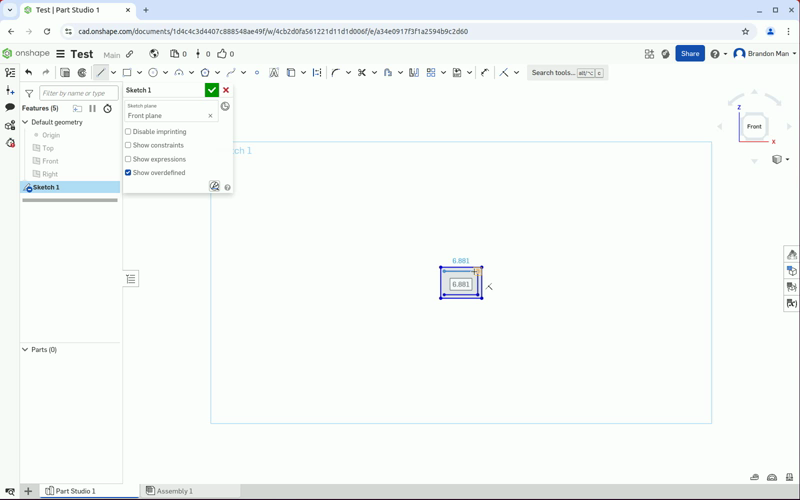
key_down(shift)
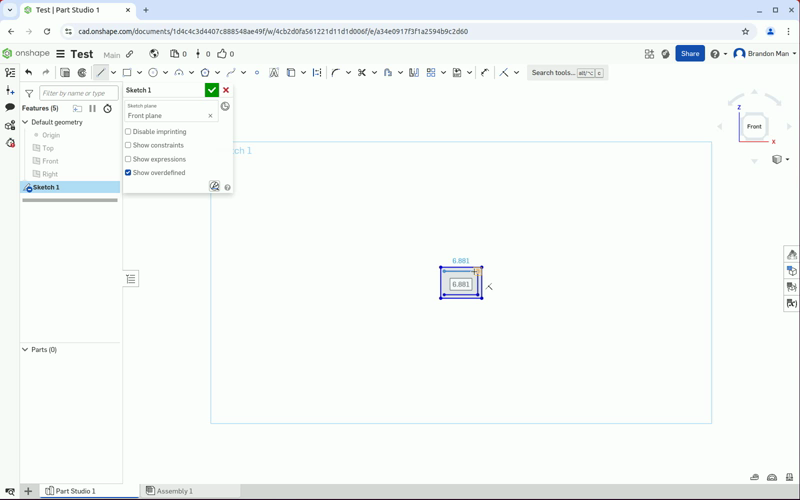
mouse_move(444, 294)
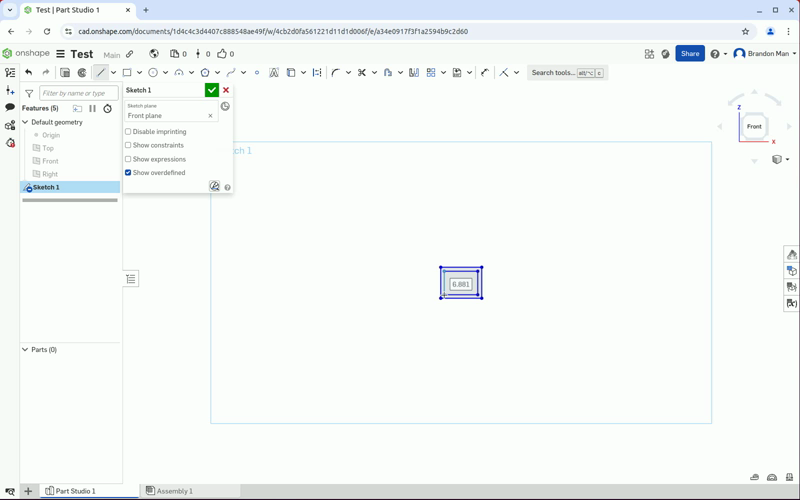
key_up(shift)
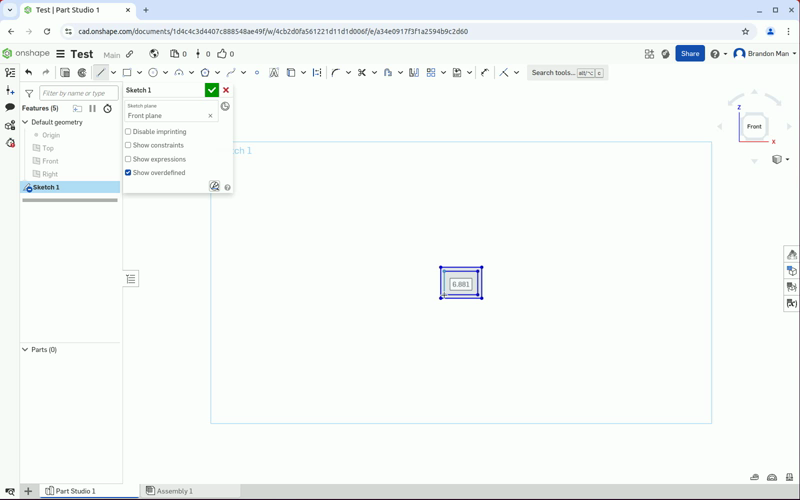
click(444, 294)
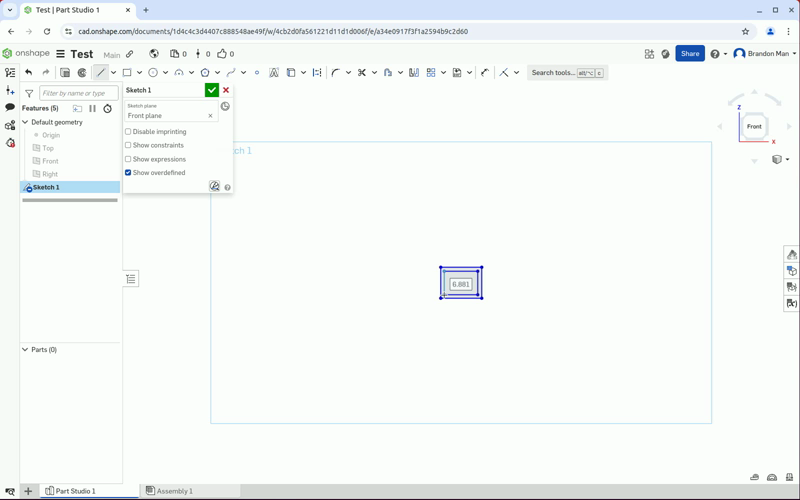
key(esc)
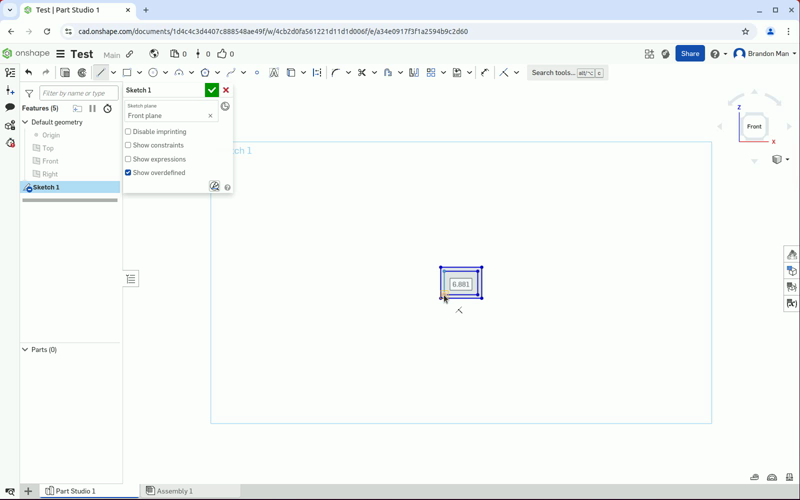
mouse_move(443, 276)
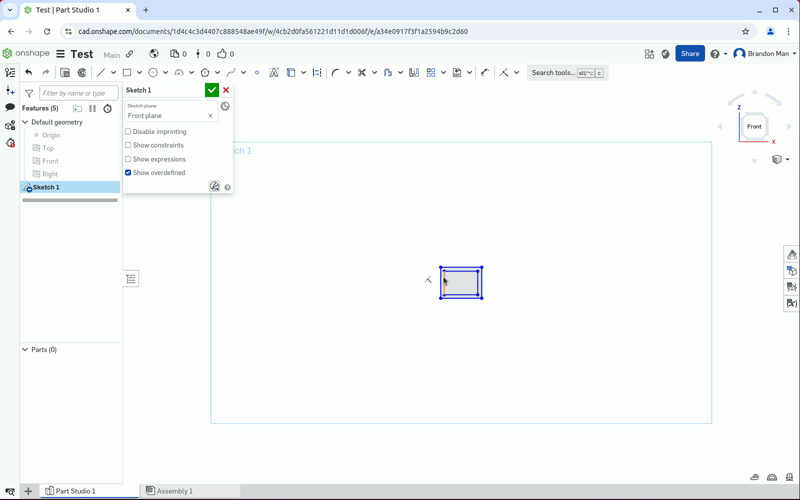
scroll(6)
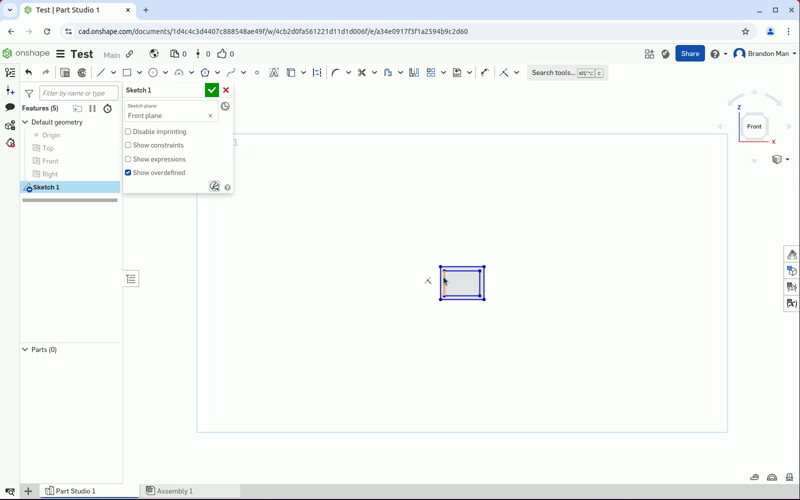
scroll(6)
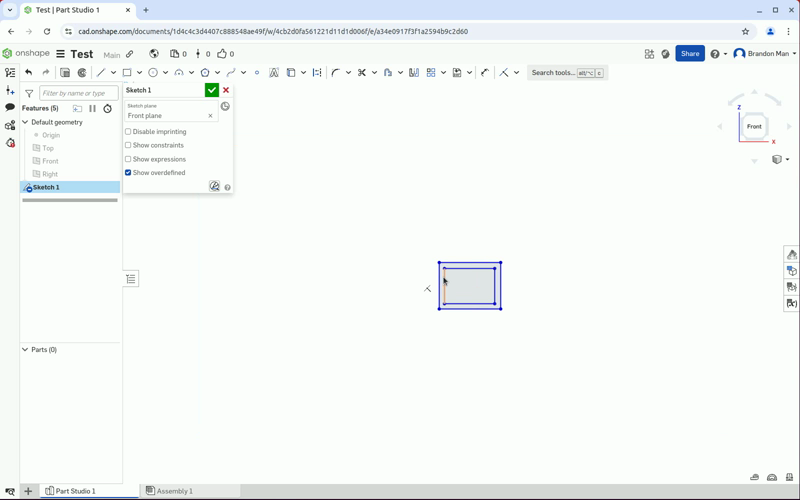
scroll(6)
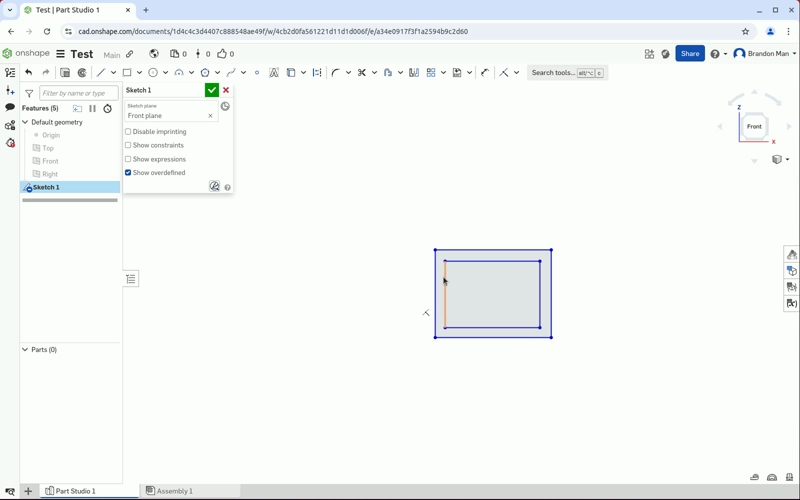
scroll(6)
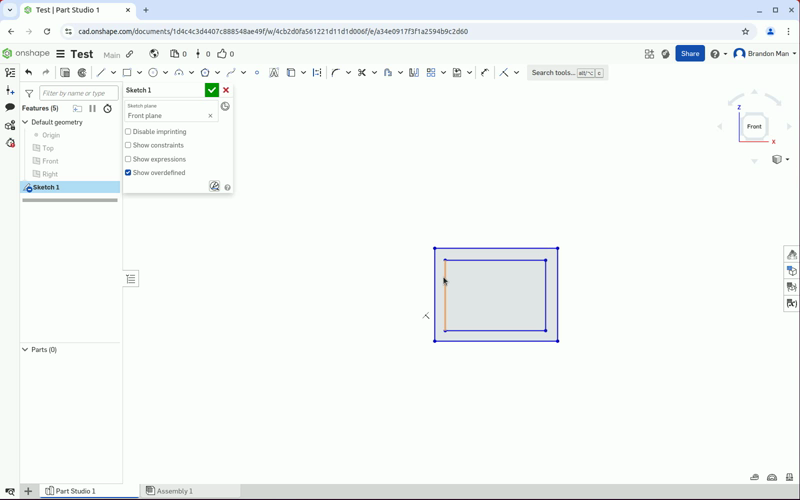
scroll(6)
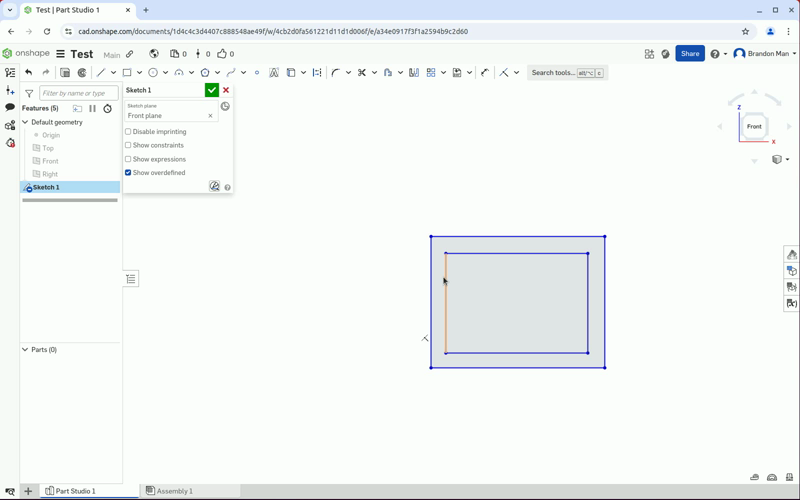
scroll(6)
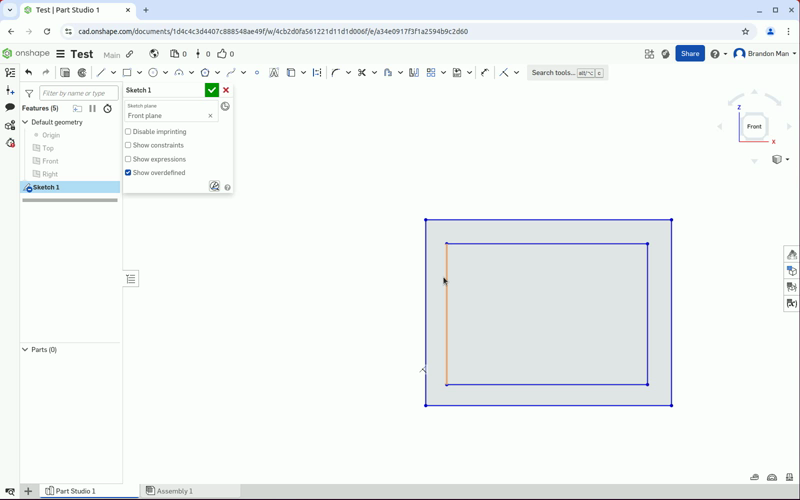
scroll(6)
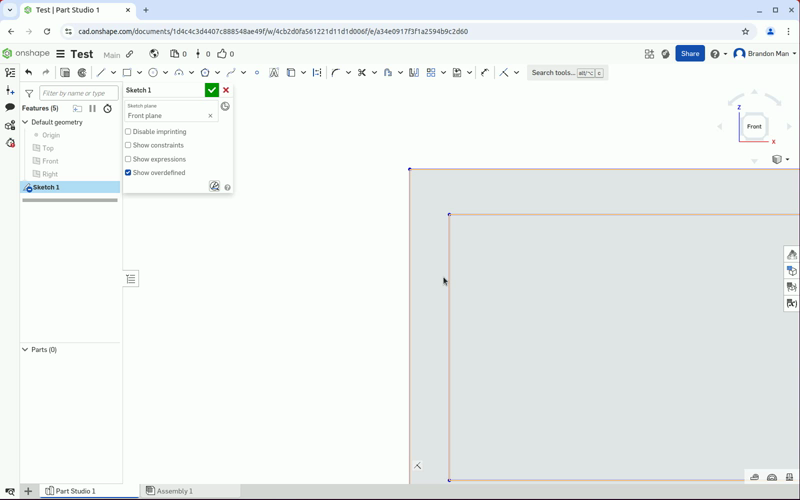
click(443, 276)
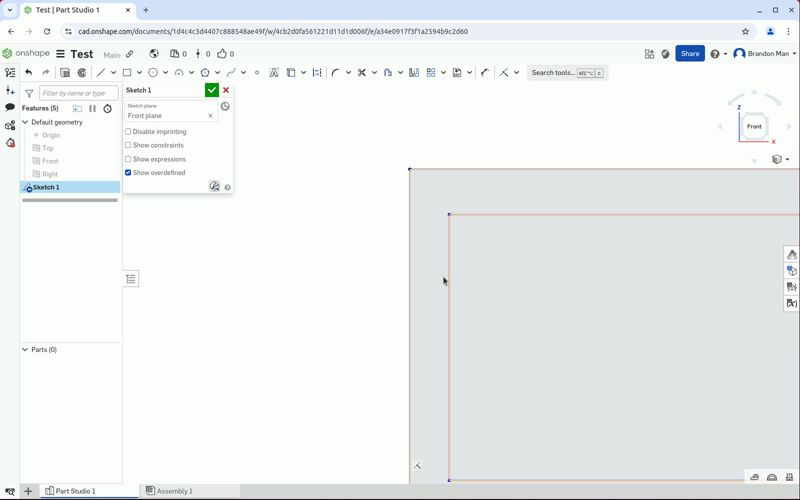
scroll(-6)
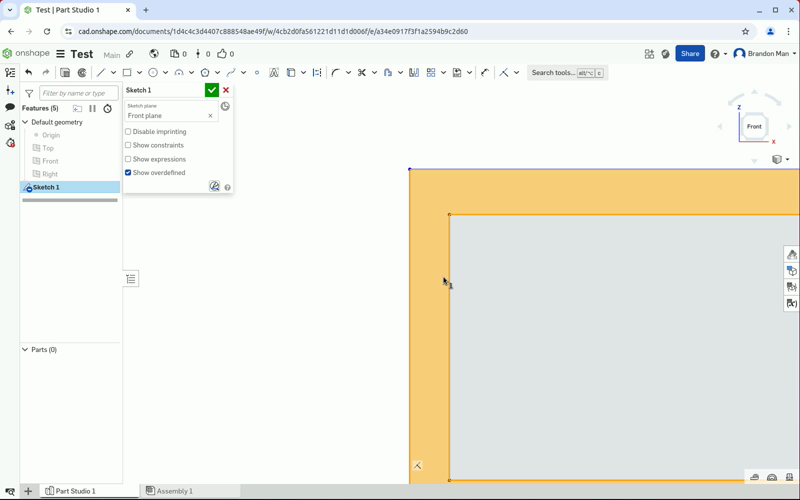
scroll(-6)
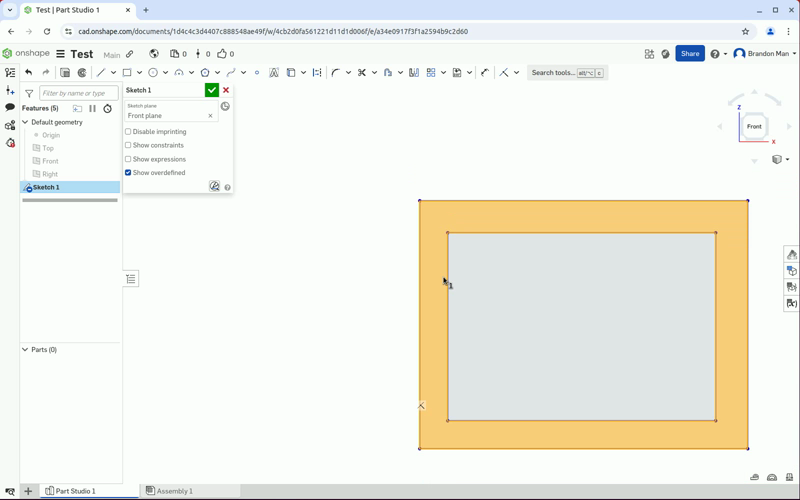
scroll(-6)
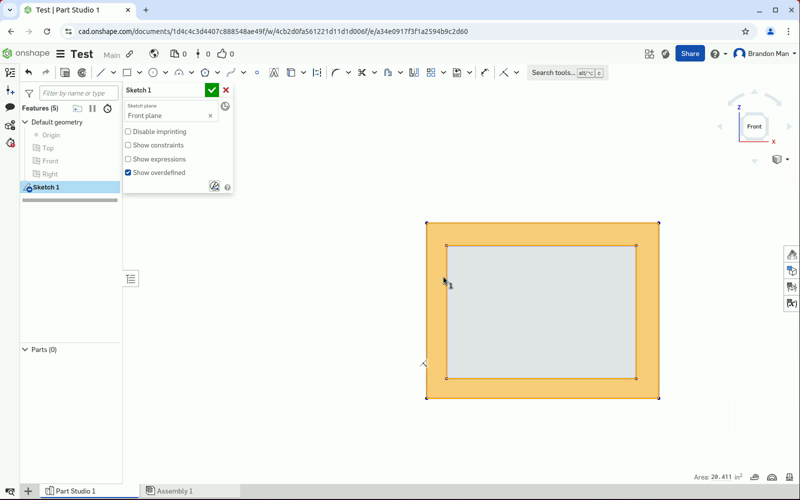
scroll(-6)
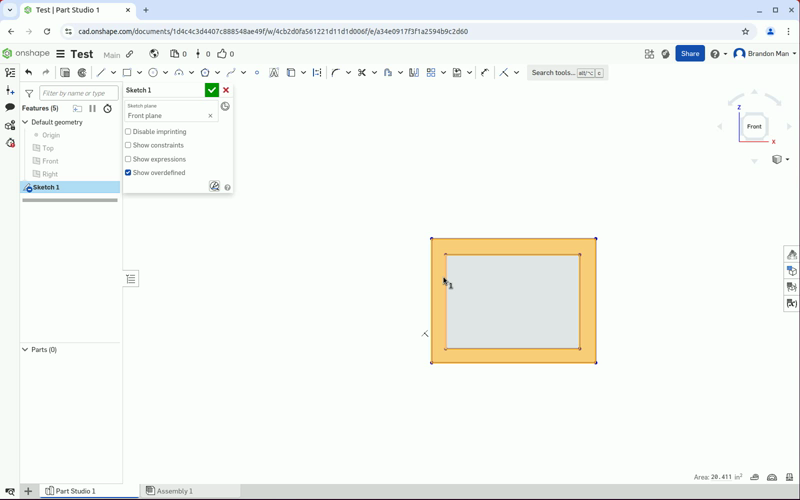
scroll(-6)
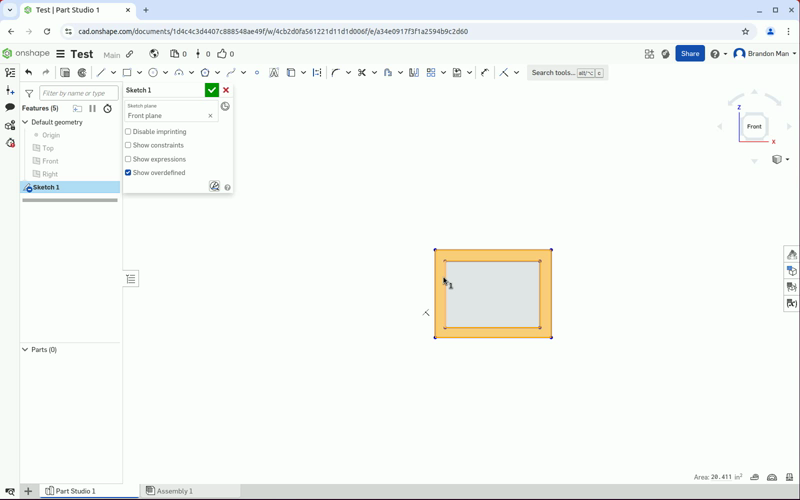
scroll(-6)
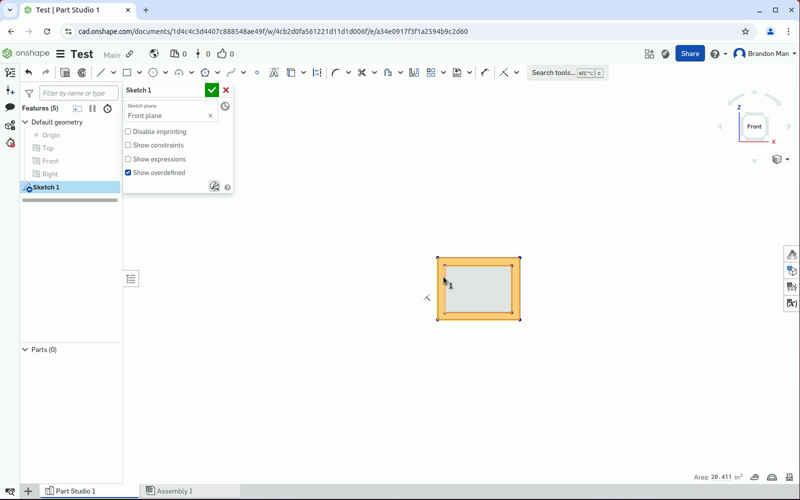
scroll(-6)
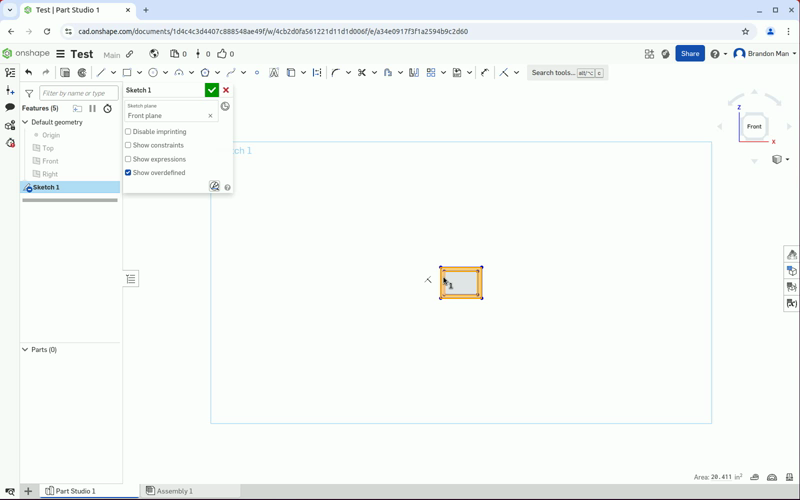
mouse_move(73, 352)
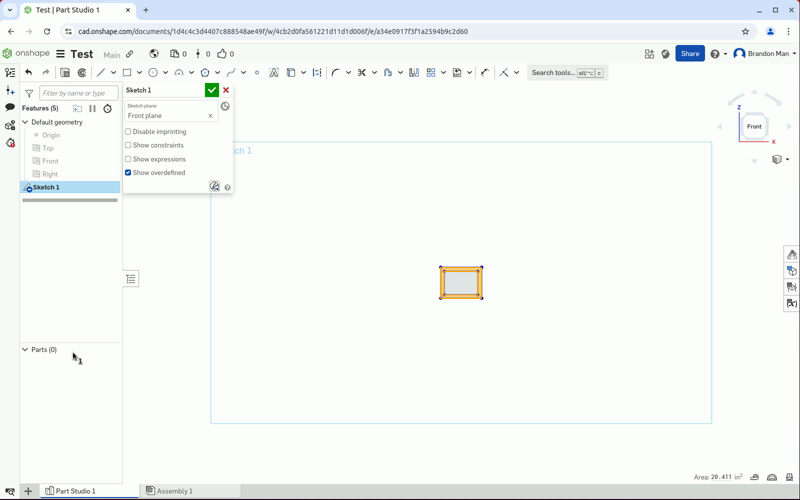
key(shift+y)
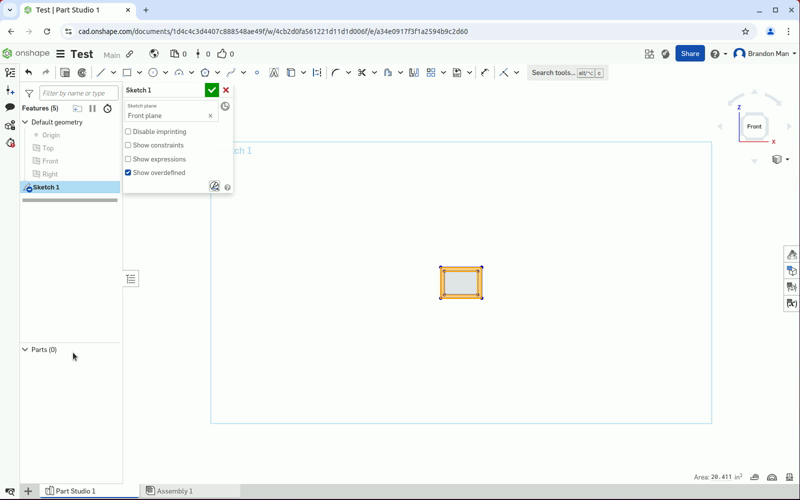
key(shift+e)
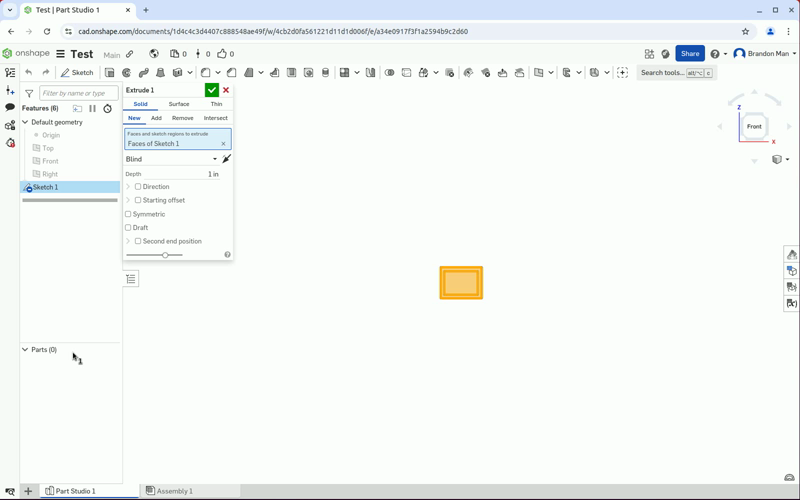
mouse_move(143, 106)
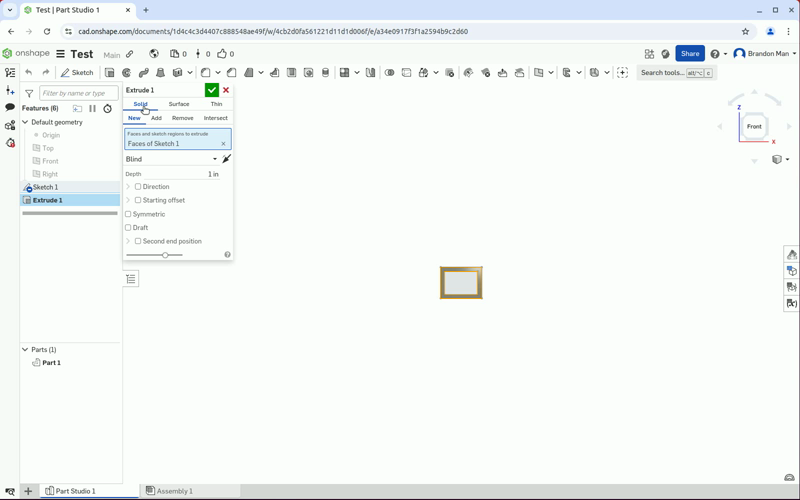
click(143, 106)
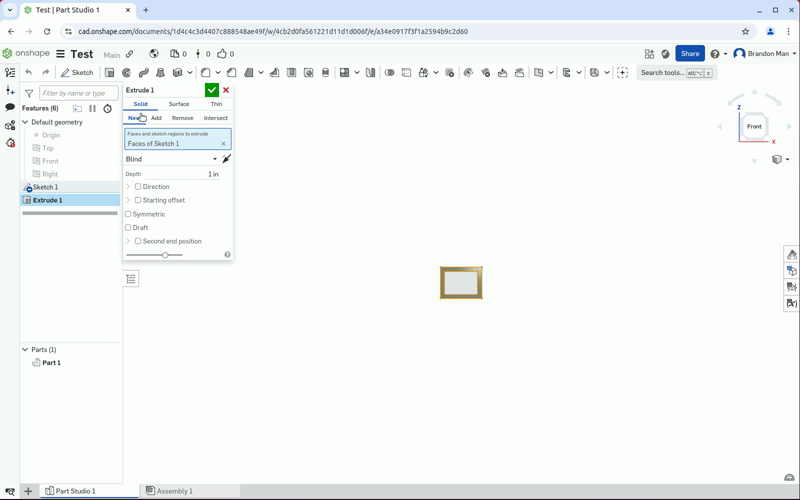
mouse_move(137, 120)
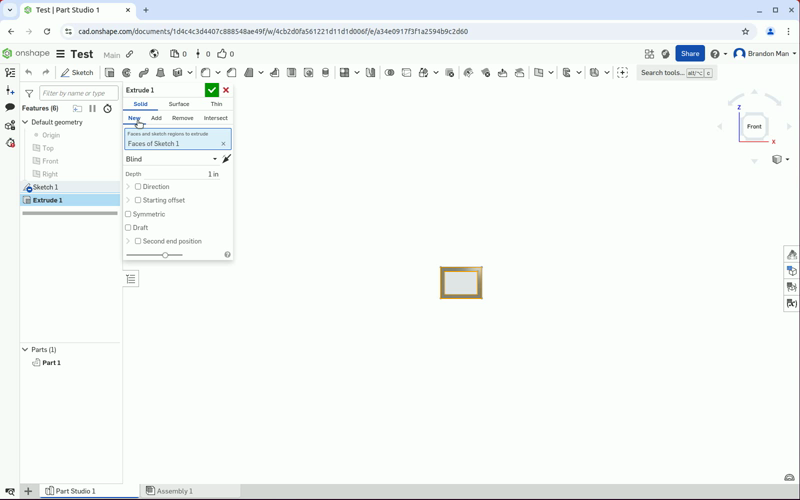
click(137, 120)
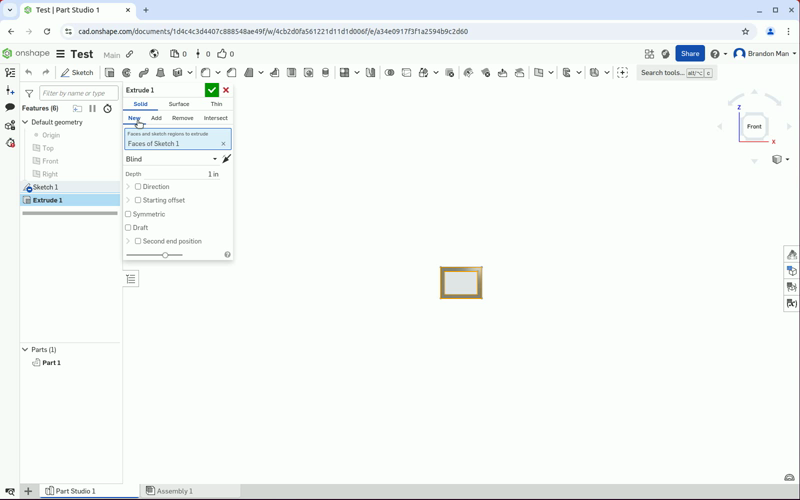
key(tab, 4)
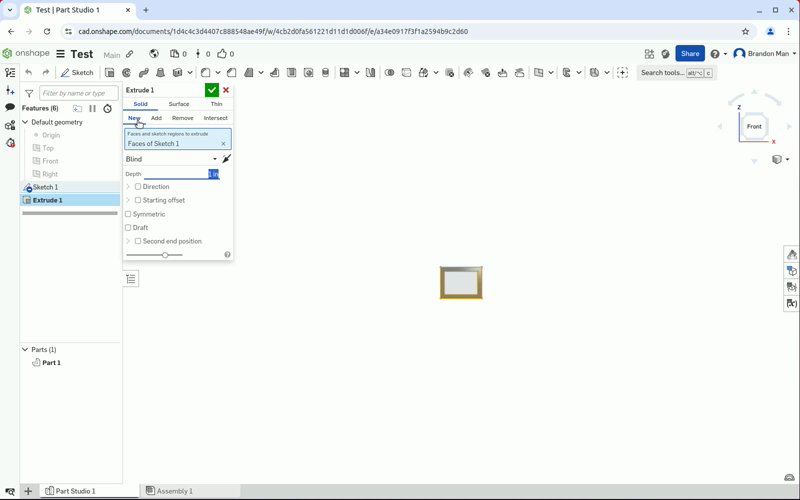
text(3.851)
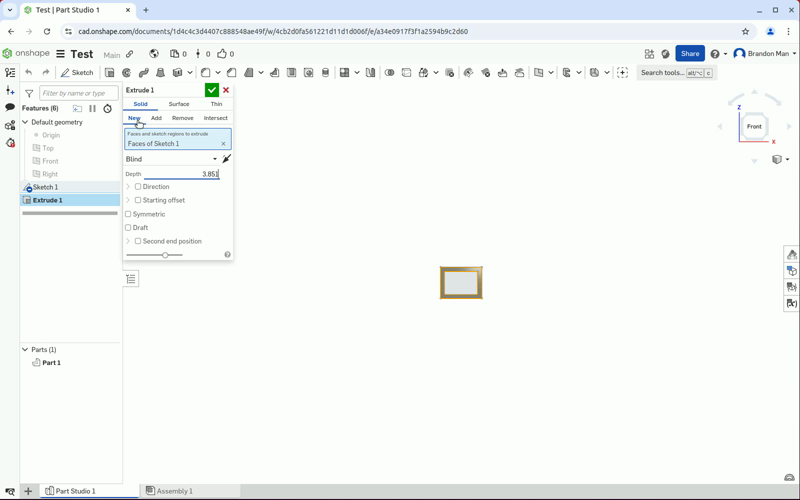
key(enter)
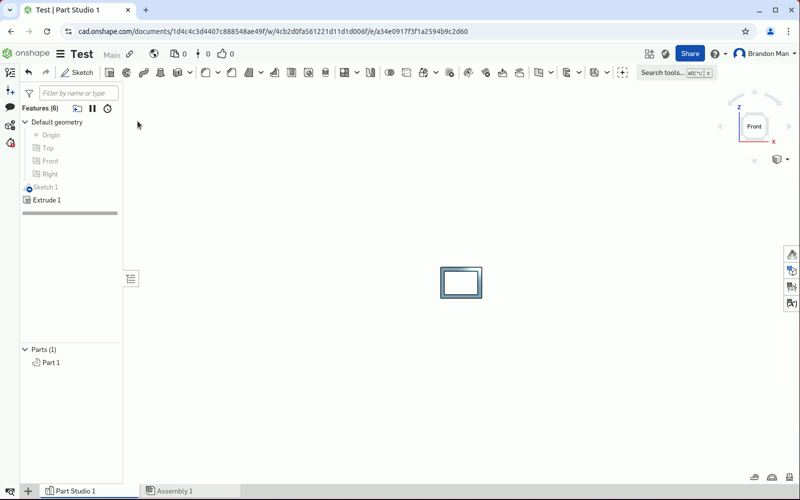
key(shift+h)
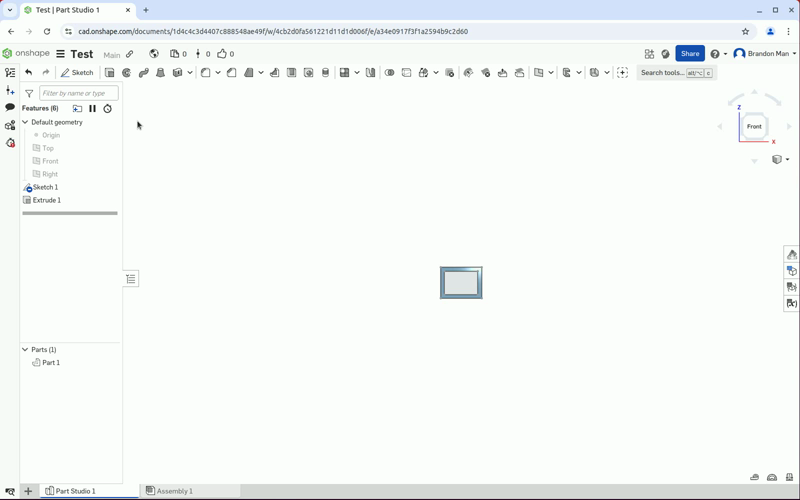
key(shift+h)
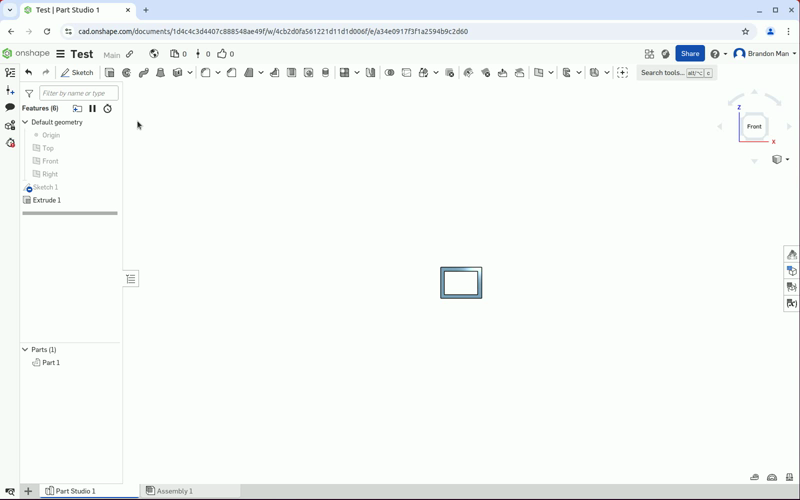
mouse_move(73, 189)
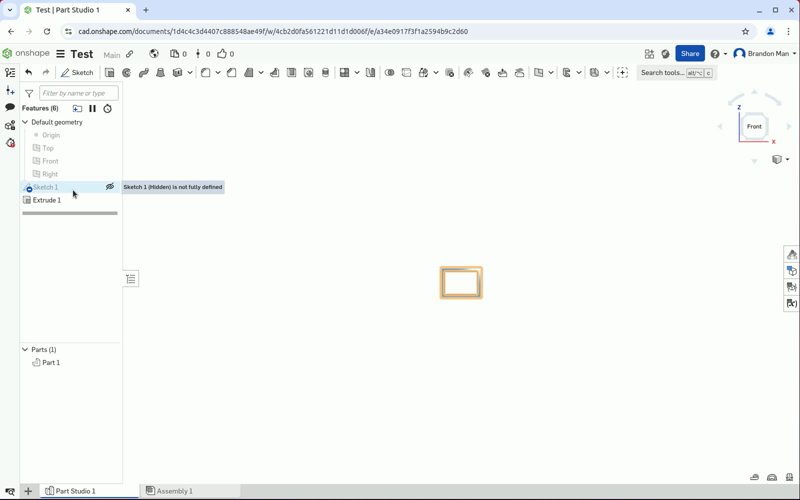
click(73, 189)
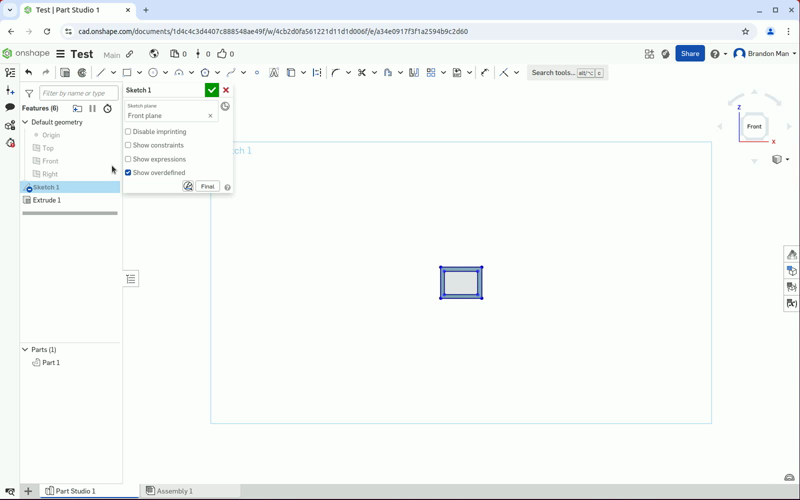
mouse_move(229, 92)
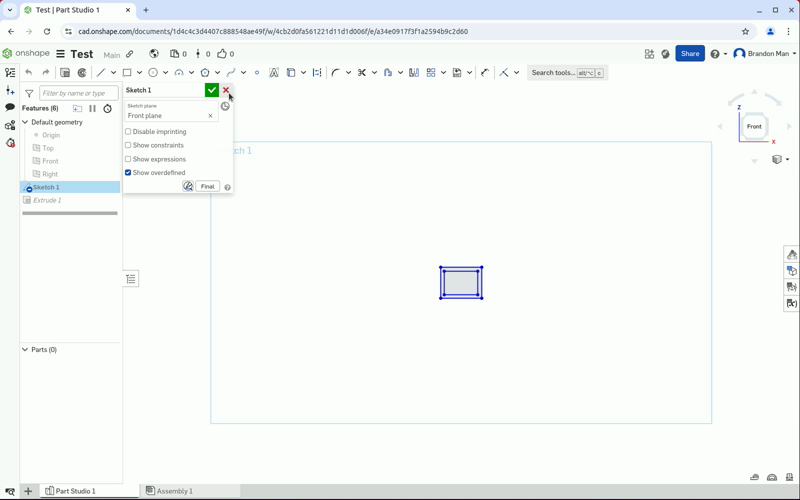
click(229, 92)
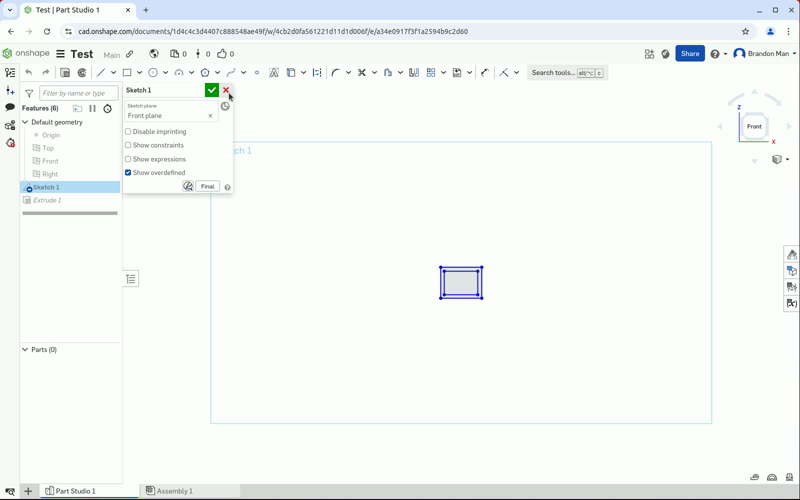
key(shift+s)
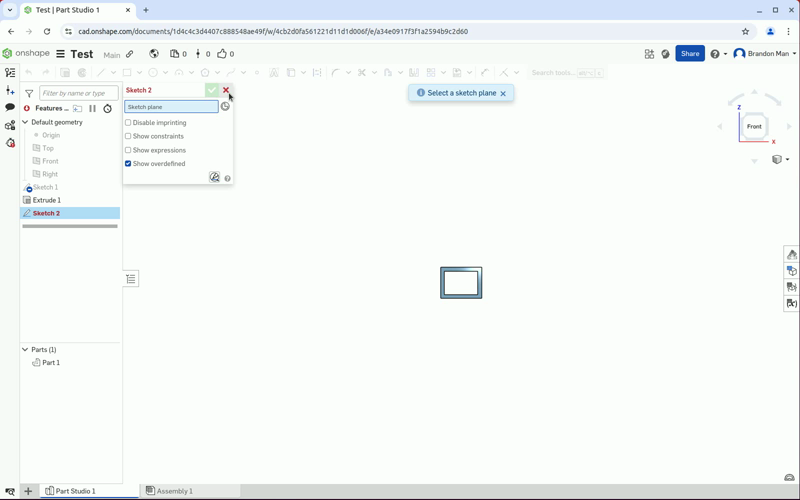
mouse_move(73, 163)
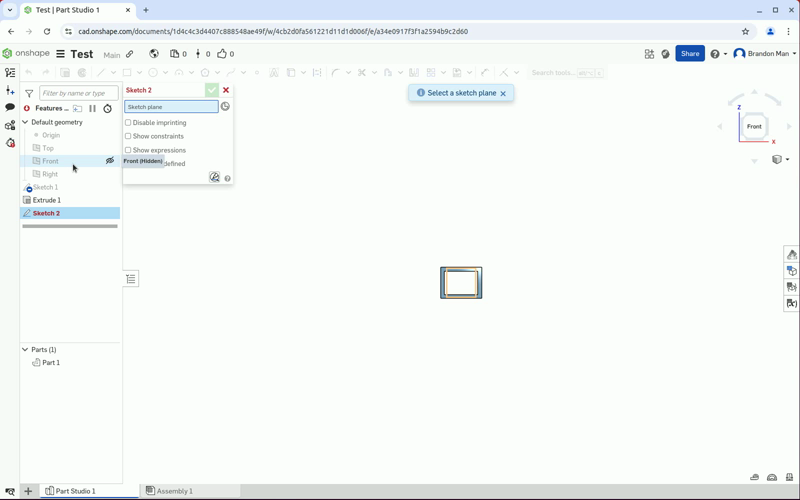
click(73, 163)
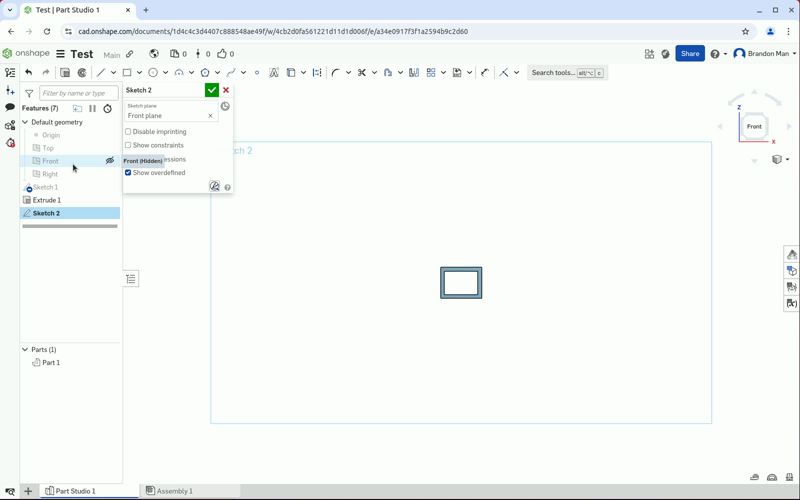
mouse_move(73, 352)
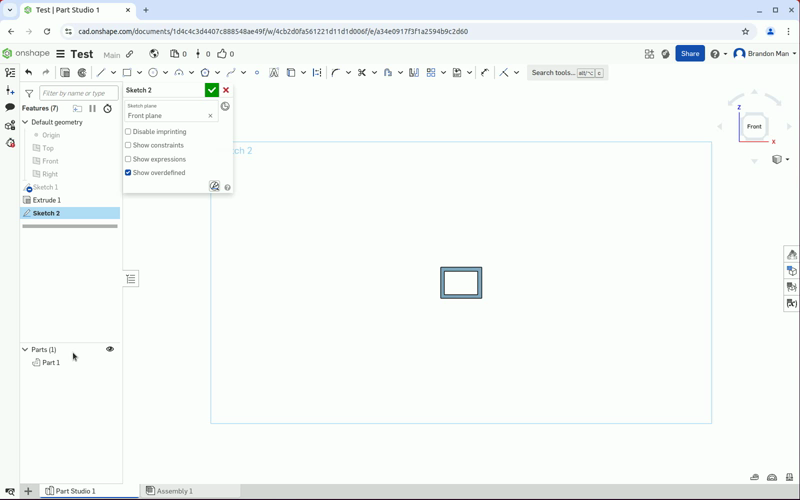
key(y)
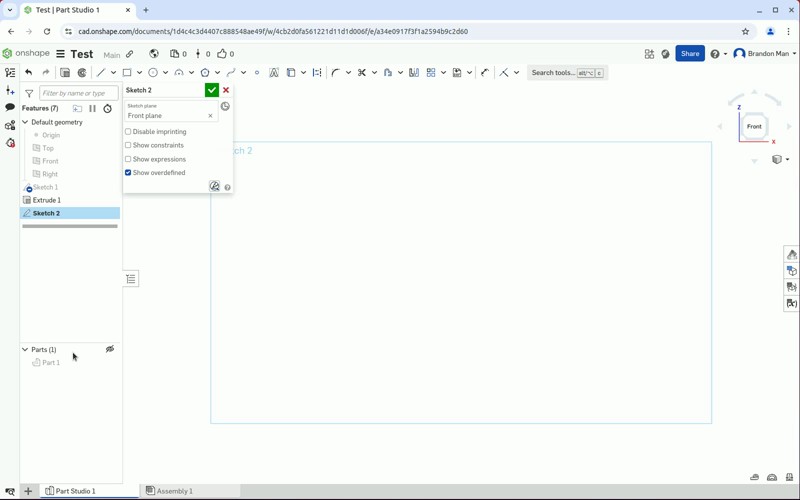
key(l)
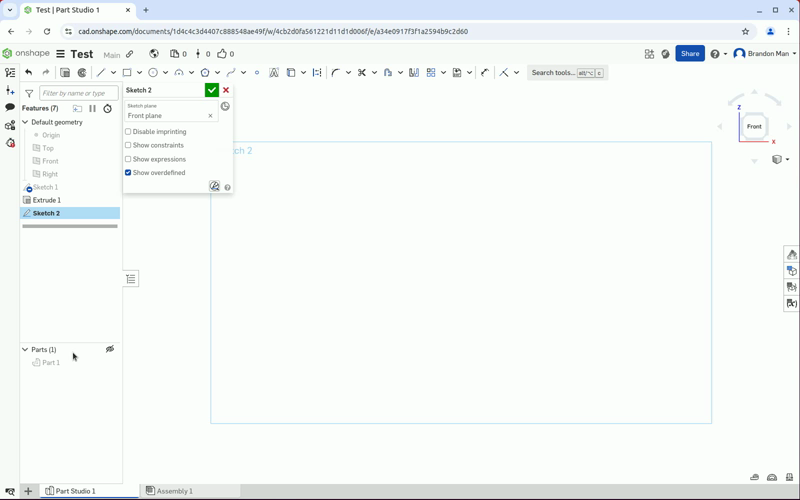
key_down(shift)
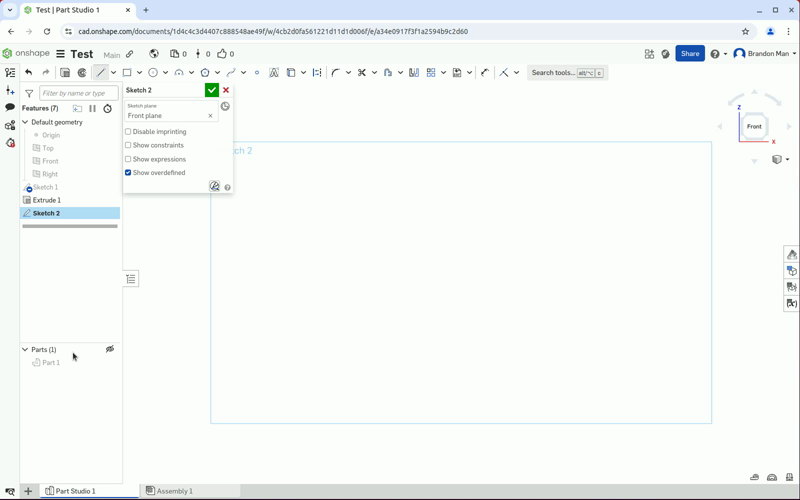
mouse_move(444, 294)
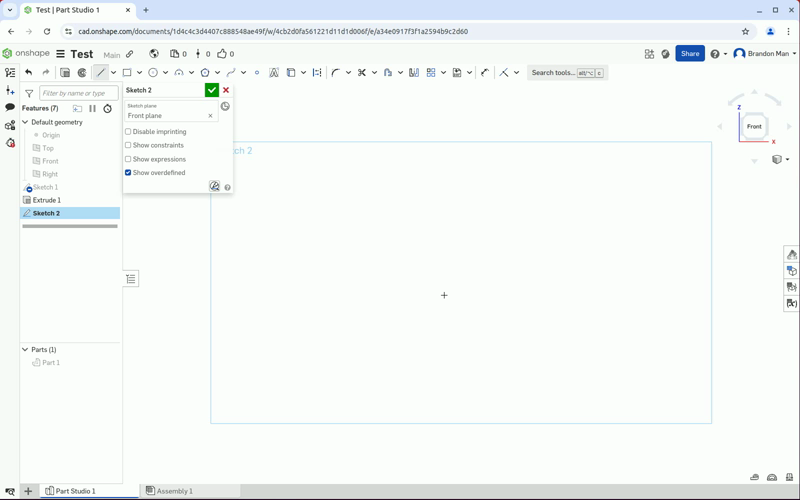
click(444, 294)
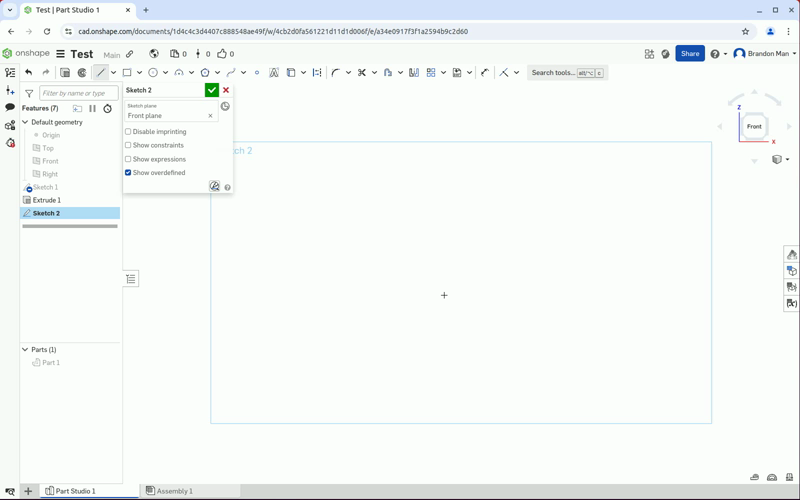
key_up(shift)
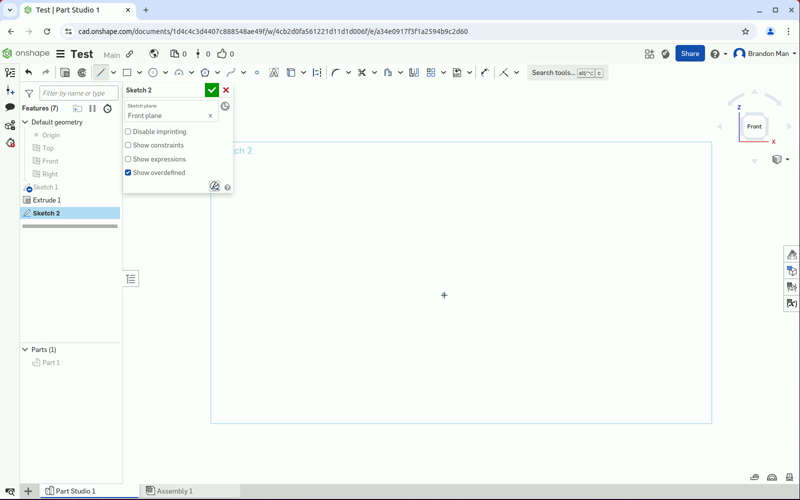
key_down(shift)
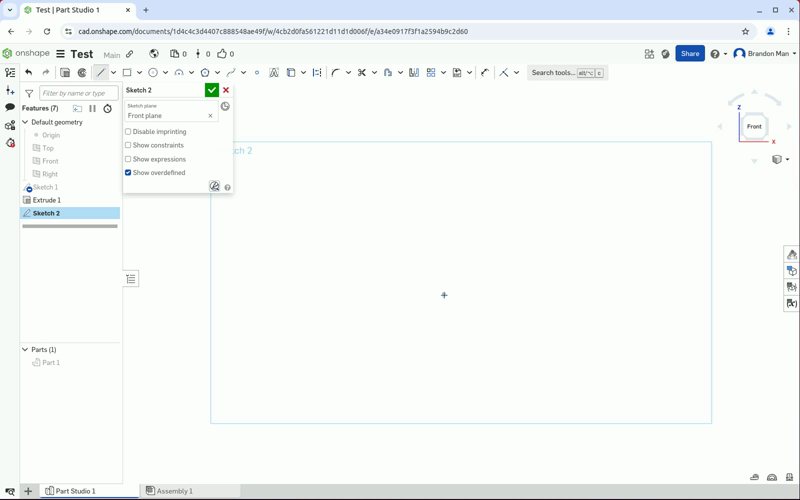
mouse_move(474, 294)
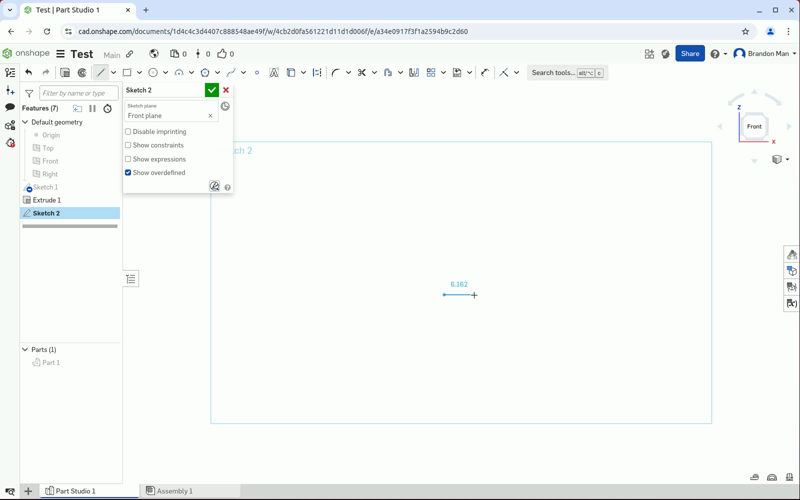
mouse_move(478, 294)
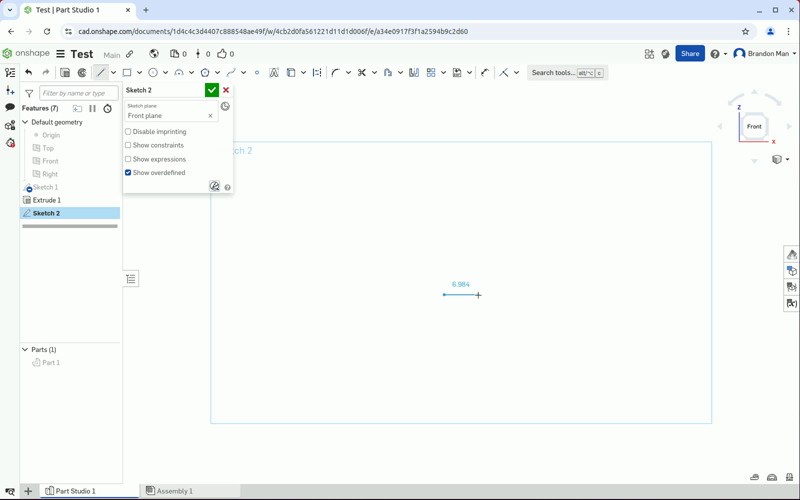
click(478, 294)
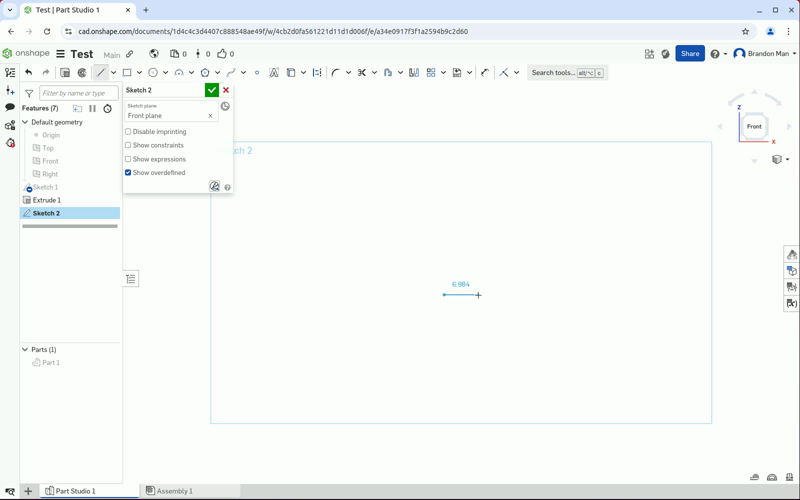
key_up(shift)
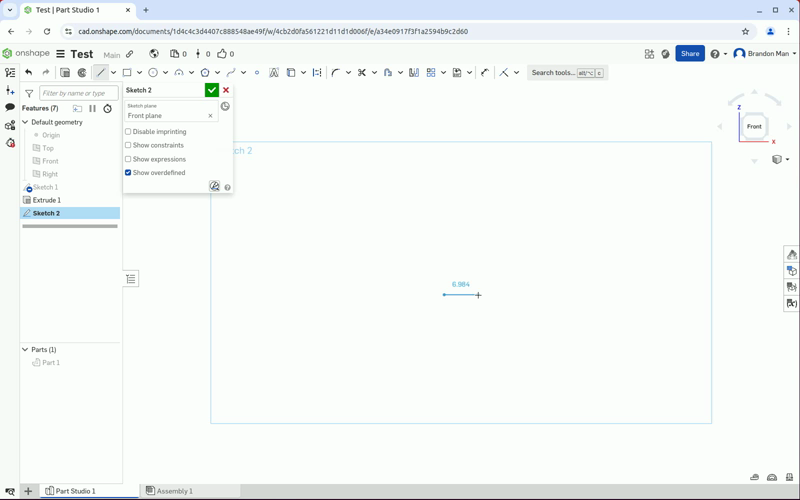
key_down(shift)
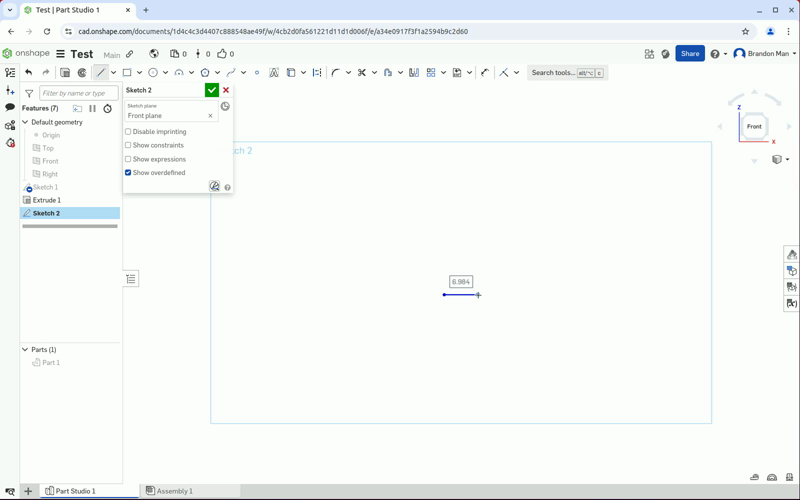
mouse_move(508, 294)
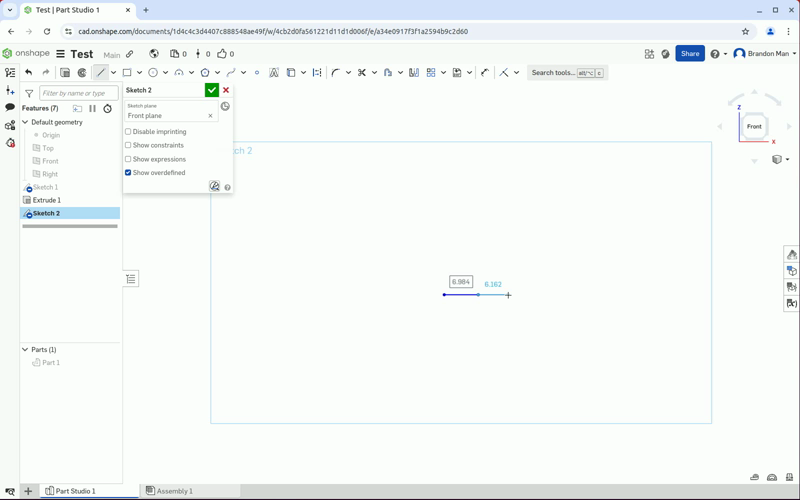
mouse_move(478, 270)
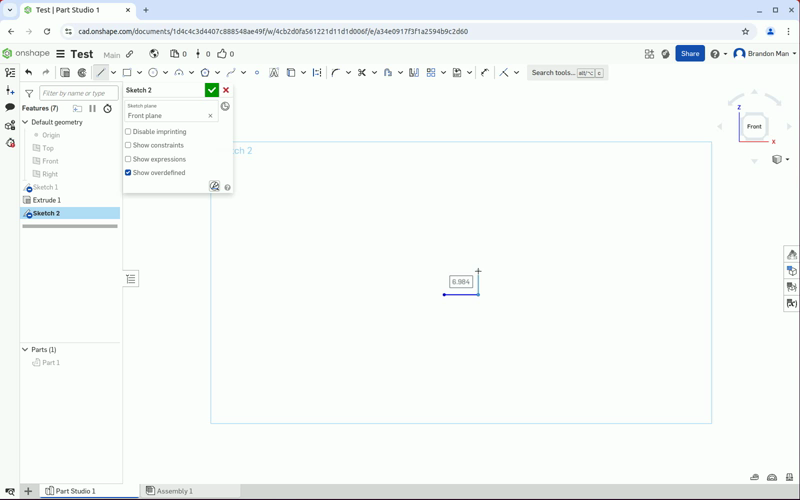
click(478, 270)
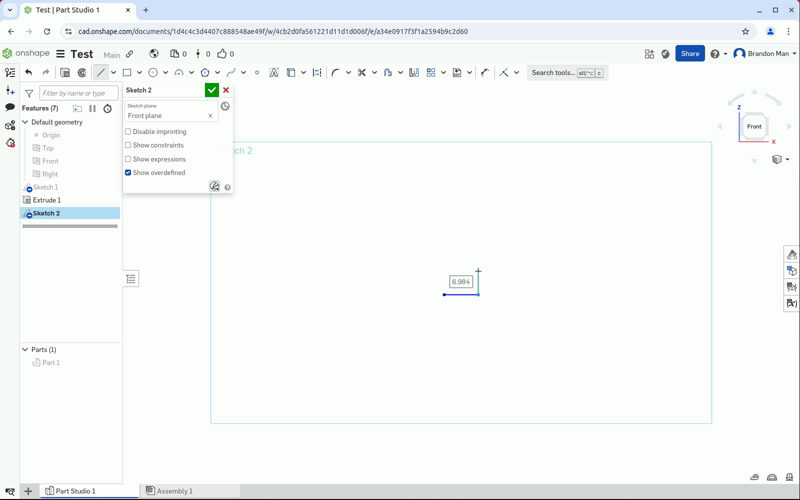
key_up(shift)
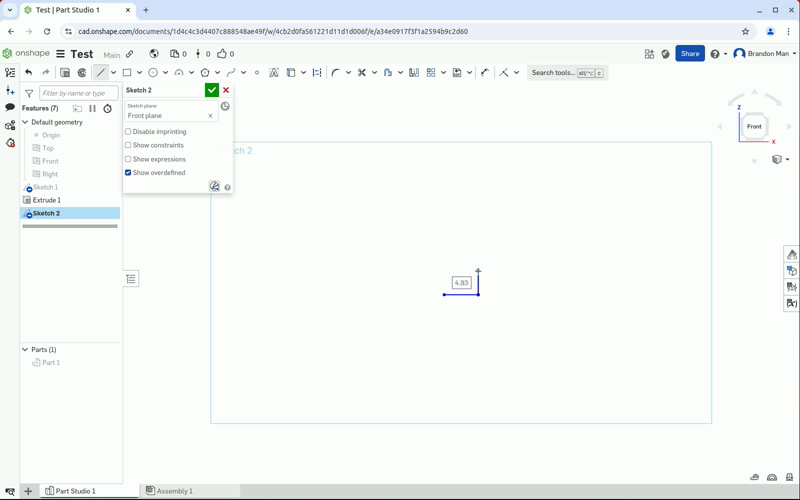
key_down(shift)
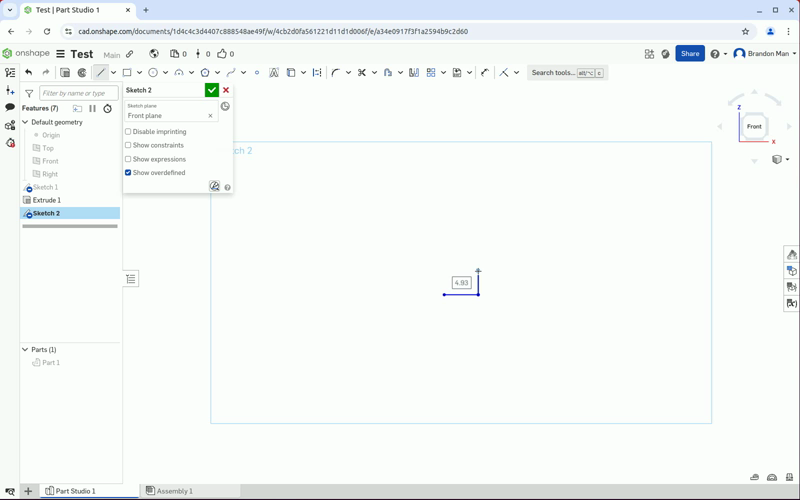
mouse_move(508, 270)
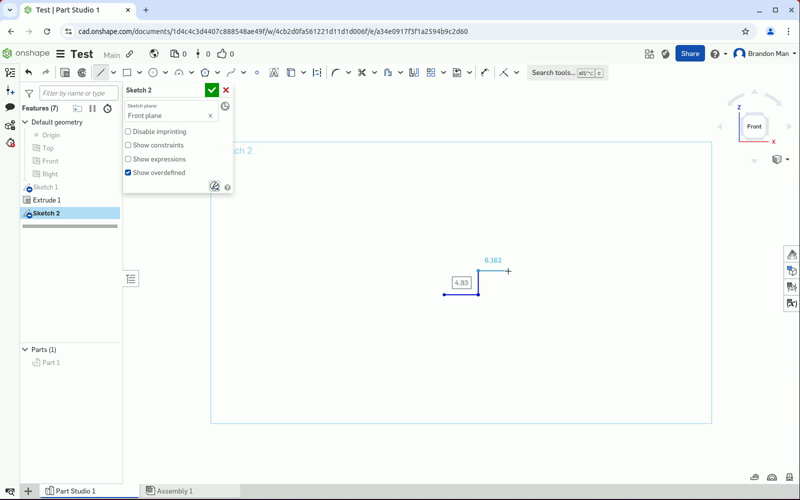
mouse_move(444, 270)
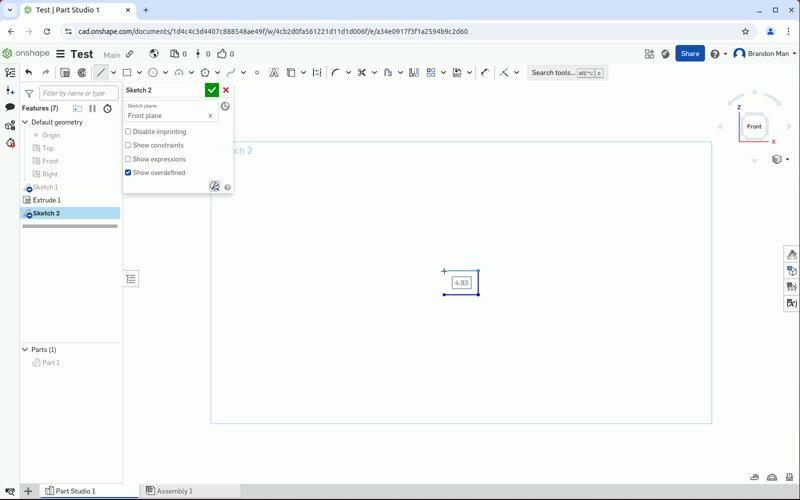
click(444, 270)
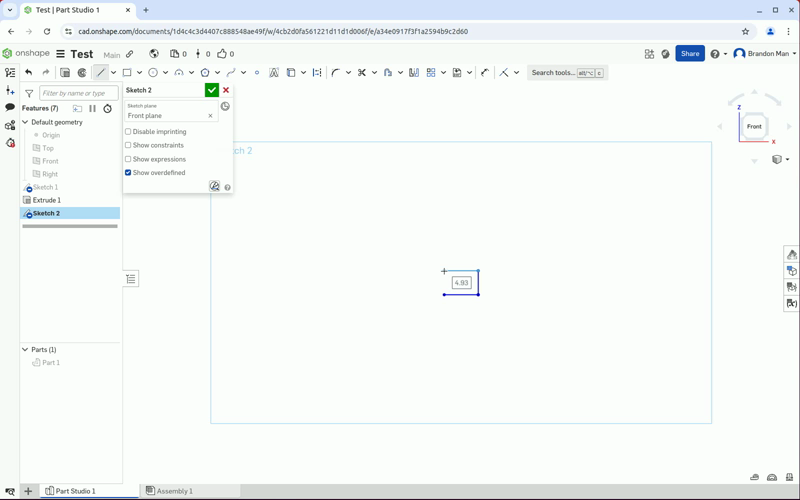
key_up(shift)
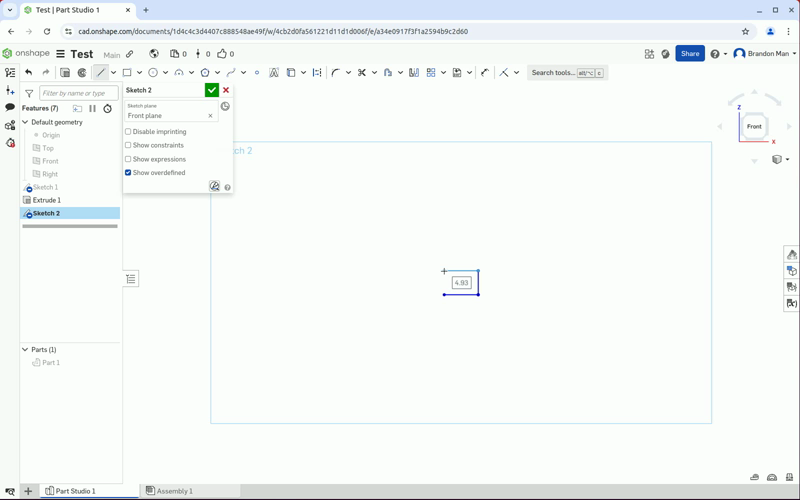
mouse_move(474, 270)
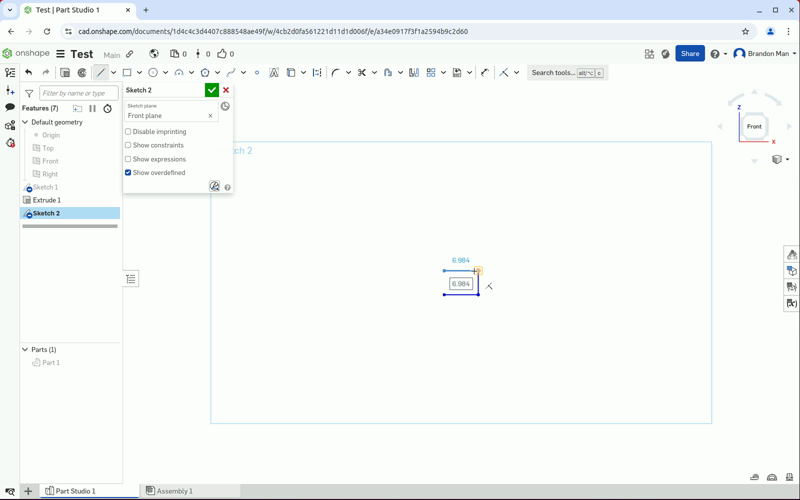
key_down(shift)
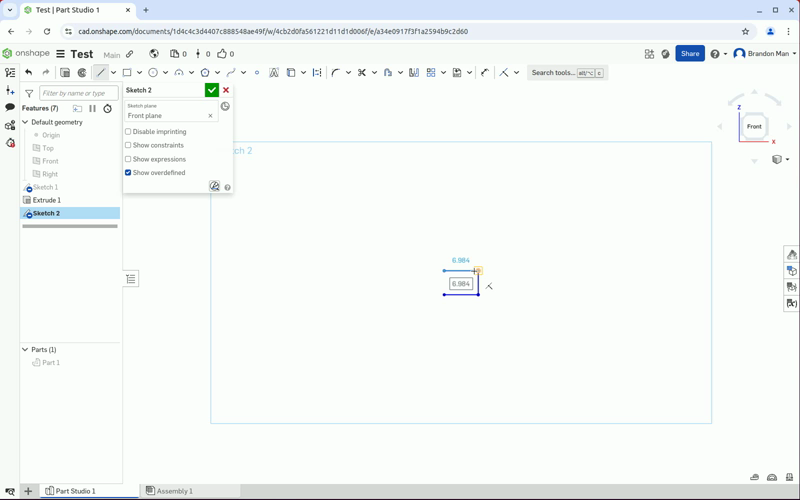
mouse_move(444, 294)
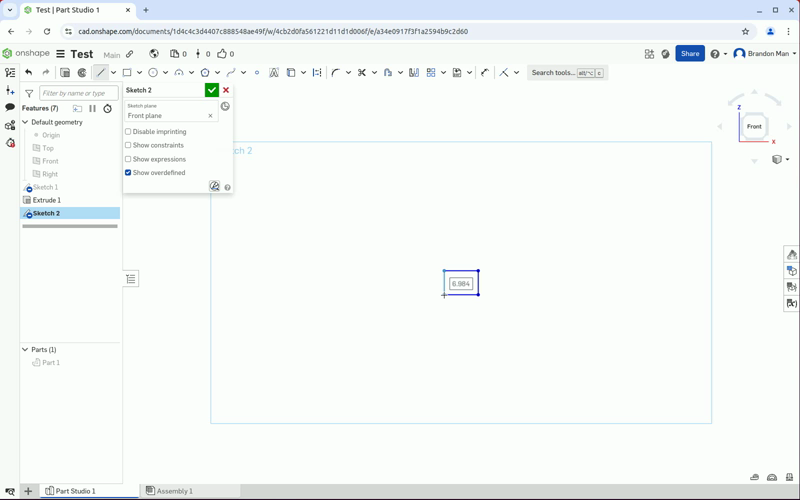
key_up(shift)
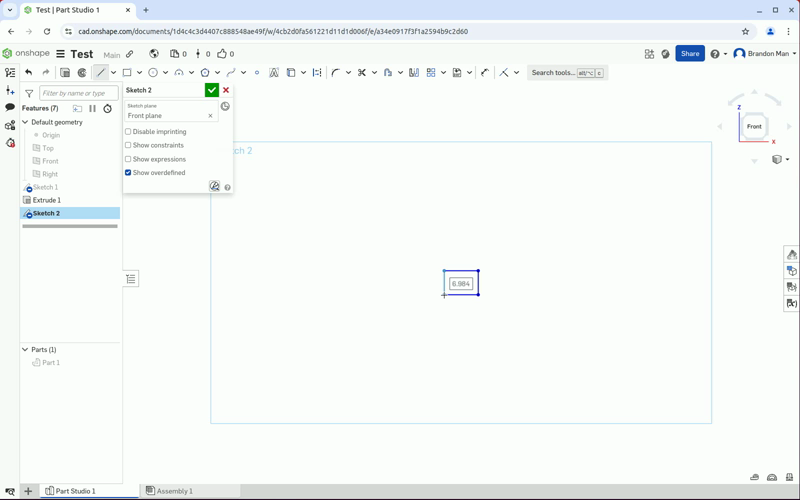
click(444, 294)
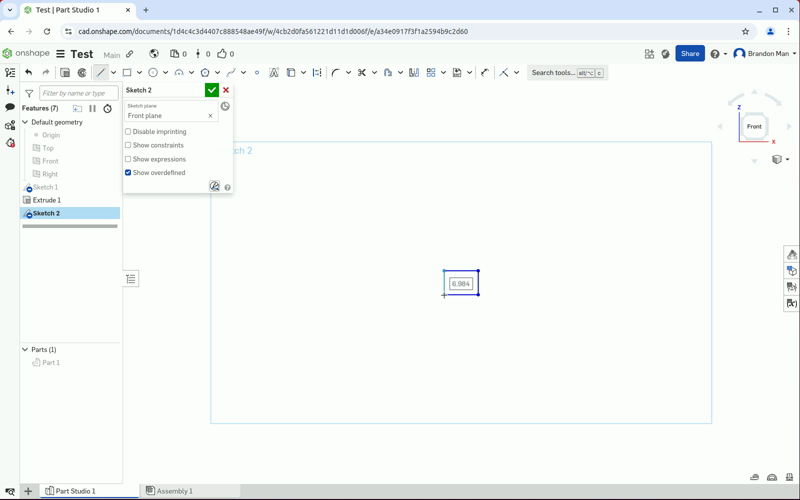
key(esc)
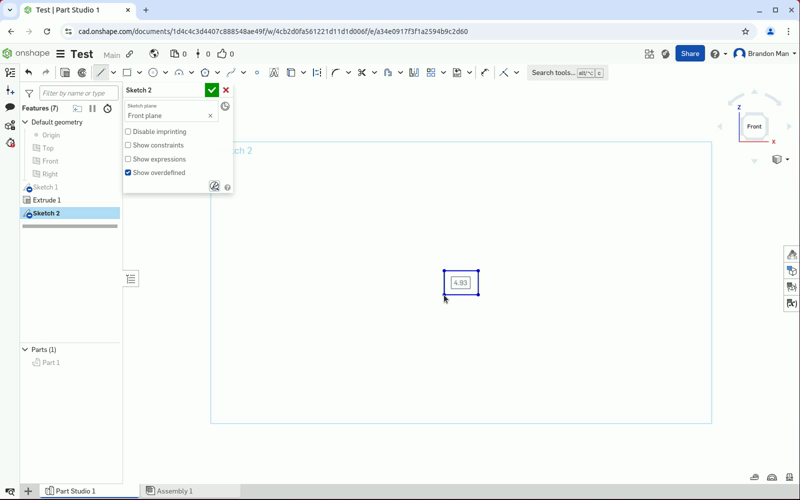
key(l)
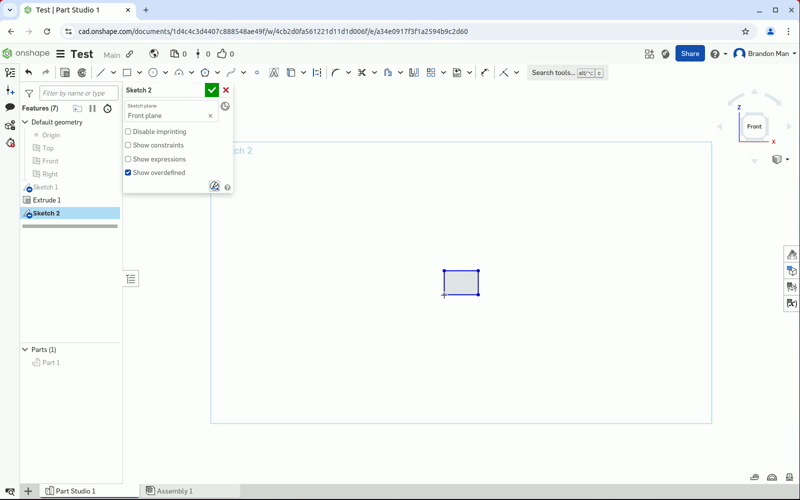
key_down(shift)
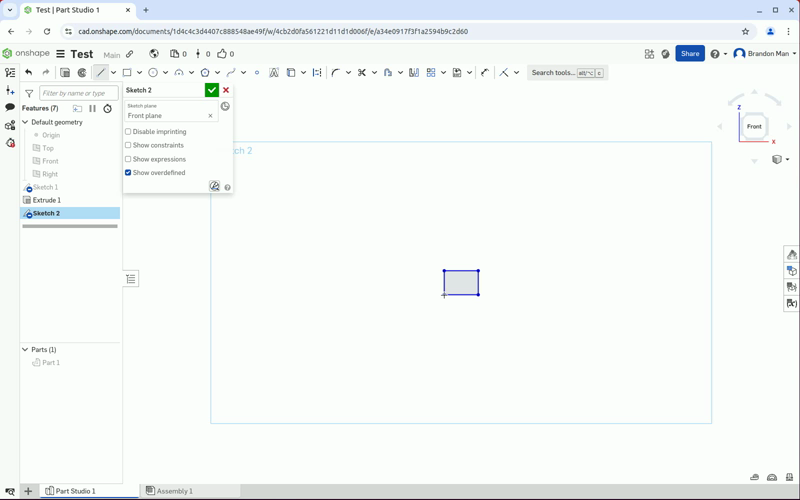
mouse_move(448, 290)
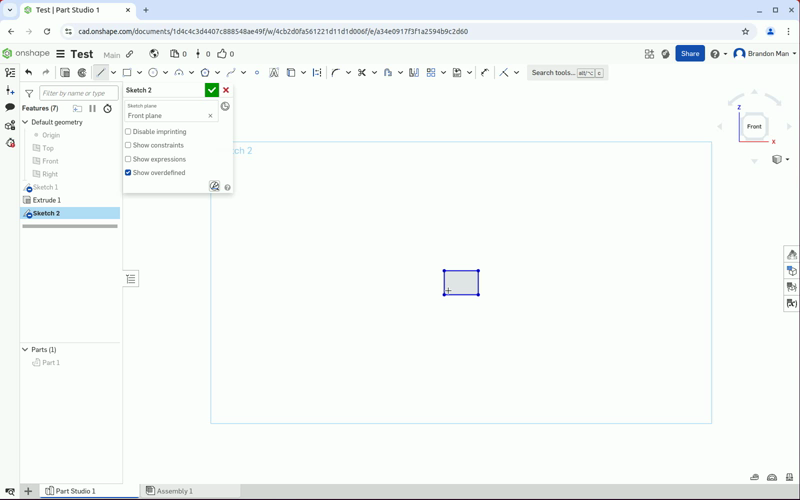
click(448, 290)
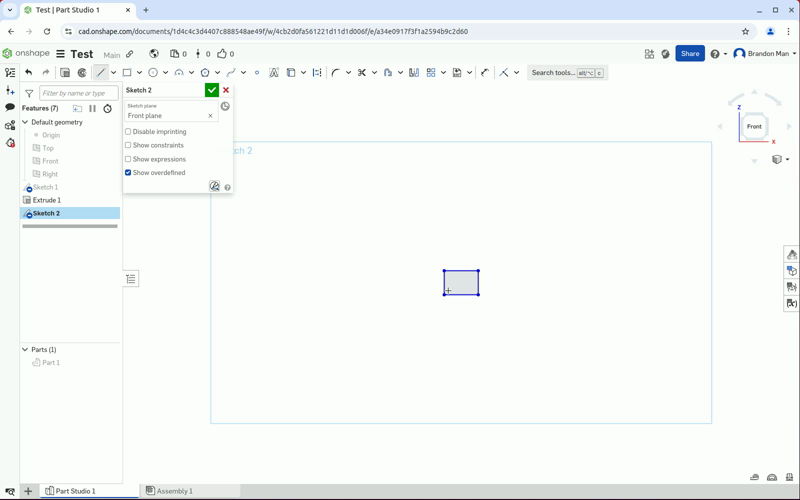
key_up(shift)
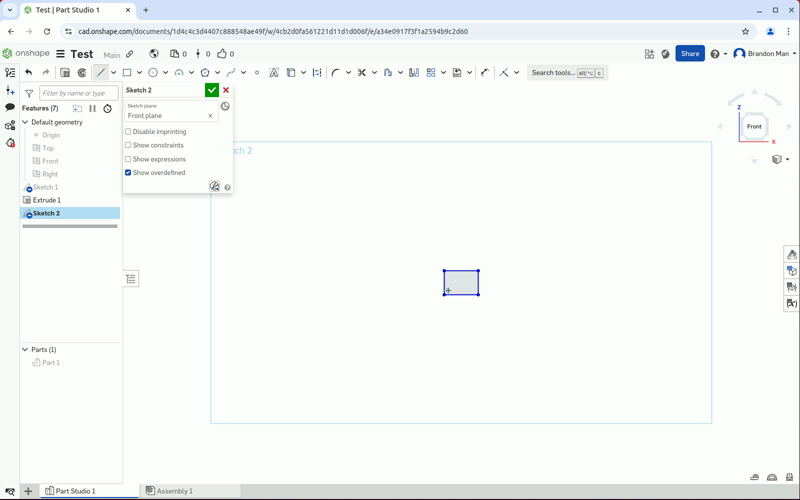
key_down(shift)
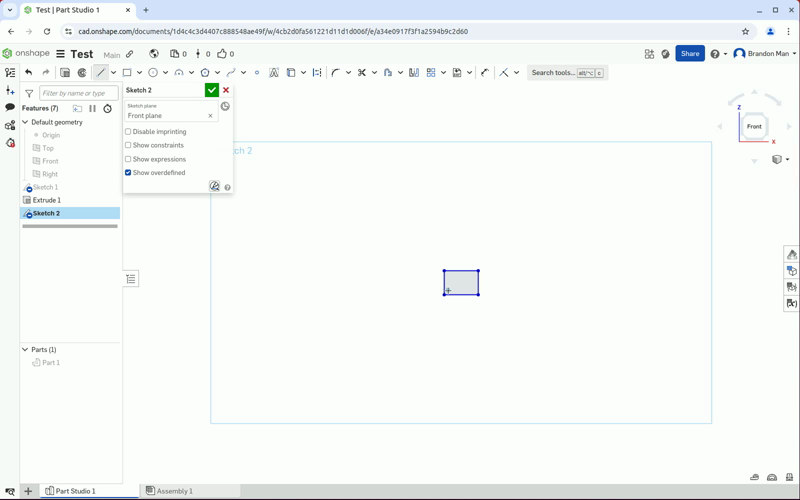
mouse_move(478, 290)
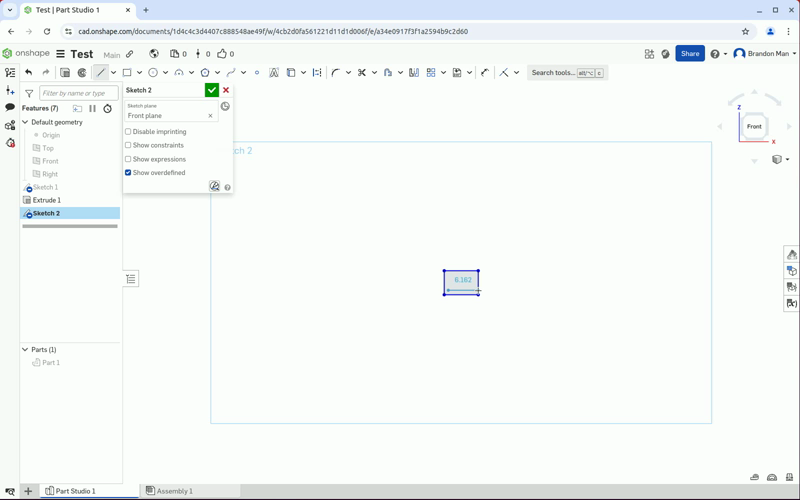
mouse_move(474, 290)
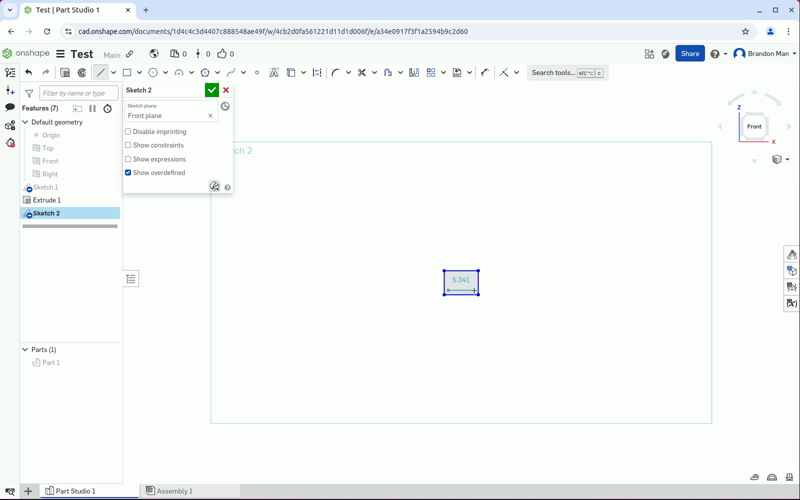
click(474, 290)
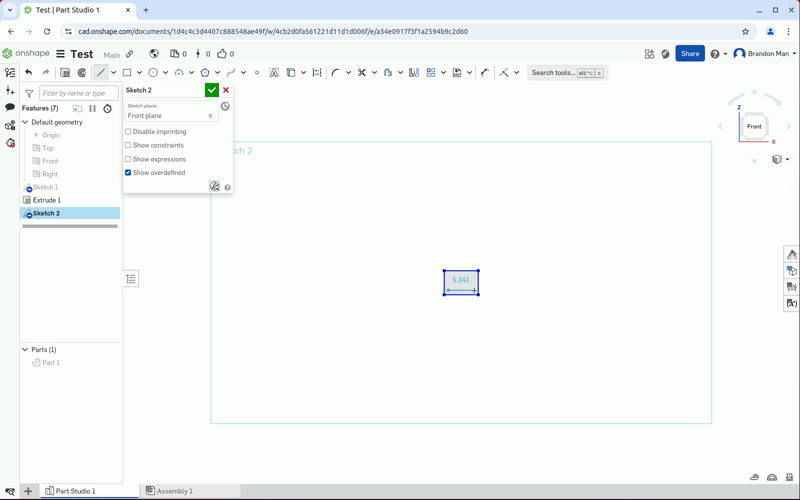
key_up(shift)
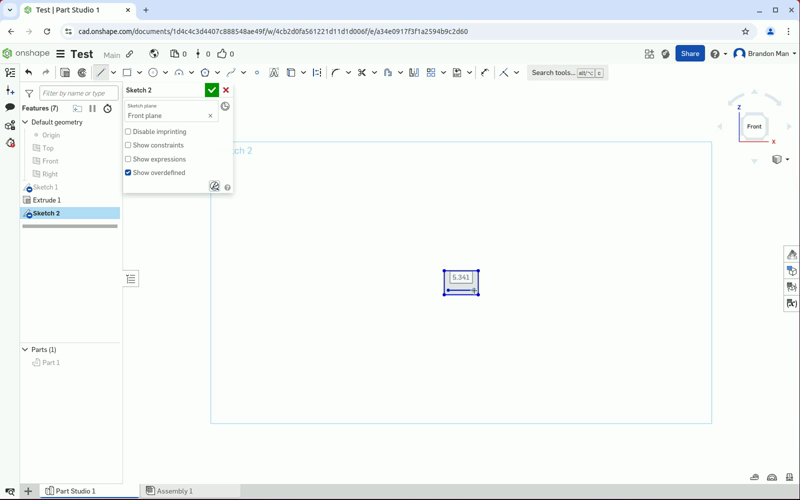
key_down(shift)
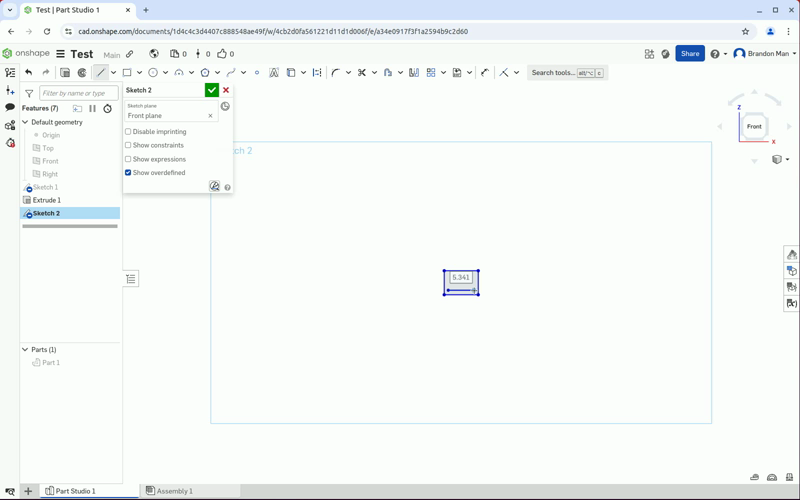
mouse_move(504, 290)
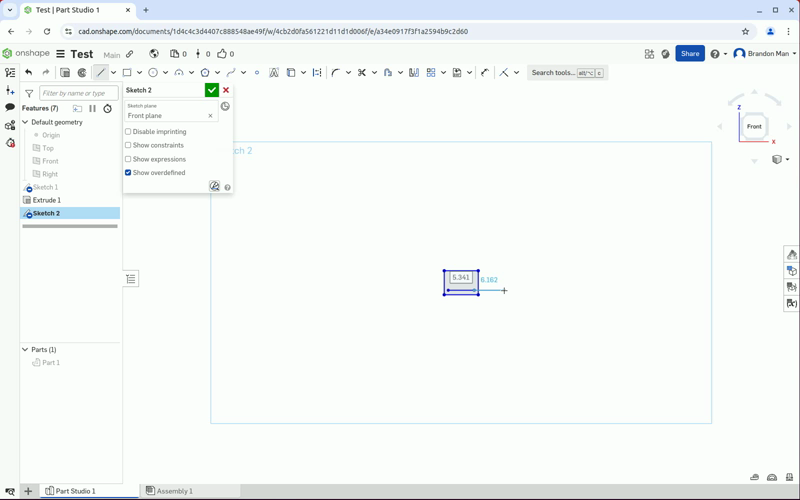
mouse_move(474, 275)
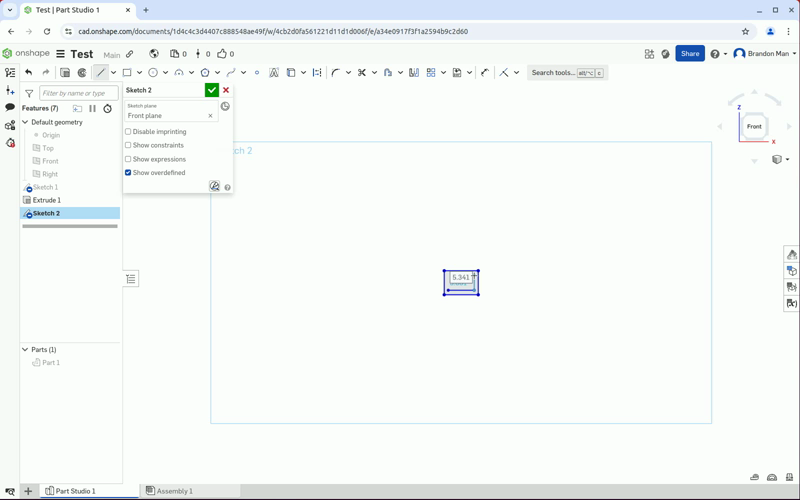
click(474, 275)
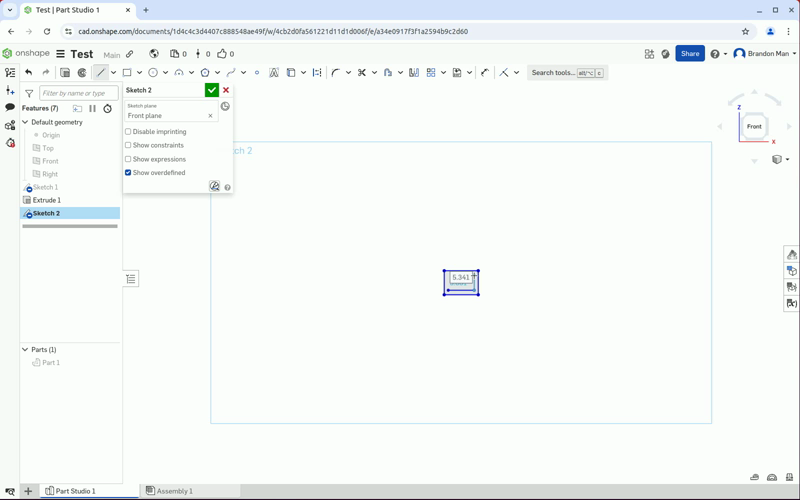
key_up(shift)
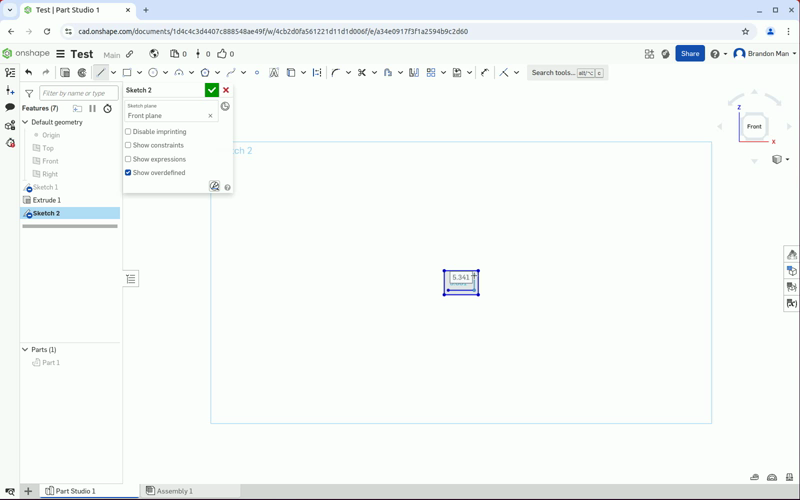
key_down(shift)
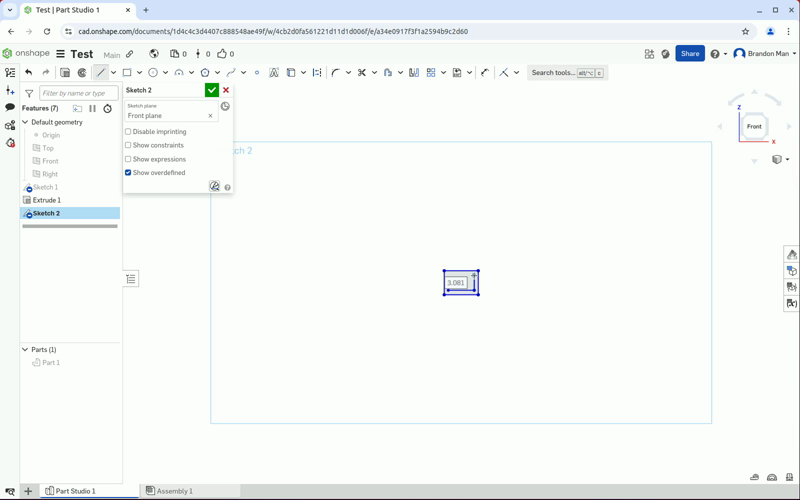
mouse_move(504, 275)
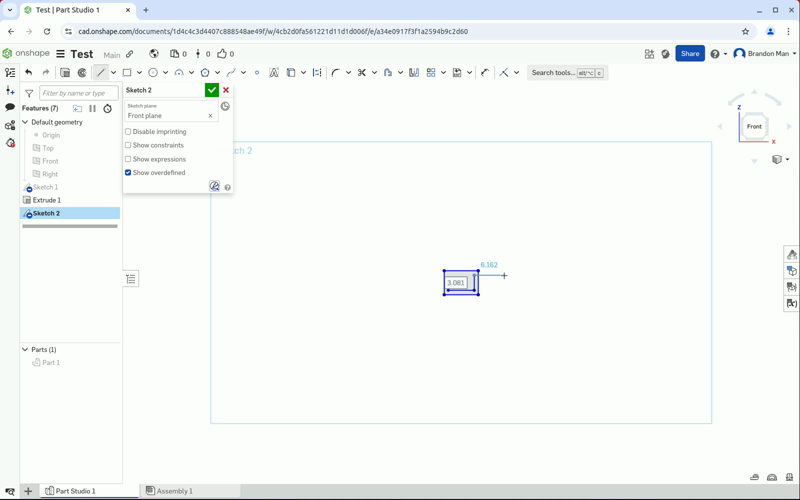
mouse_move(448, 275)
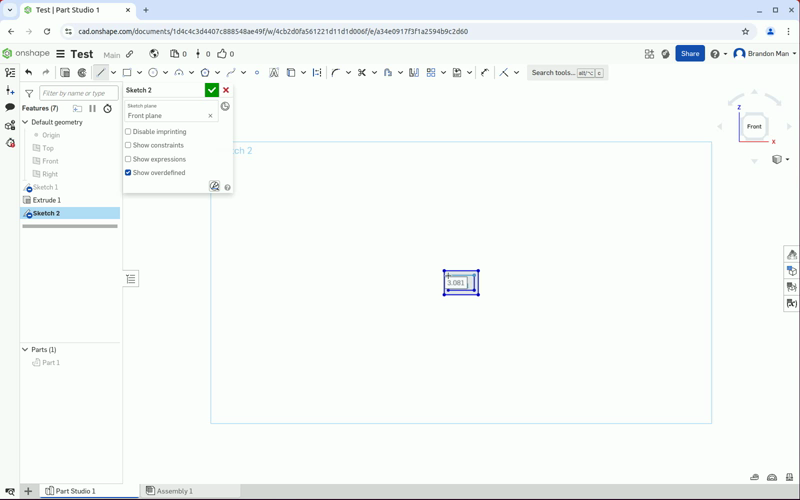
click(448, 275)
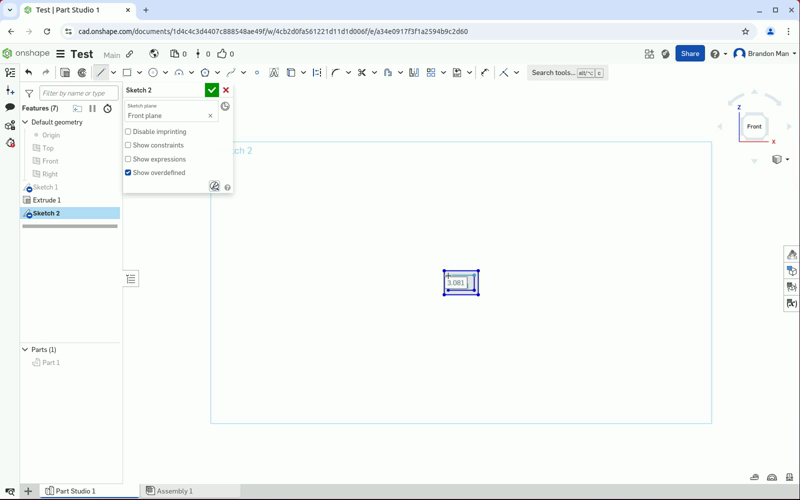
key_up(shift)
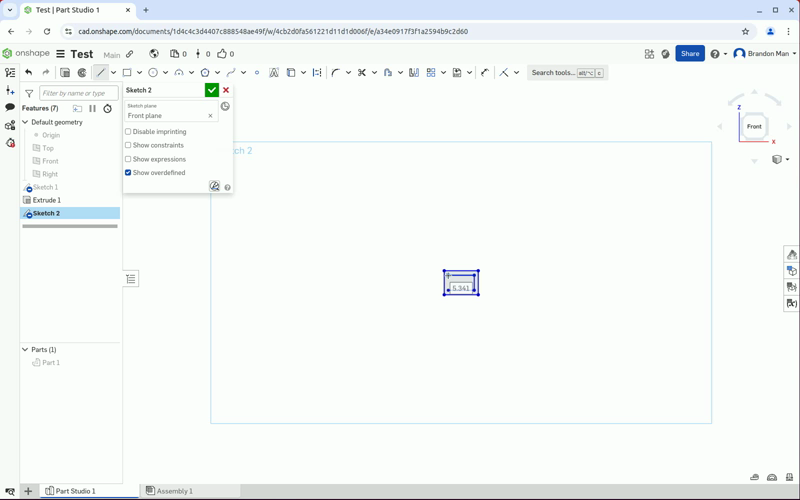
mouse_move(478, 275)
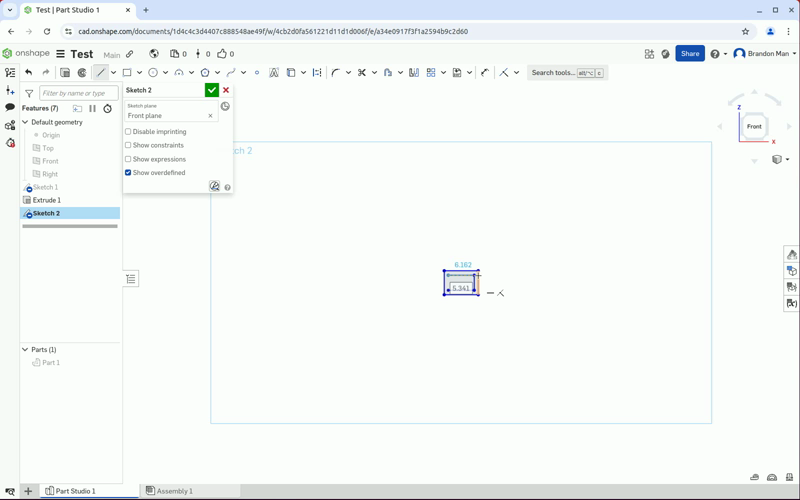
key_down(shift)
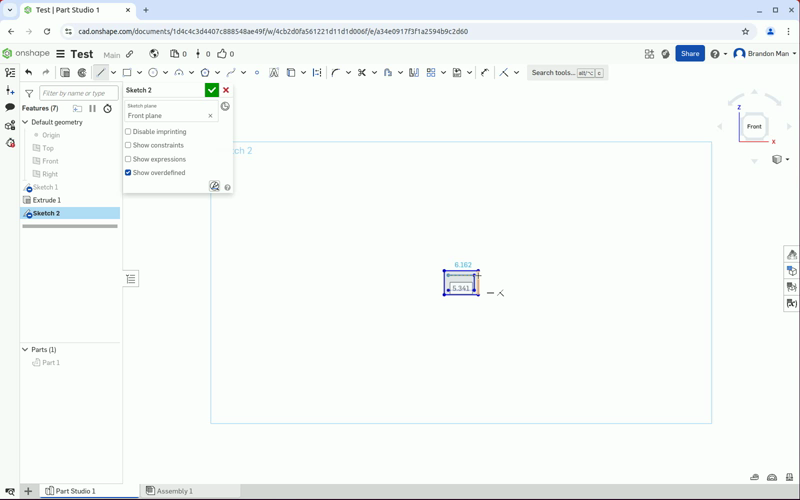
mouse_move(448, 290)
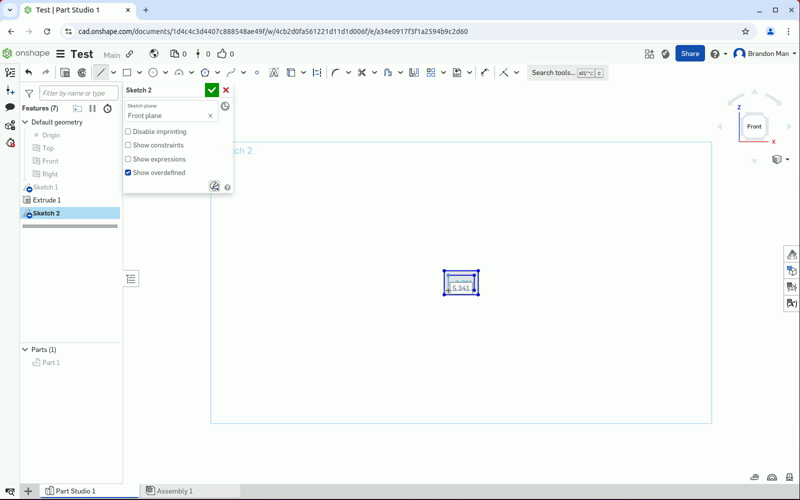
key_up(shift)
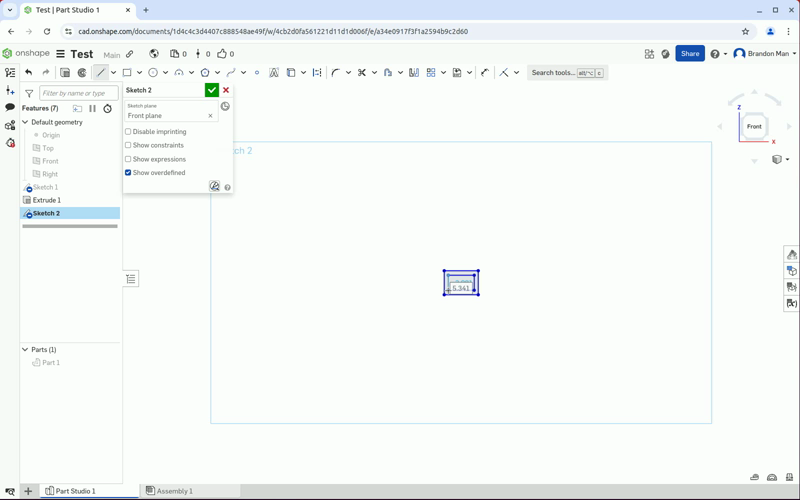
click(448, 290)
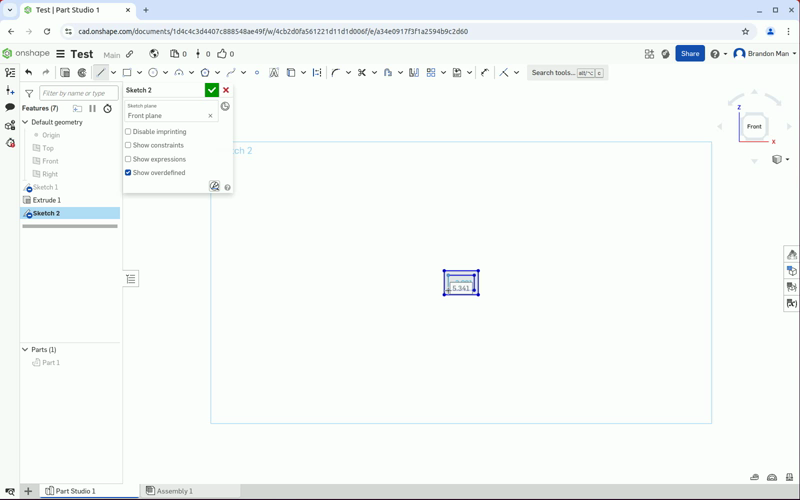
key(esc)
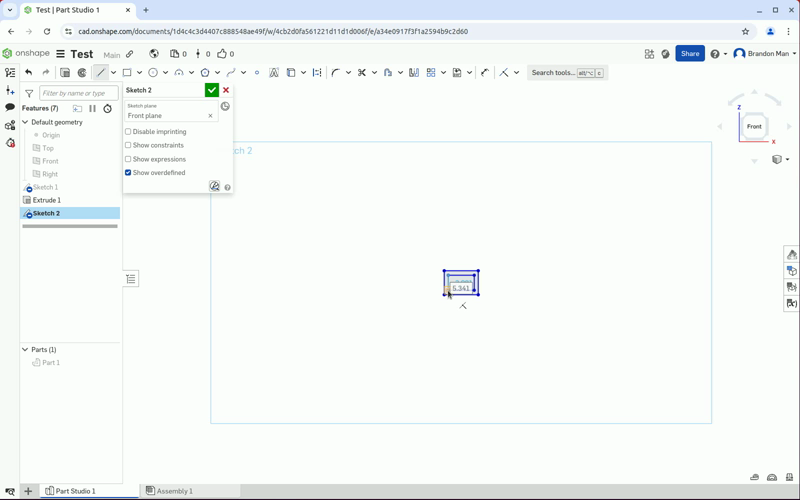
mouse_move(446, 286)
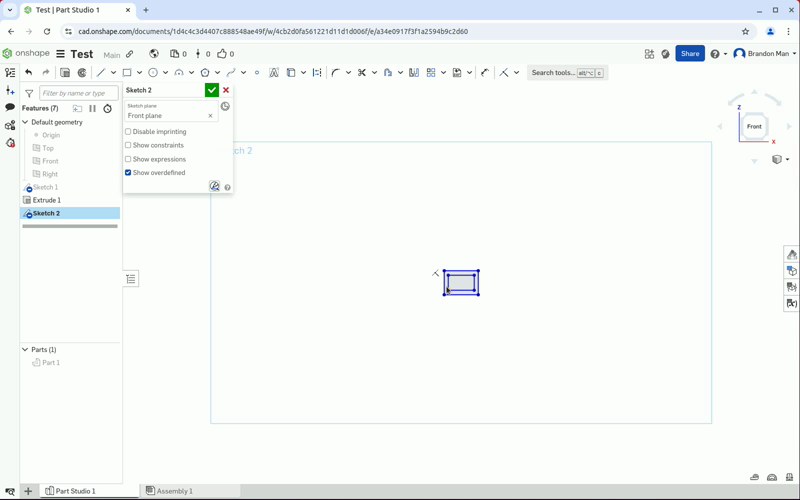
scroll(6)
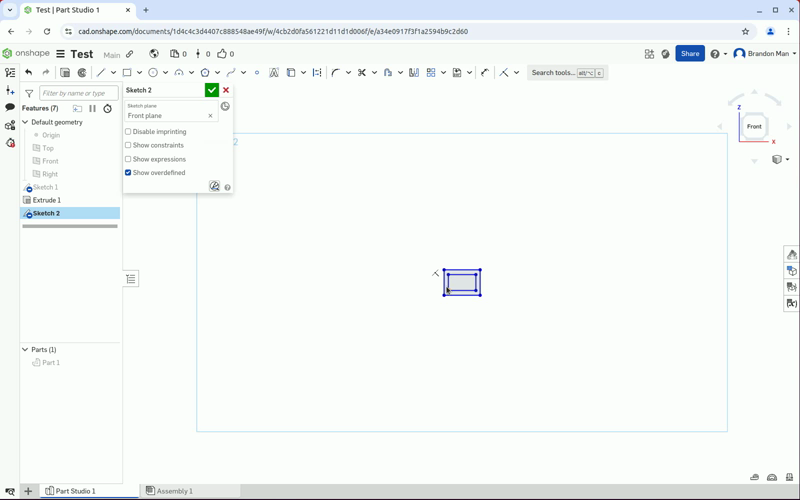
scroll(6)
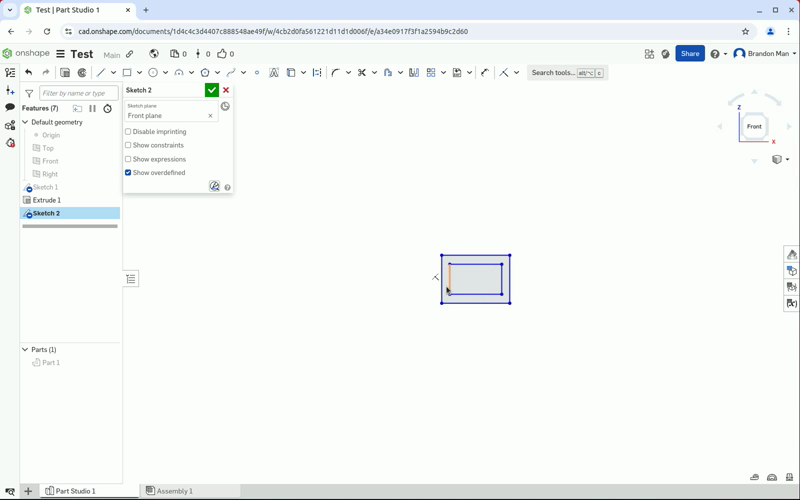
scroll(6)
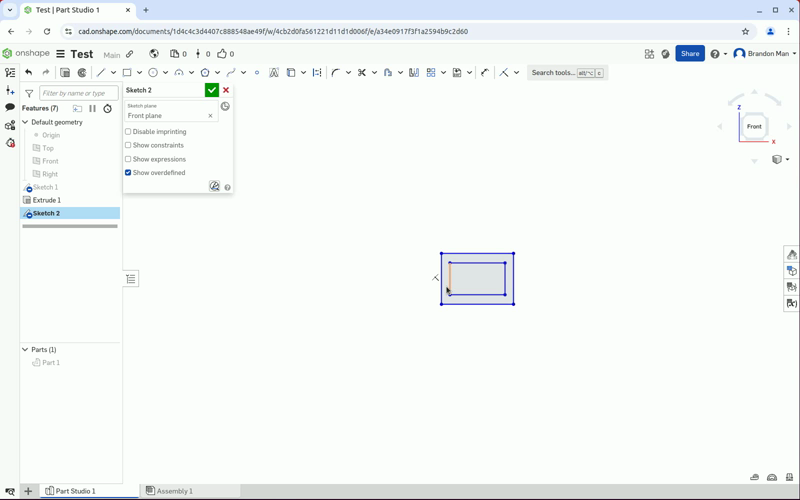
scroll(6)
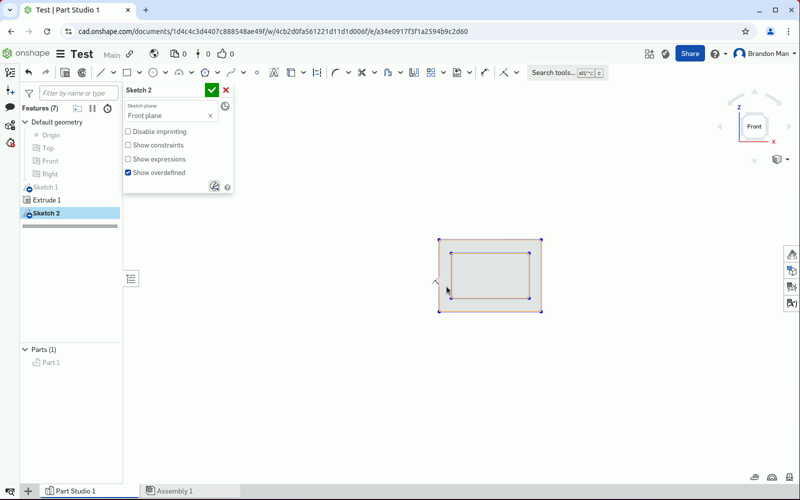
scroll(6)
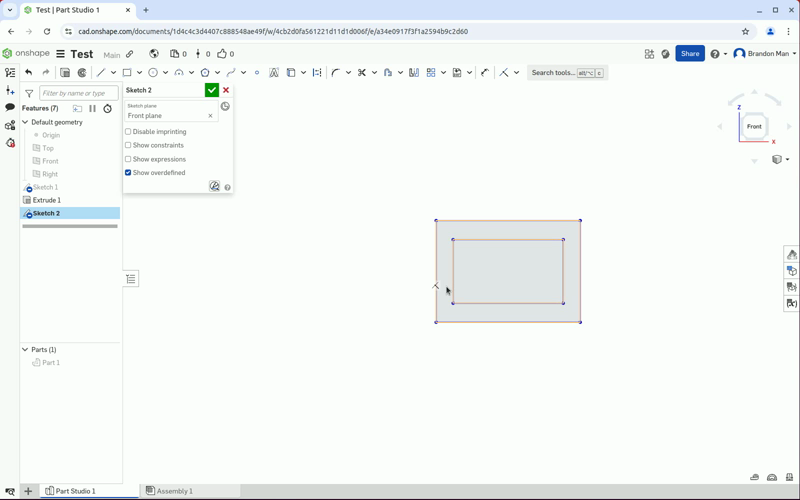
scroll(6)
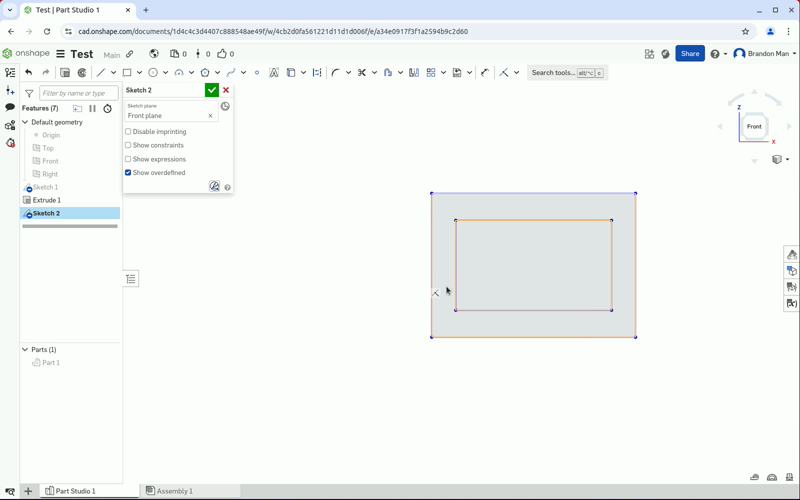
scroll(6)
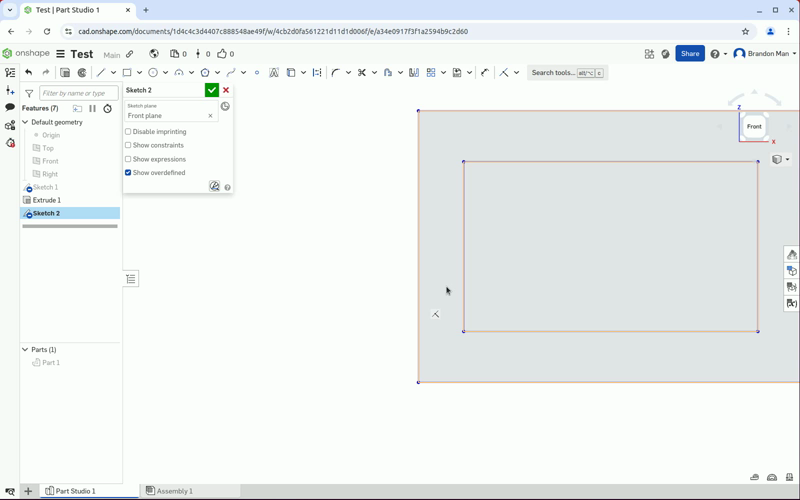
click(446, 286)
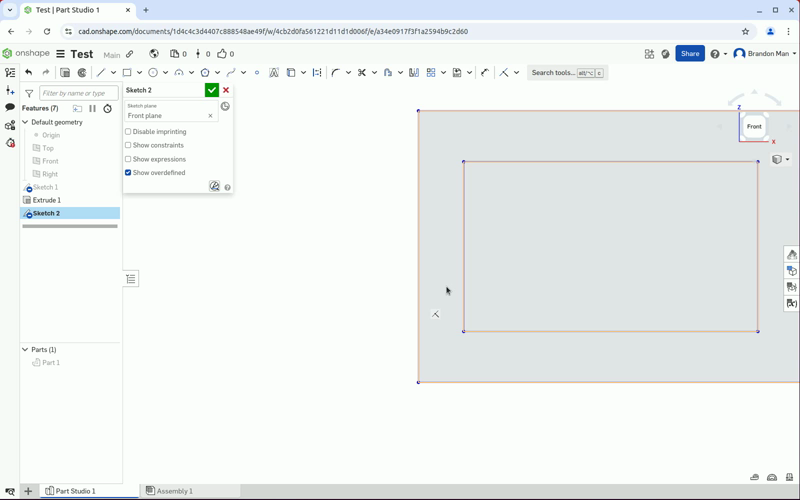
scroll(-6)
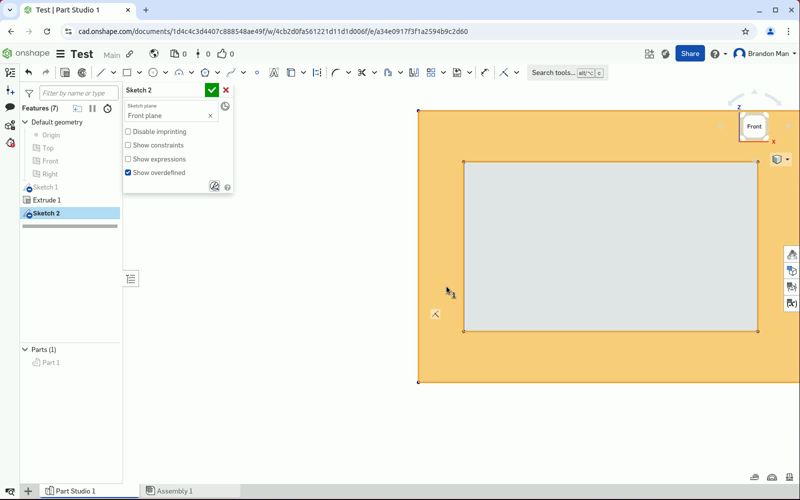
scroll(-6)
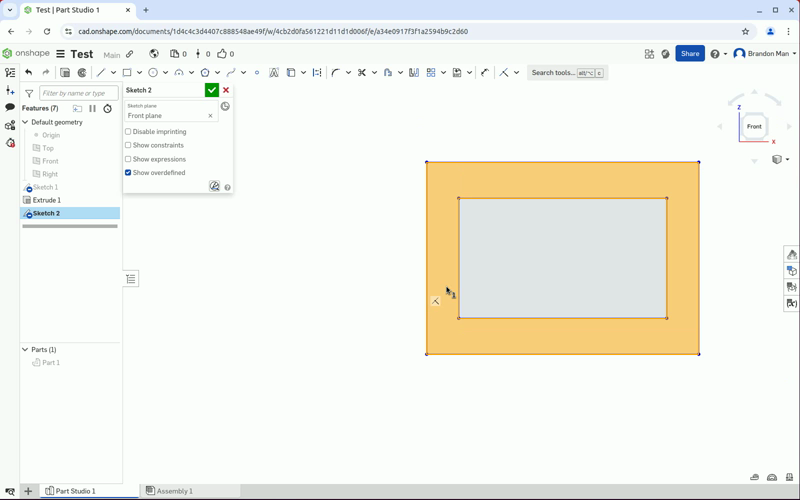
scroll(-6)
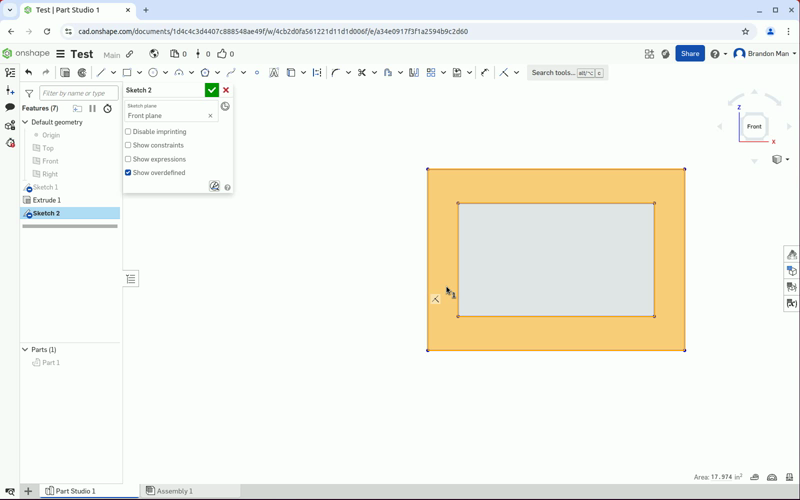
scroll(-6)
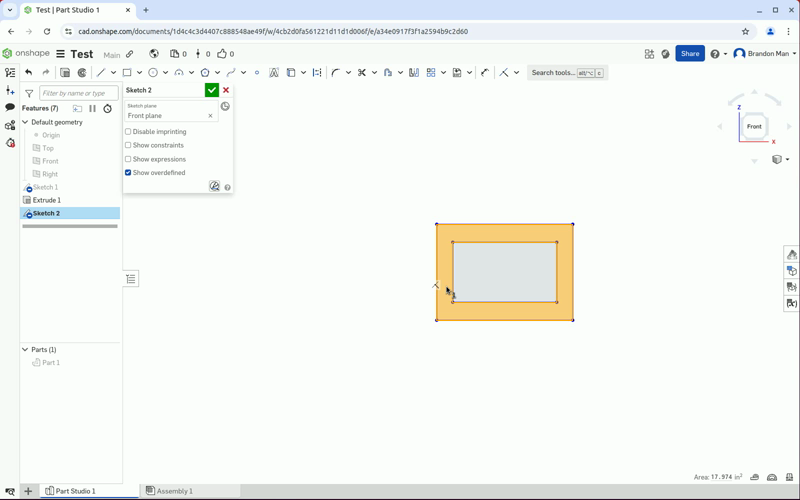
scroll(-6)
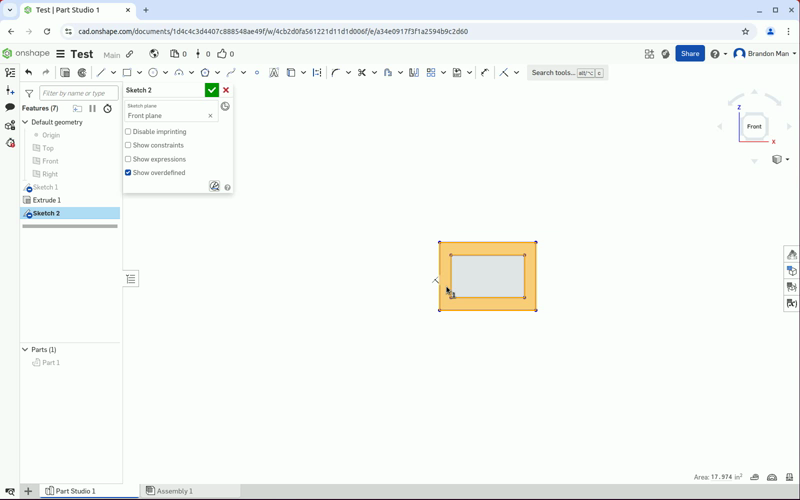
scroll(-6)
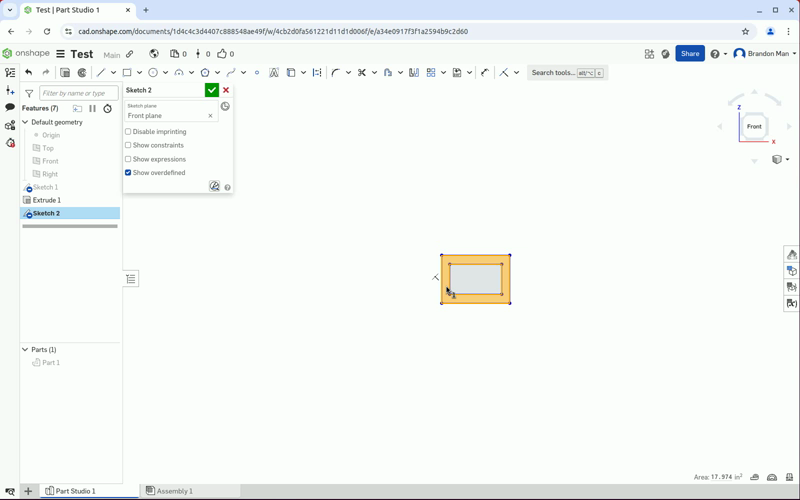
scroll(-6)
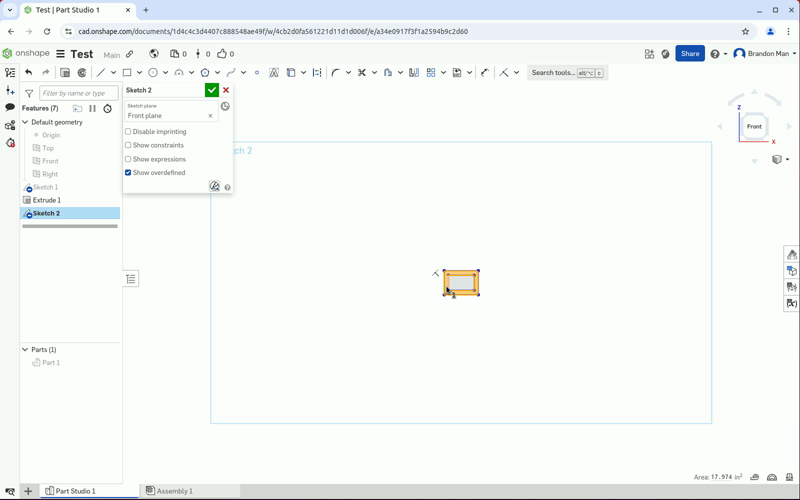
mouse_move(73, 352)
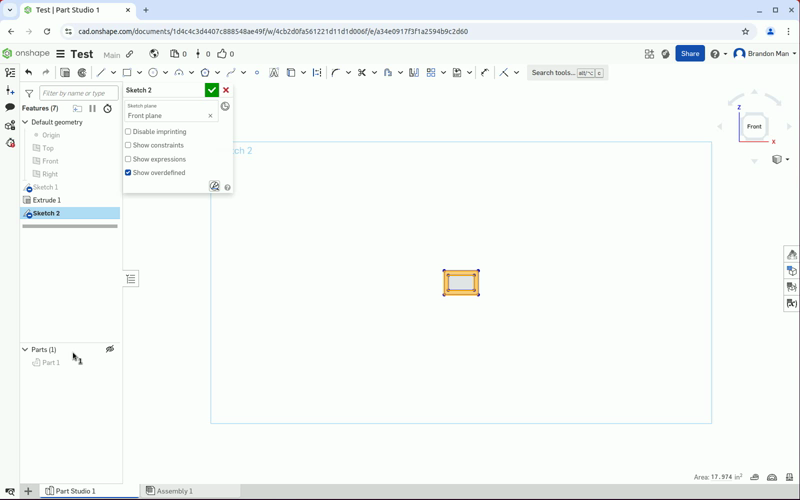
key(shift+y)
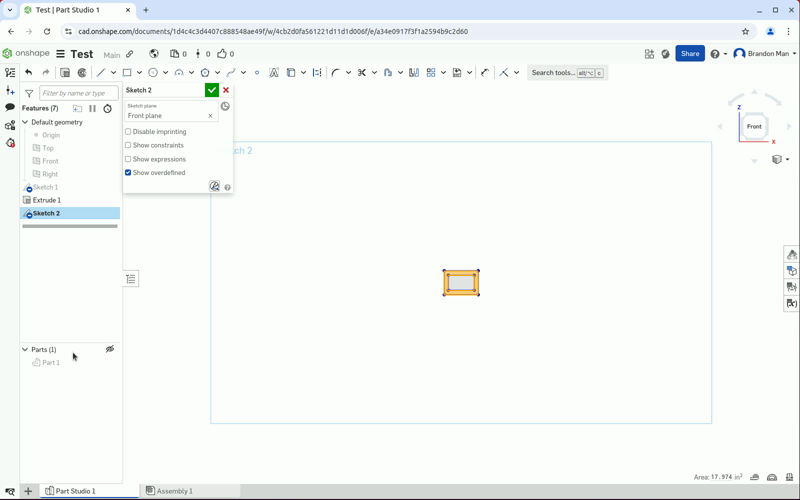
key(shift+e)
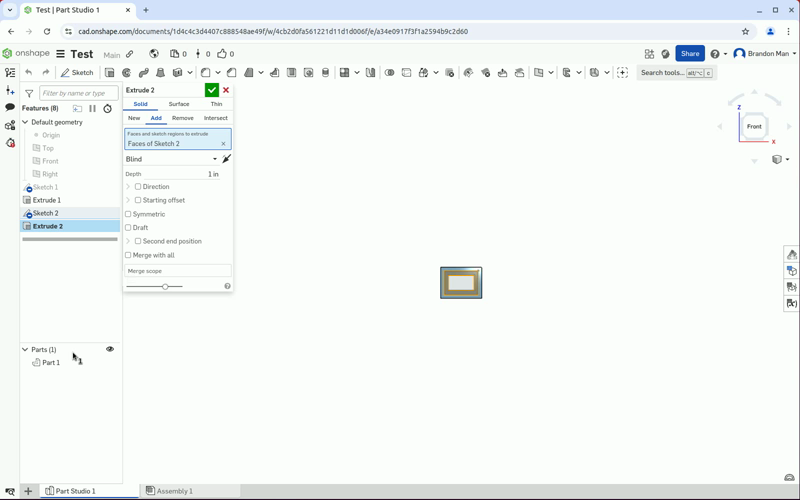
mouse_move(143, 106)
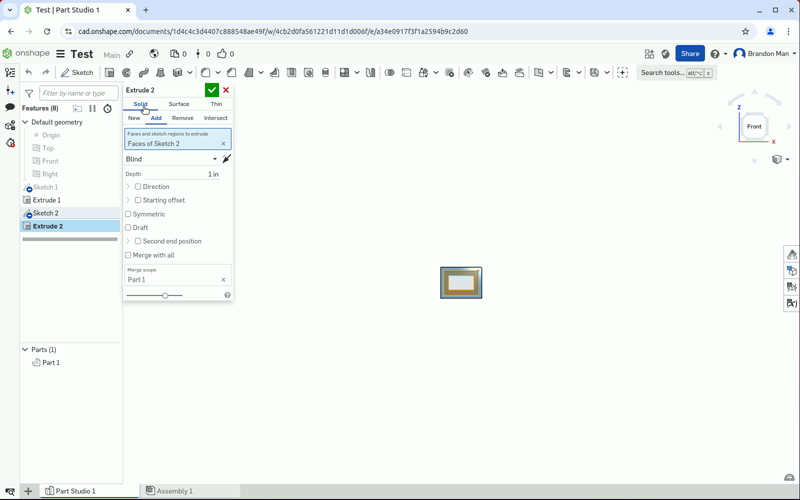
click(143, 106)
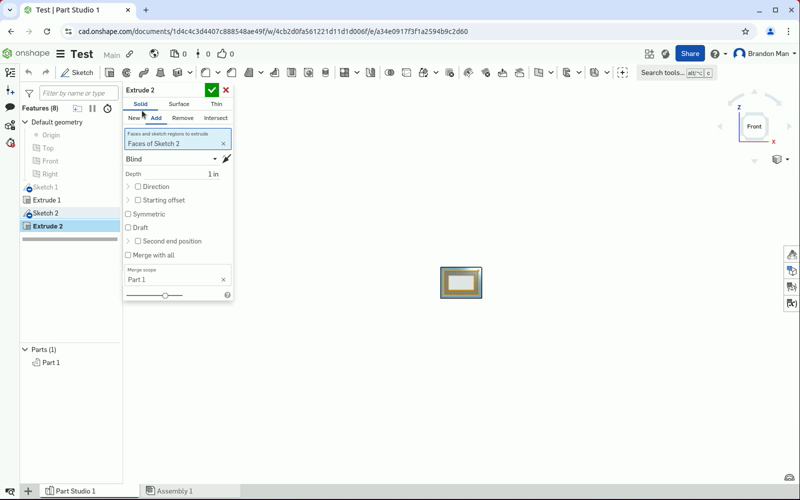
mouse_move(137, 120)
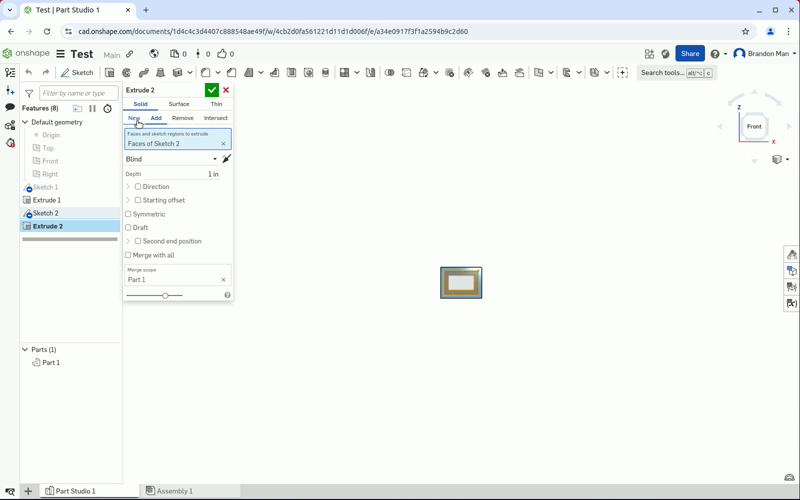
click(137, 120)
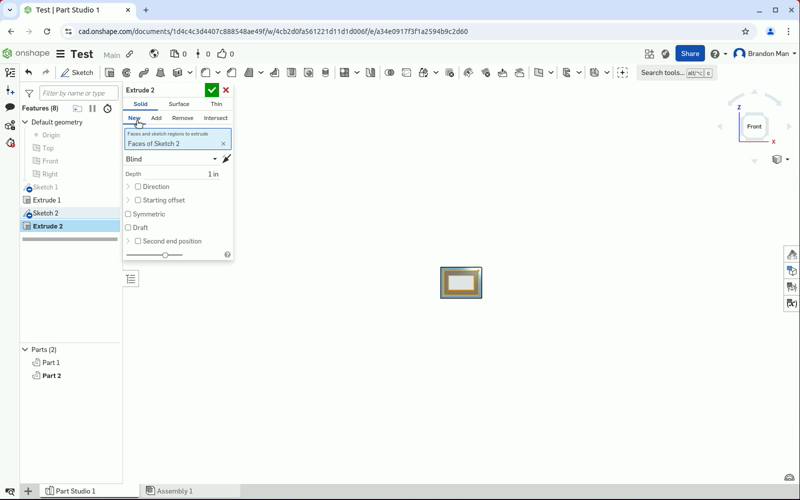
key(tab, 4)
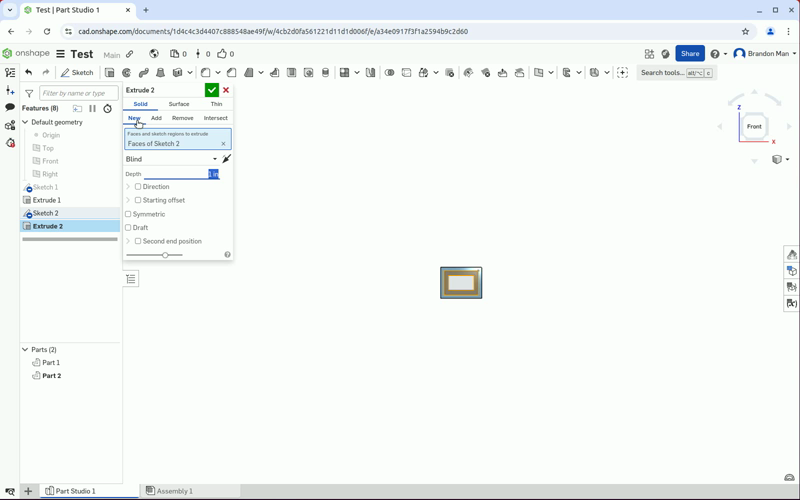
text(-0.241)
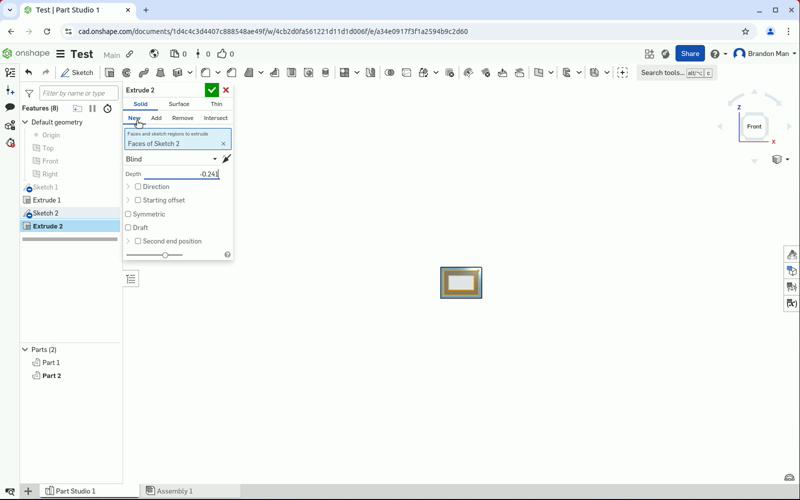
key(enter)
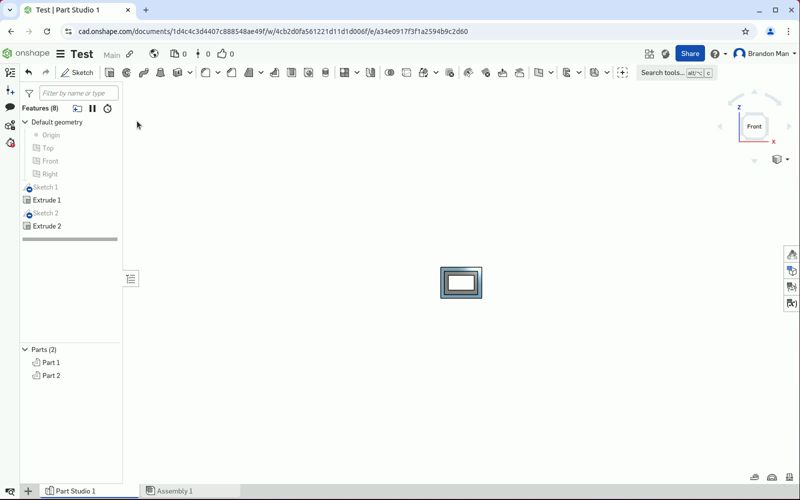
key(shift+h)
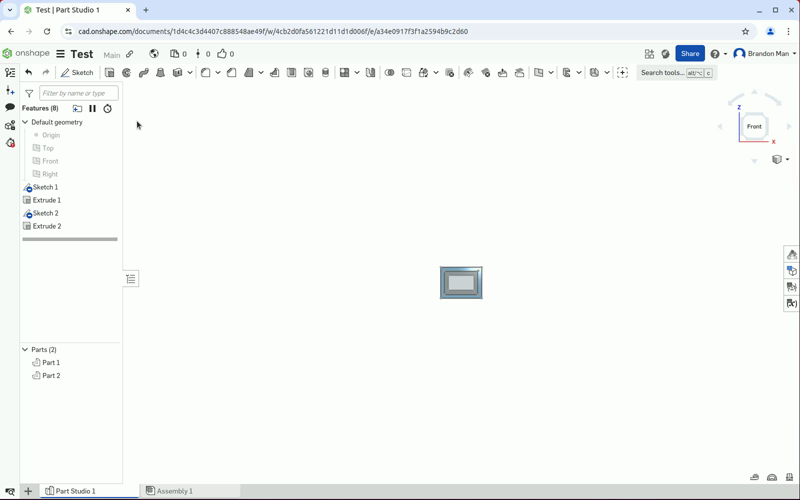
key(shift+h)
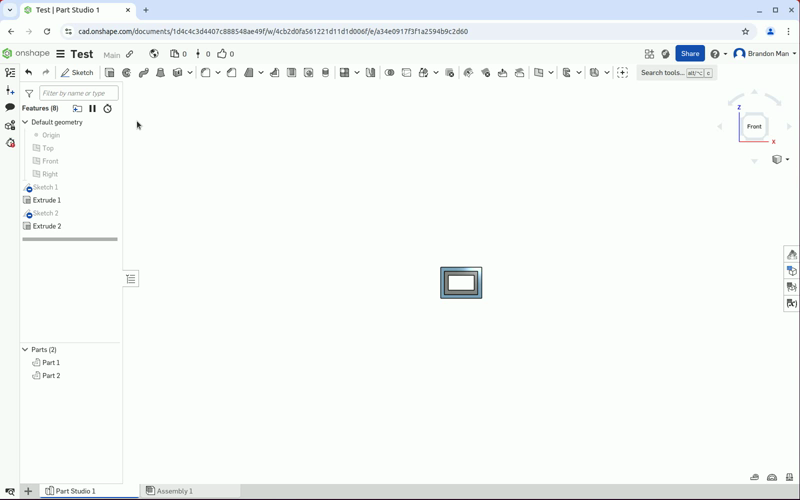
mouse_move(73, 189)
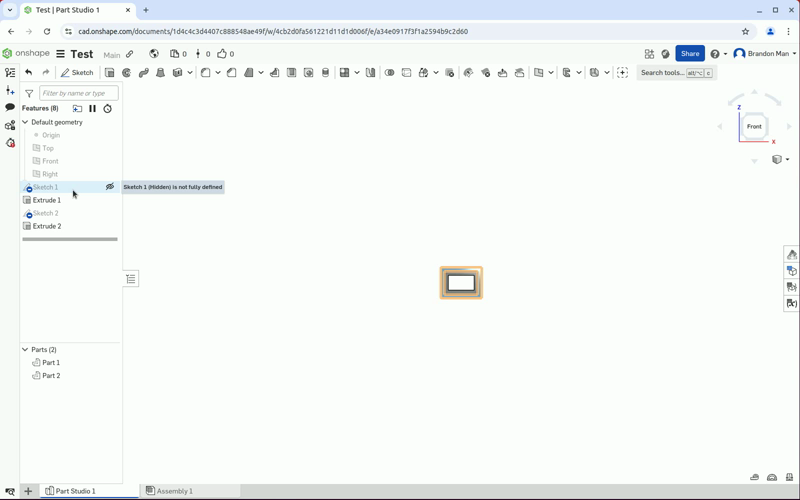
click(73, 189)
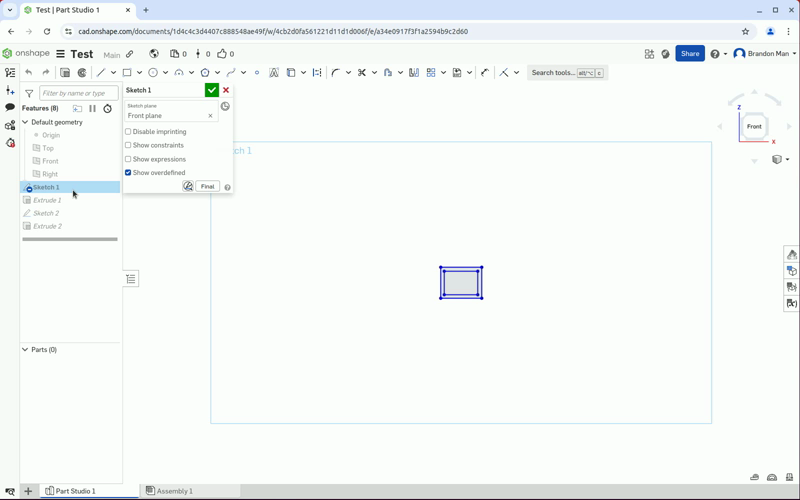
mouse_move(229, 92)
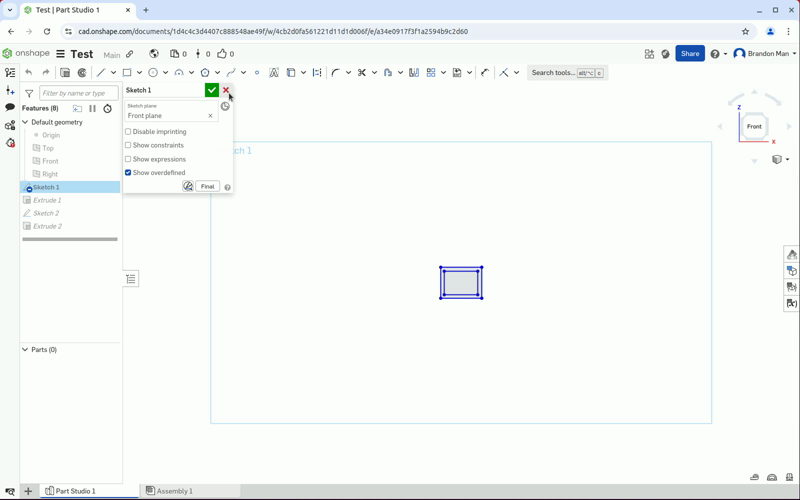
click(229, 92)
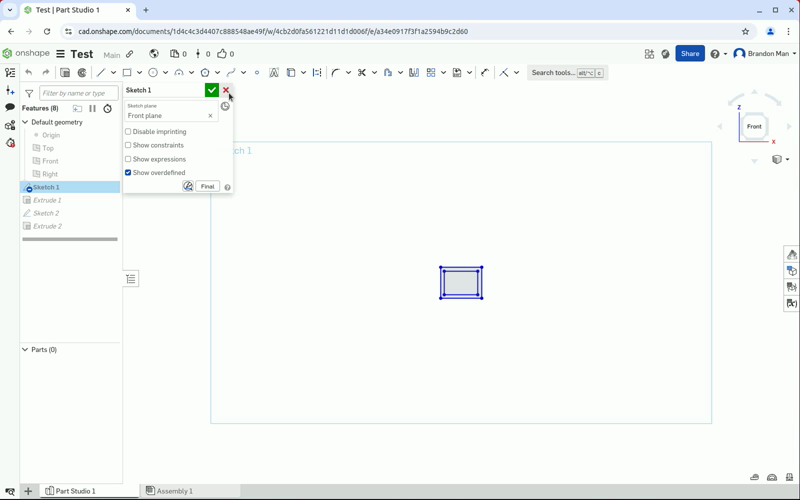
key(shift+s)
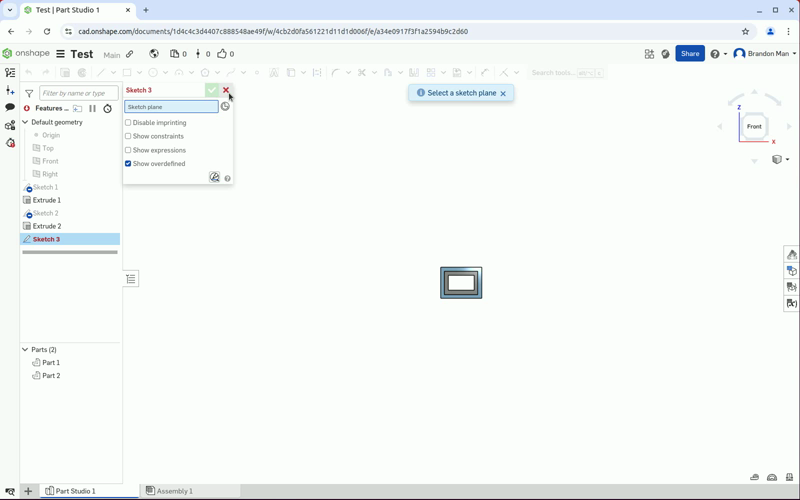
mouse_move(73, 163)
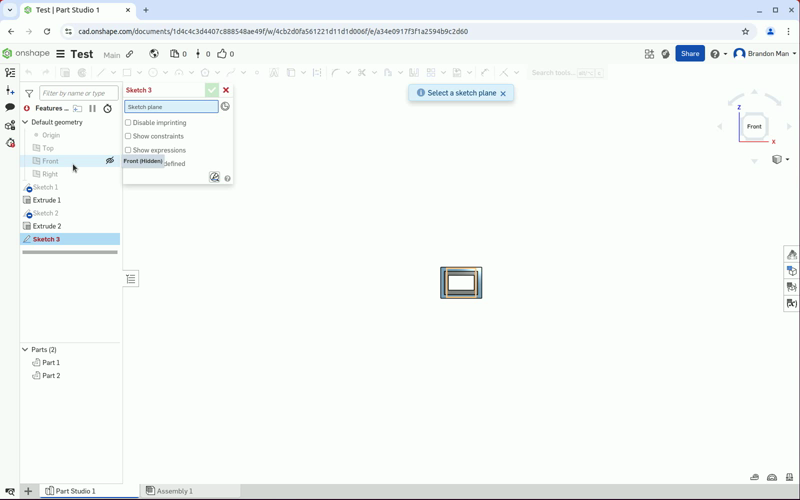
click(73, 163)
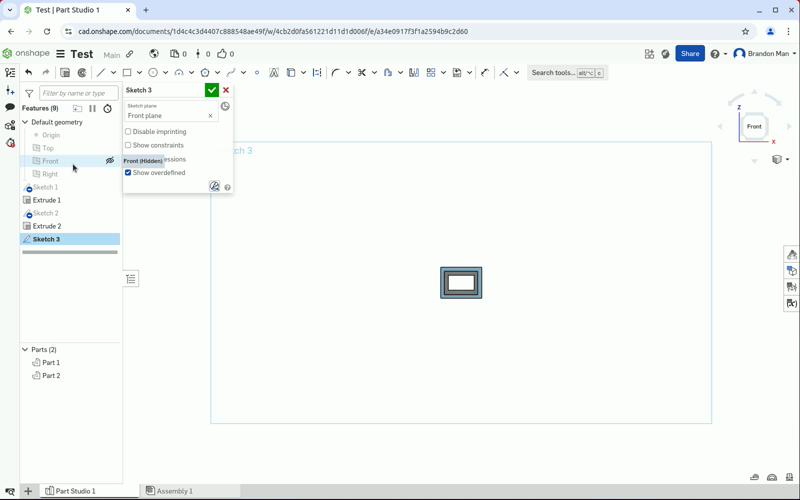
mouse_move(73, 352)
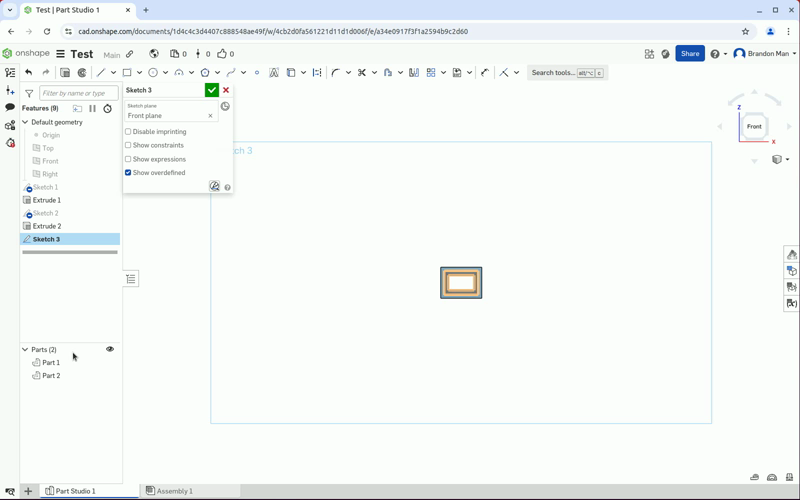
key(y)
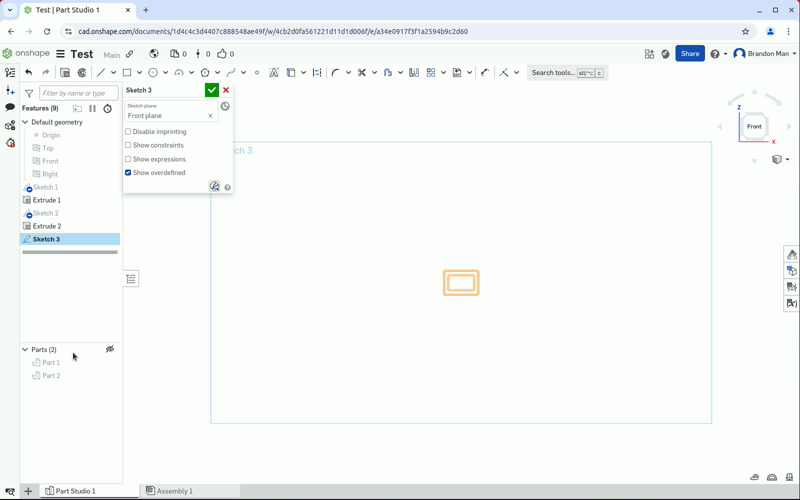
key(l)
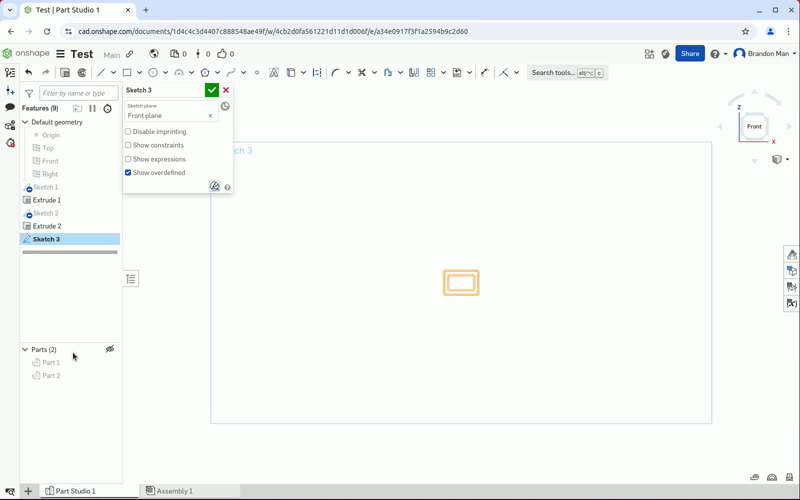
key_down(shift)
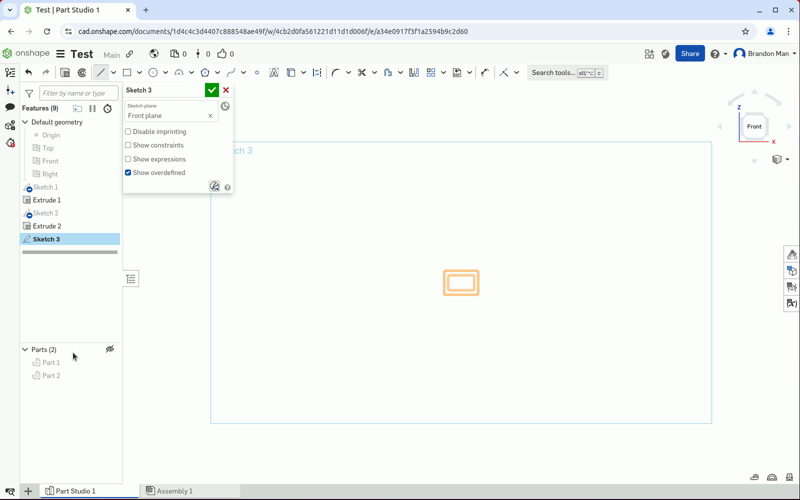
mouse_move(447, 290)
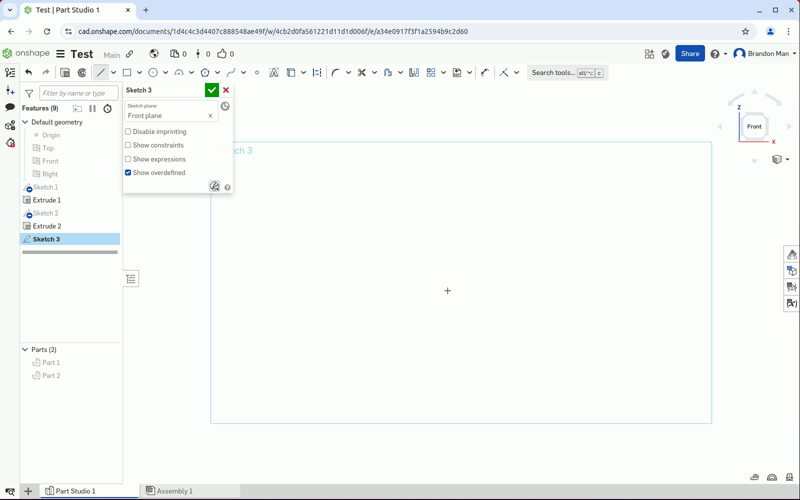
click(447, 290)
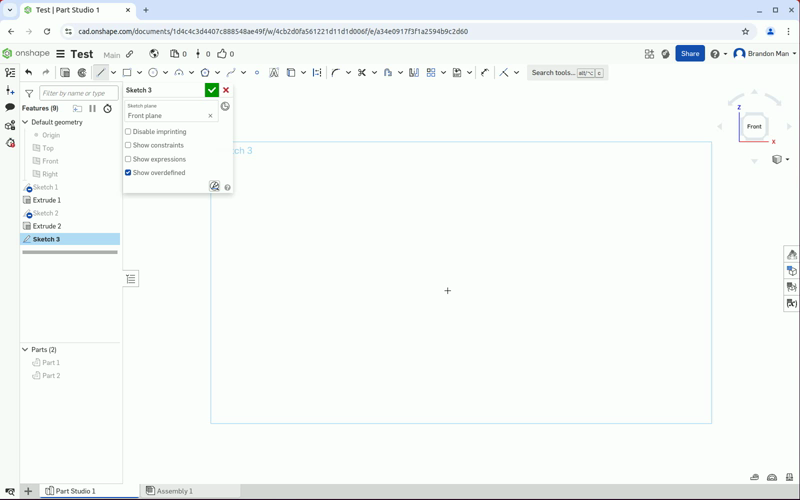
key_up(shift)
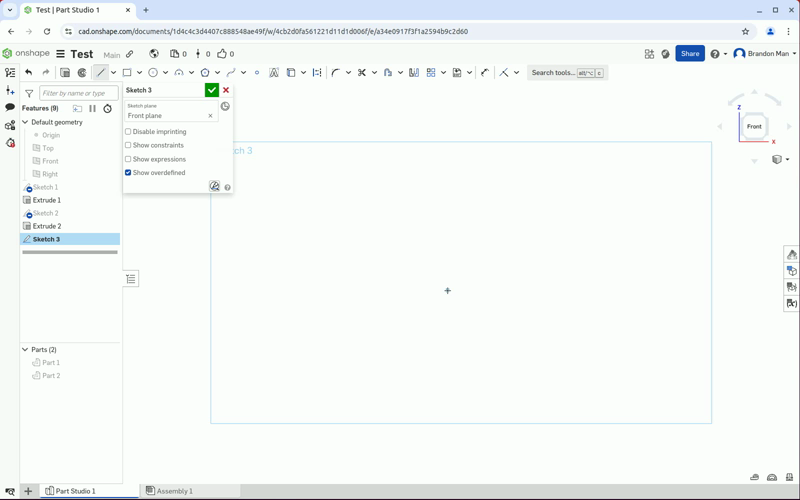
key_down(shift)
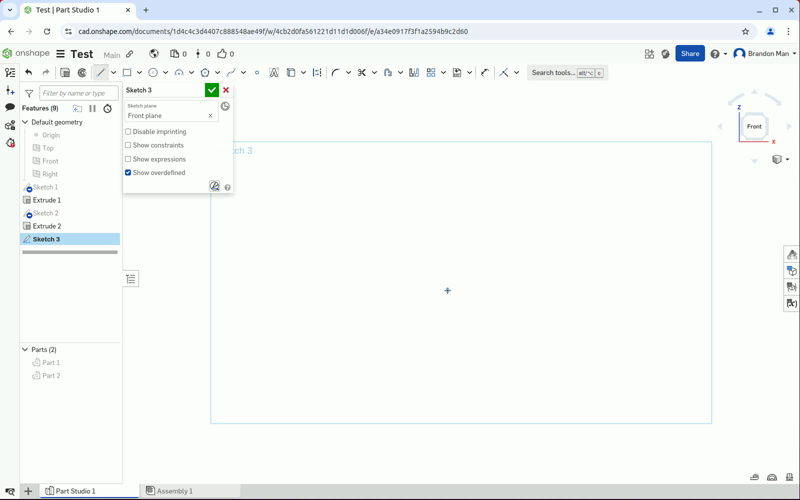
mouse_move(477, 290)
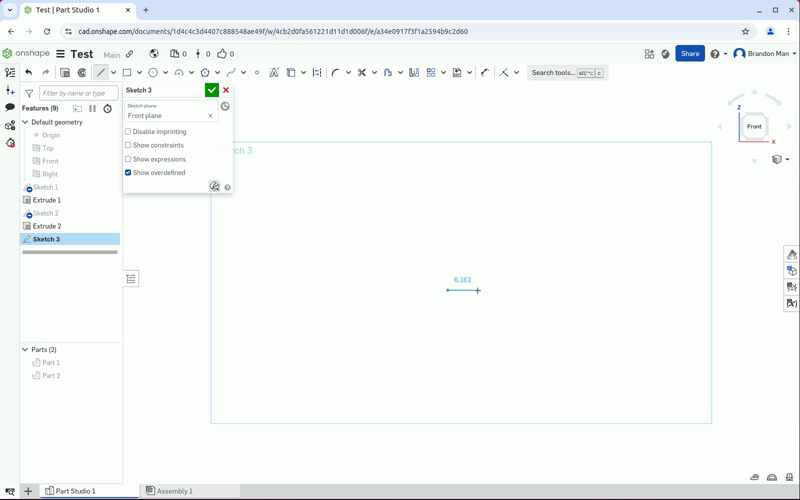
mouse_move(474, 290)
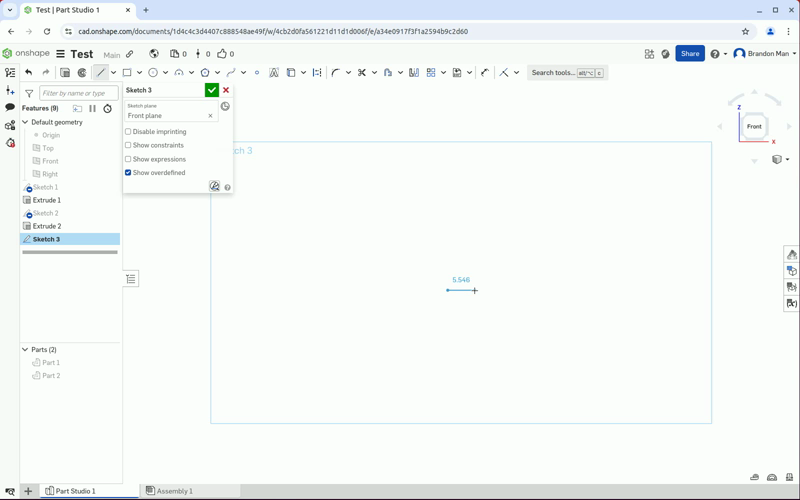
click(474, 290)
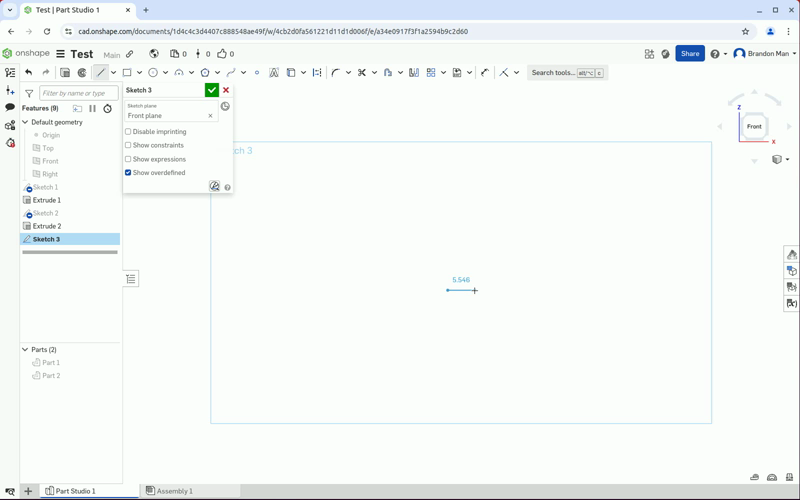
key_up(shift)
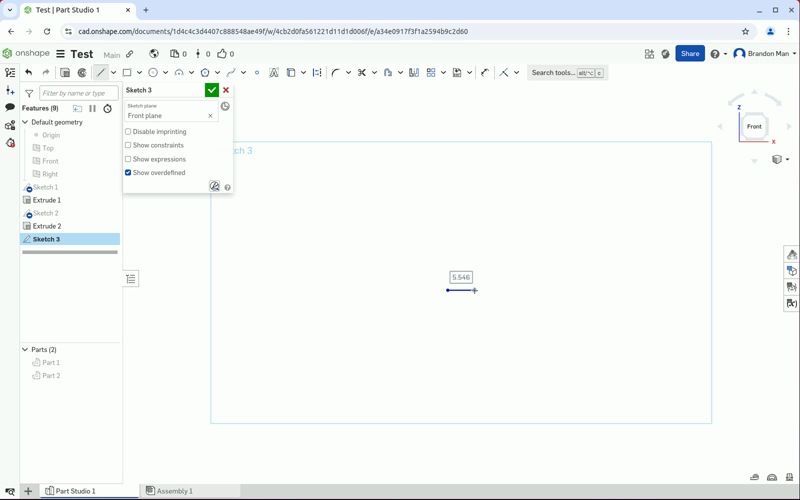
key_down(shift)
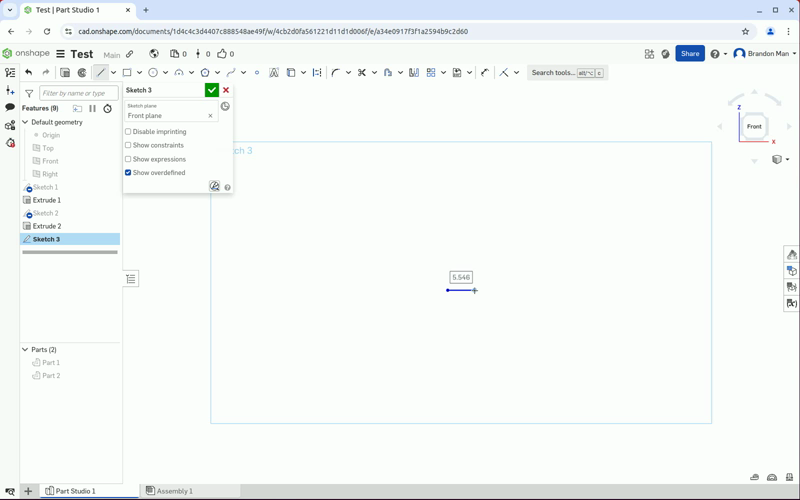
mouse_move(504, 290)
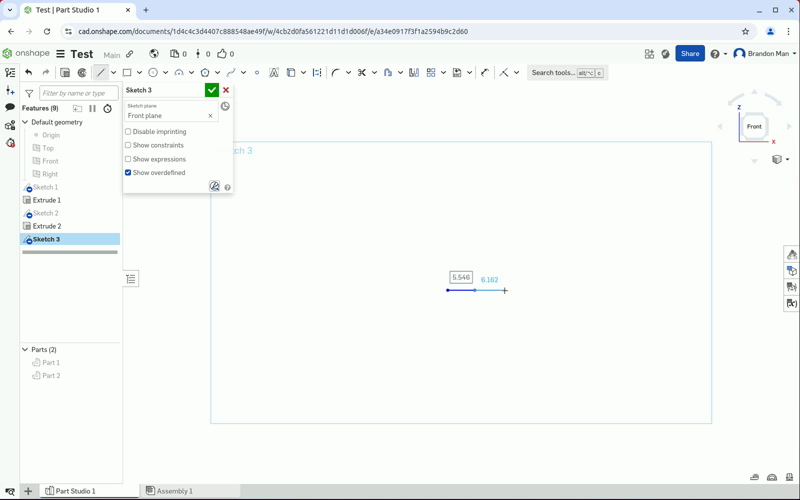
mouse_move(474, 274)
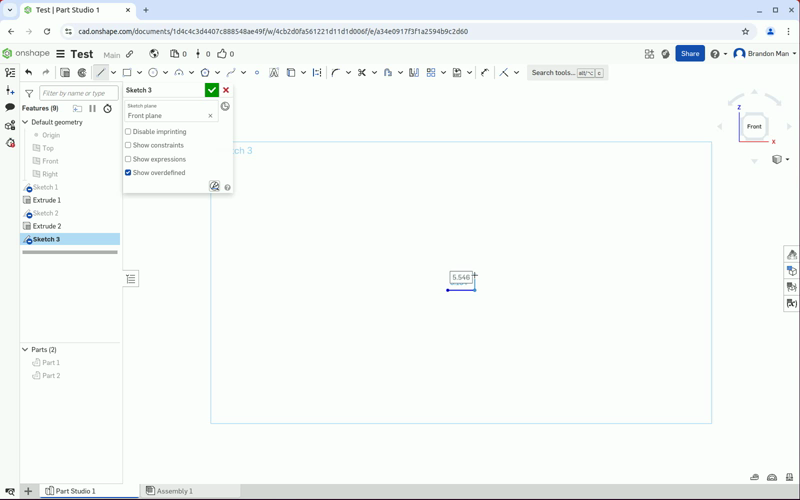
click(474, 274)
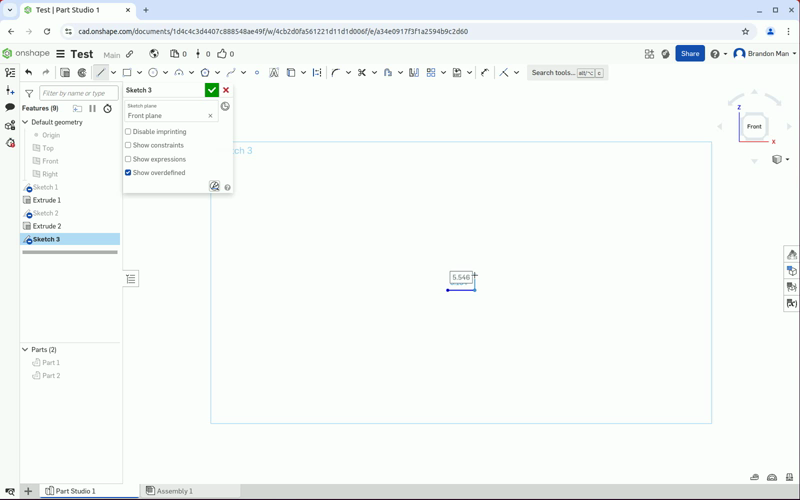
key_up(shift)
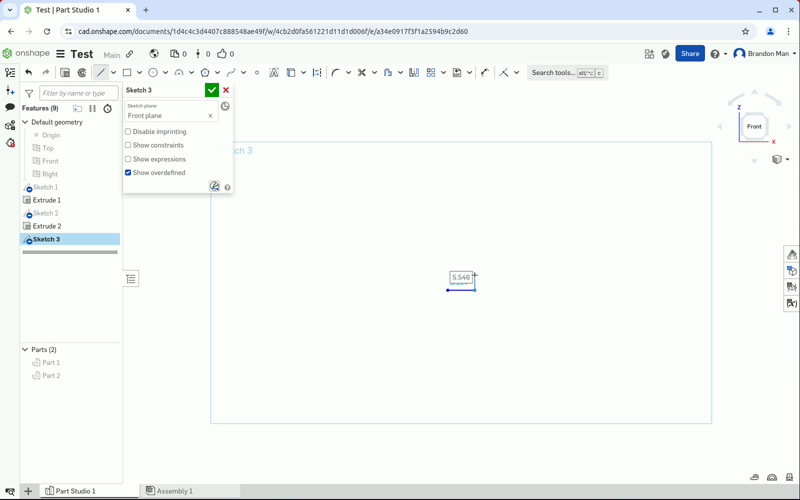
key_down(shift)
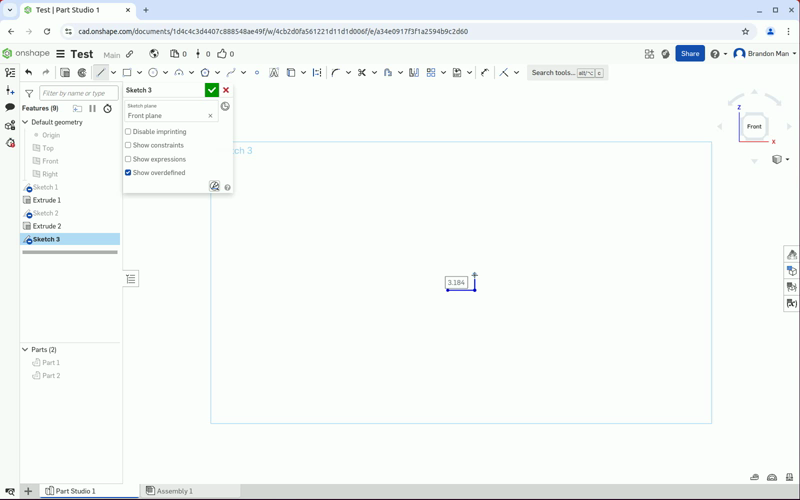
mouse_move(504, 274)
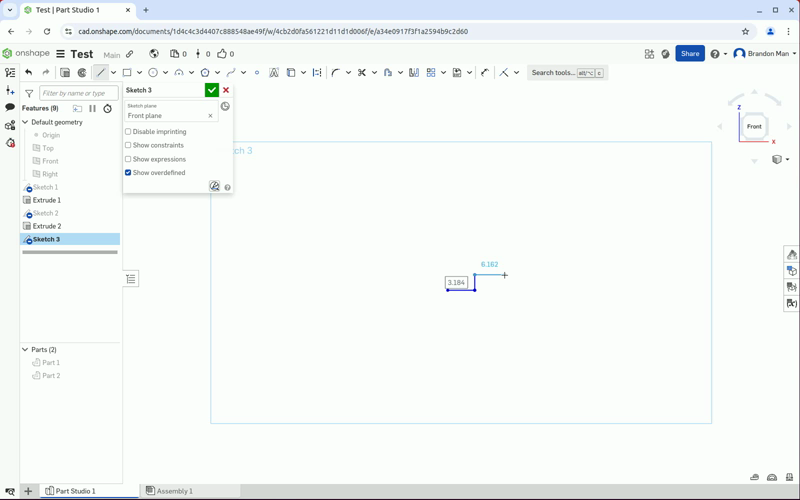
mouse_move(447, 274)
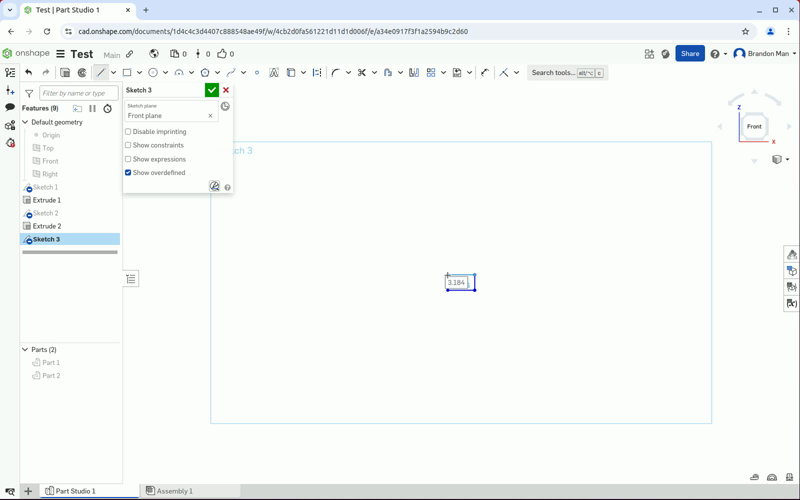
click(447, 274)
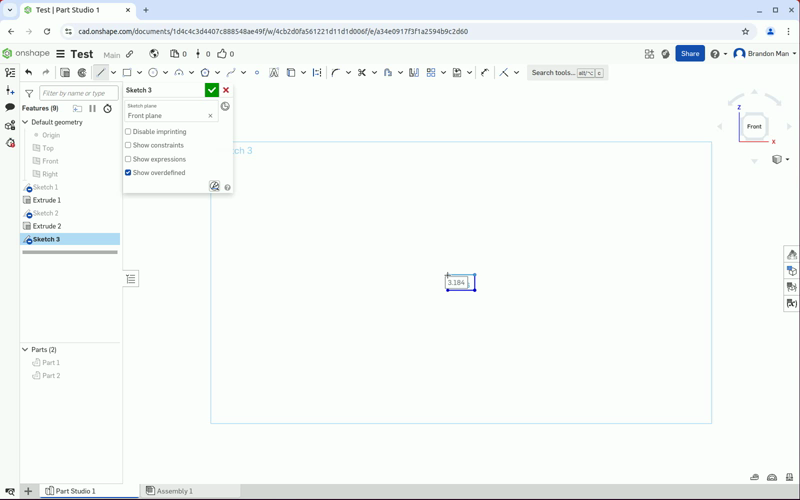
key_up(shift)
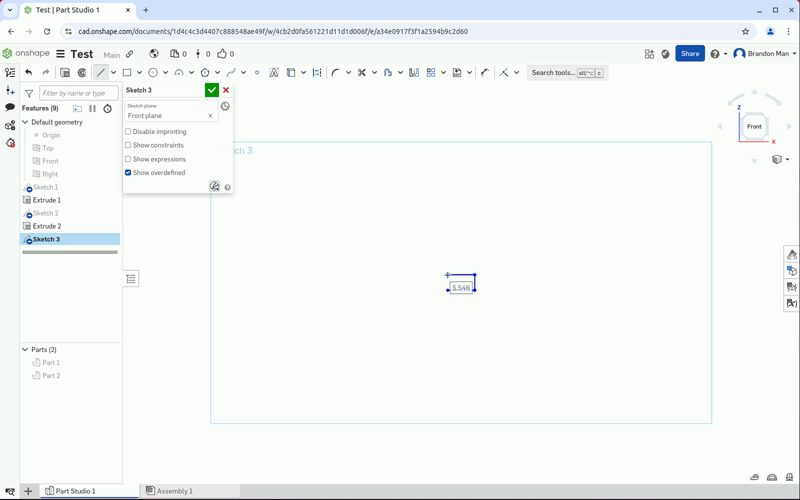
mouse_move(477, 274)
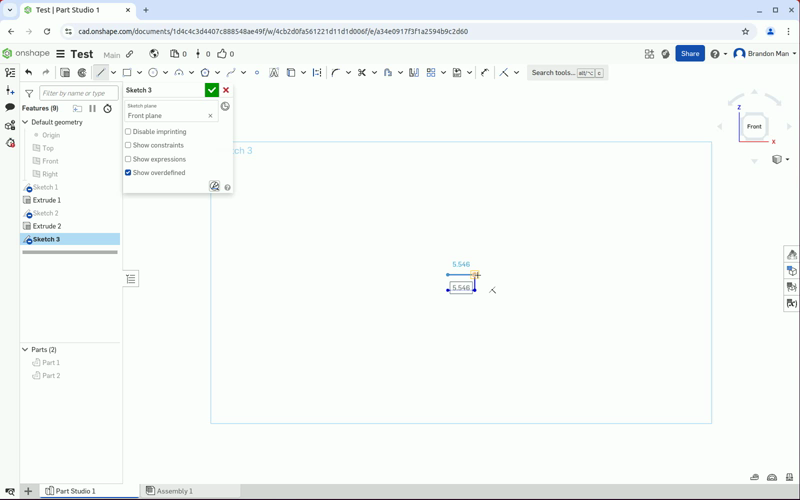
key_down(shift)
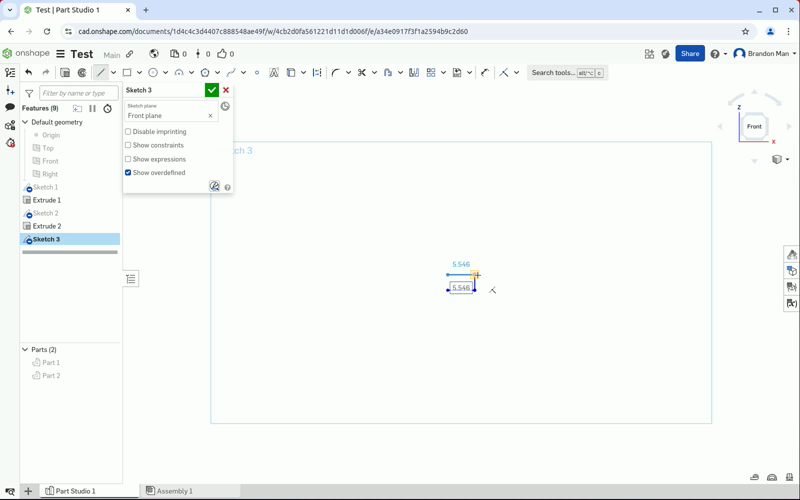
mouse_move(447, 290)
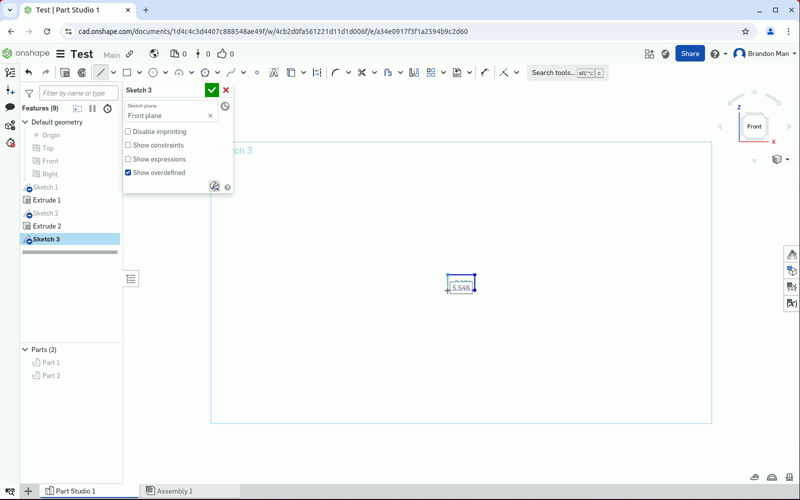
key_up(shift)
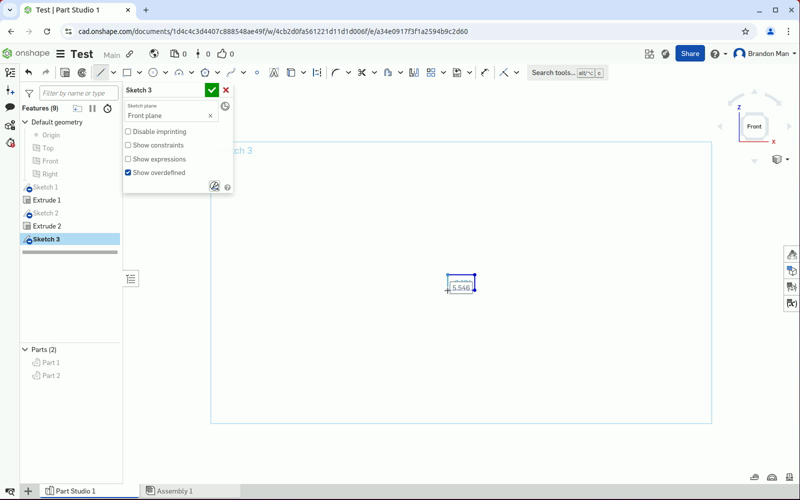
click(447, 290)
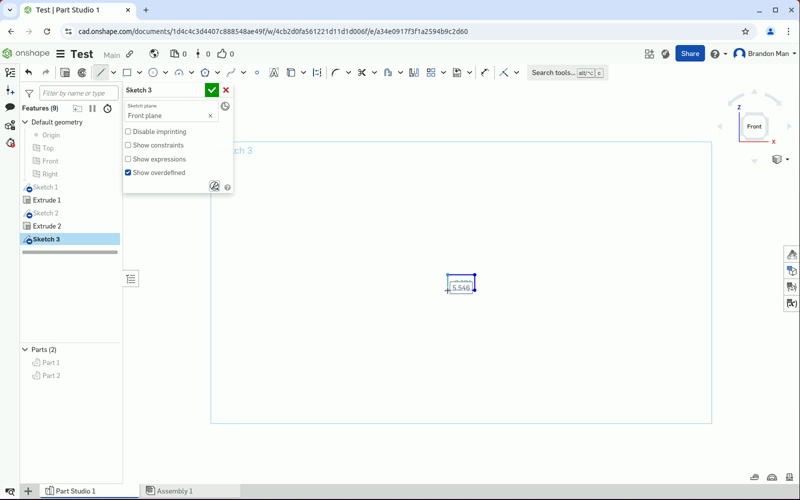
key(esc)
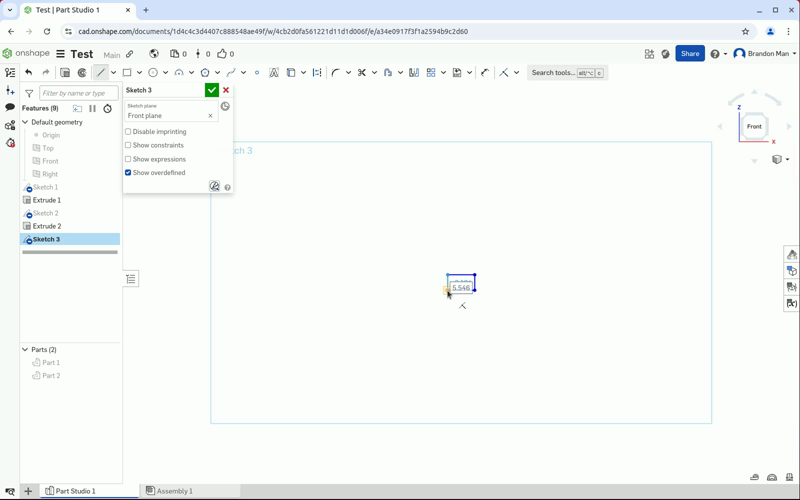
key(l)
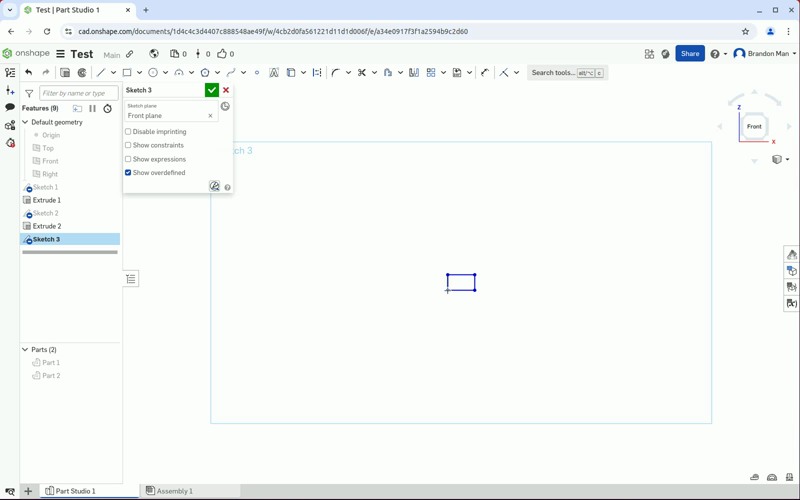
key_down(shift)
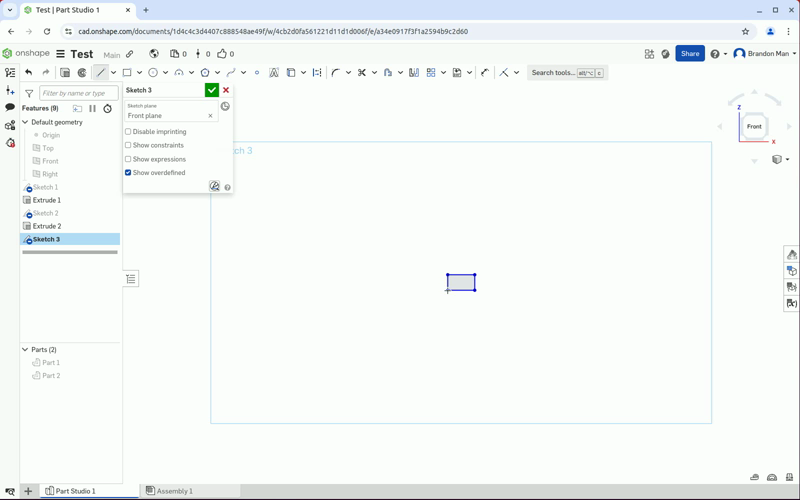
mouse_move(449, 288)
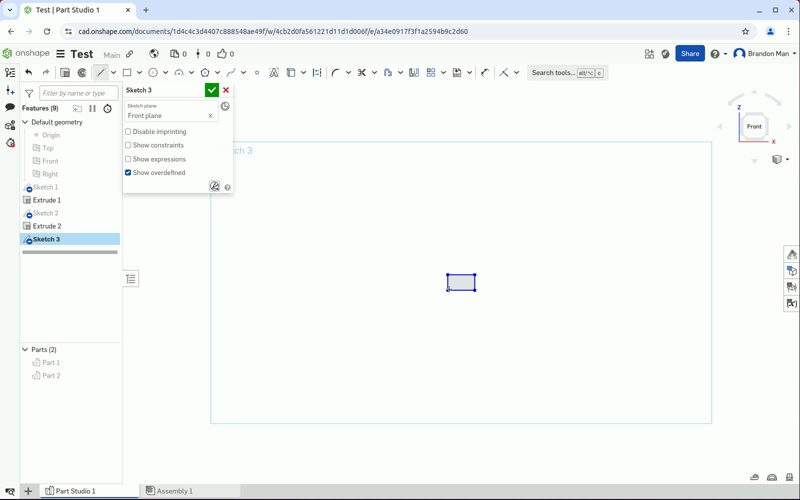
scroll(6)
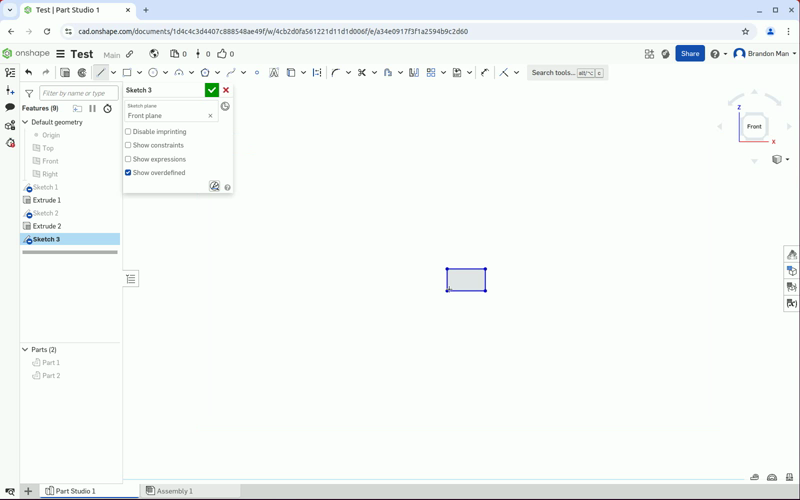
scroll(6)
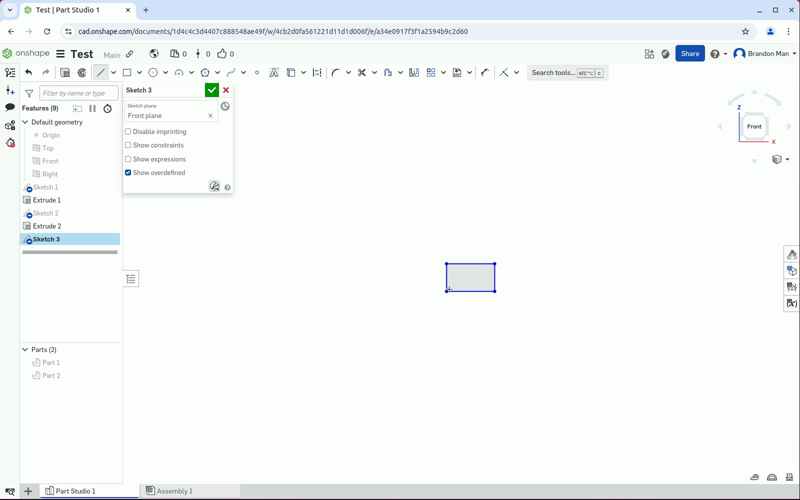
scroll(6)
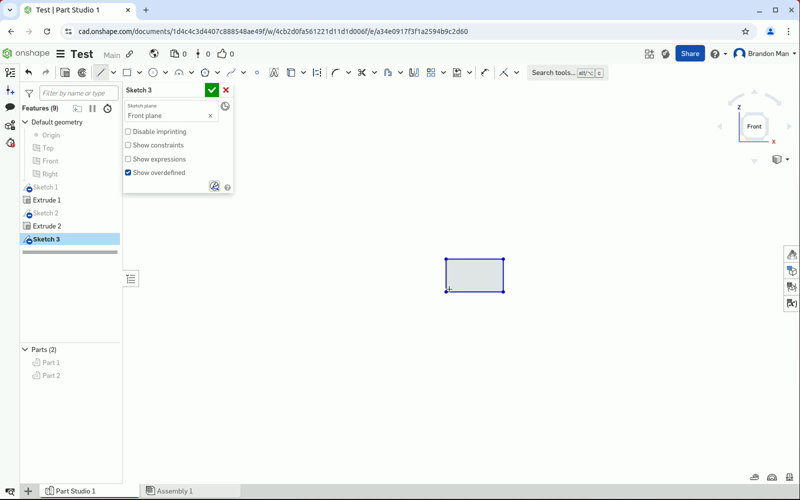
scroll(6)
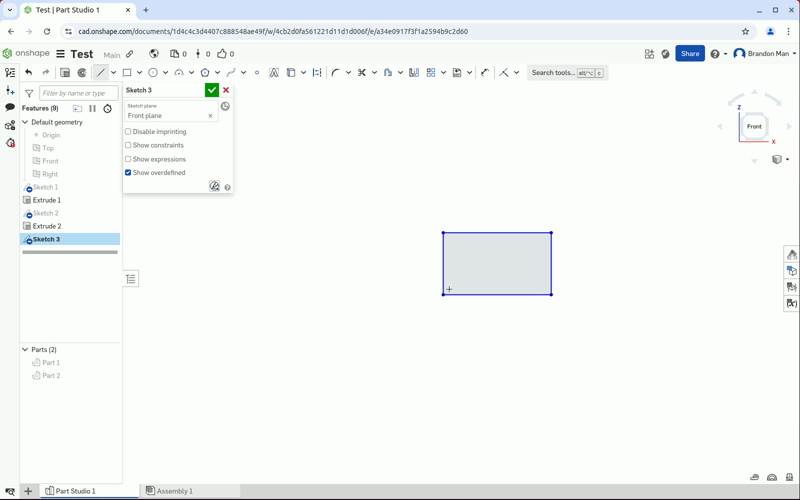
scroll(6)
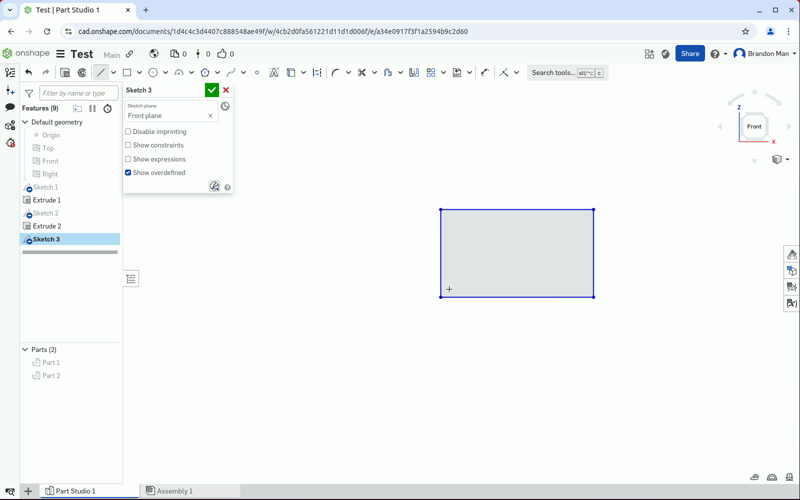
scroll(6)
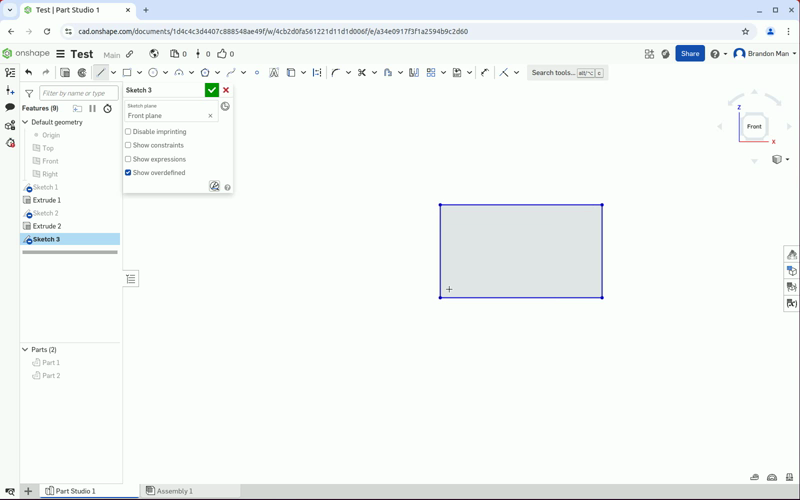
scroll(6)
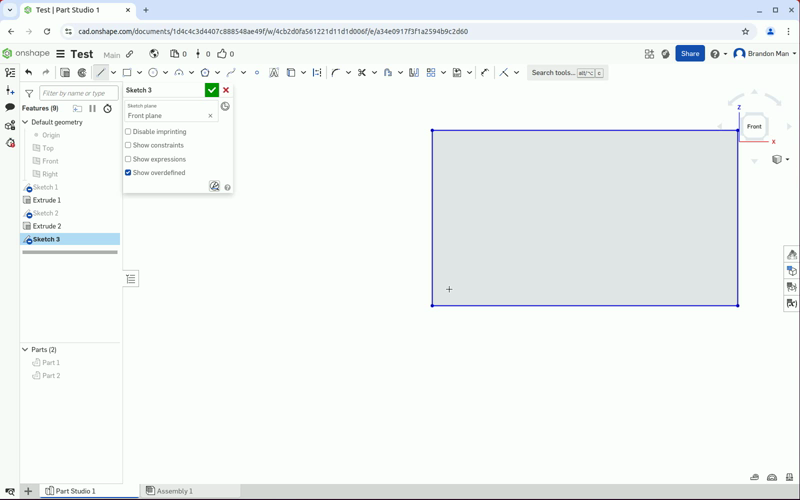
click(449, 288)
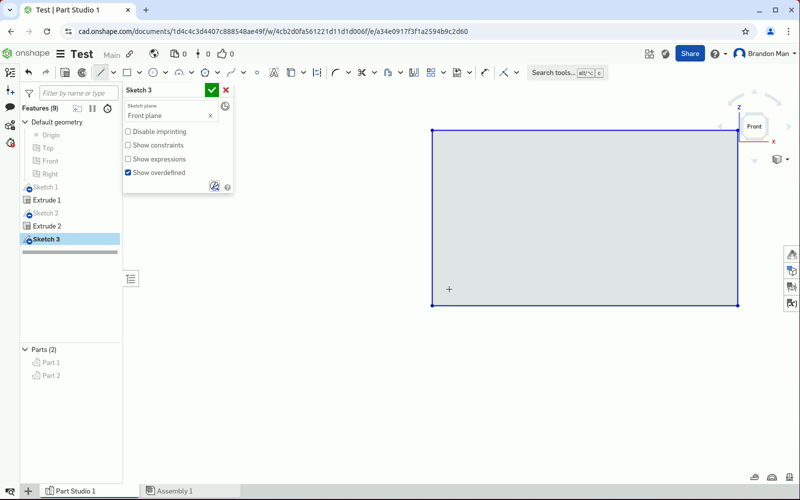
scroll(-6)
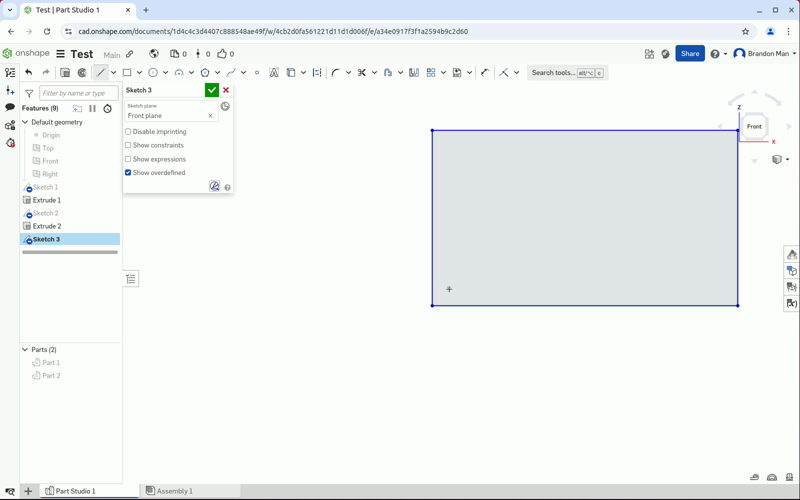
scroll(-6)
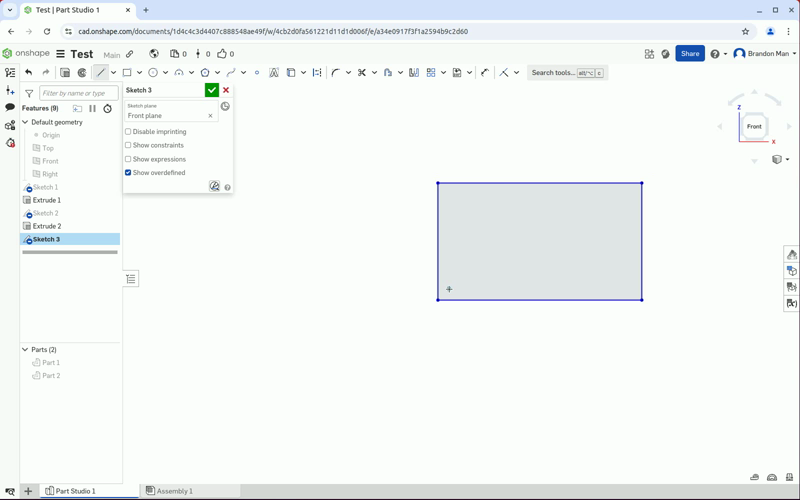
scroll(-6)
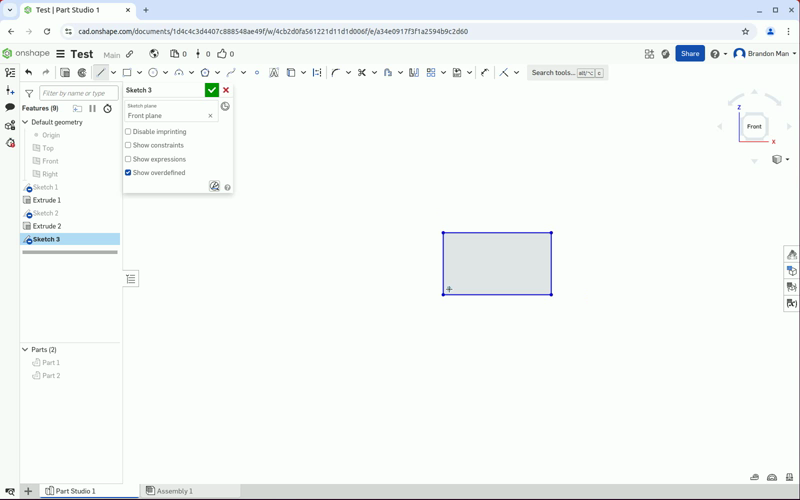
scroll(-6)
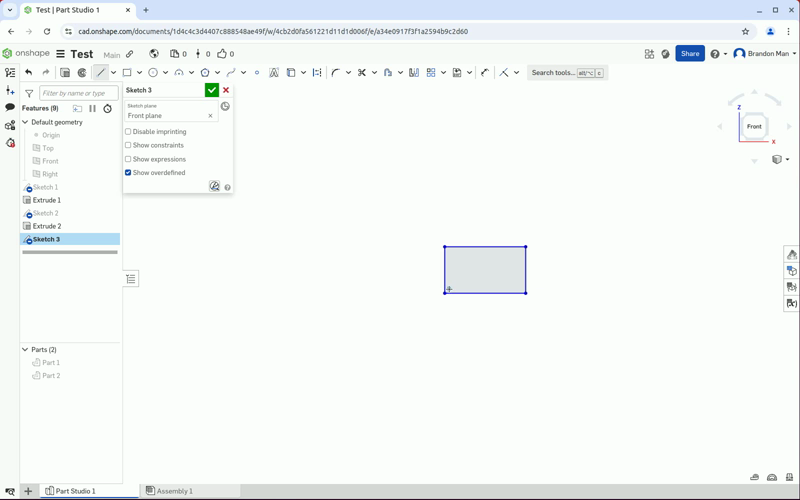
scroll(-6)
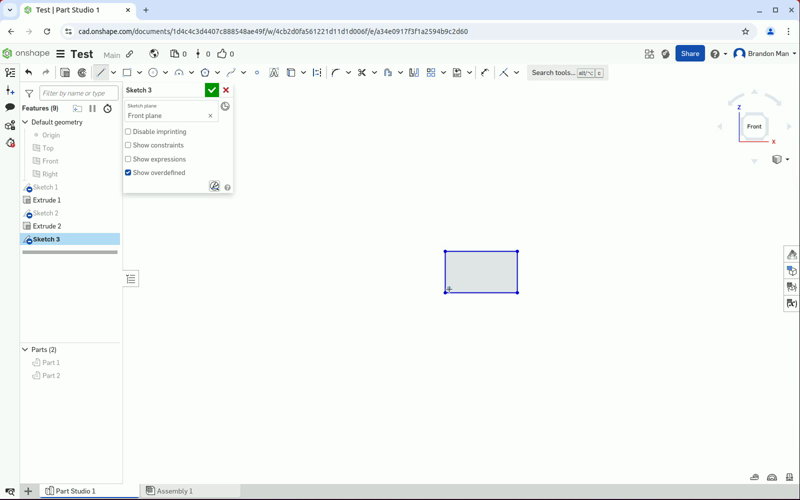
scroll(-6)
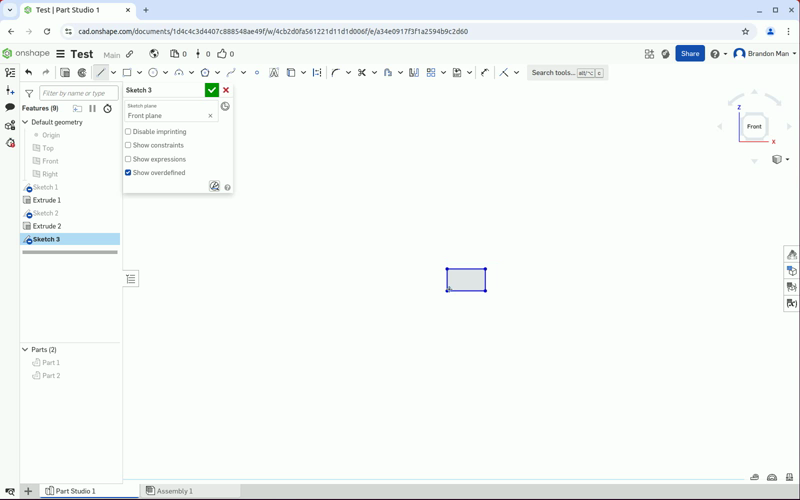
scroll(-6)
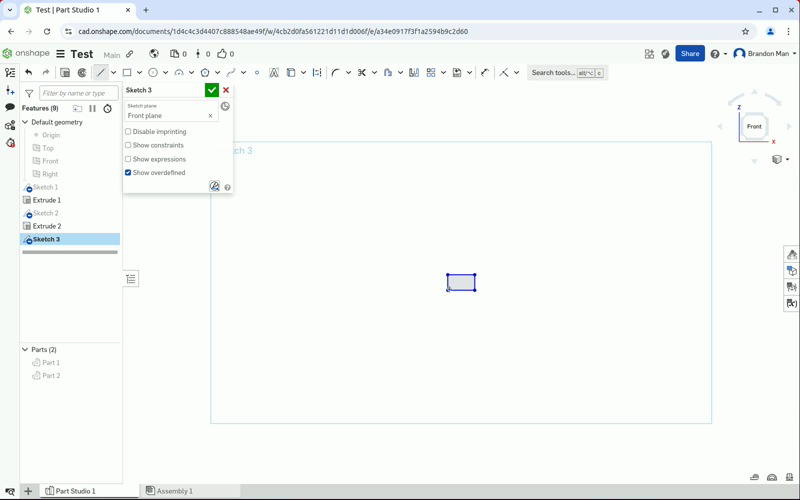
key_up(shift)
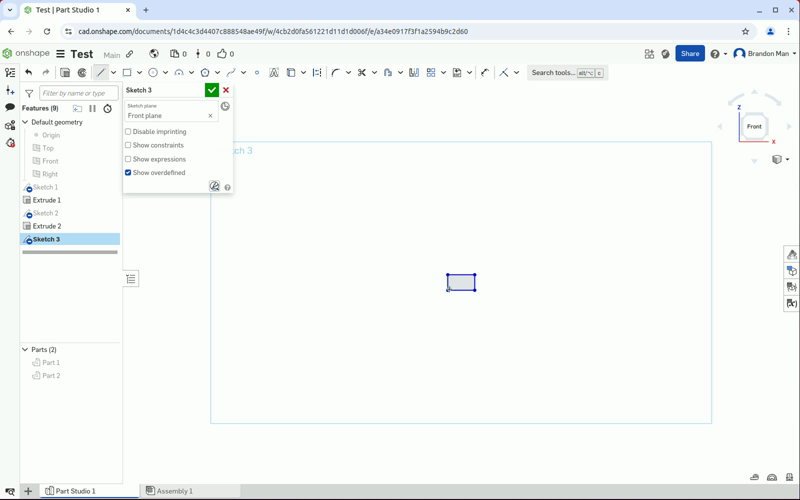
key_down(shift)
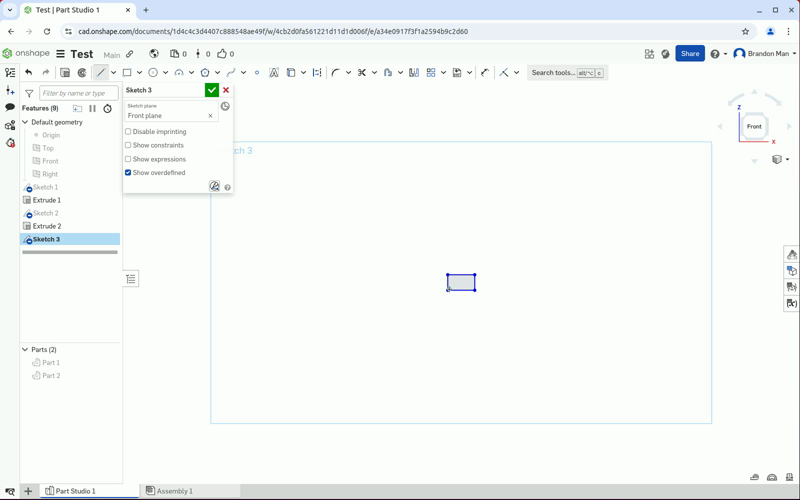
mouse_move(479, 288)
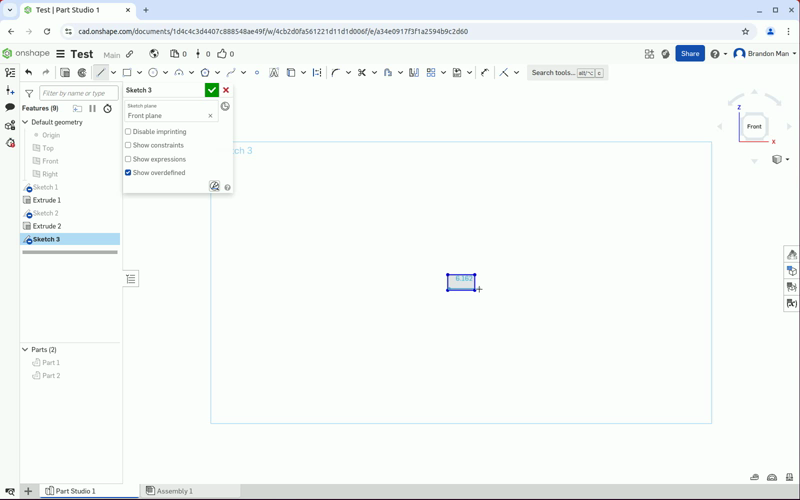
mouse_move(473, 288)
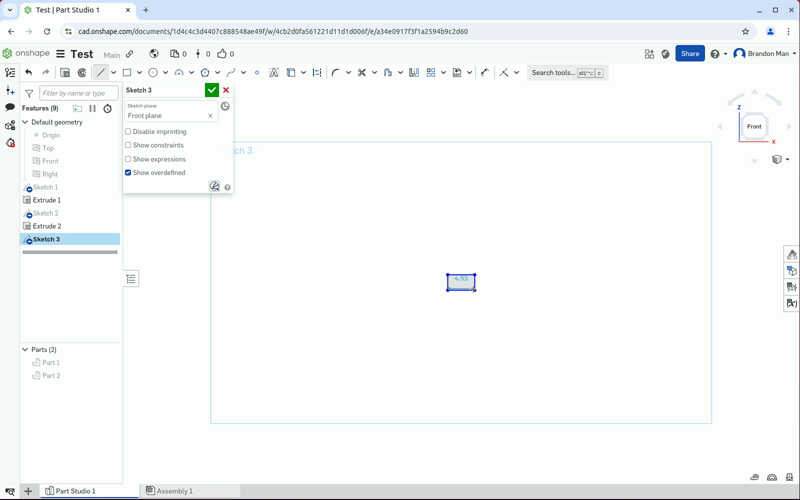
scroll(6)
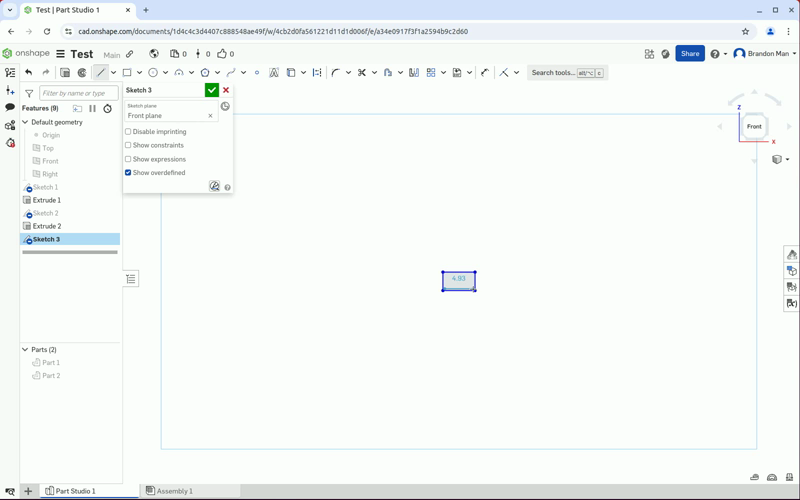
scroll(6)
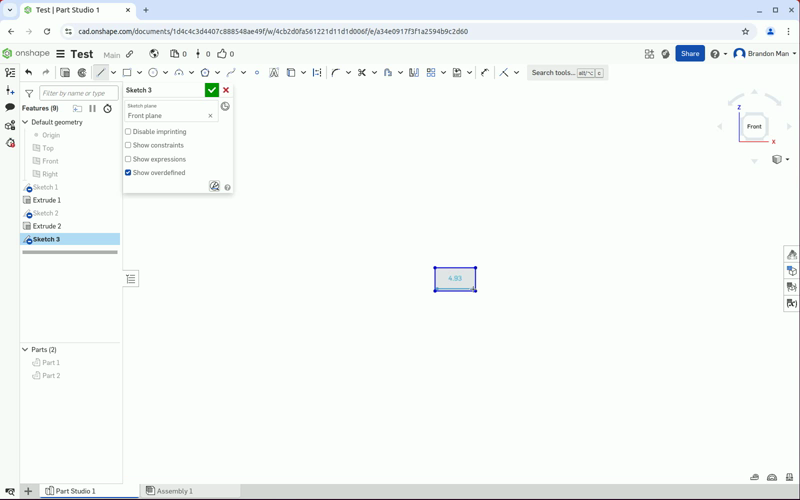
scroll(6)
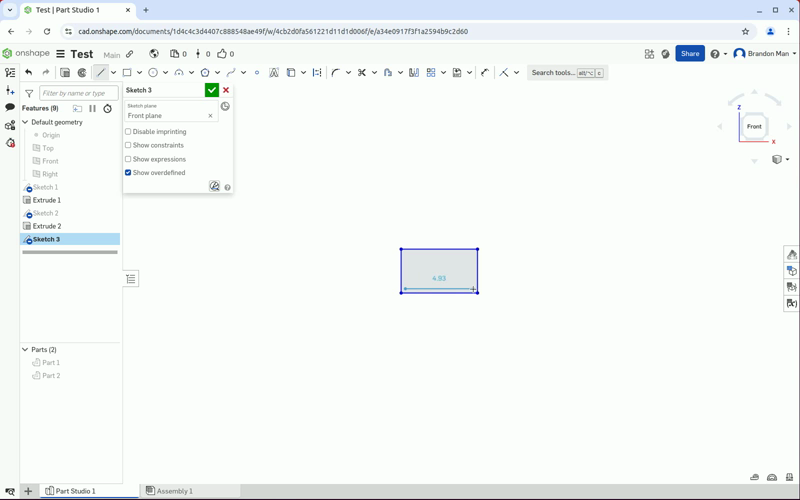
scroll(6)
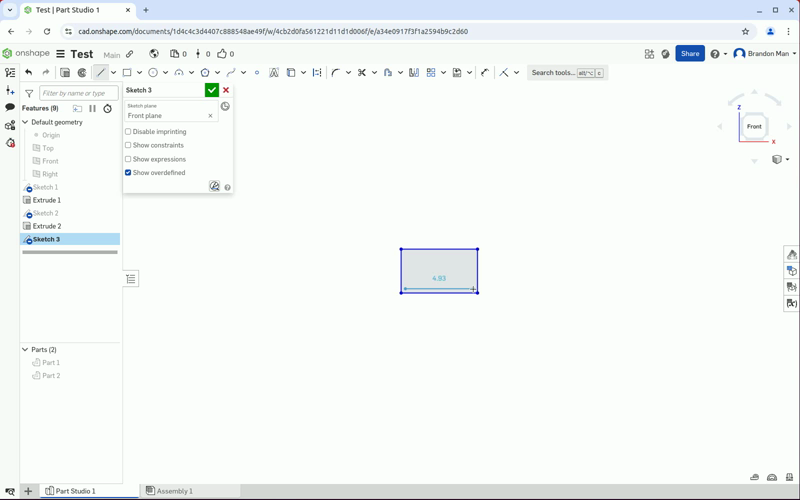
scroll(6)
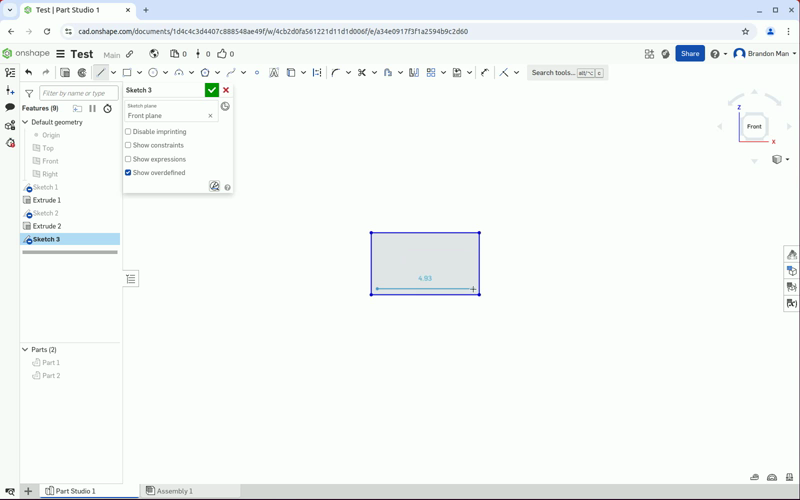
scroll(6)
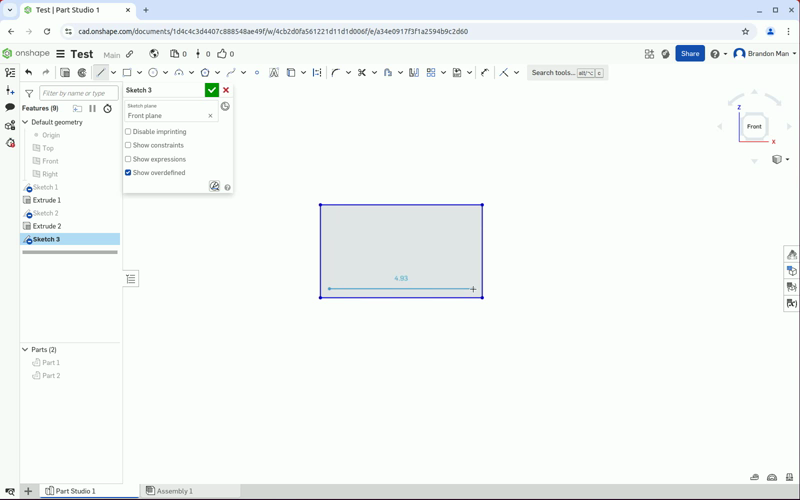
scroll(6)
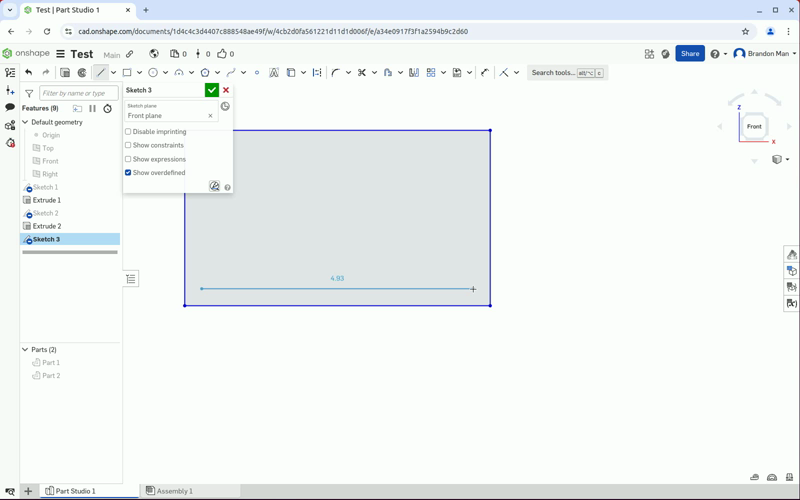
click(473, 288)
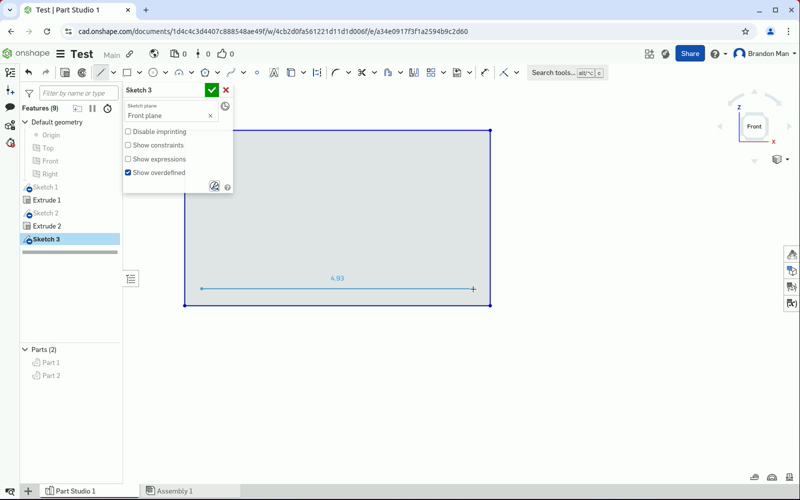
scroll(-6)
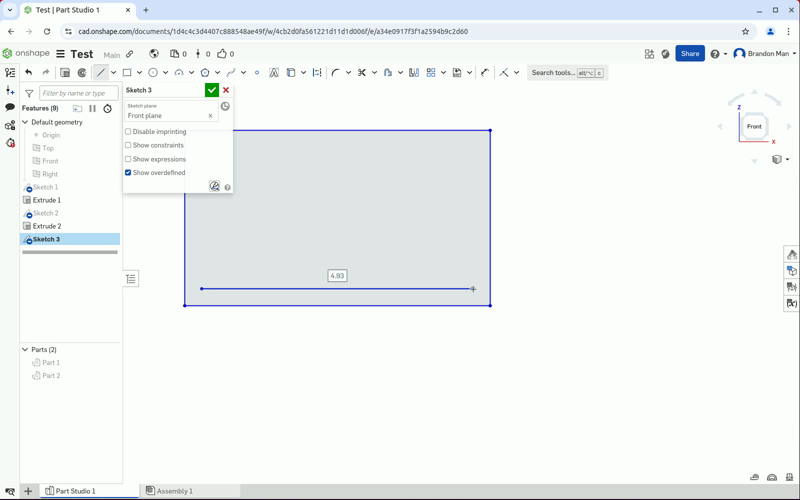
scroll(-6)
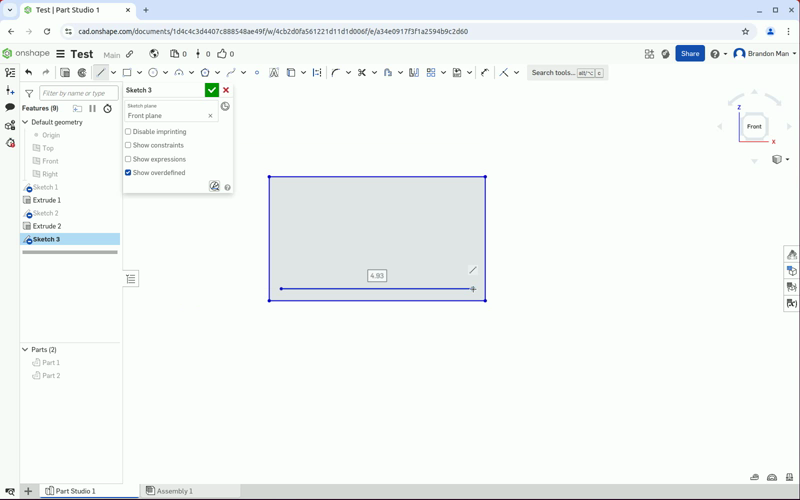
scroll(-6)
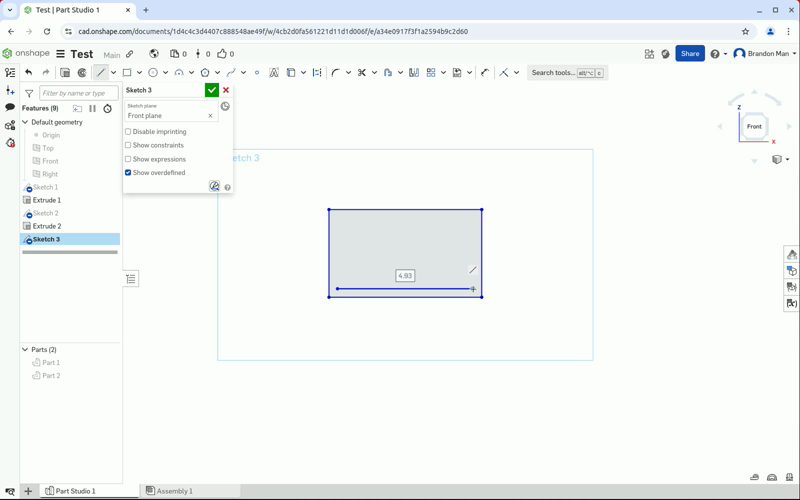
scroll(-6)
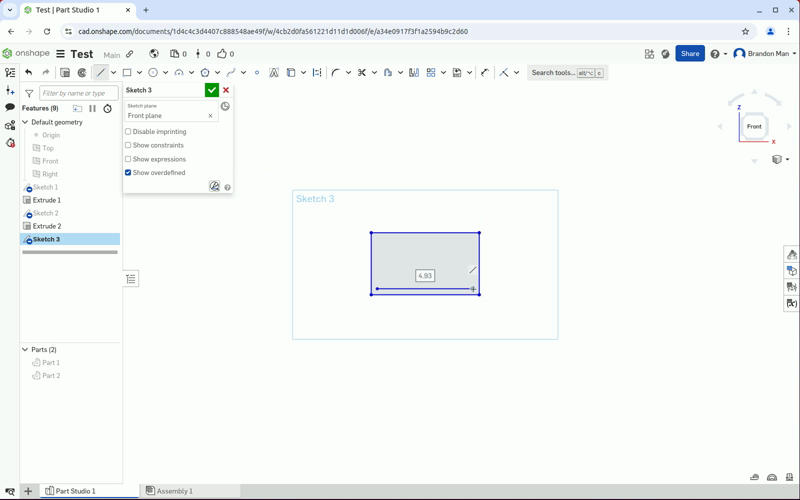
scroll(-6)
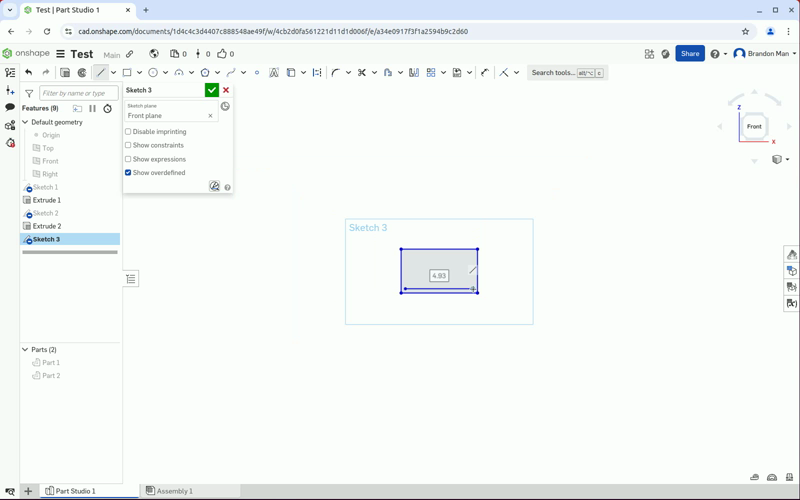
scroll(-6)
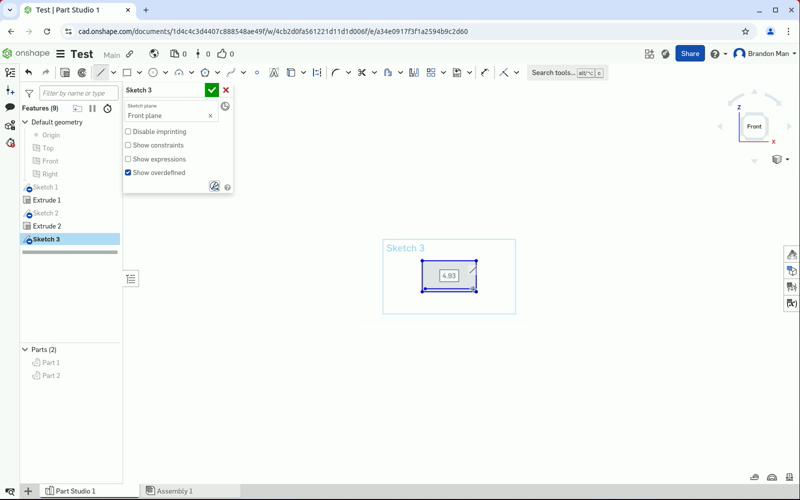
scroll(-6)
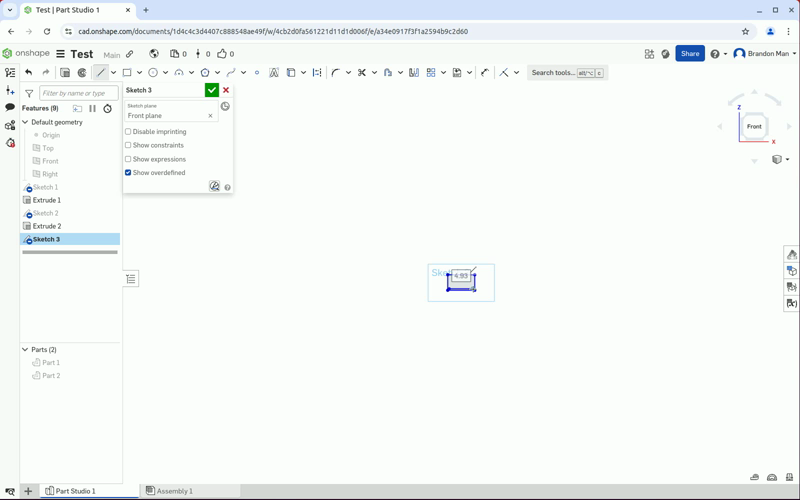
key_up(shift)
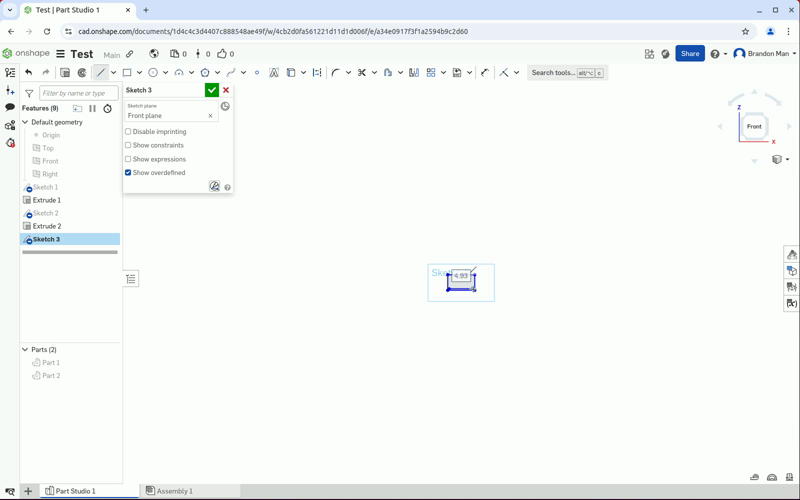
key_down(shift)
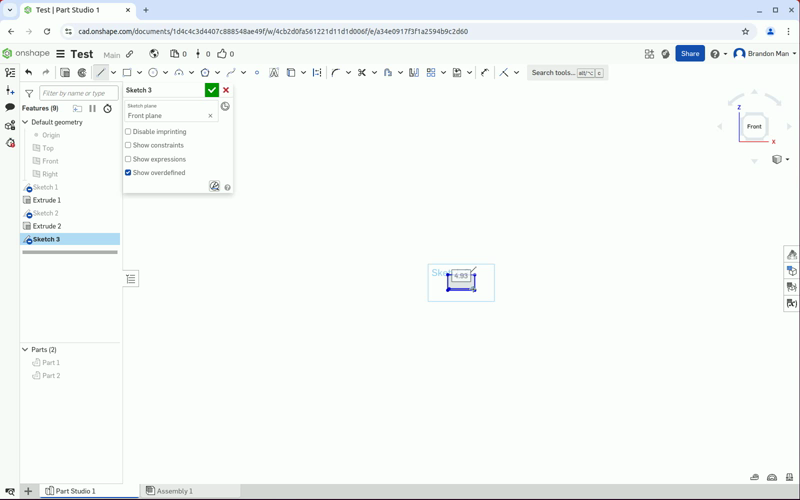
mouse_move(503, 288)
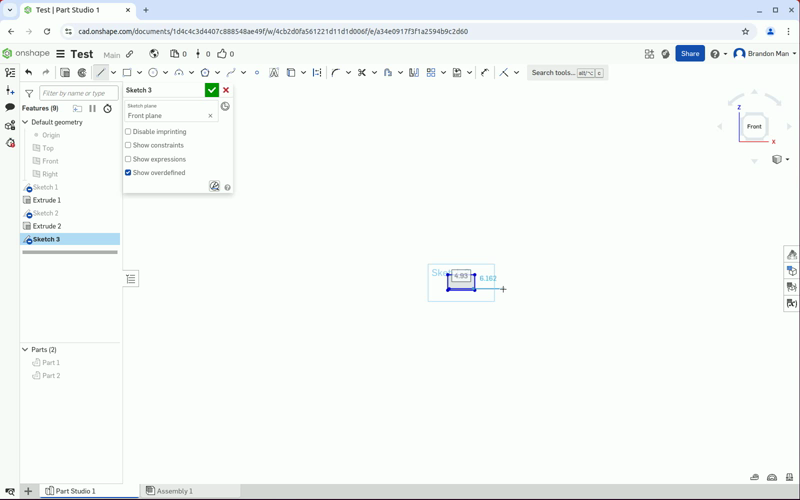
mouse_move(473, 275)
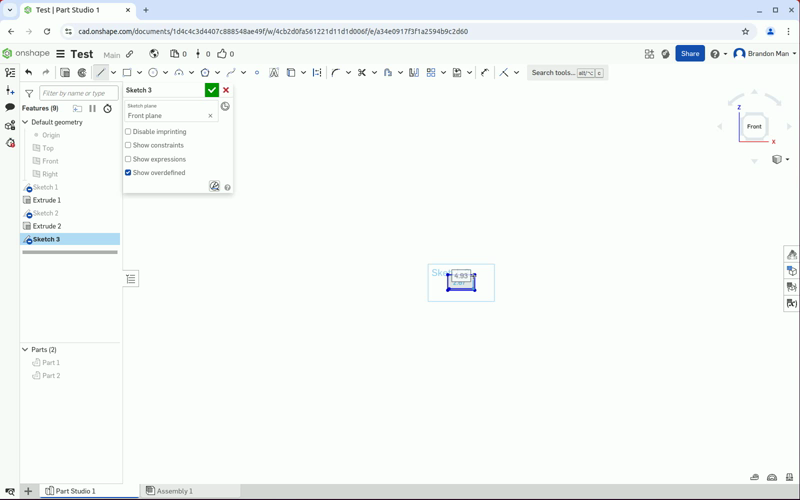
scroll(6)
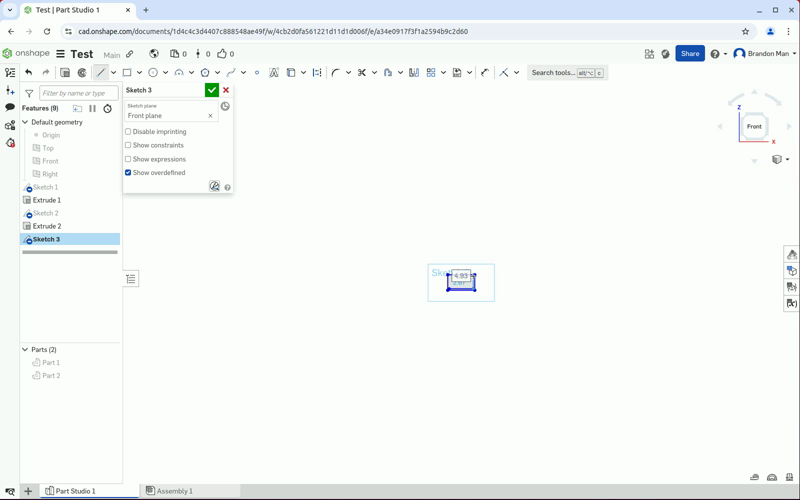
scroll(6)
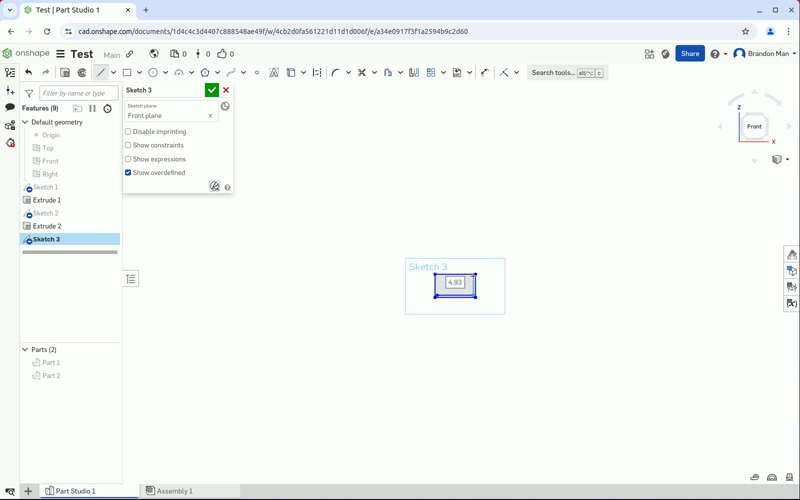
scroll(6)
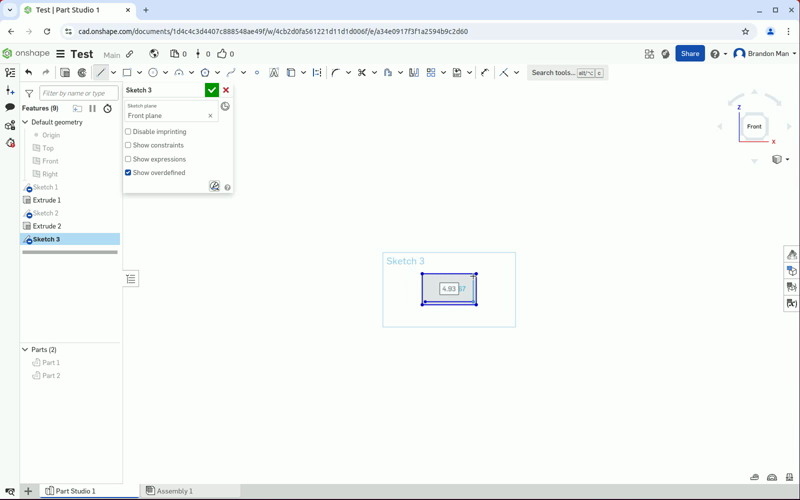
scroll(6)
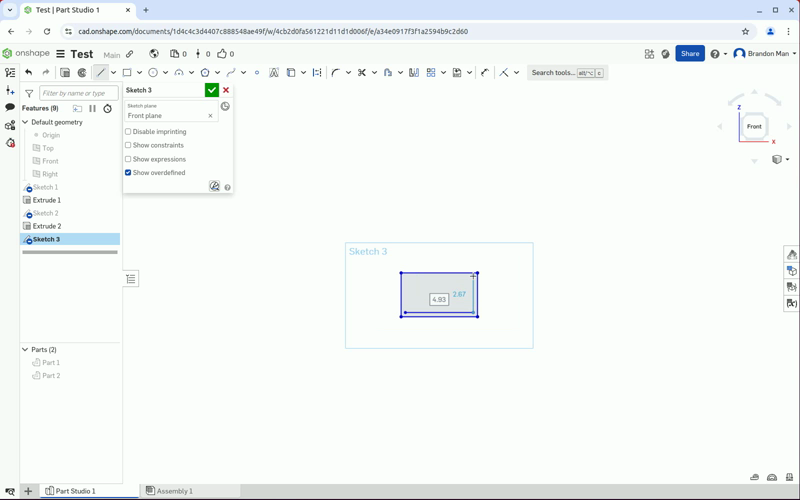
scroll(6)
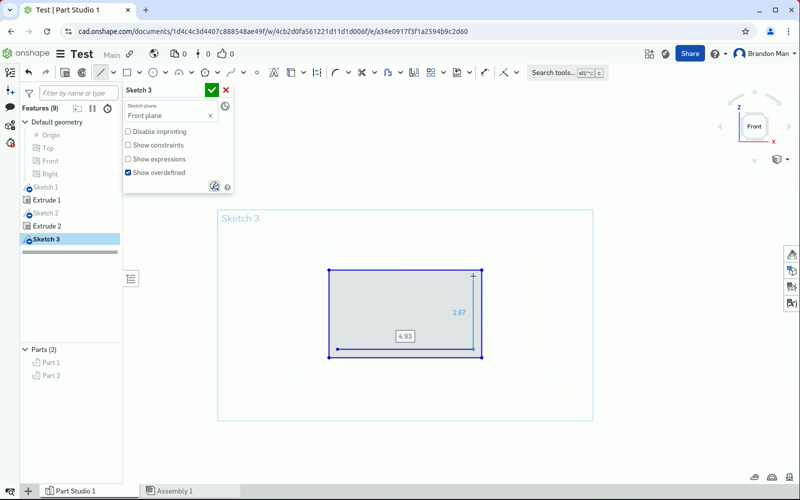
scroll(6)
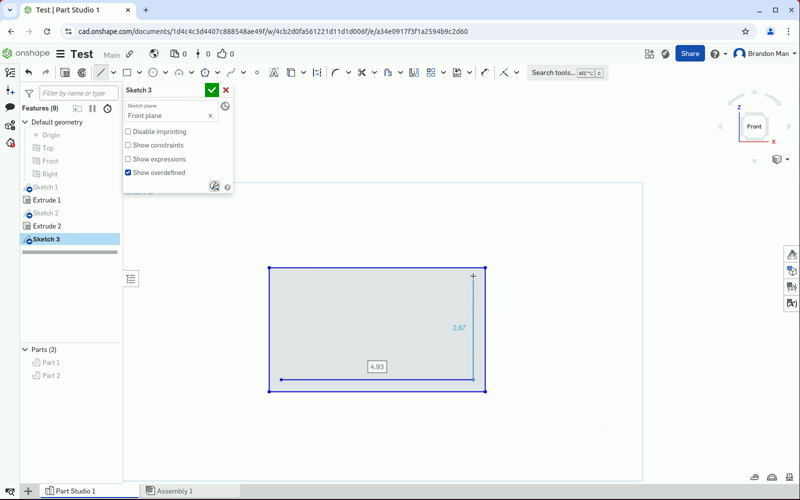
scroll(6)
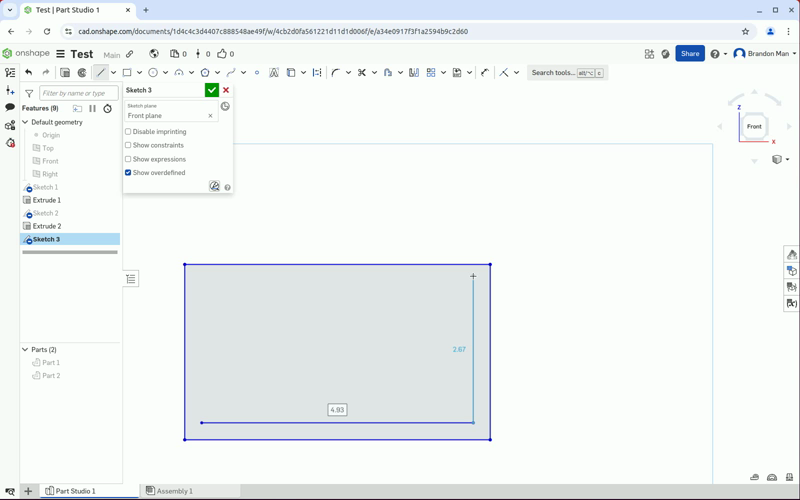
click(473, 275)
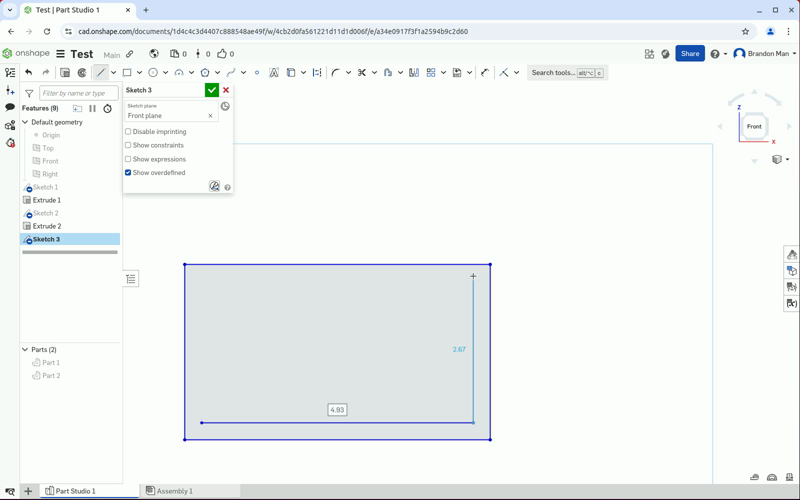
scroll(-6)
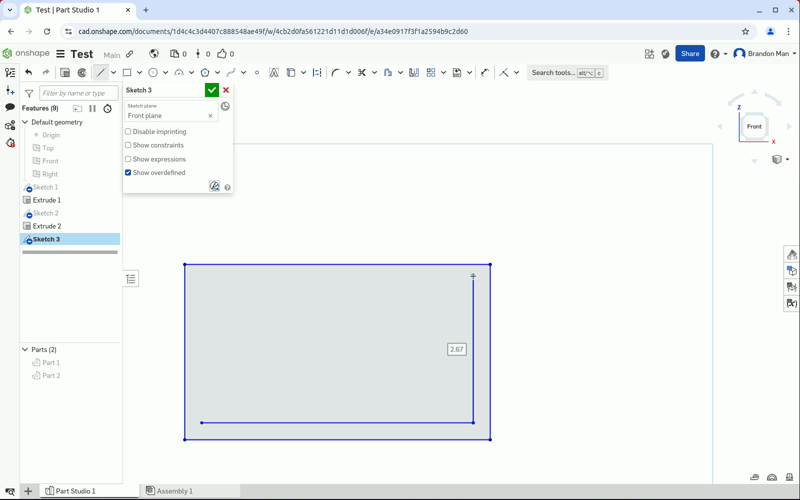
scroll(-6)
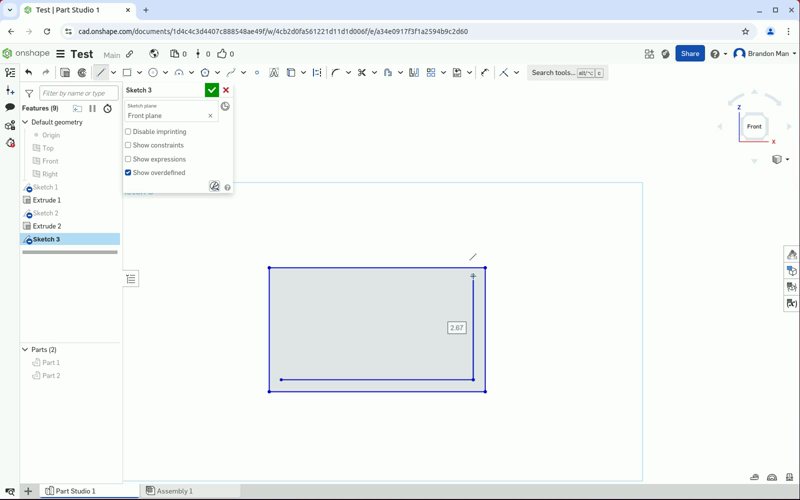
scroll(-6)
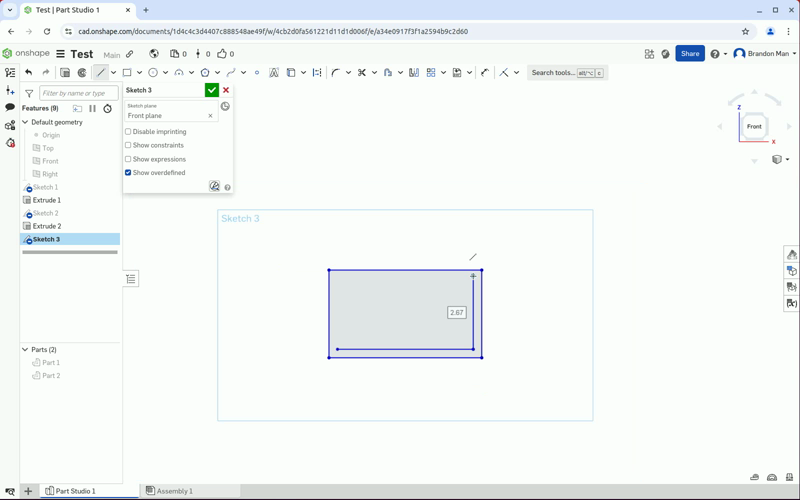
scroll(-6)
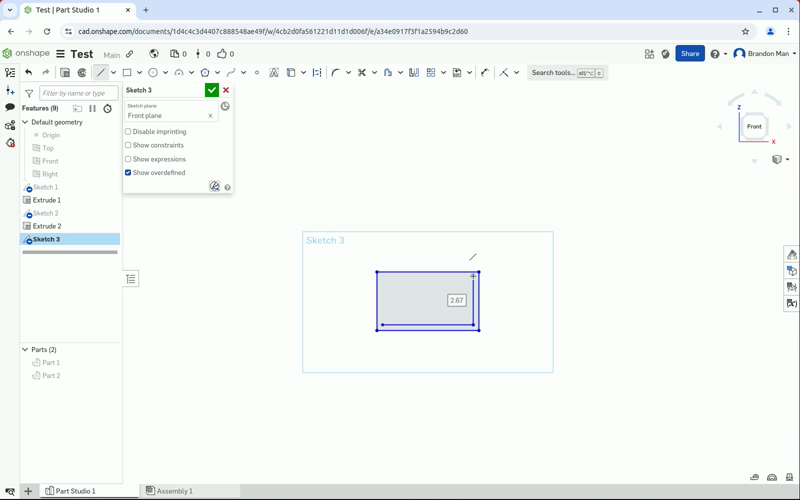
scroll(-6)
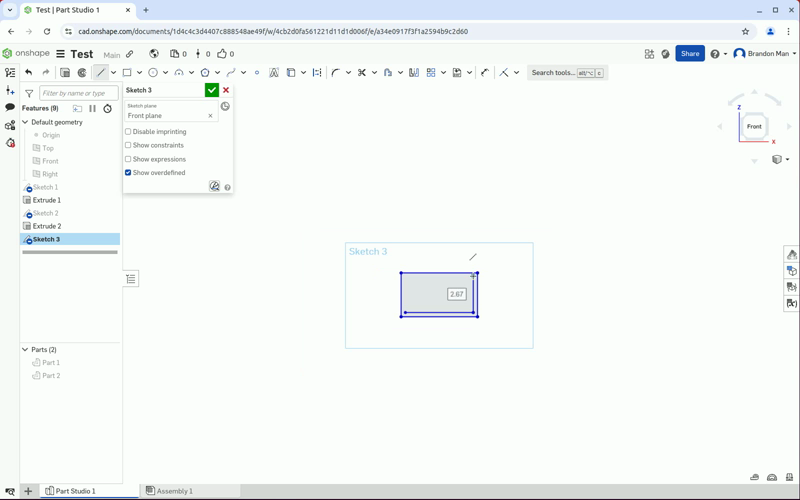
scroll(-6)
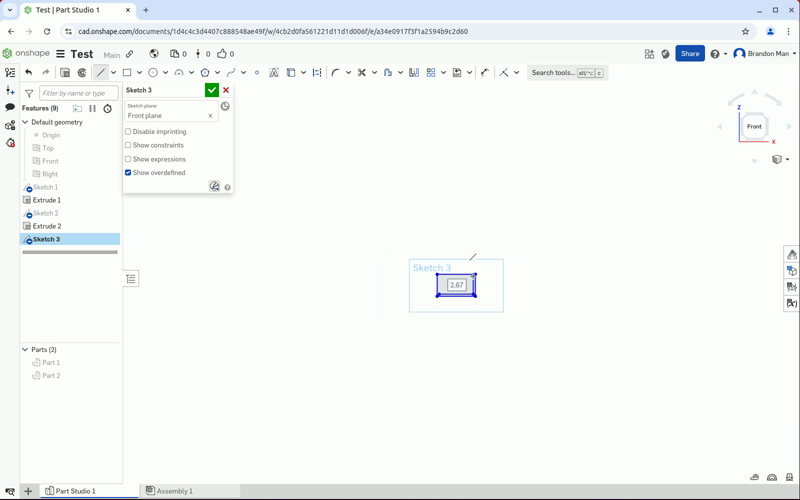
scroll(-6)
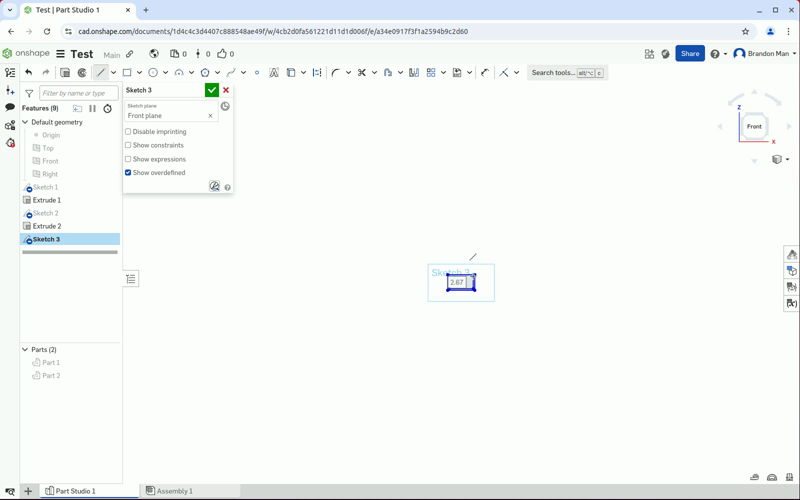
key_up(shift)
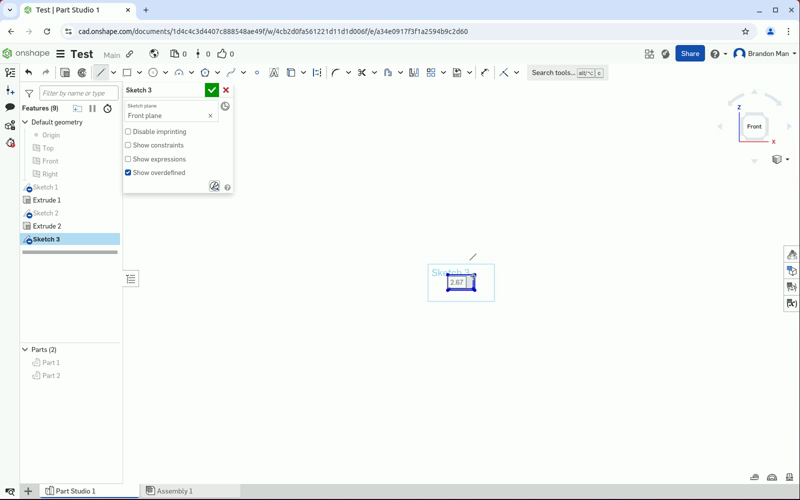
key_down(shift)
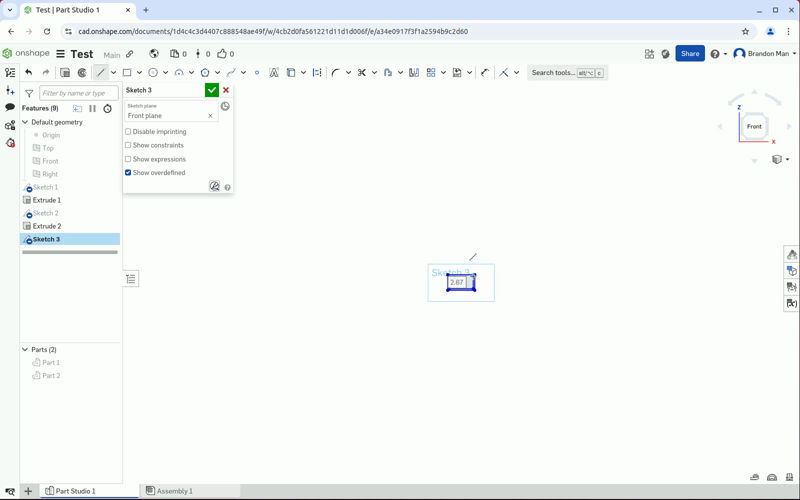
mouse_move(503, 275)
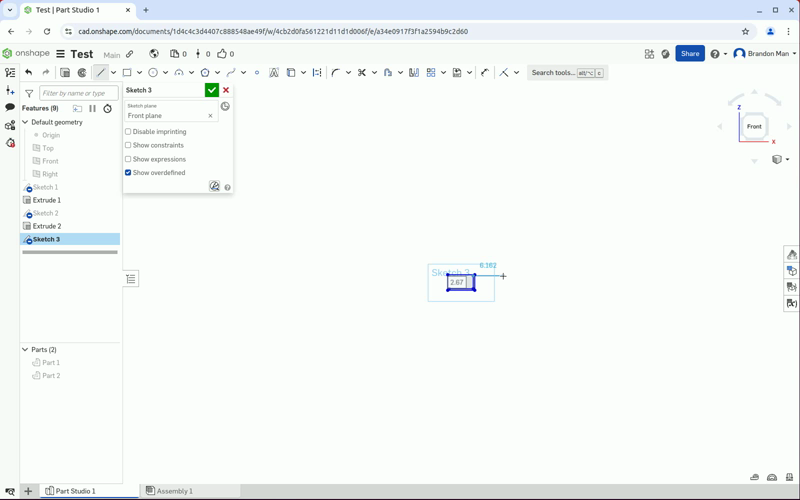
mouse_move(449, 275)
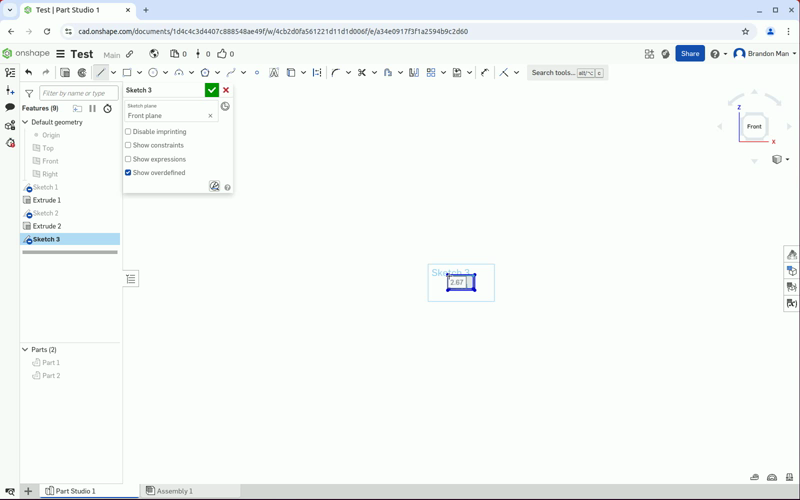
scroll(6)
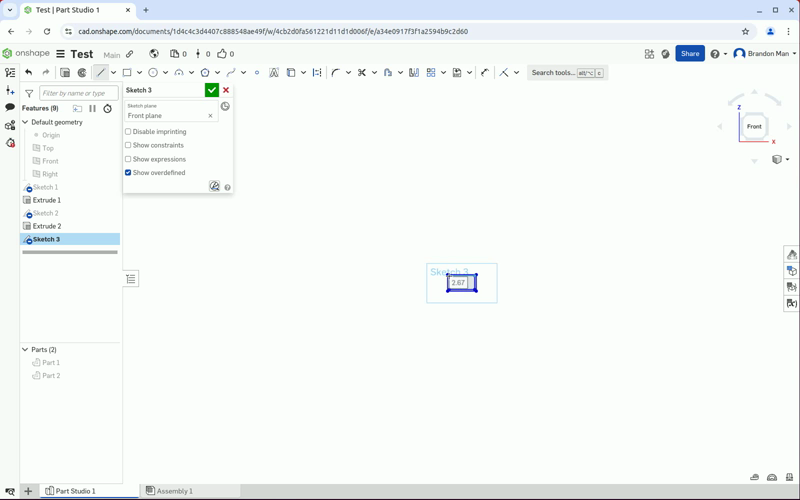
scroll(6)
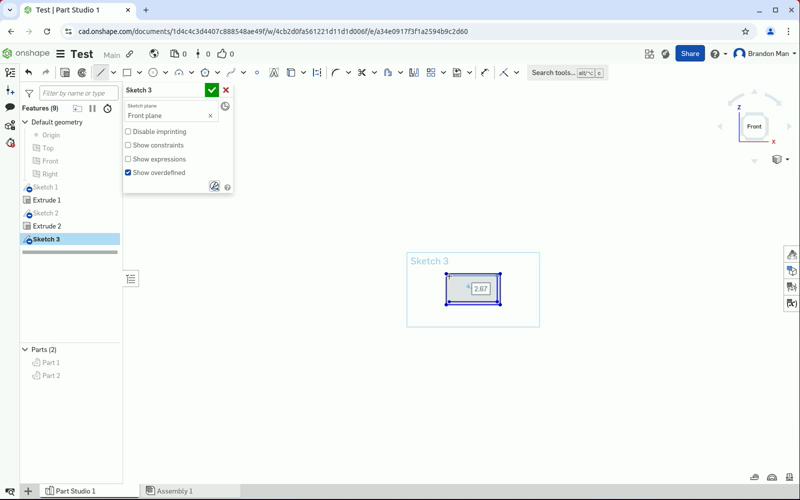
scroll(6)
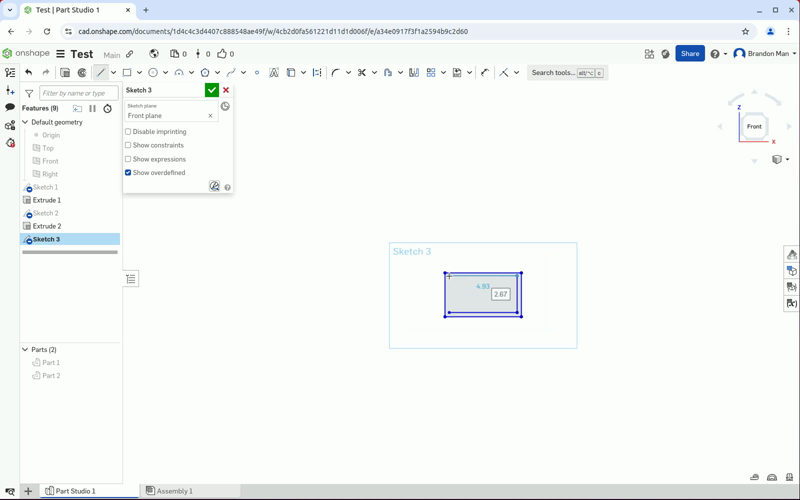
scroll(6)
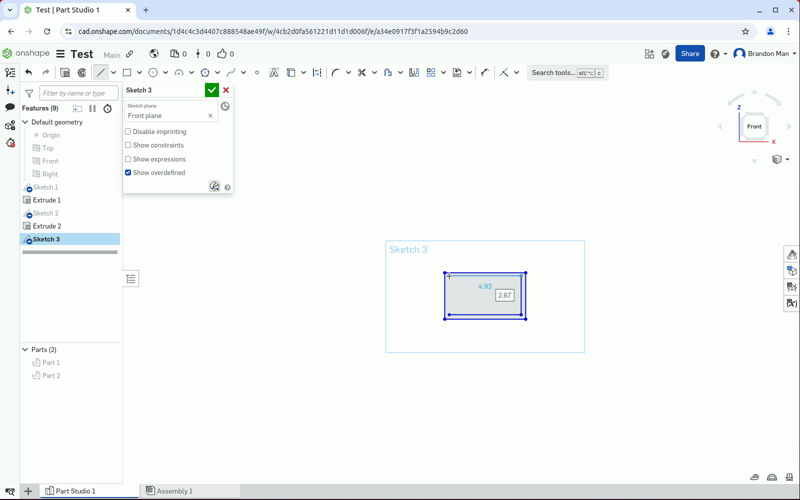
scroll(6)
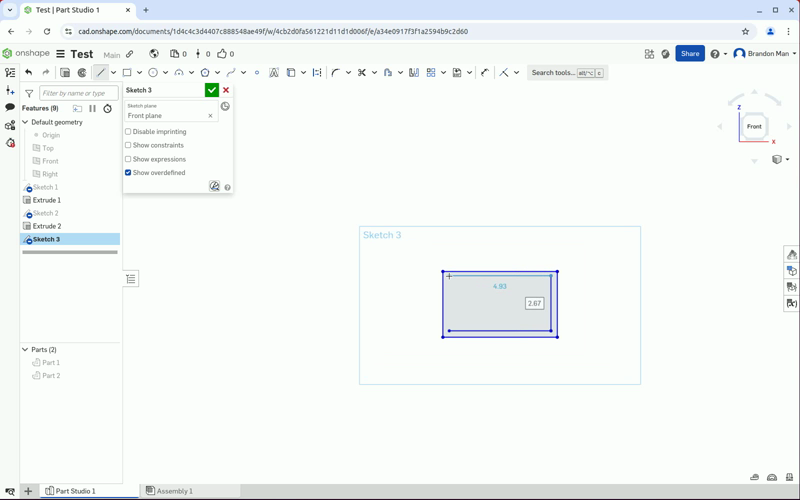
scroll(6)
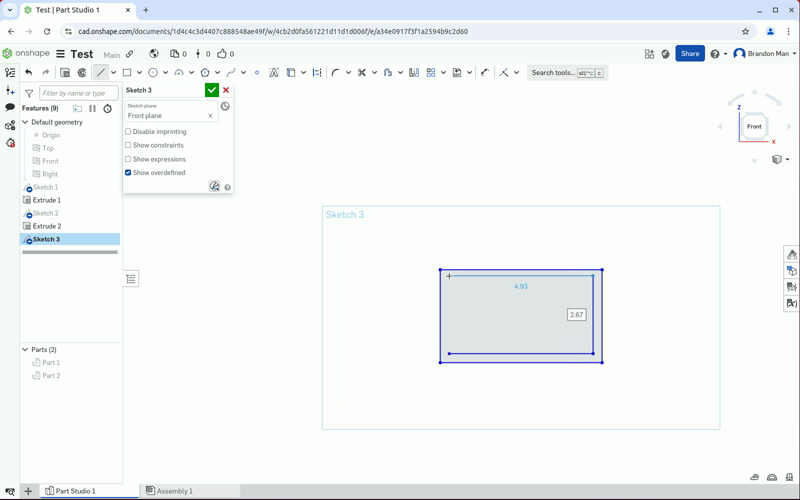
scroll(6)
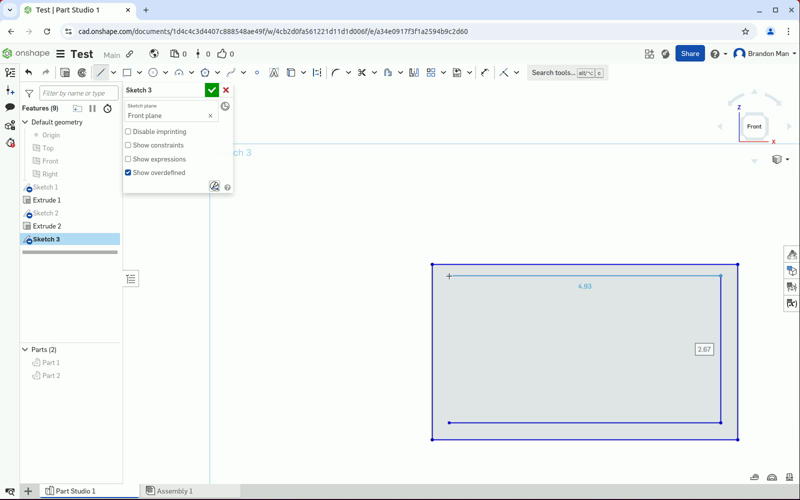
click(449, 275)
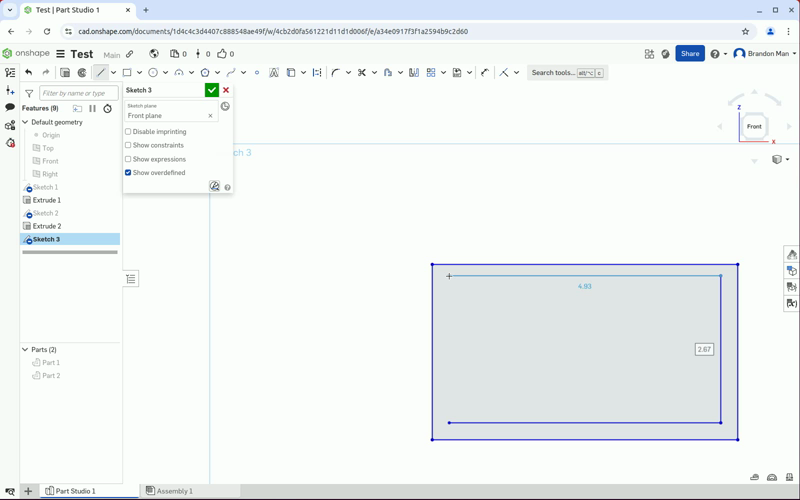
scroll(-6)
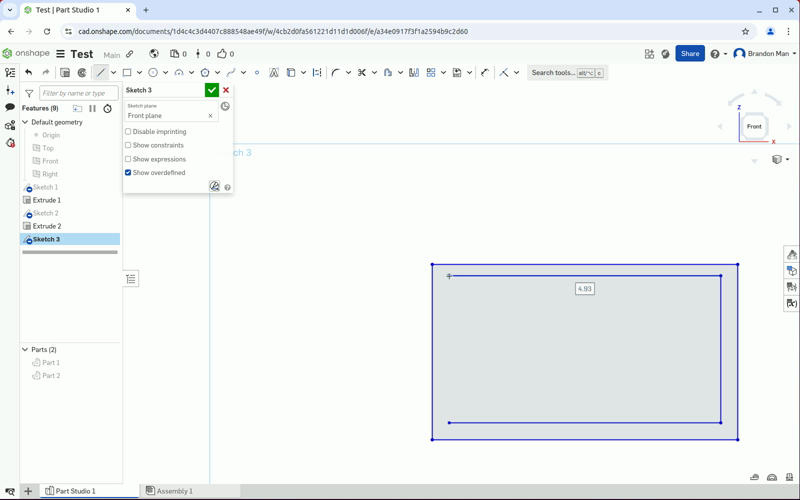
scroll(-6)
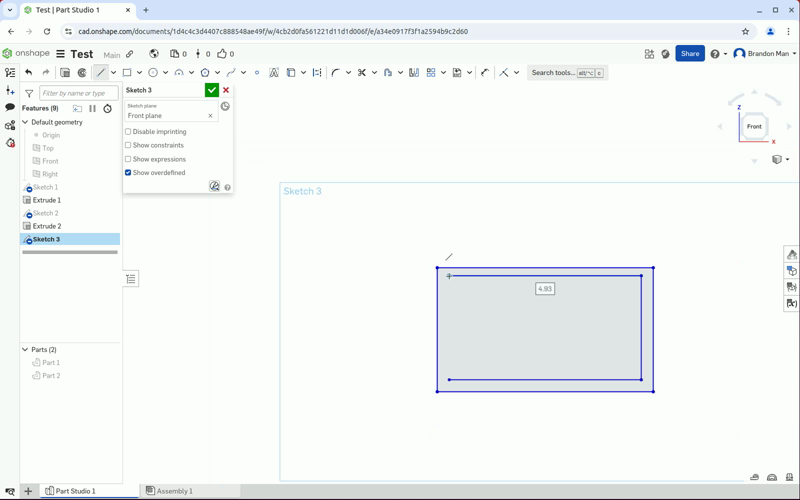
scroll(-6)
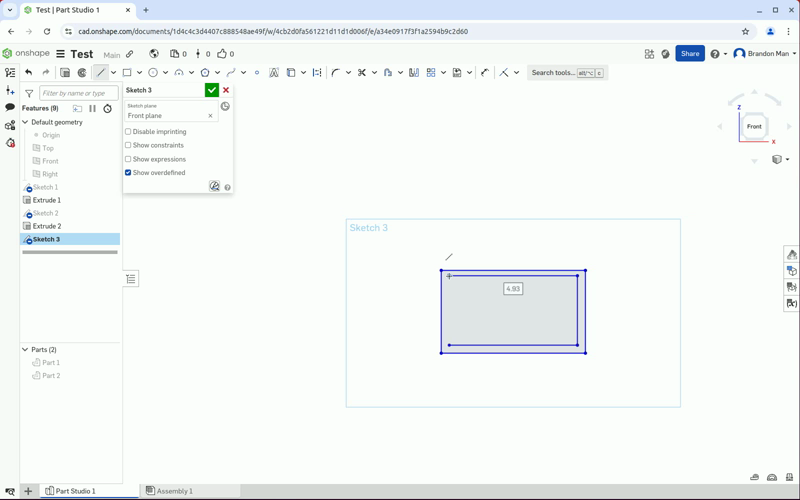
scroll(-6)
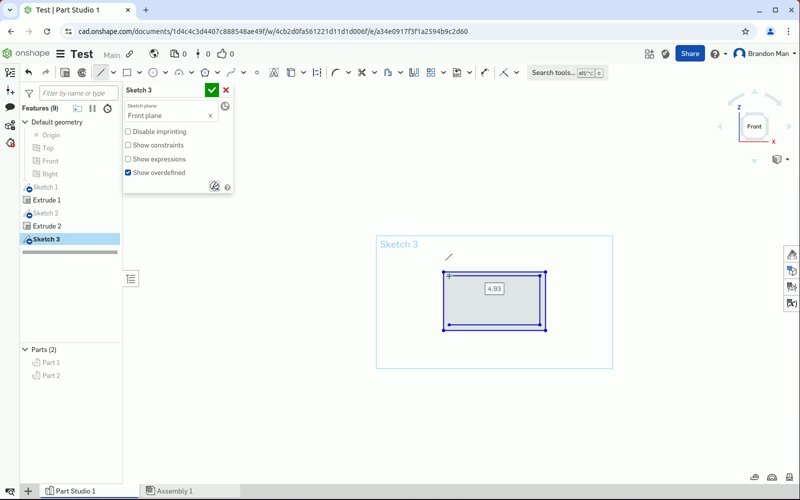
scroll(-6)
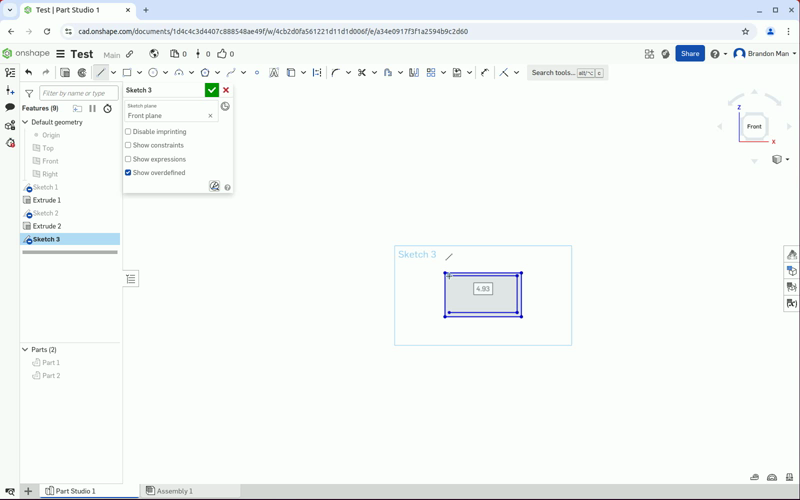
scroll(-6)
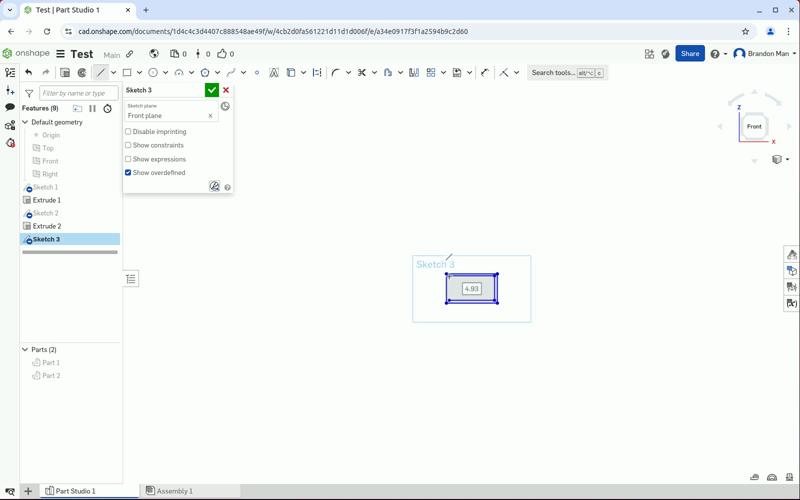
scroll(-6)
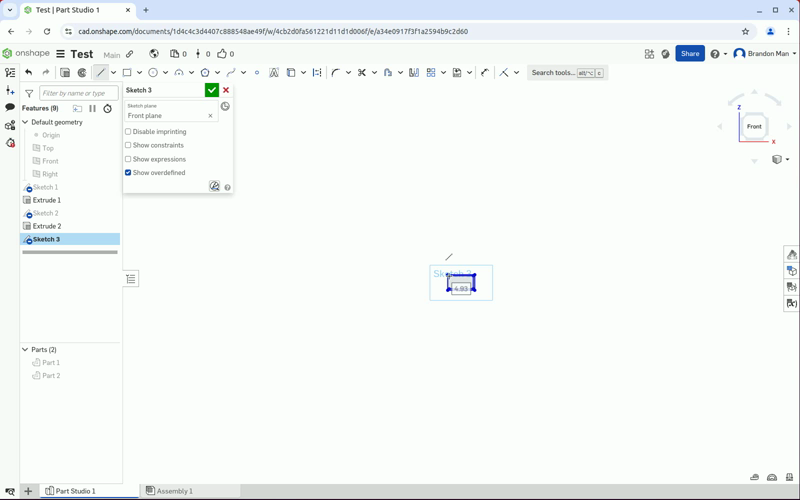
key_up(shift)
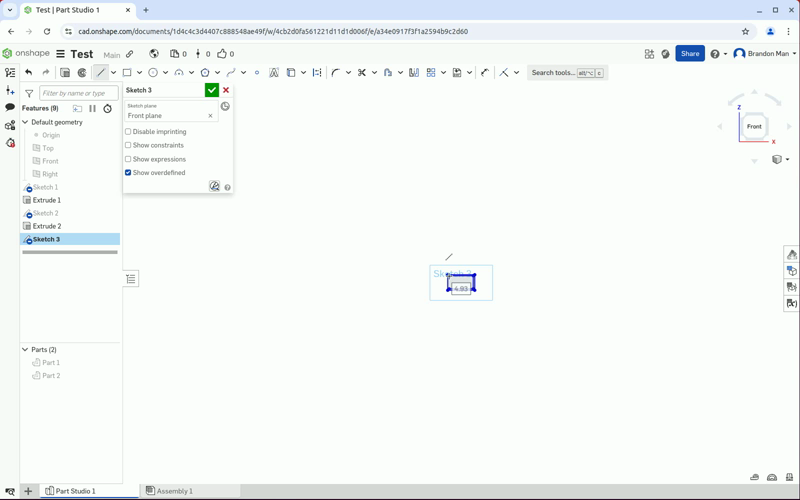
mouse_move(479, 275)
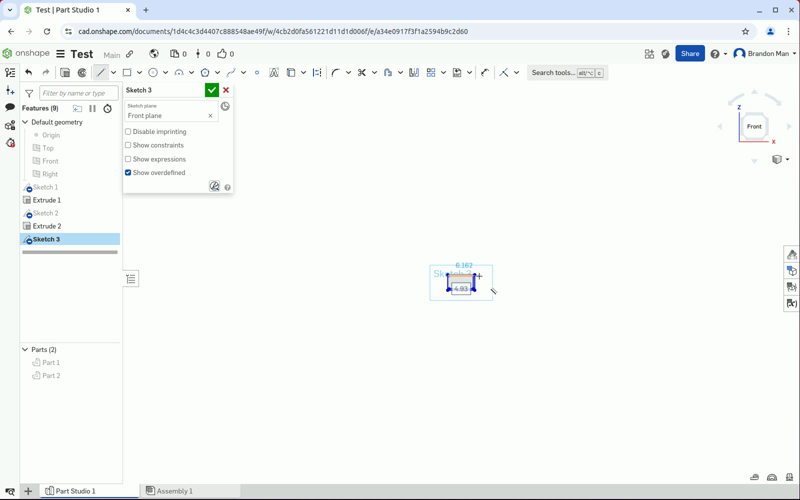
key_down(shift)
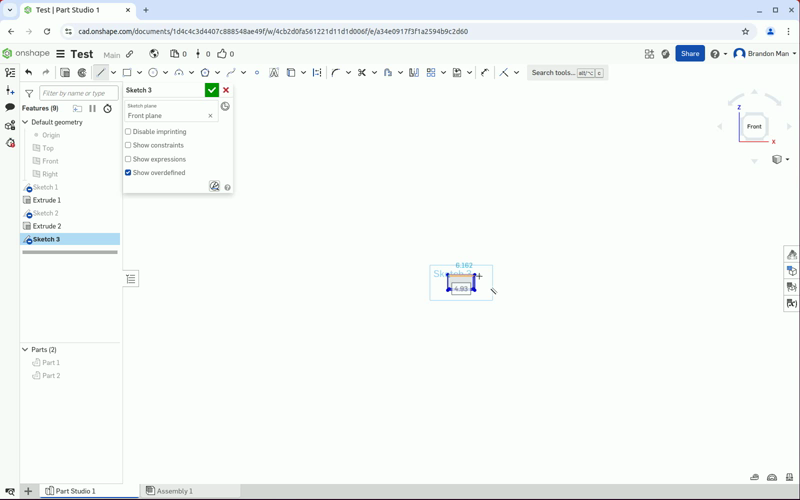
mouse_move(449, 288)
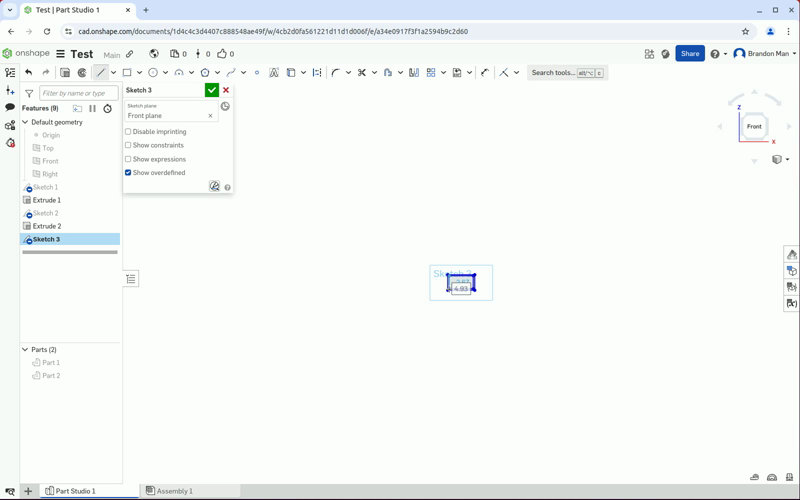
scroll(6)
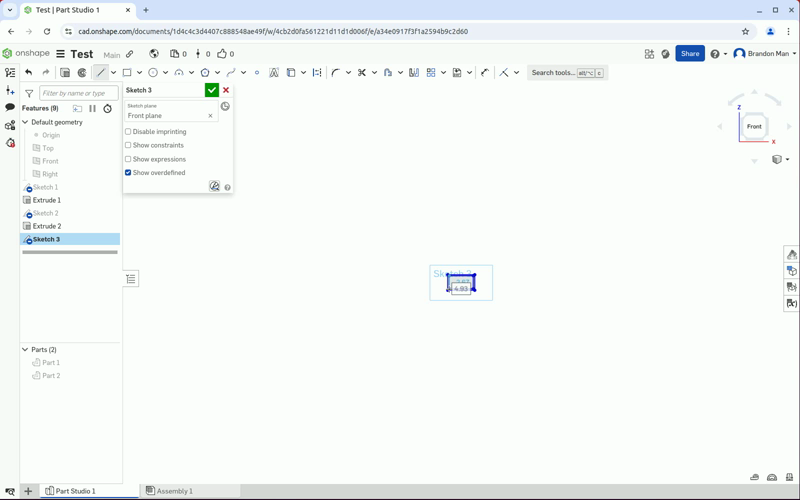
scroll(6)
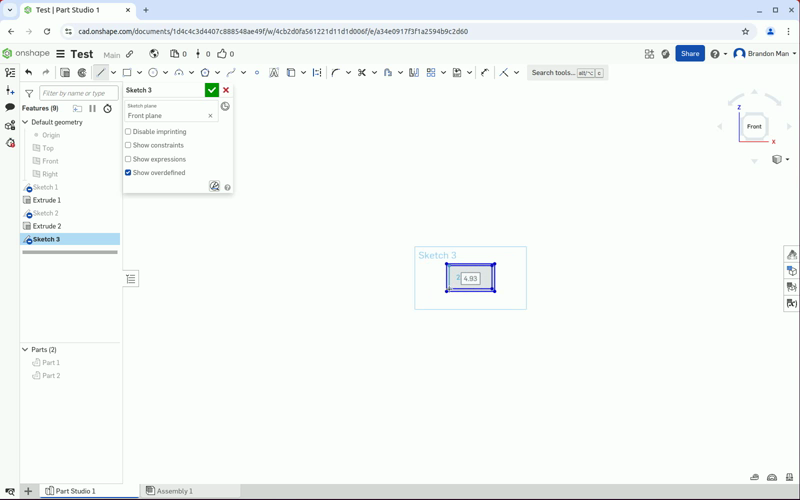
scroll(6)
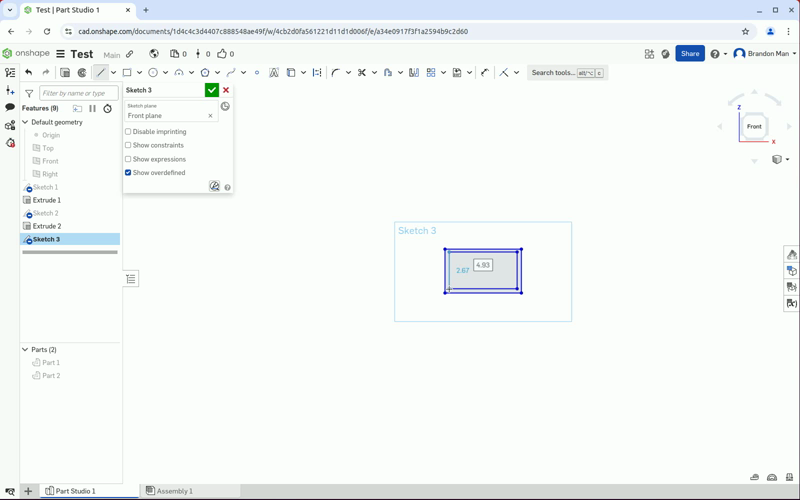
scroll(6)
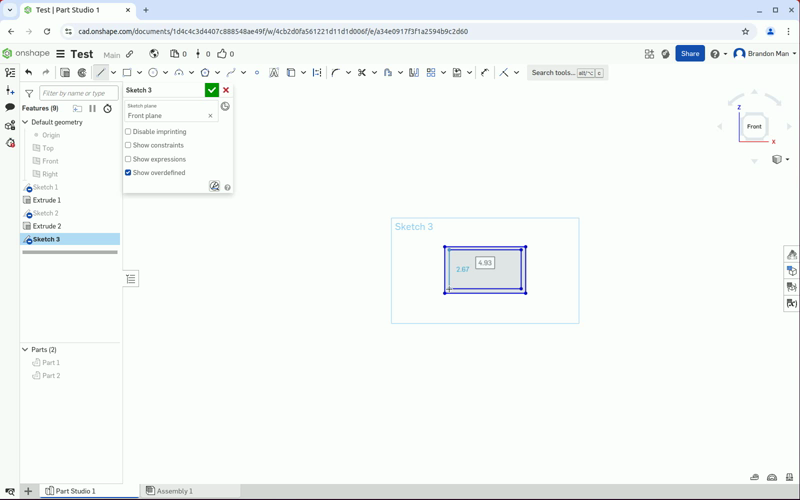
scroll(6)
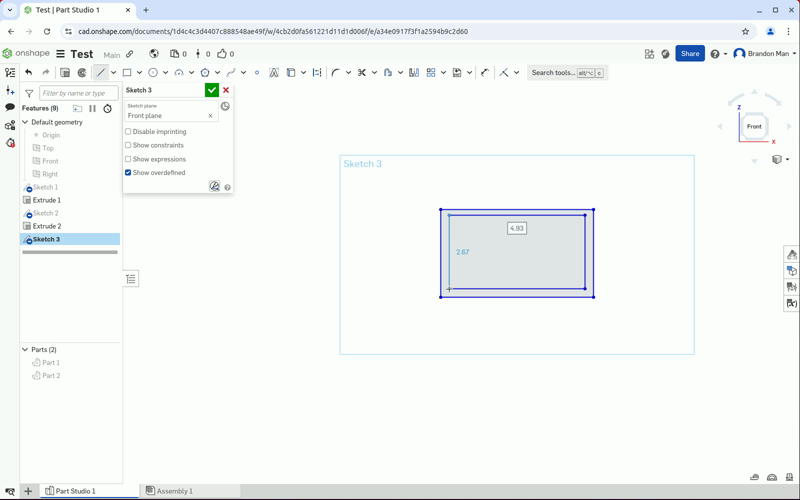
scroll(6)
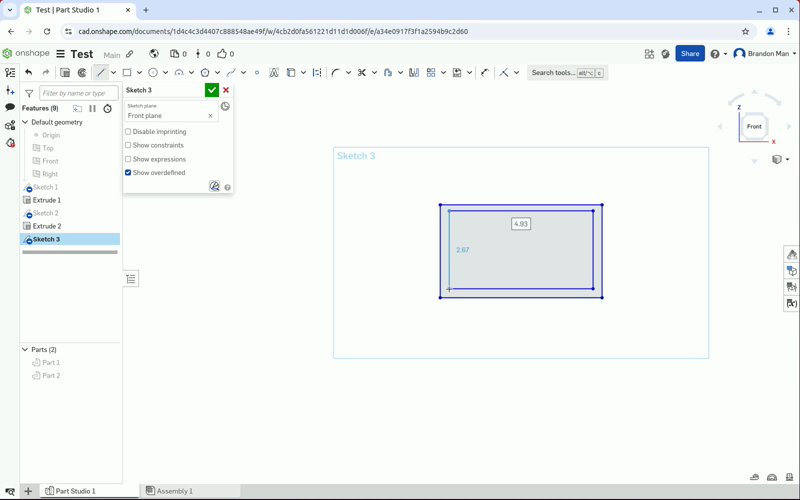
scroll(6)
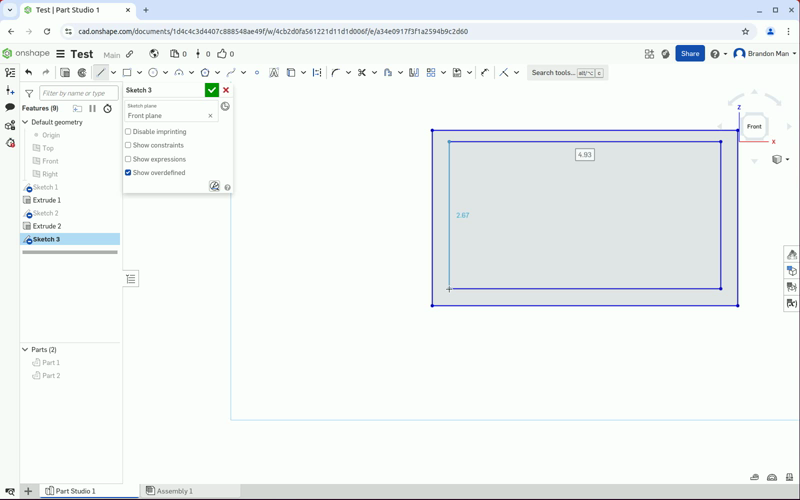
key_up(shift)
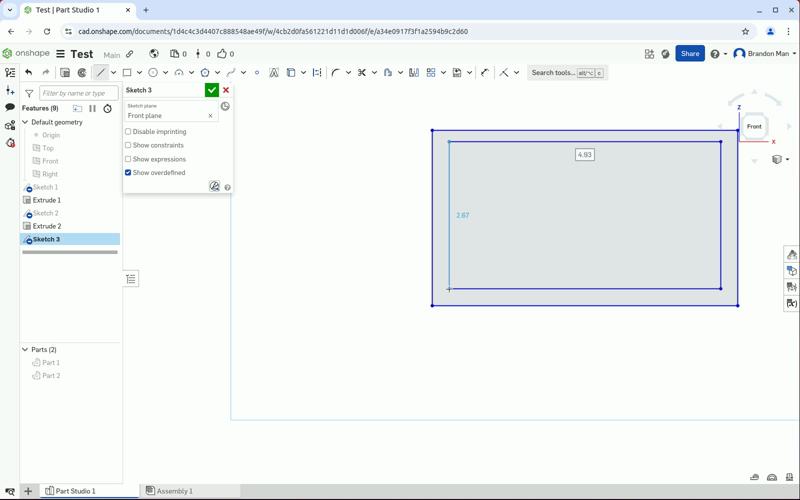
click(449, 288)
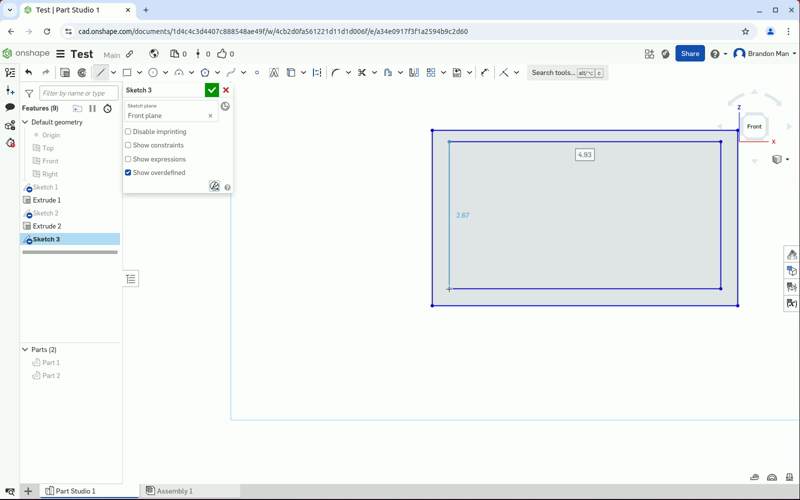
scroll(-6)
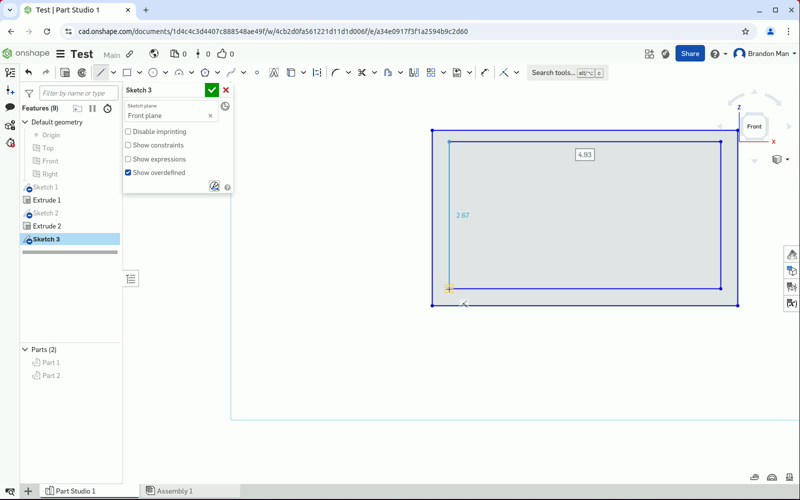
scroll(-6)
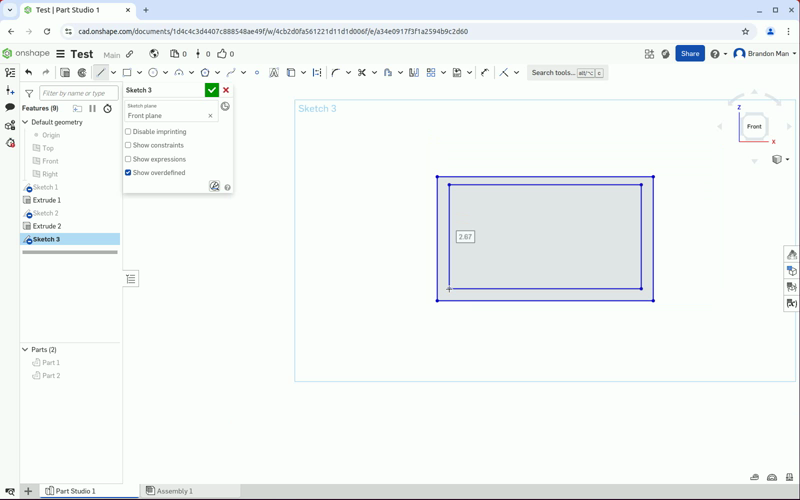
scroll(-6)
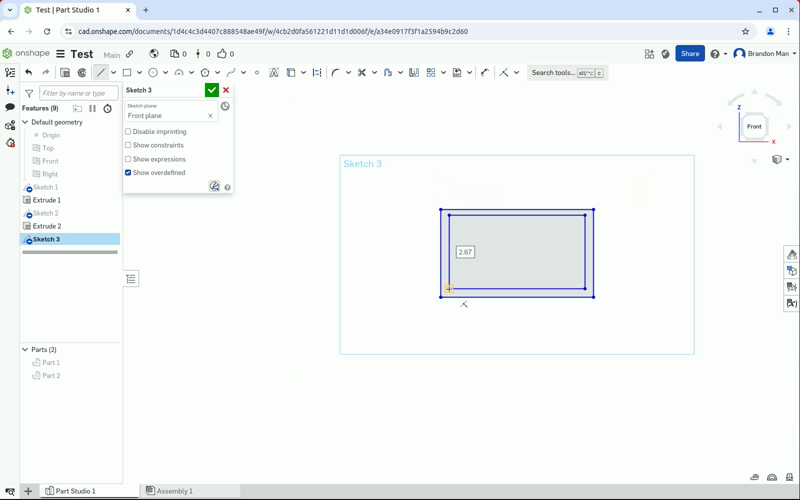
scroll(-6)
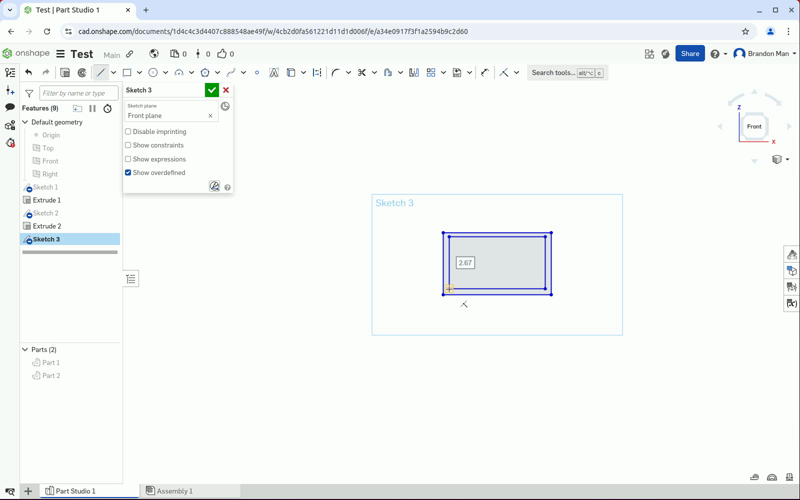
scroll(-6)
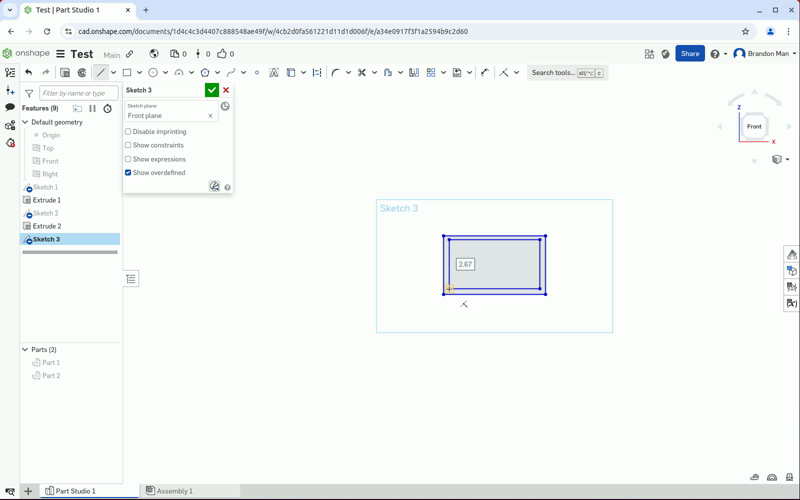
scroll(-6)
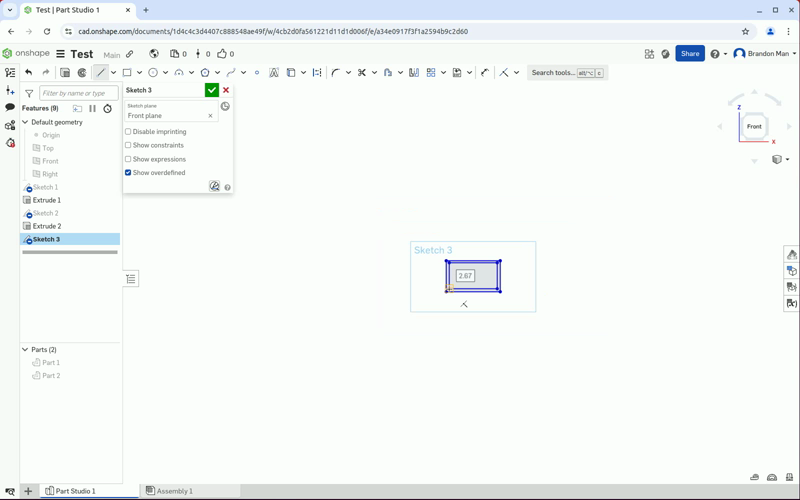
scroll(-6)
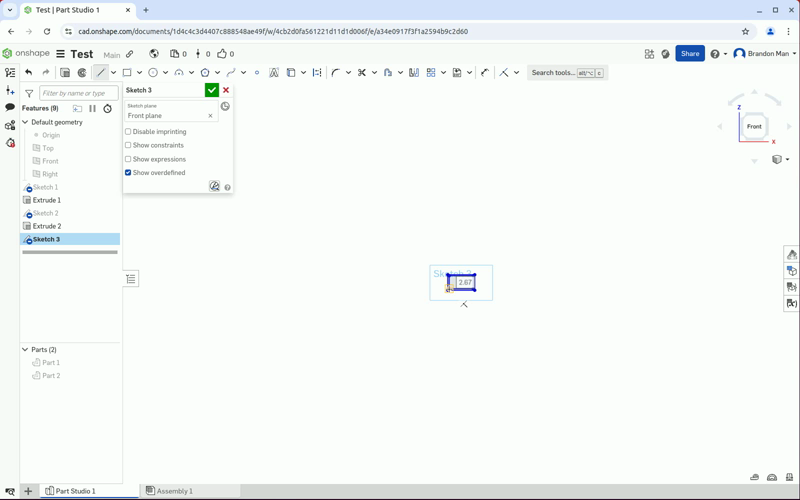
key(esc)
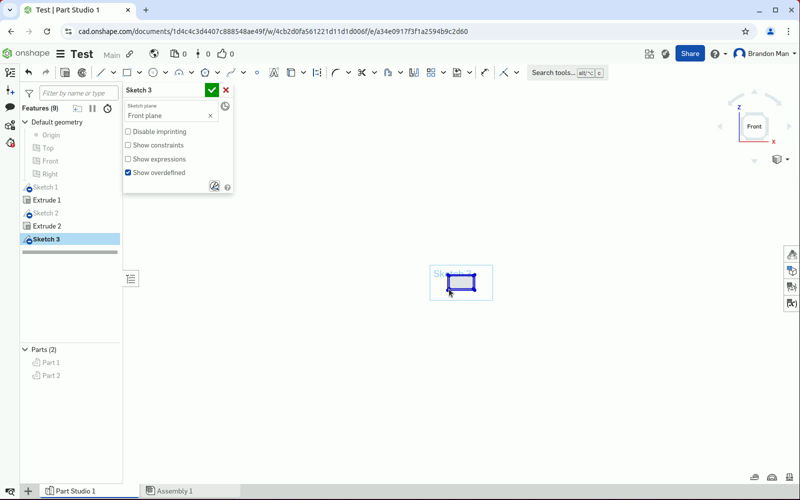
mouse_move(448, 289)
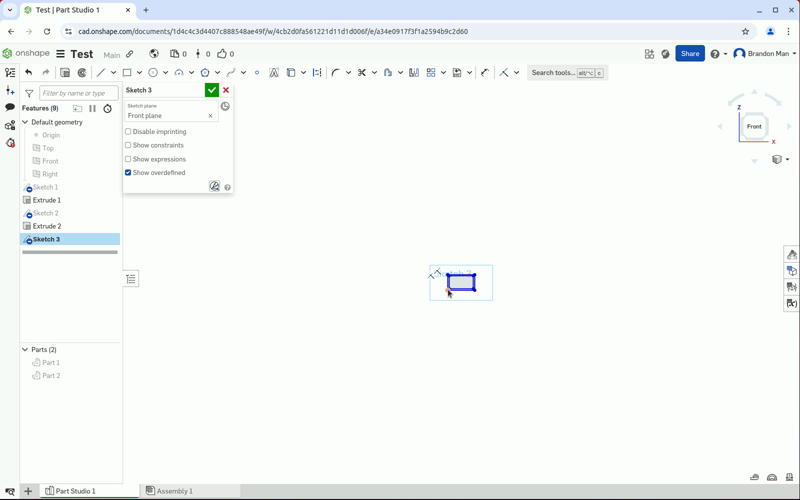
scroll(6)
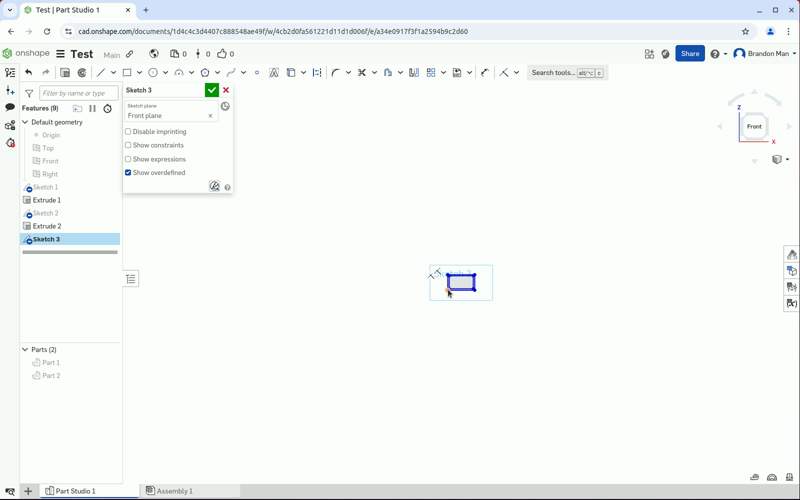
scroll(6)
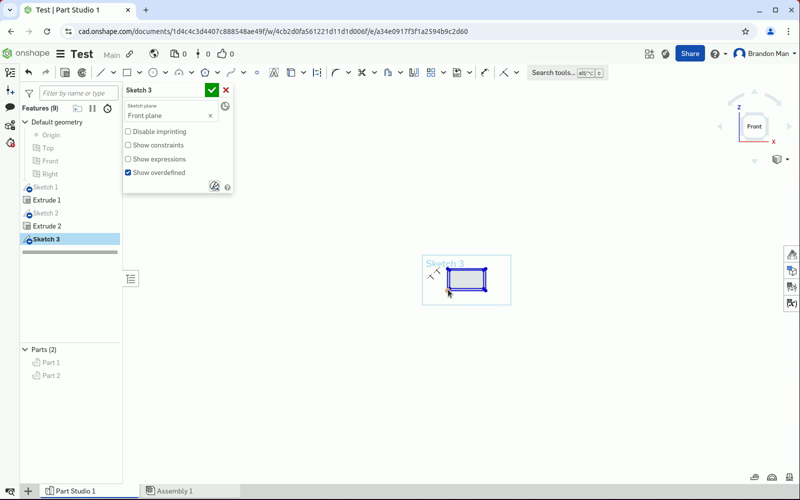
scroll(6)
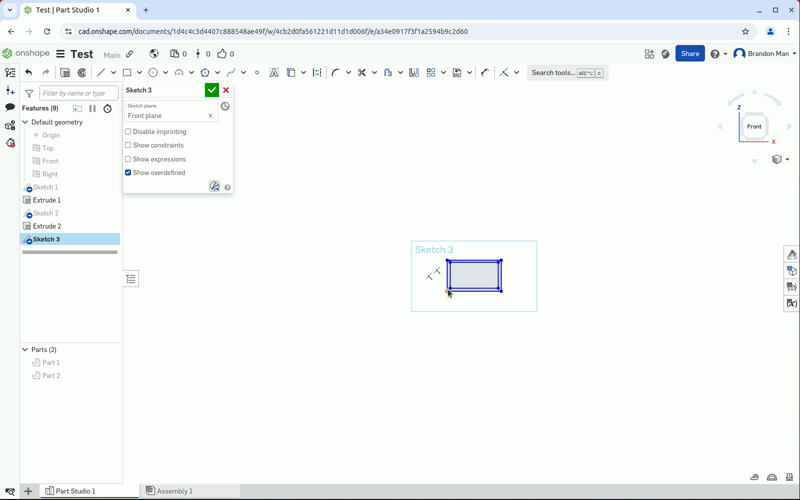
scroll(6)
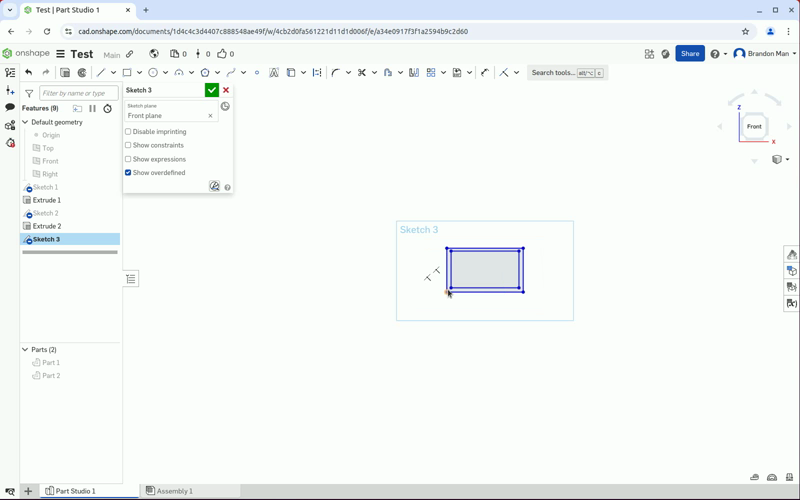
scroll(6)
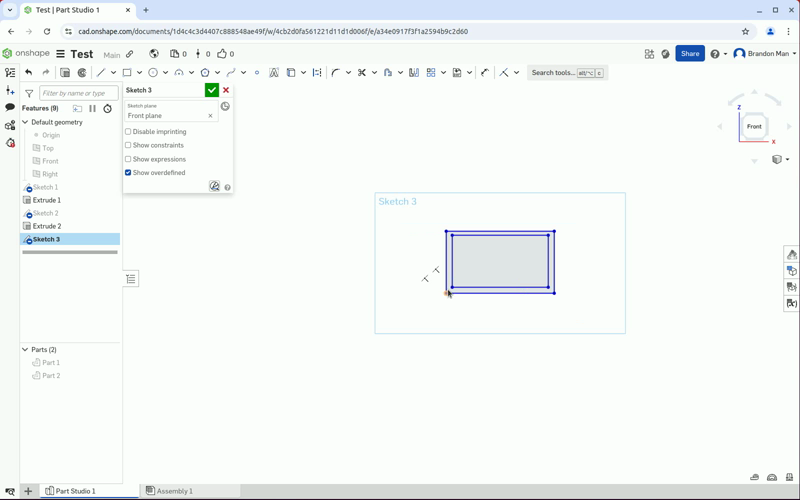
scroll(6)
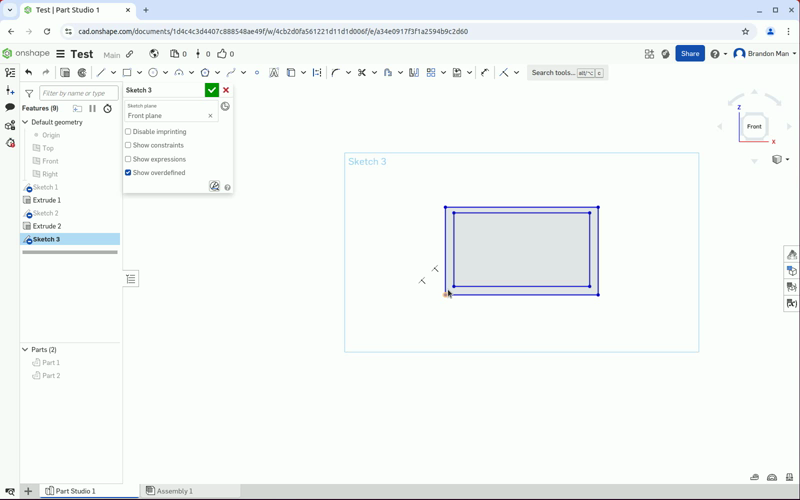
scroll(6)
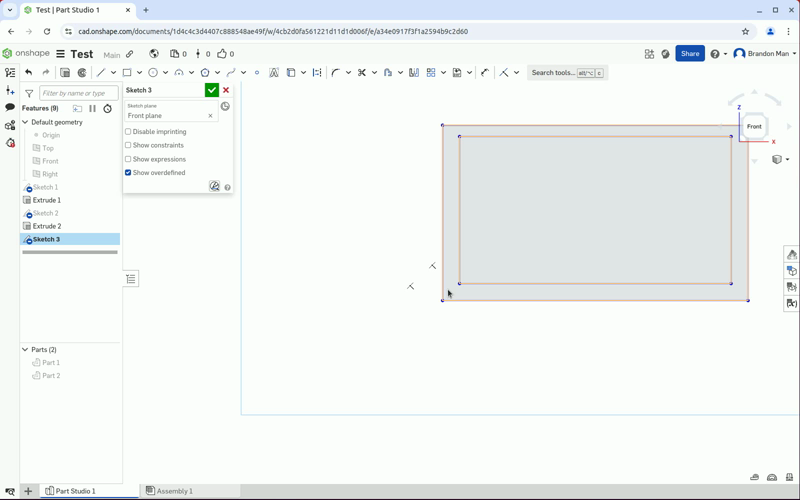
click(448, 289)
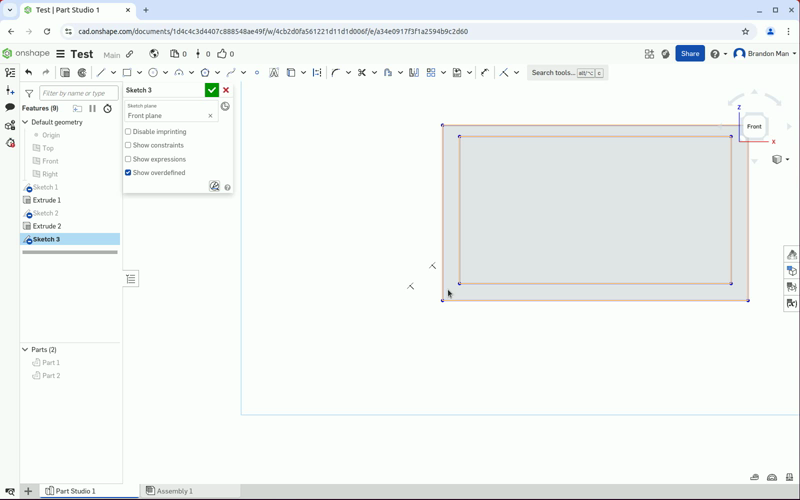
scroll(-6)
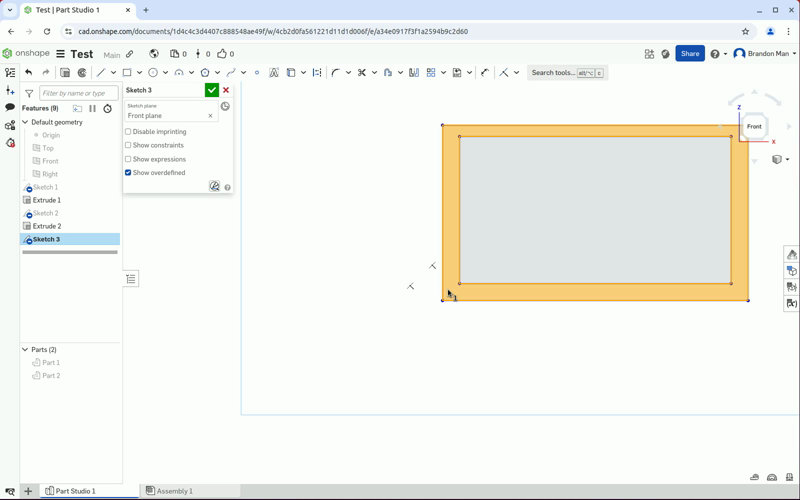
scroll(-6)
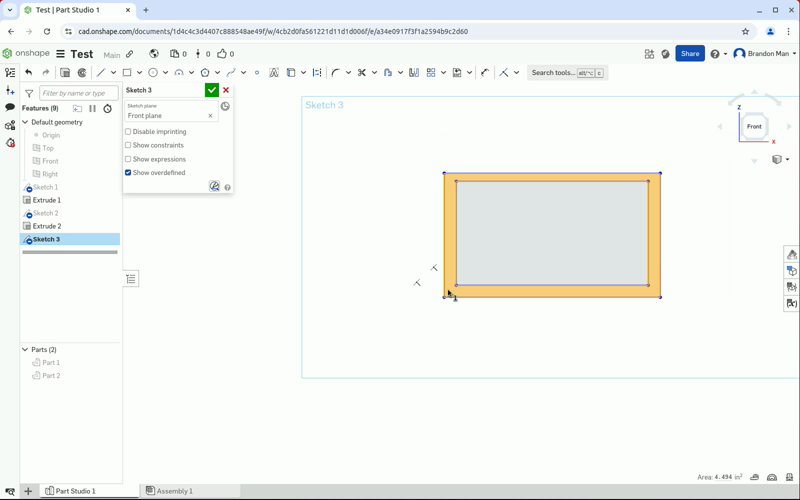
scroll(-6)
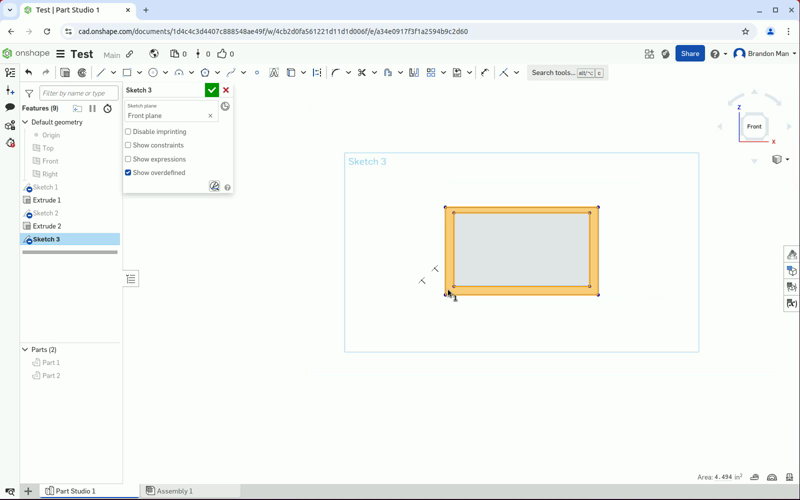
scroll(-6)
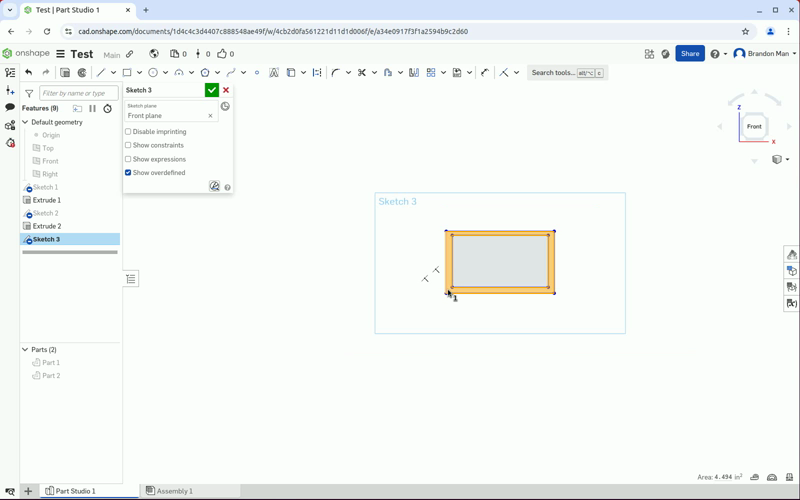
scroll(-6)
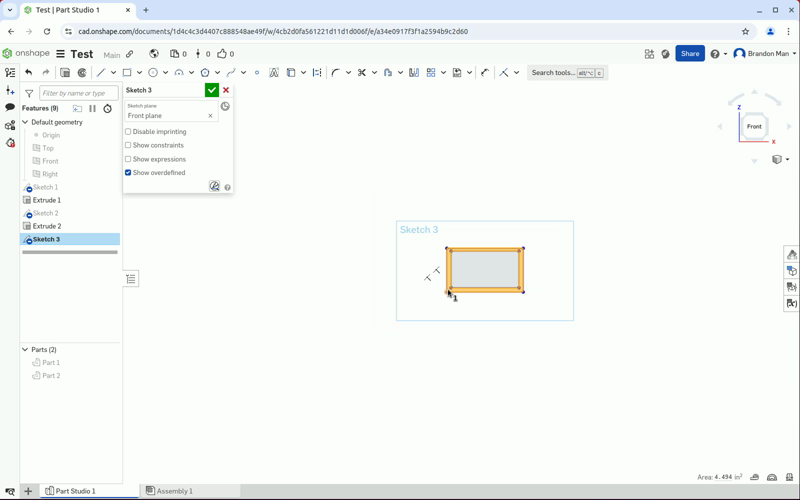
scroll(-6)
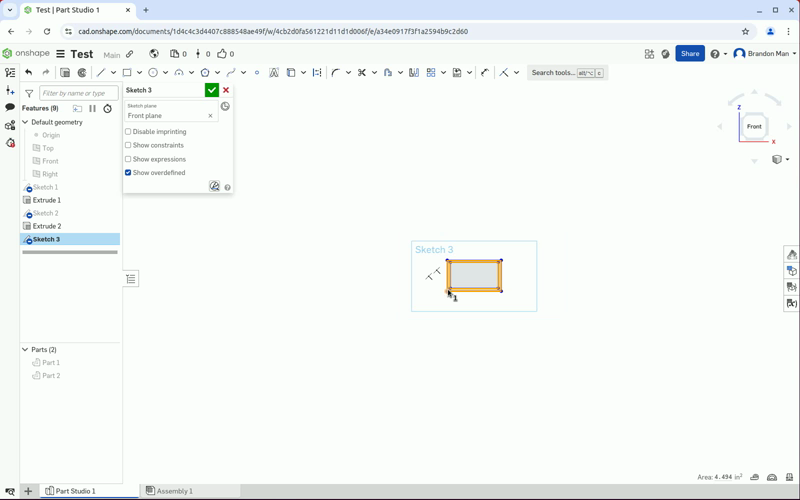
scroll(-6)
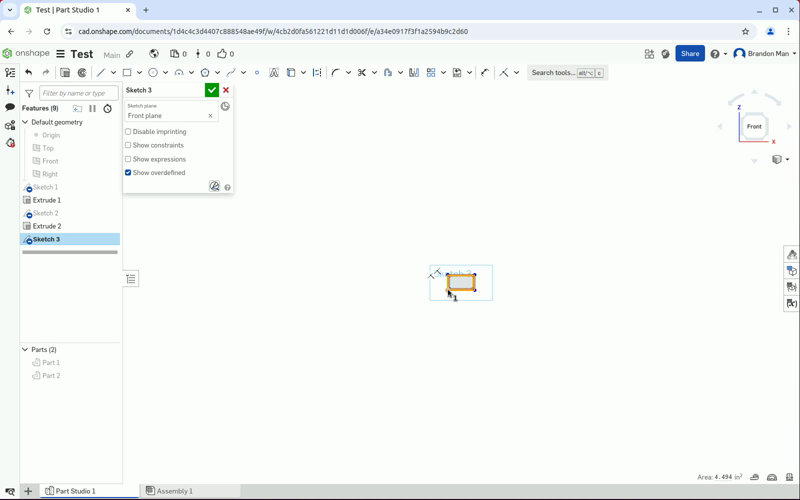
mouse_move(73, 352)
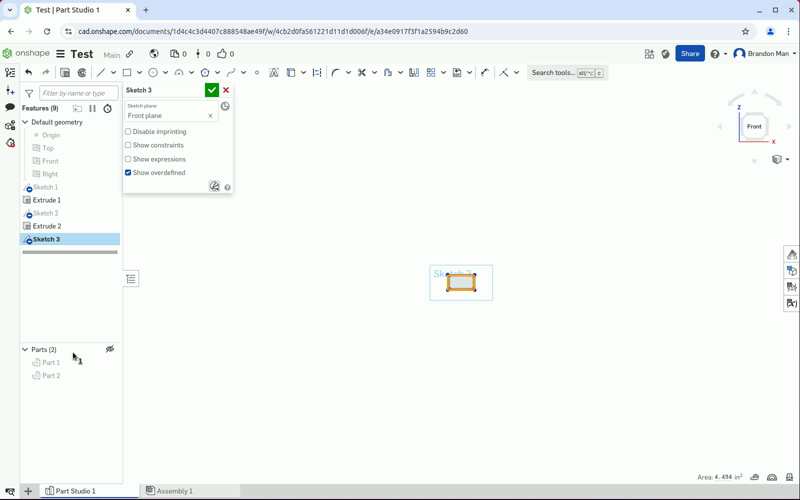
key(shift+y)
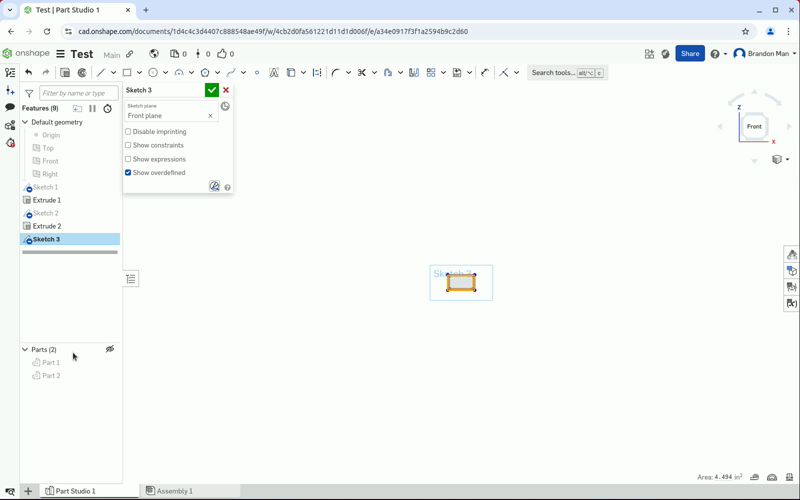
key(shift+e)
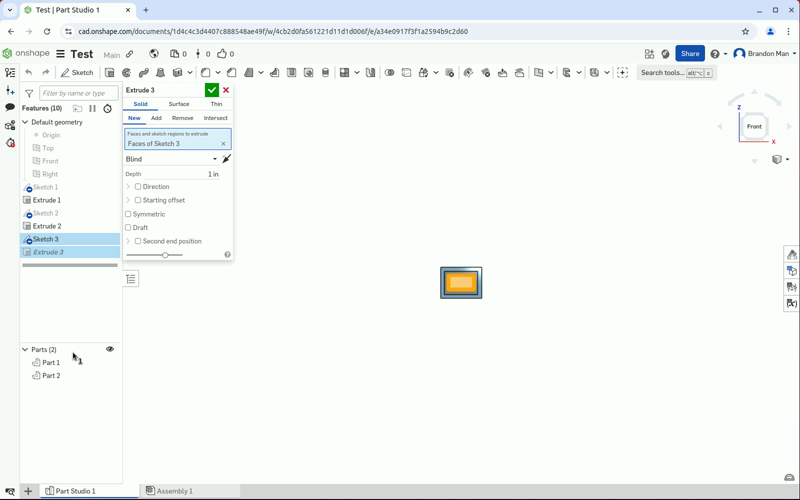
mouse_move(143, 106)
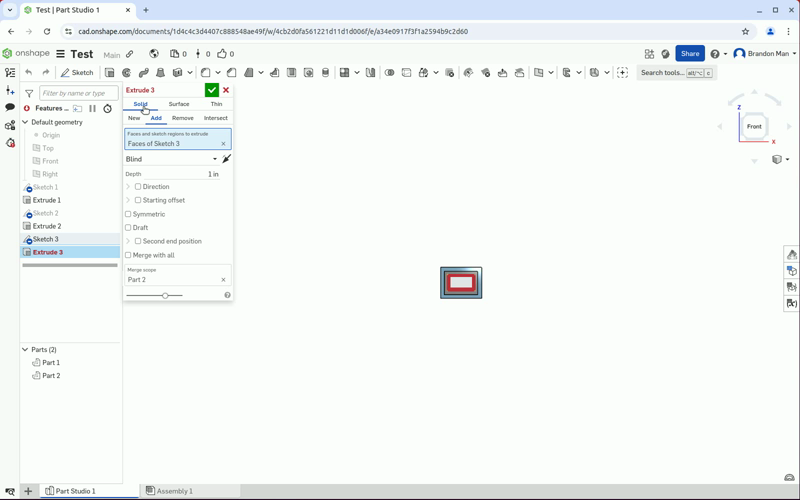
click(143, 106)
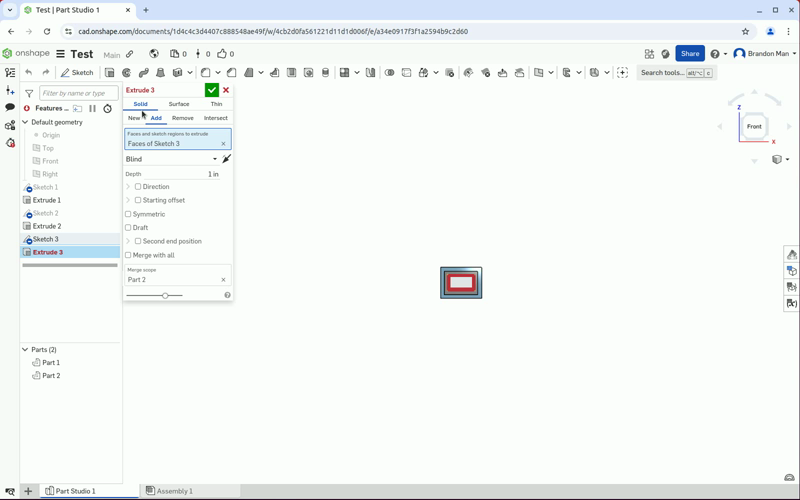
mouse_move(137, 120)
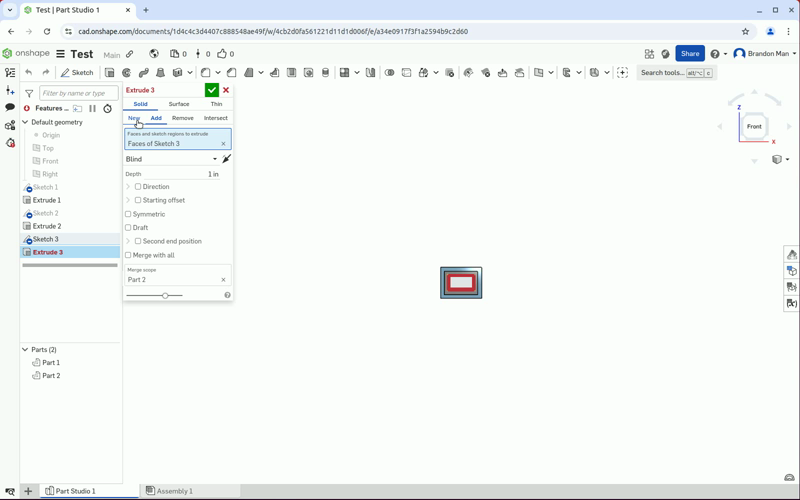
click(137, 120)
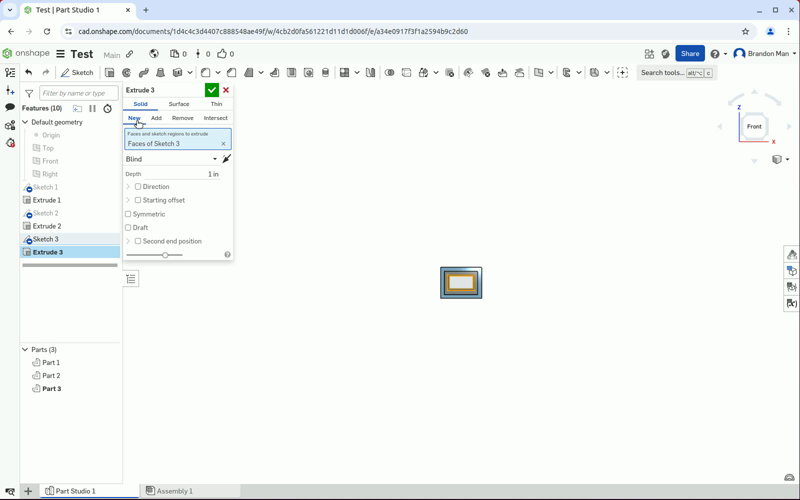
key(tab, 4)
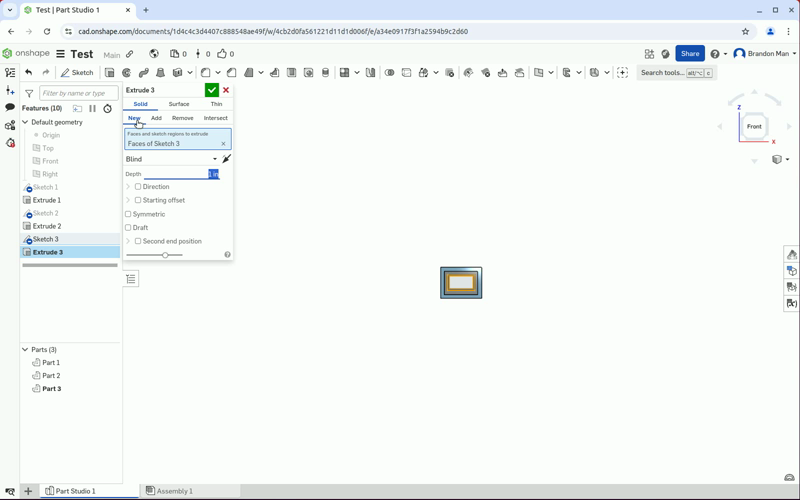
text(9.628)
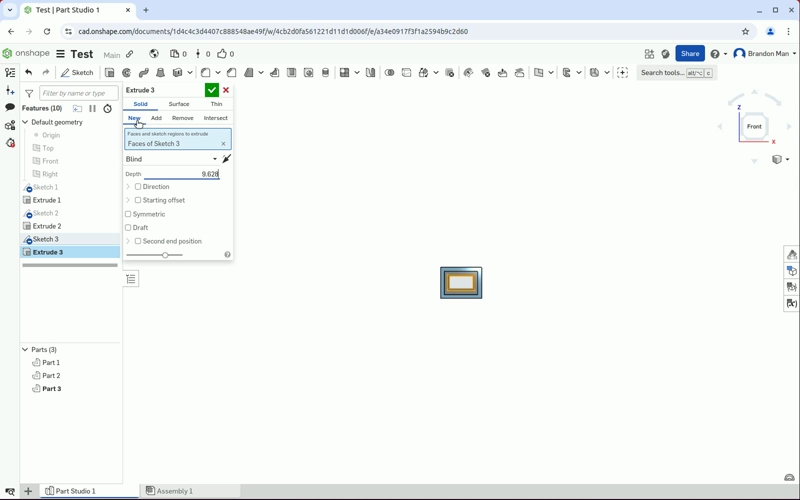
key(enter)
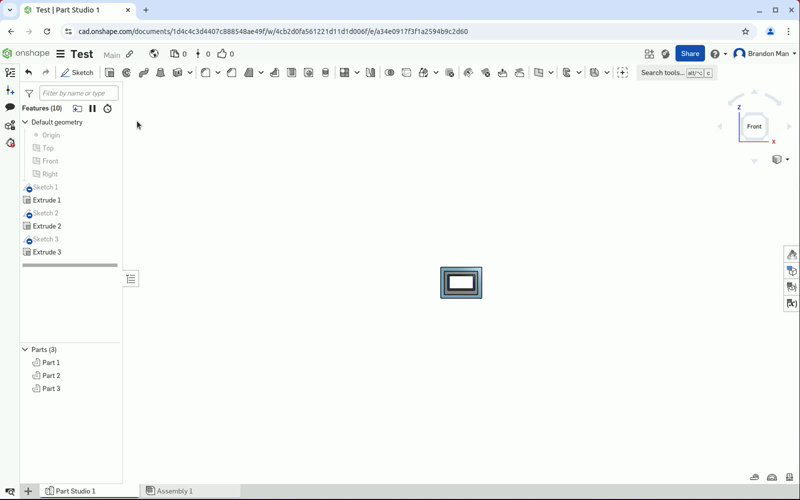
key(shift+h)
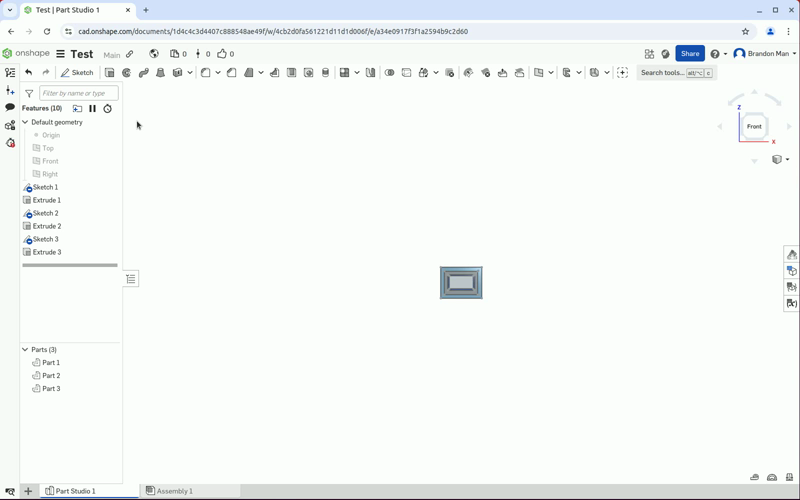
key(shift+h)
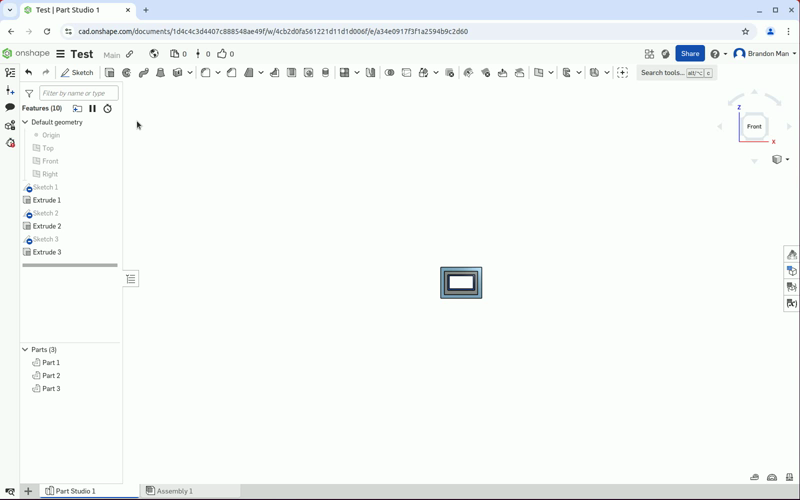
mouse_move(73, 189)
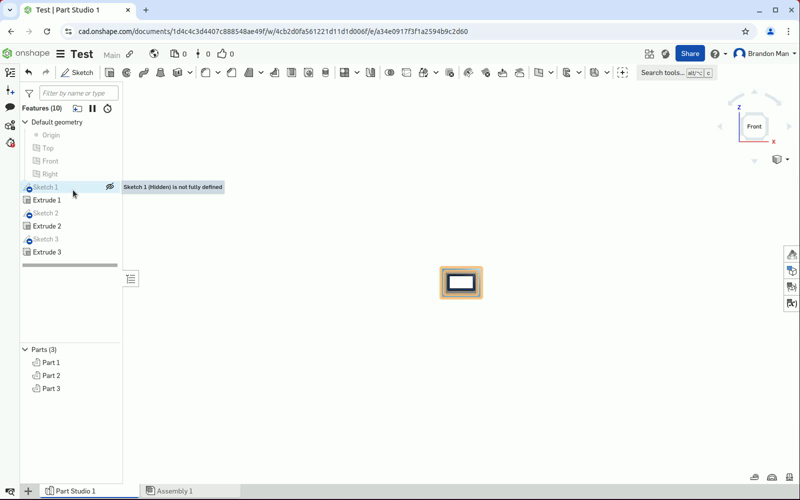
click(73, 189)
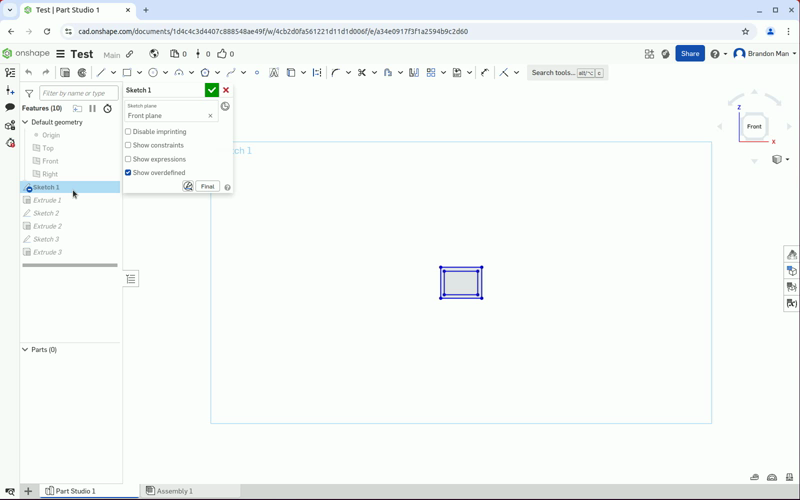
mouse_move(229, 92)
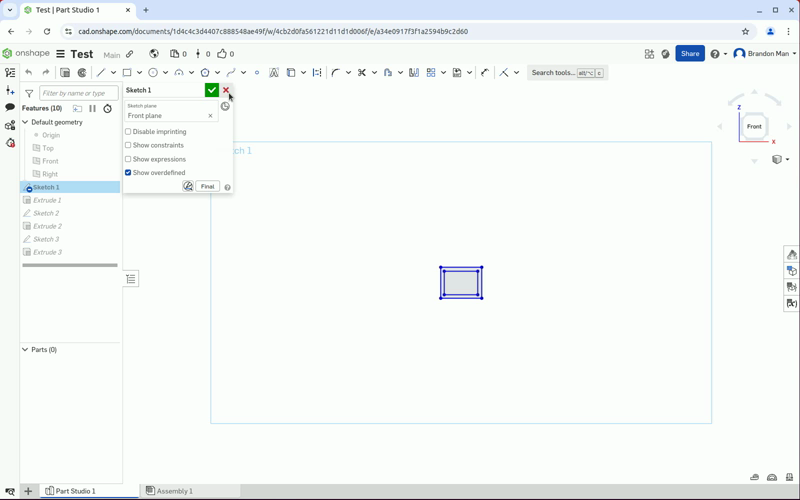
click(229, 92)
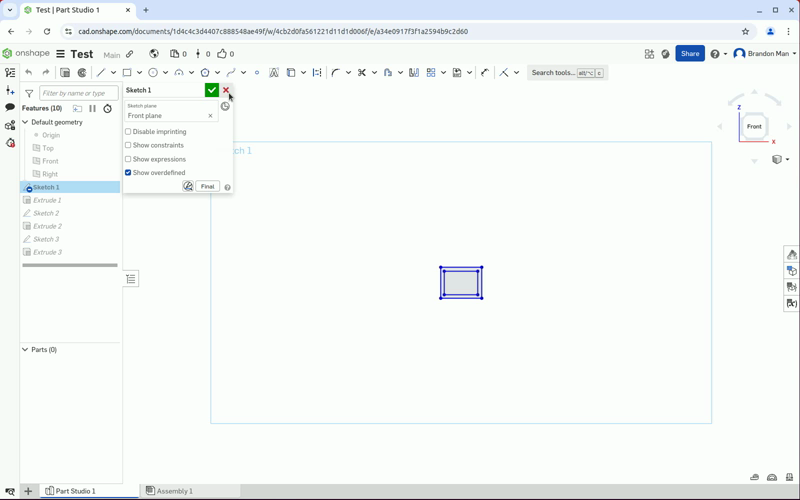
key(shift+s)
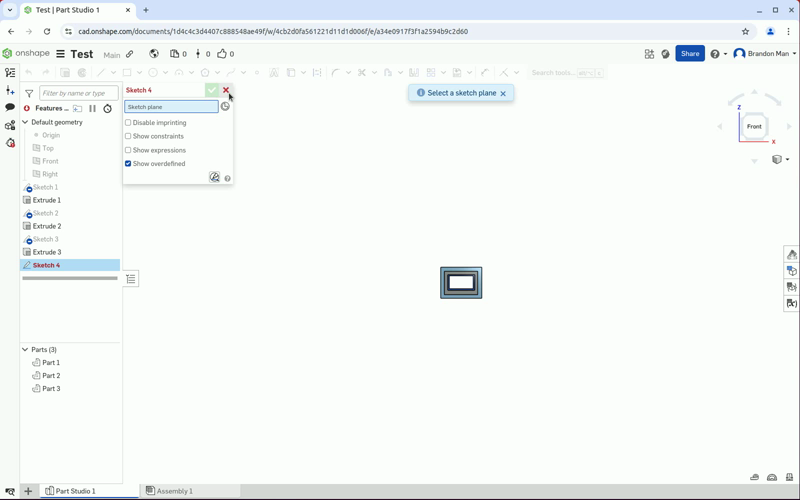
mouse_move(73, 163)
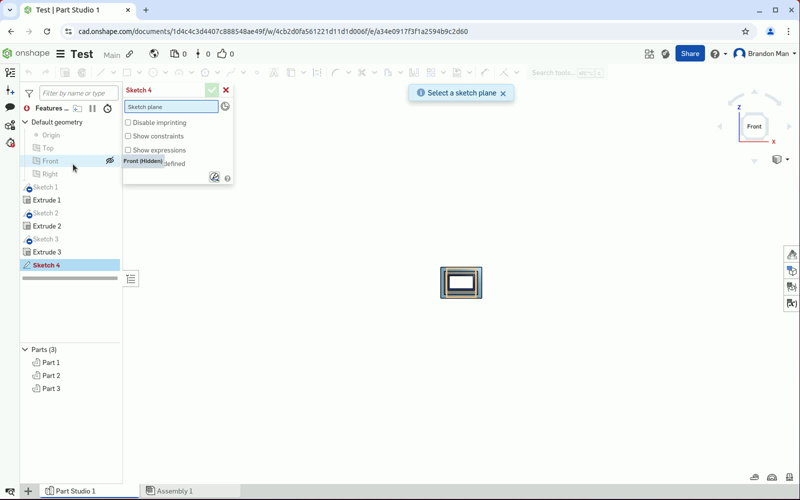
click(73, 163)
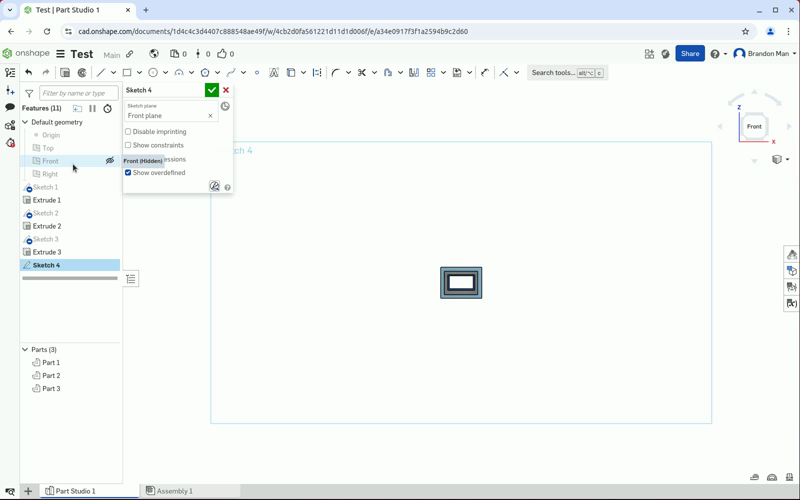
mouse_move(73, 352)
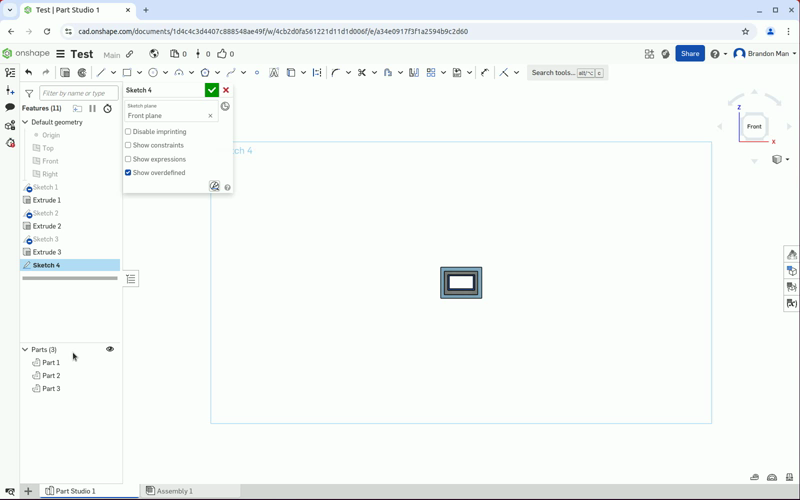
key(y)
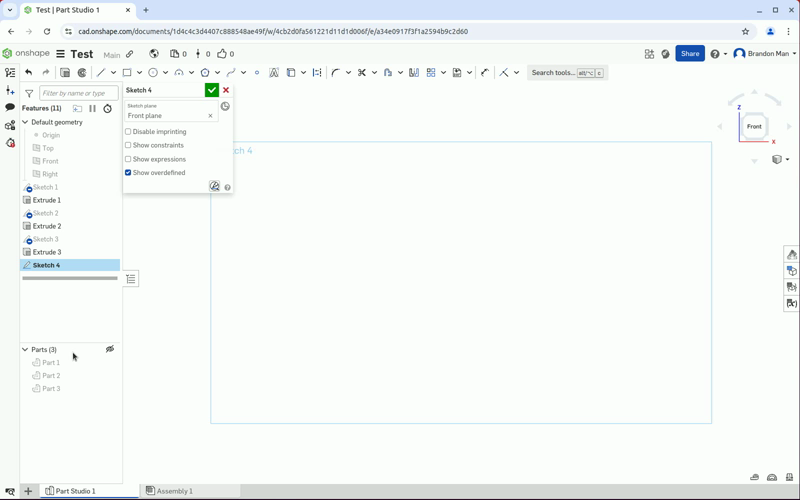
key(l)
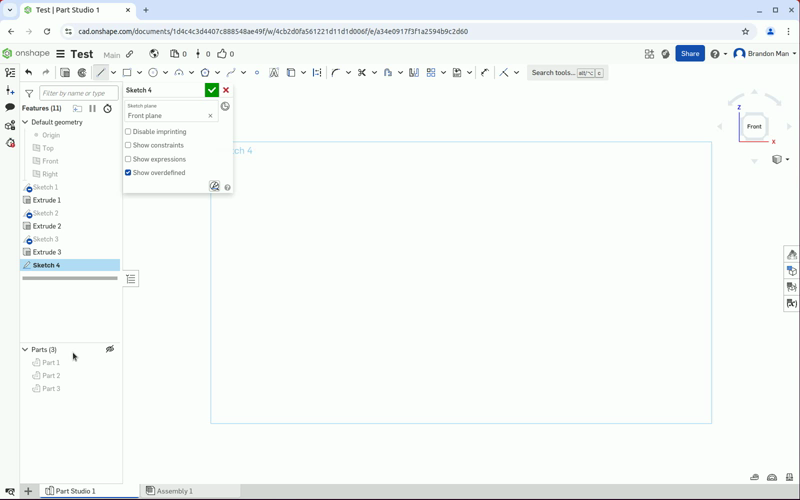
key_down(shift)
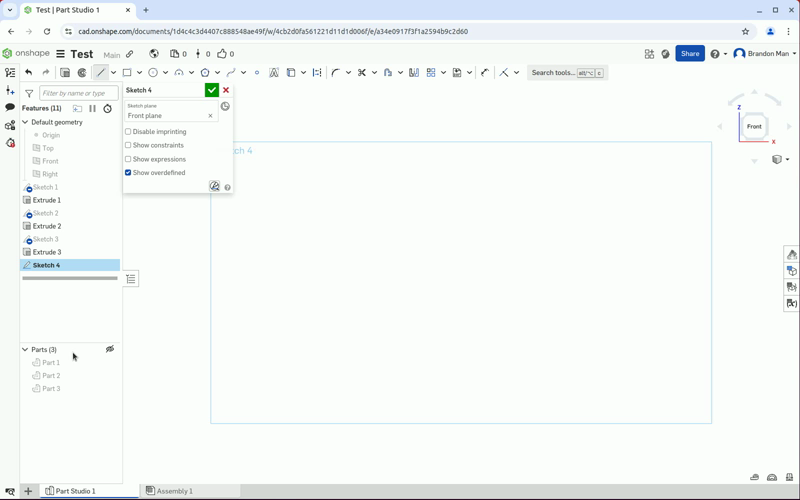
mouse_move(449, 288)
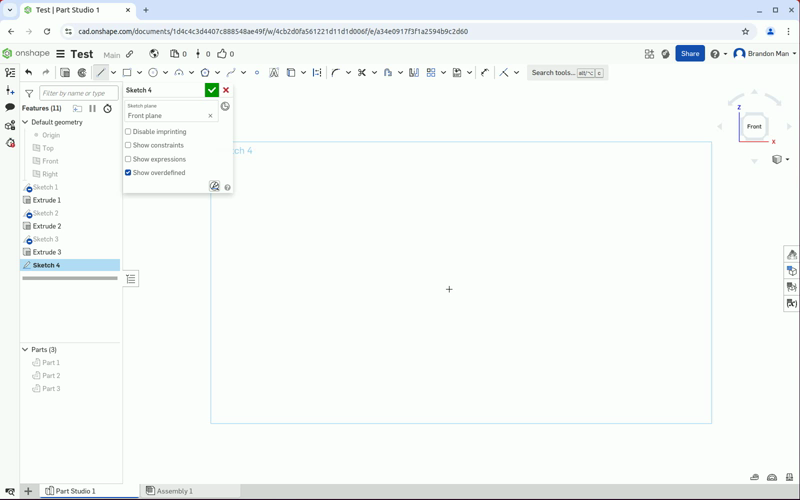
click(449, 288)
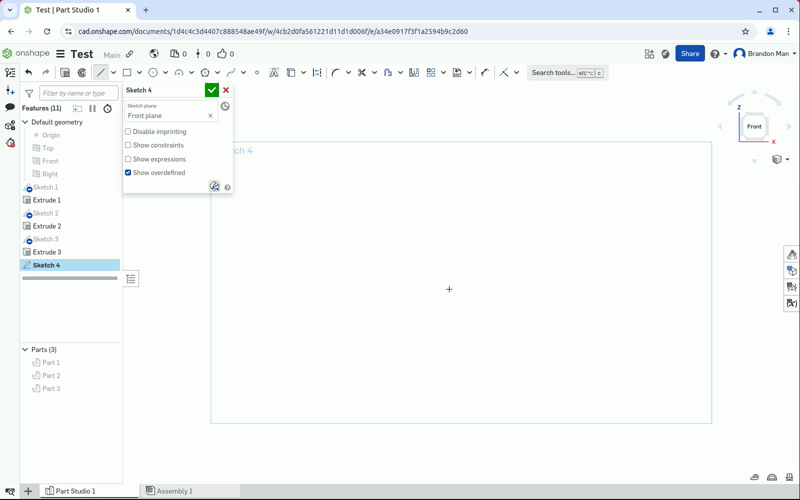
key_up(shift)
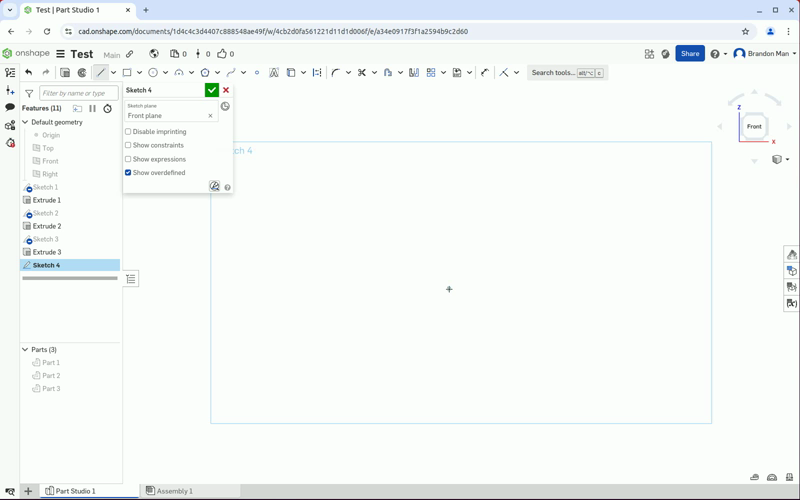
key_down(shift)
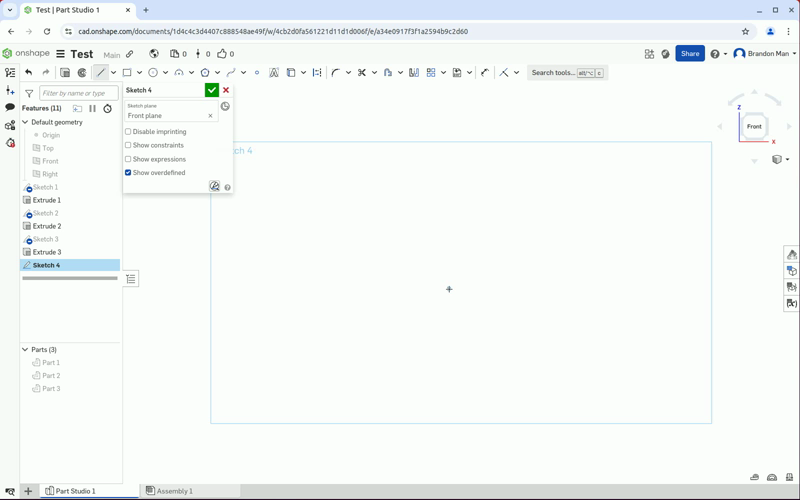
mouse_move(479, 288)
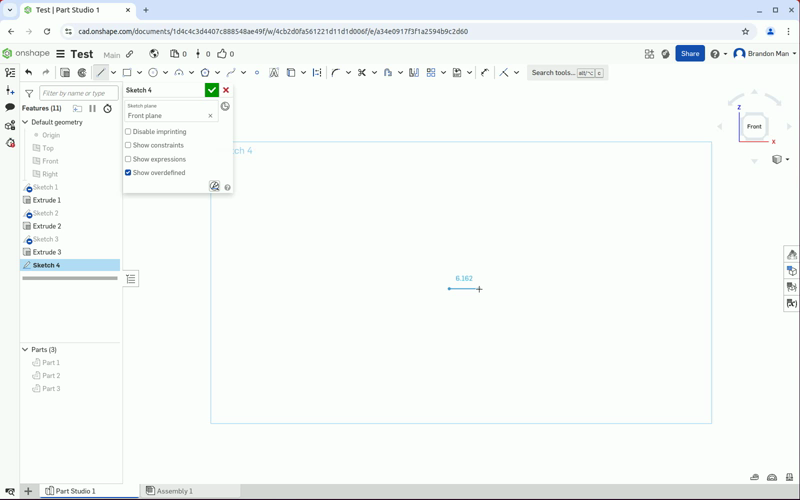
mouse_move(473, 288)
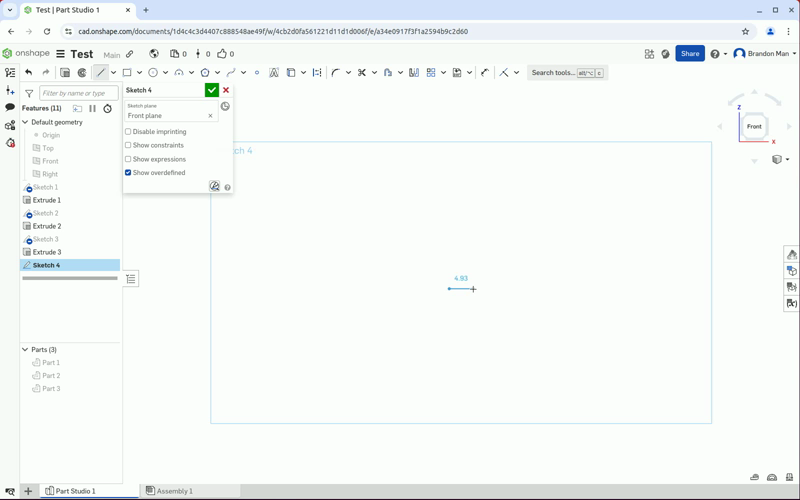
click(473, 288)
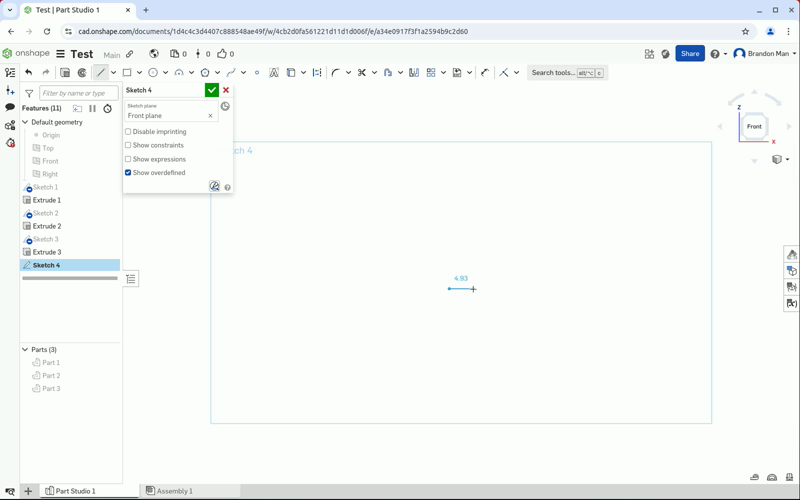
key_up(shift)
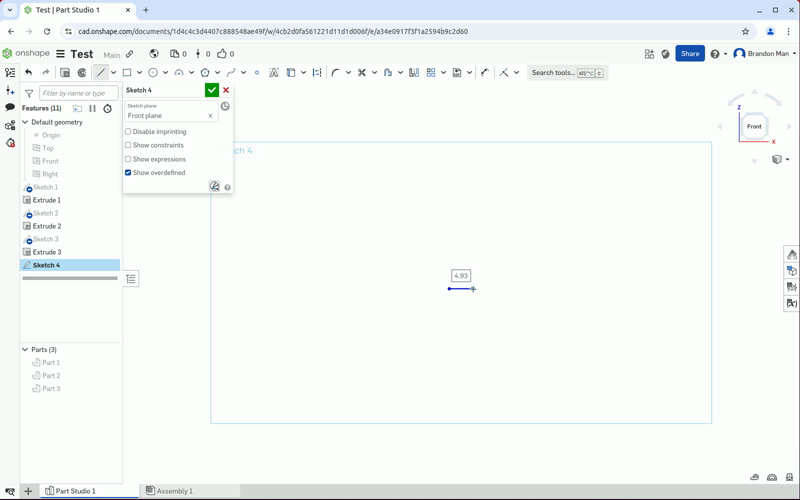
key_down(shift)
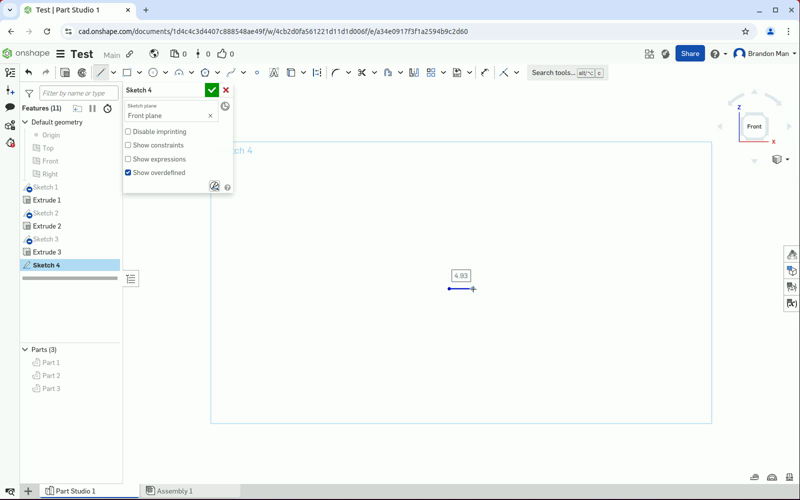
mouse_move(503, 288)
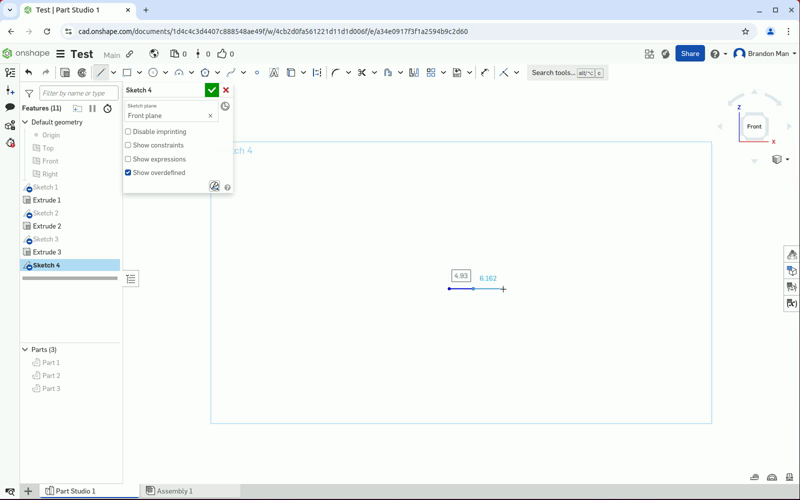
mouse_move(473, 275)
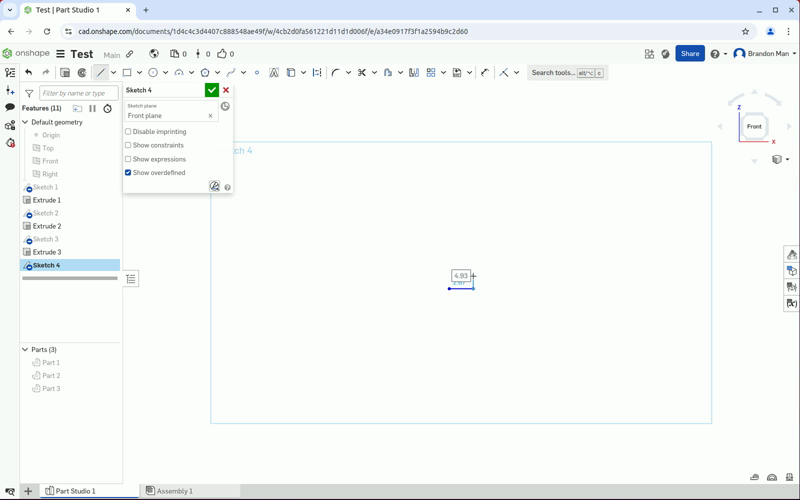
click(473, 275)
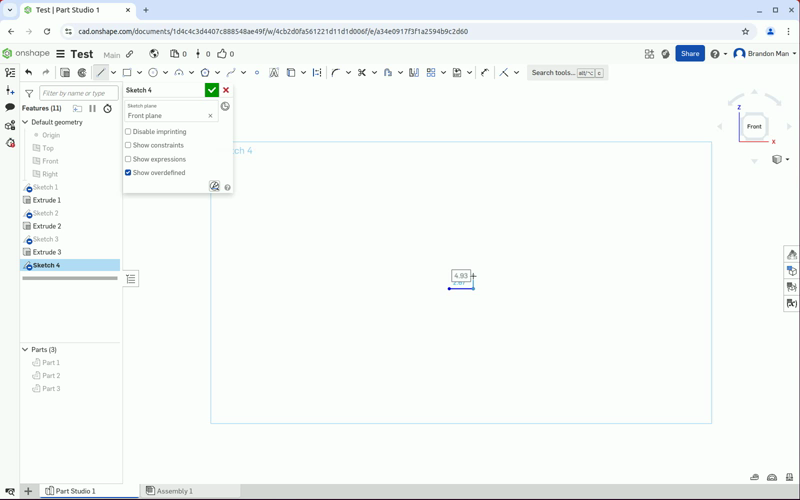
key_up(shift)
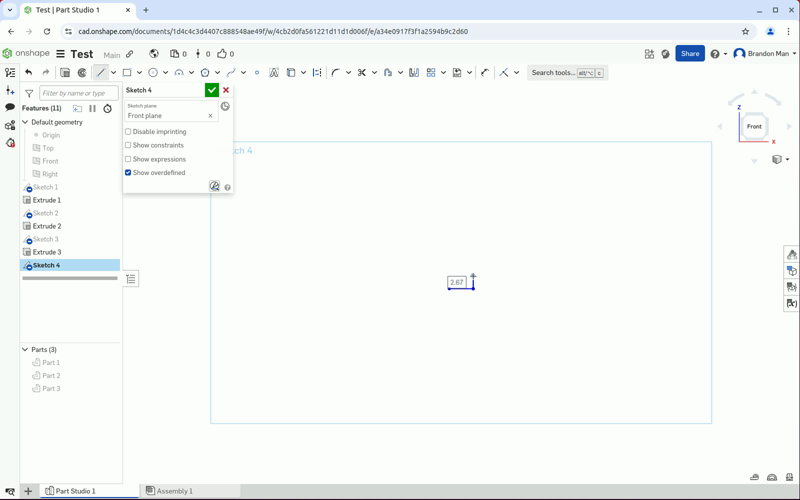
key_down(shift)
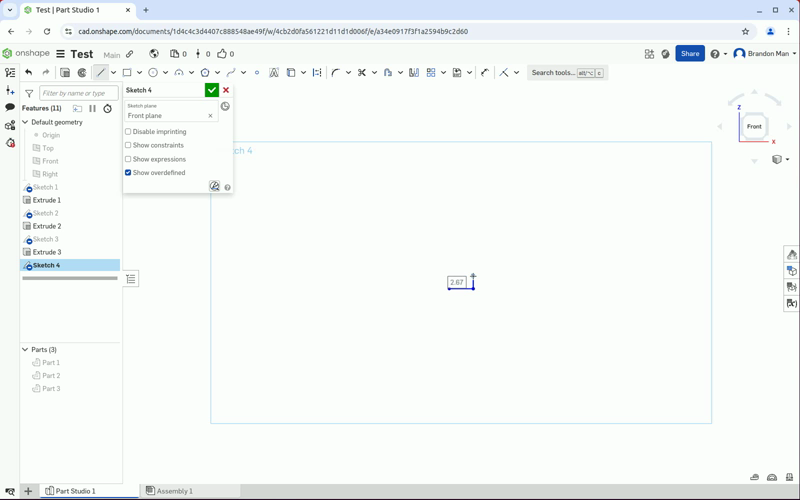
mouse_move(503, 275)
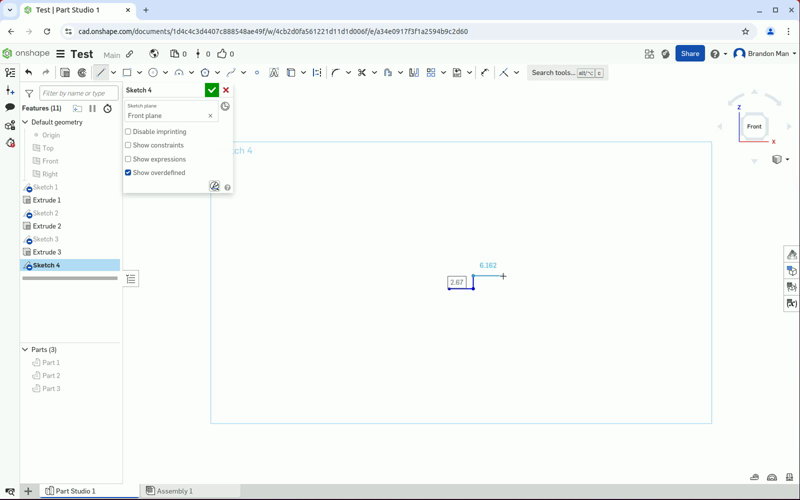
mouse_move(449, 275)
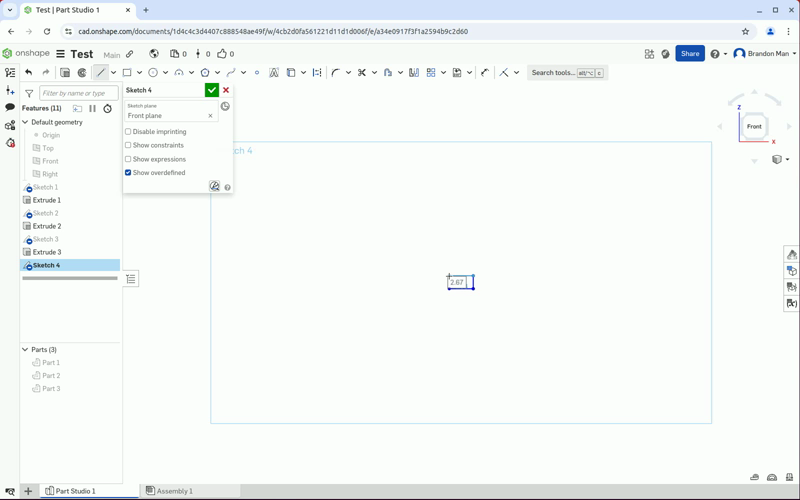
click(449, 275)
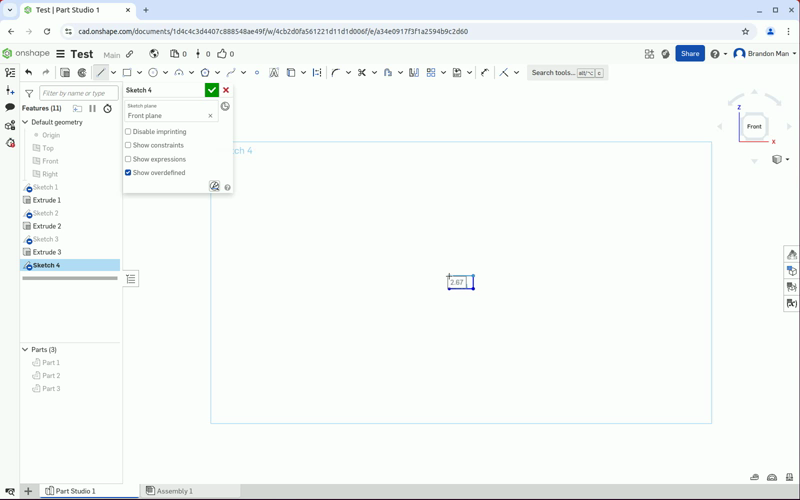
key_up(shift)
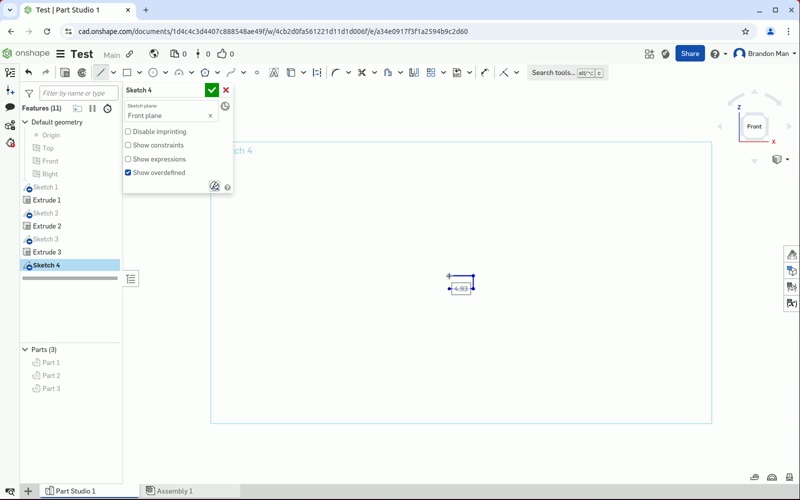
mouse_move(479, 275)
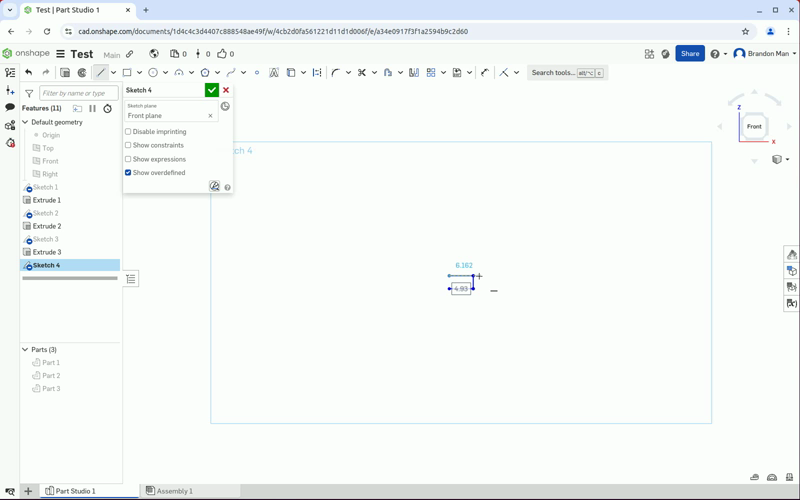
key_down(shift)
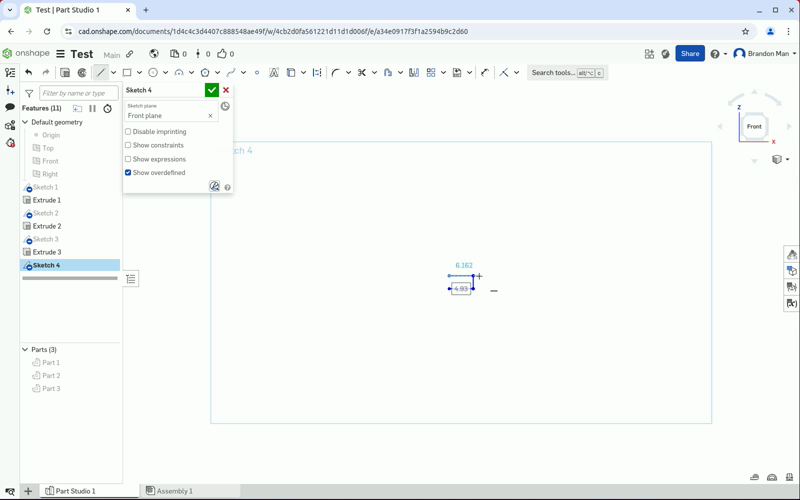
mouse_move(449, 288)
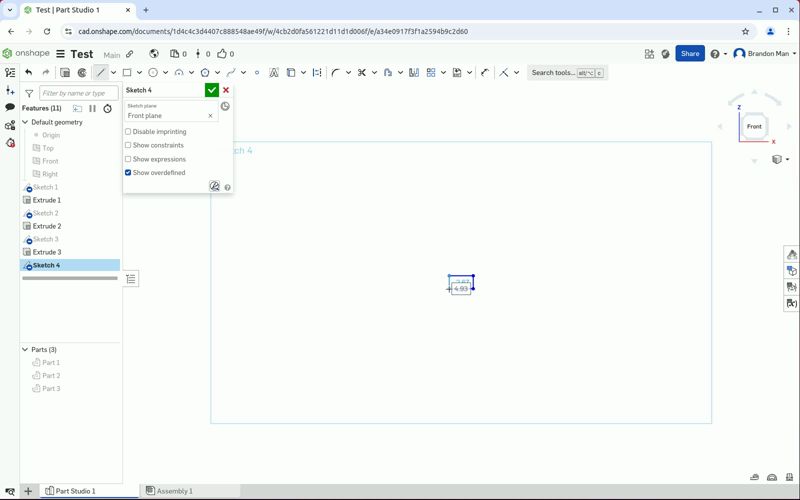
key_up(shift)
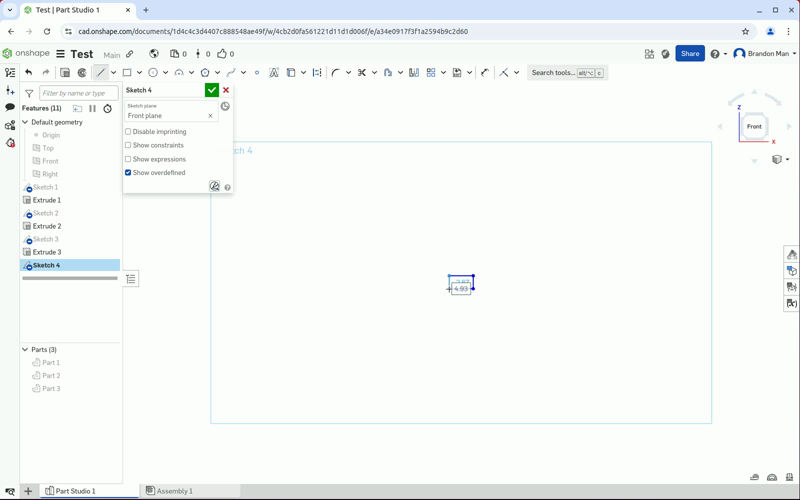
click(449, 288)
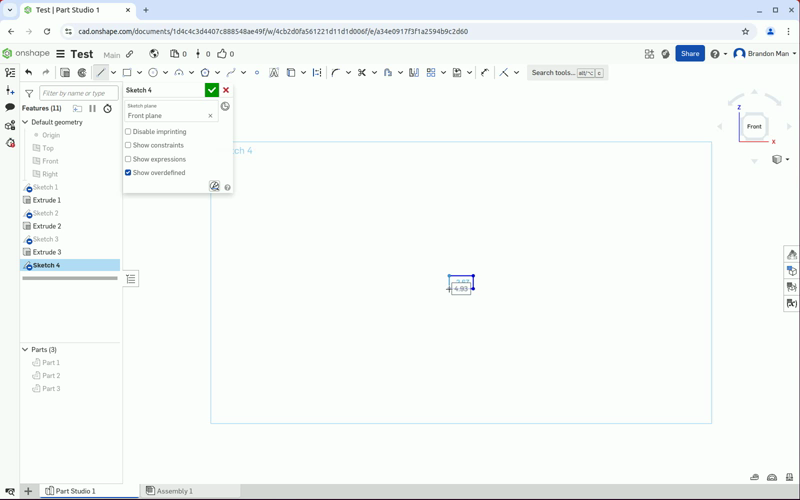
key(esc)
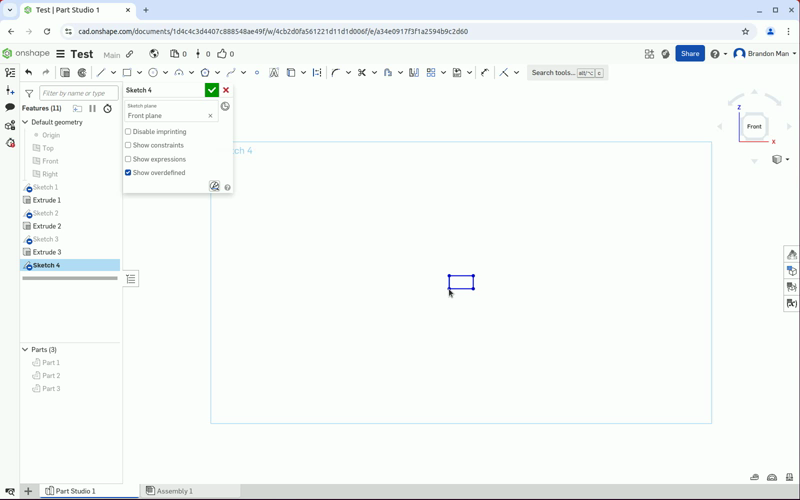
mouse_move(453, 283)
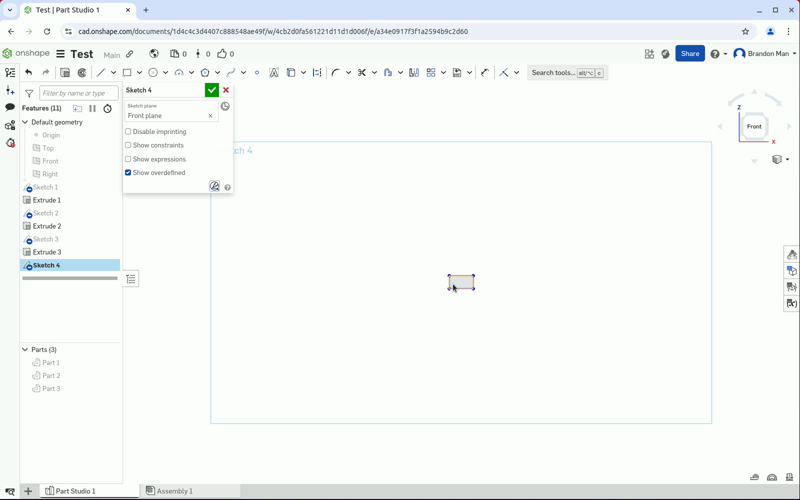
scroll(6)
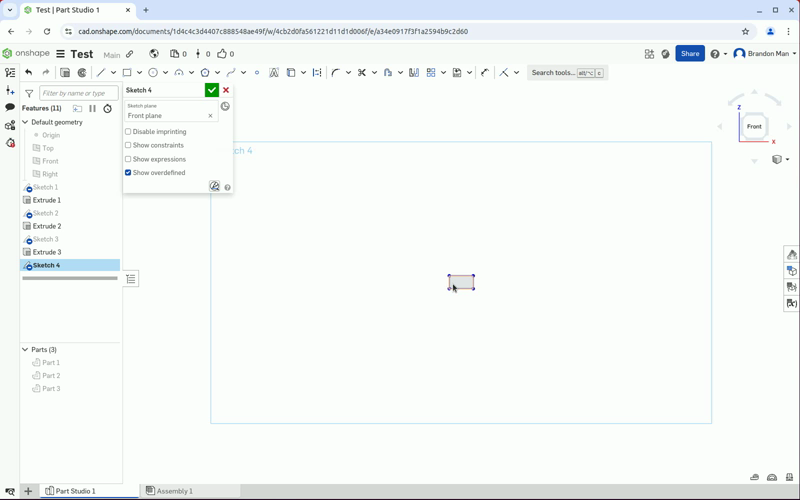
scroll(6)
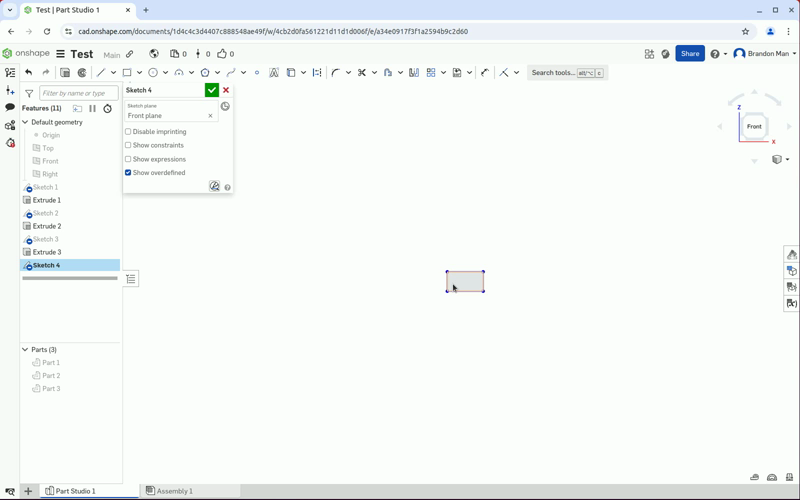
scroll(6)
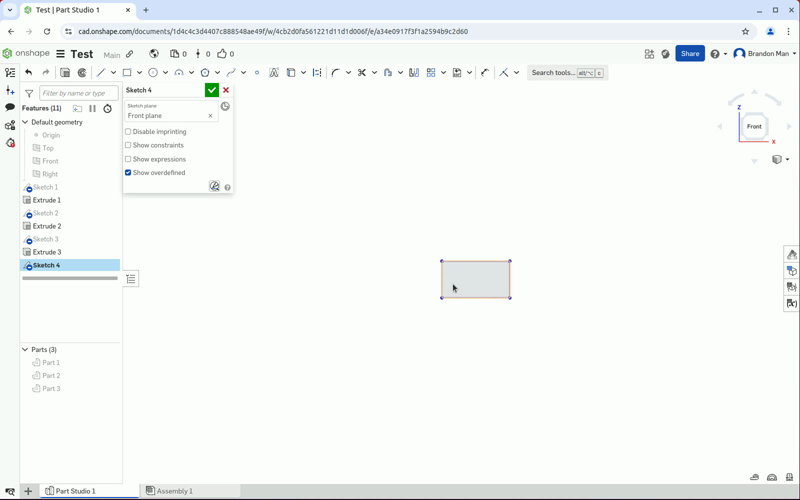
scroll(6)
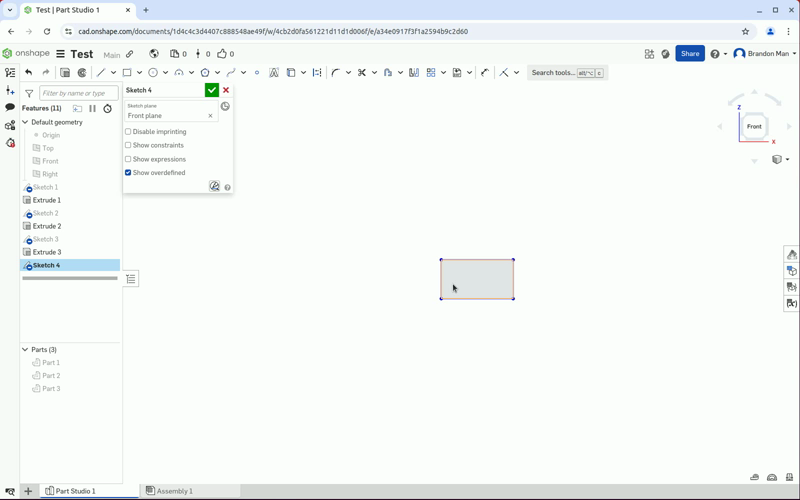
scroll(6)
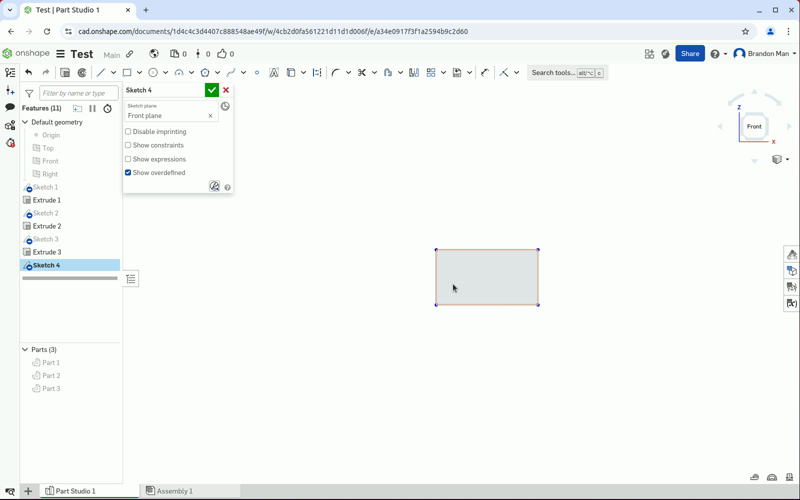
scroll(6)
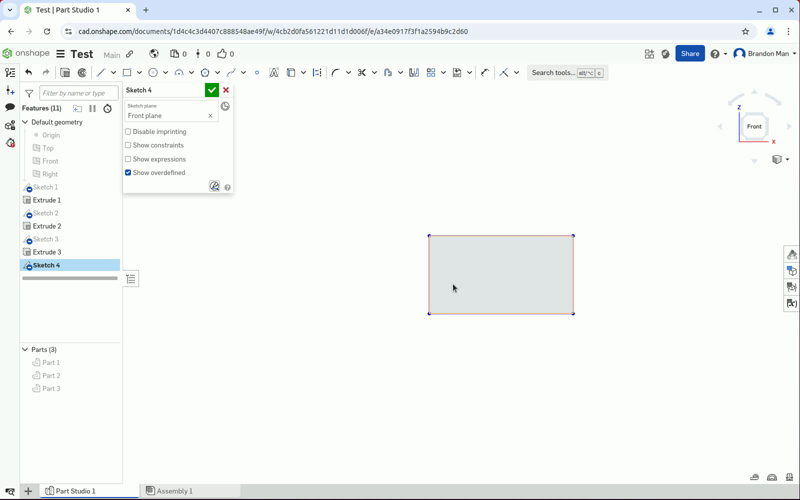
scroll(6)
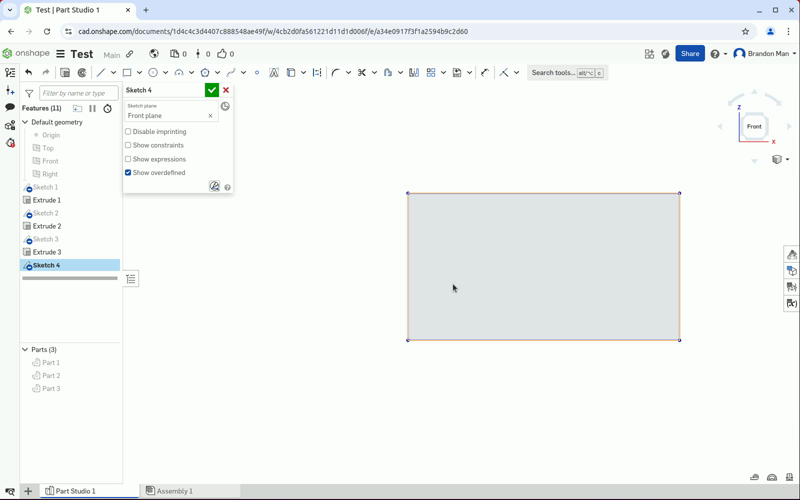
click(453, 283)
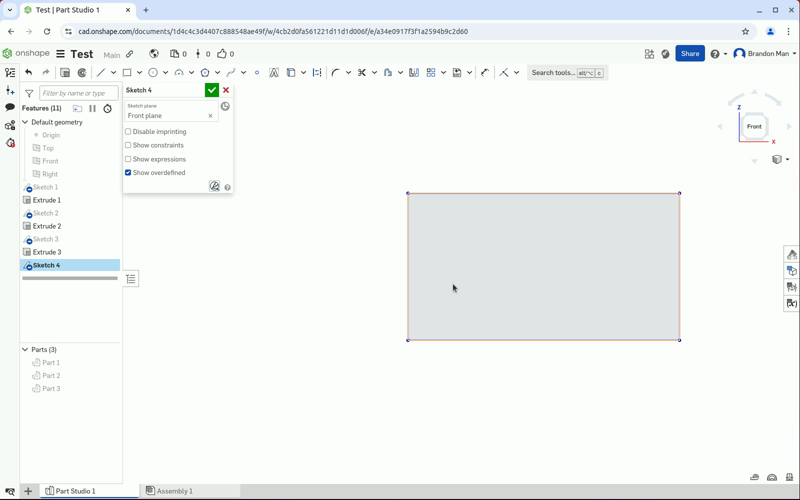
scroll(-6)
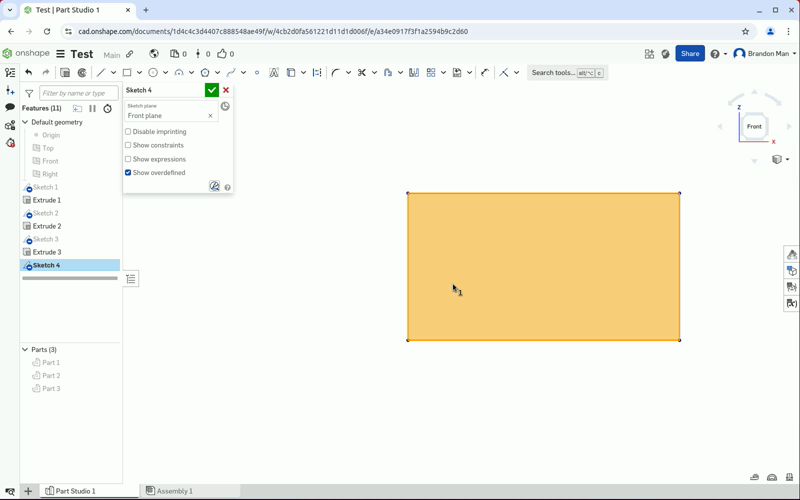
scroll(-6)
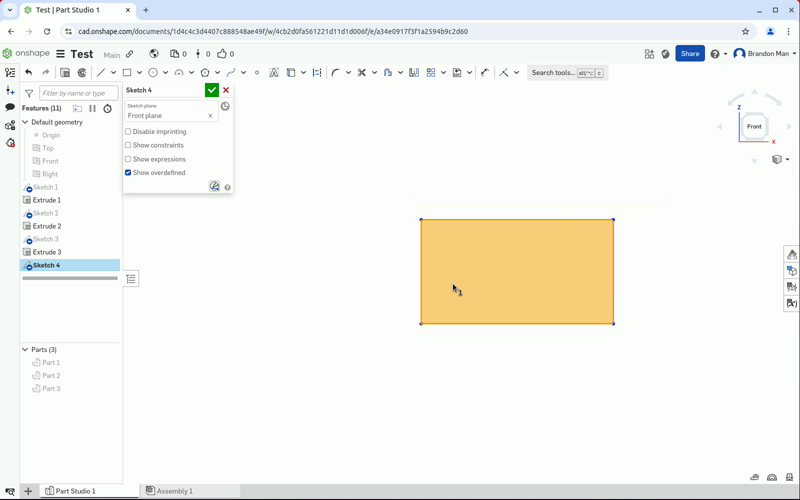
scroll(-6)
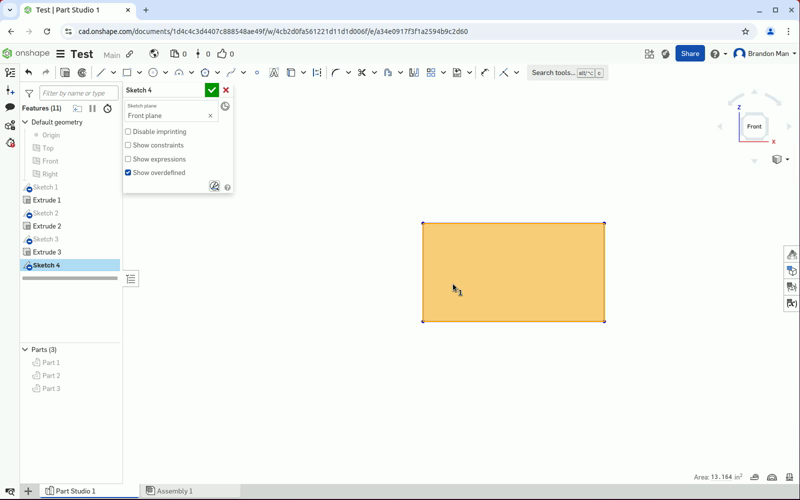
scroll(-6)
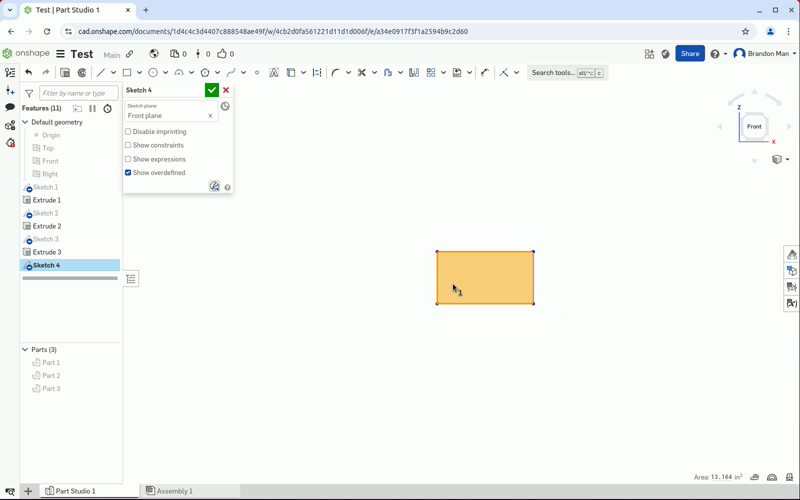
scroll(-6)
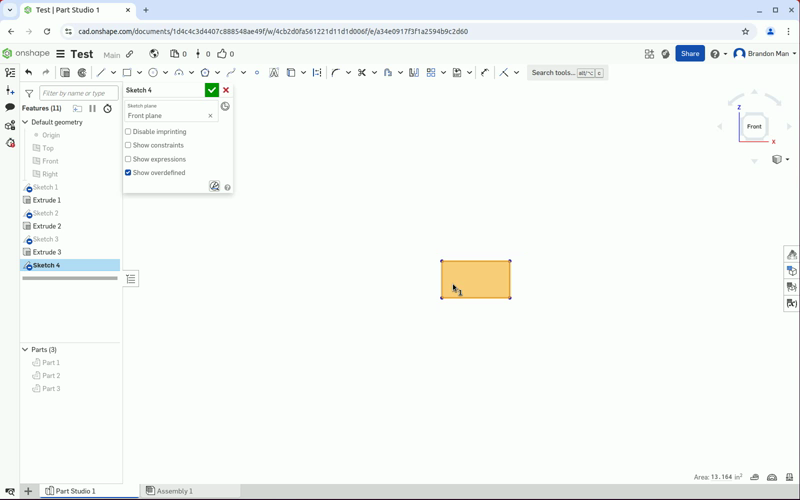
scroll(-6)
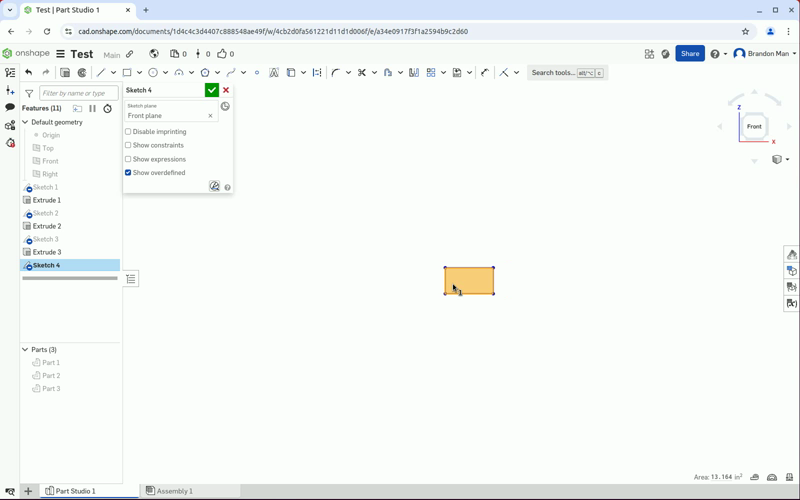
scroll(-6)
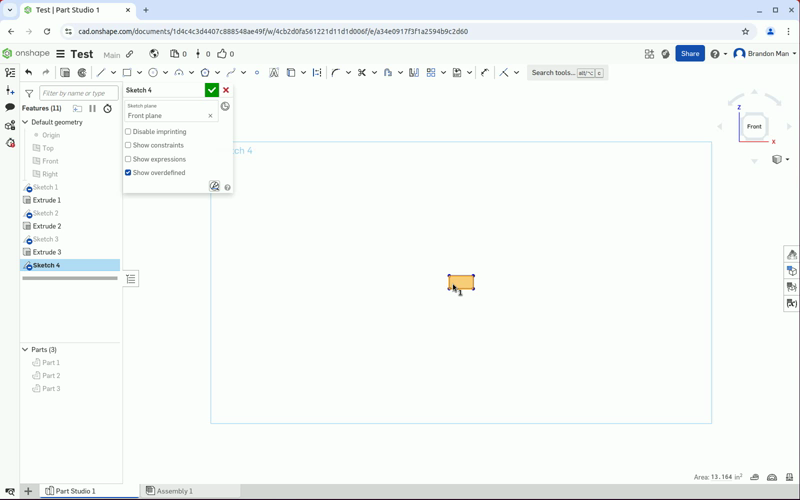
mouse_move(73, 352)
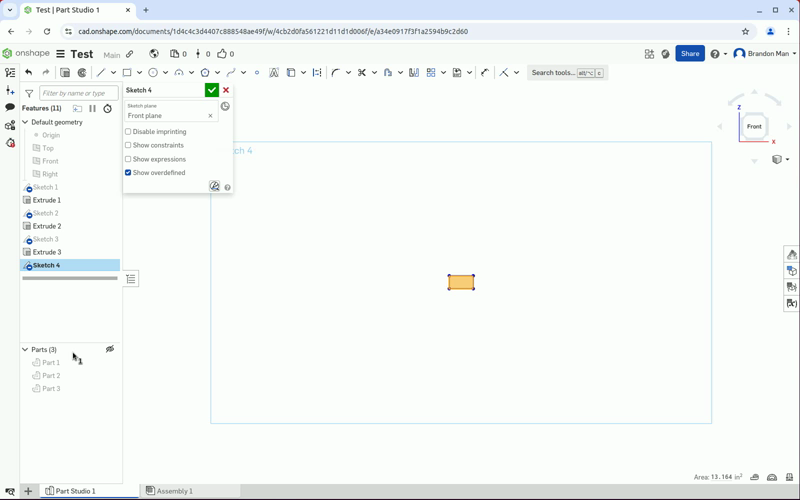
key(shift+y)
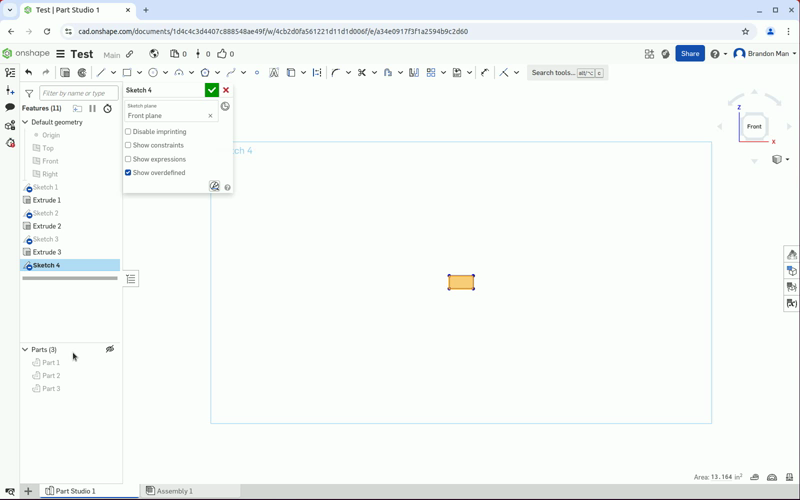
key(shift+e)
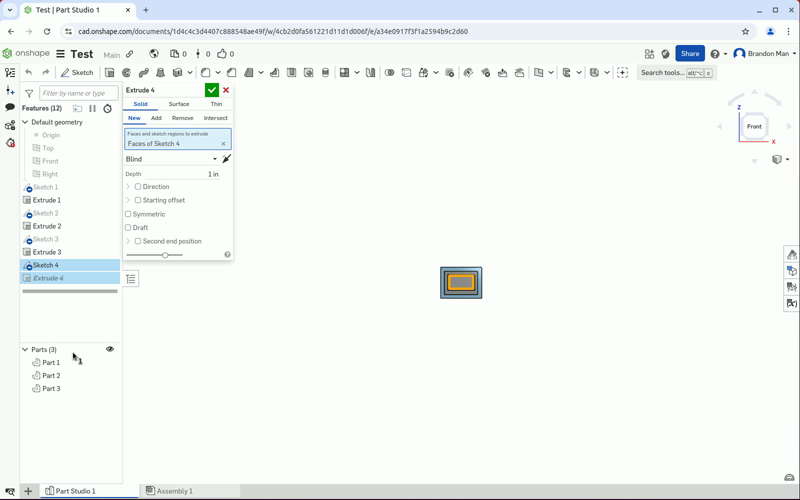
mouse_move(143, 106)
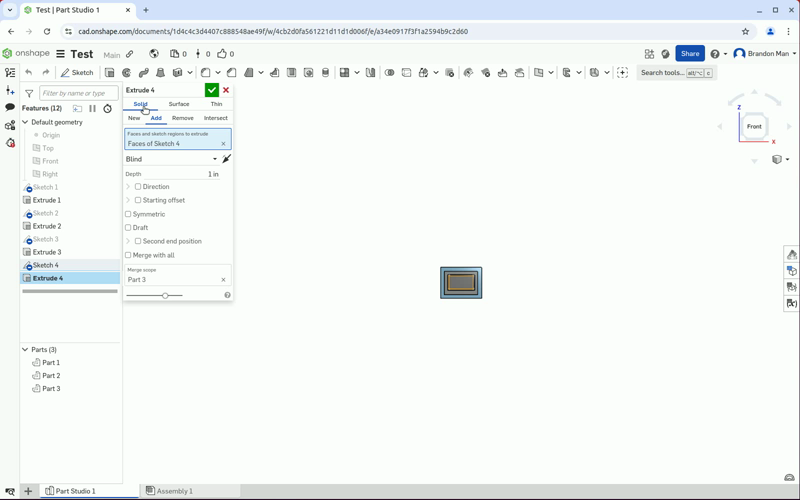
click(143, 106)
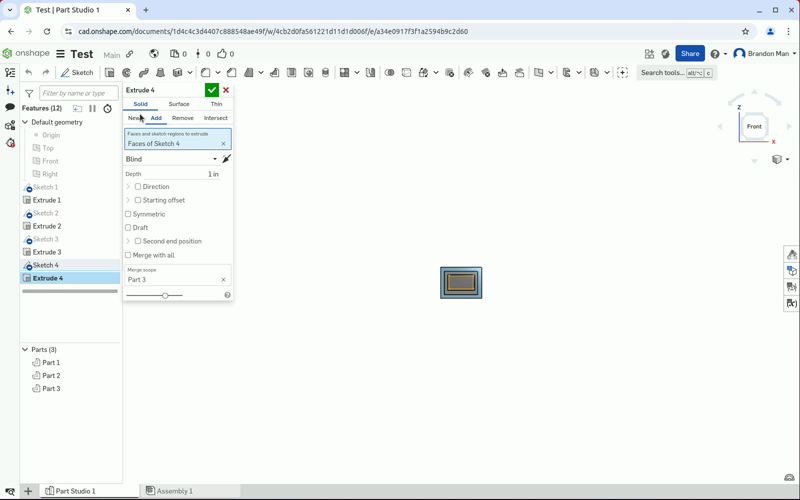
mouse_move(137, 120)
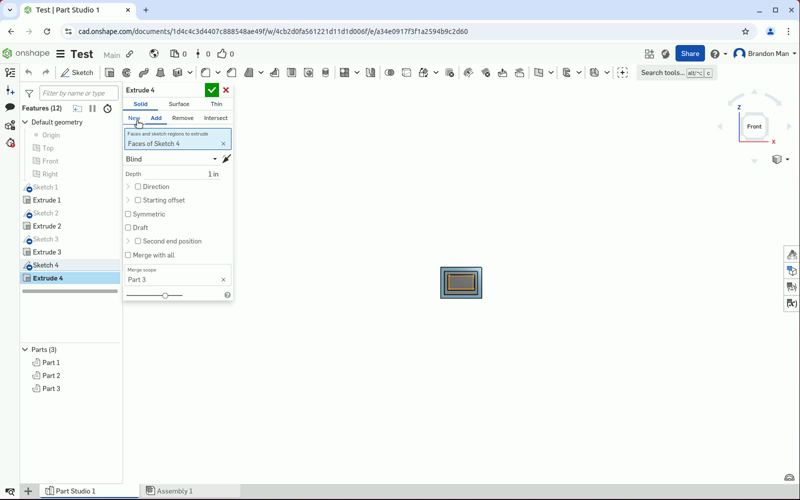
click(137, 120)
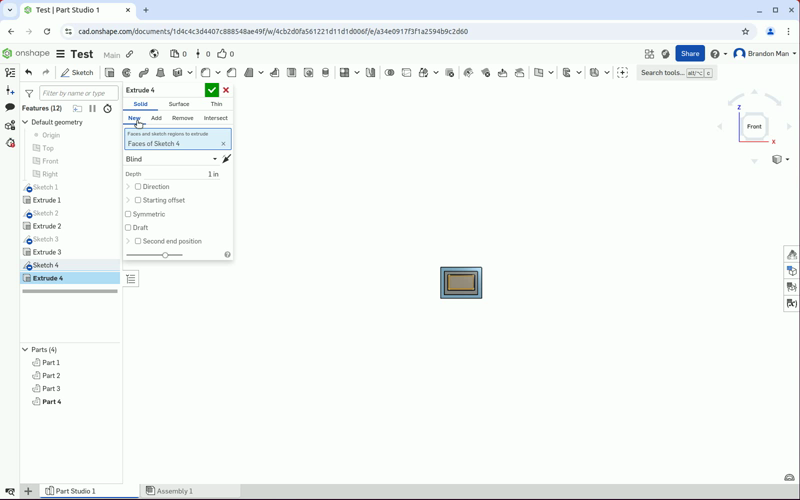
key(tab, 4)
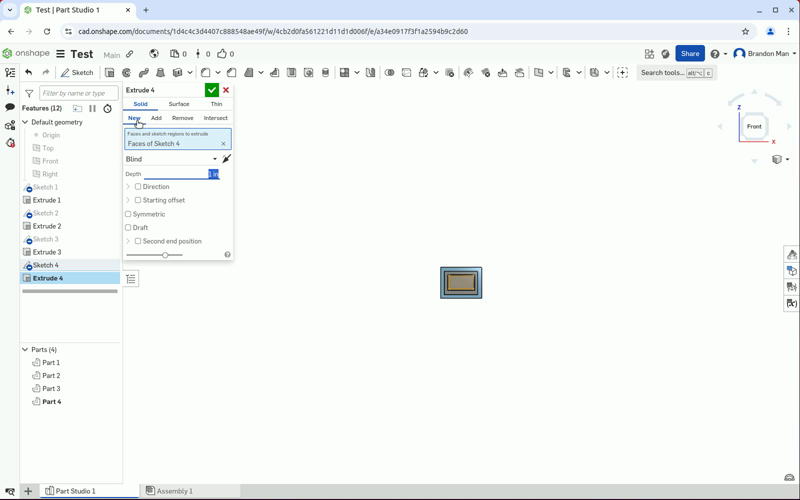
text(23.108)
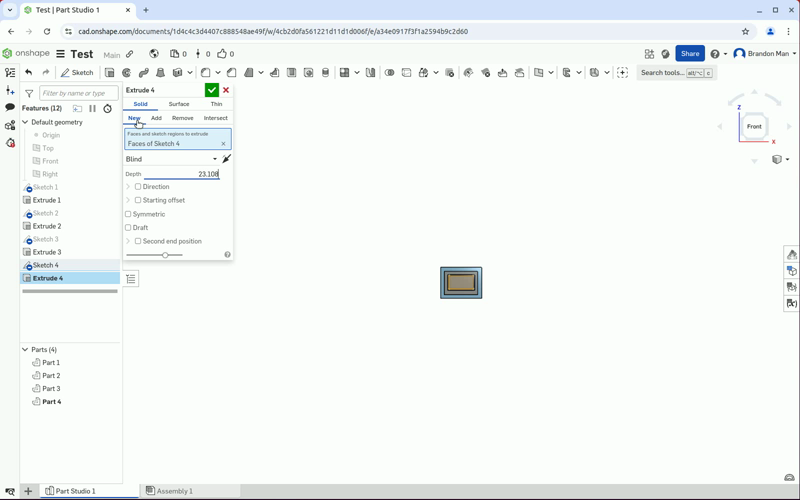
key(enter)
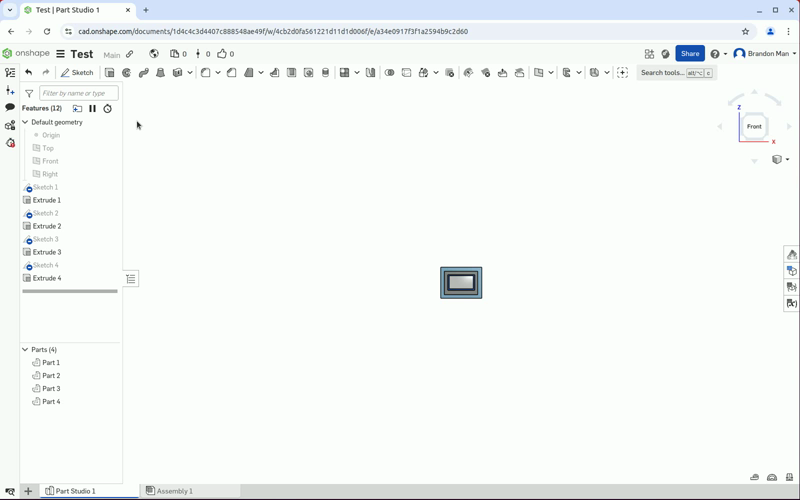
key(shift+h)
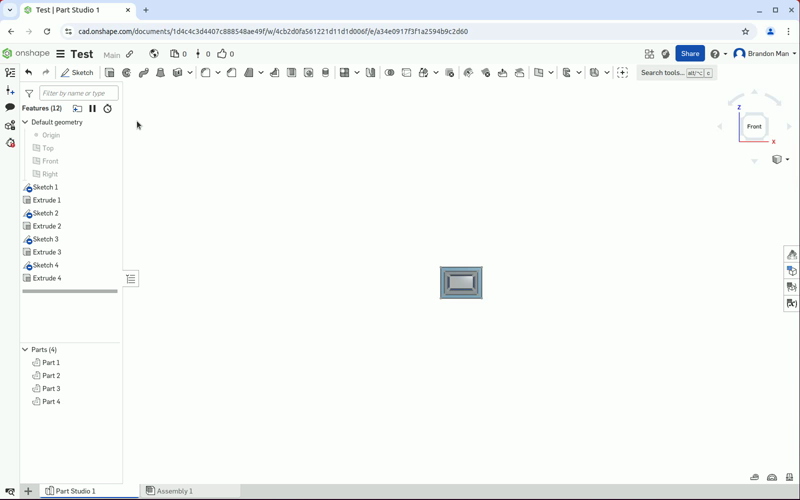
key(shift+h)
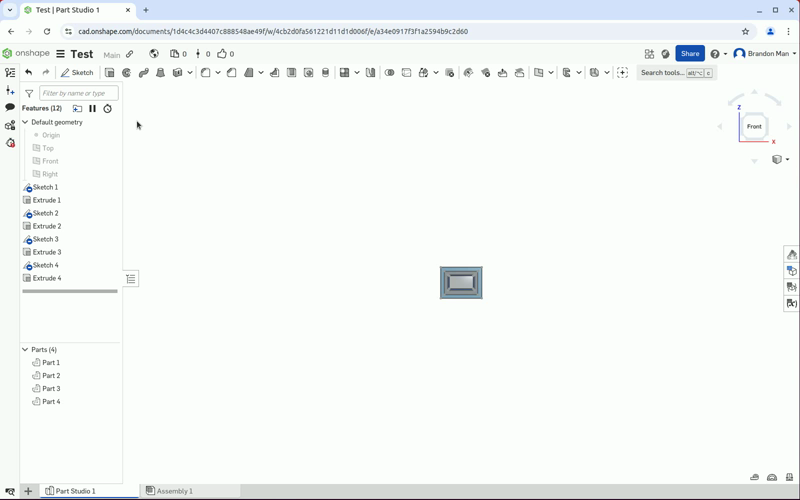
key(shift+7)
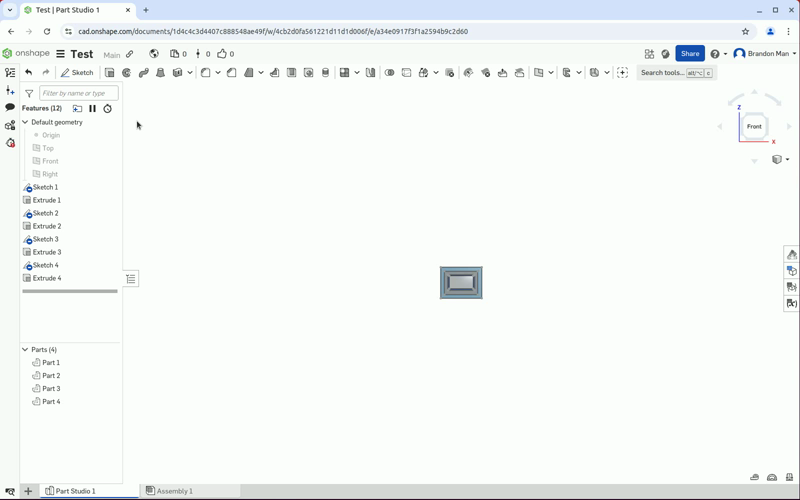
key(left, 2)
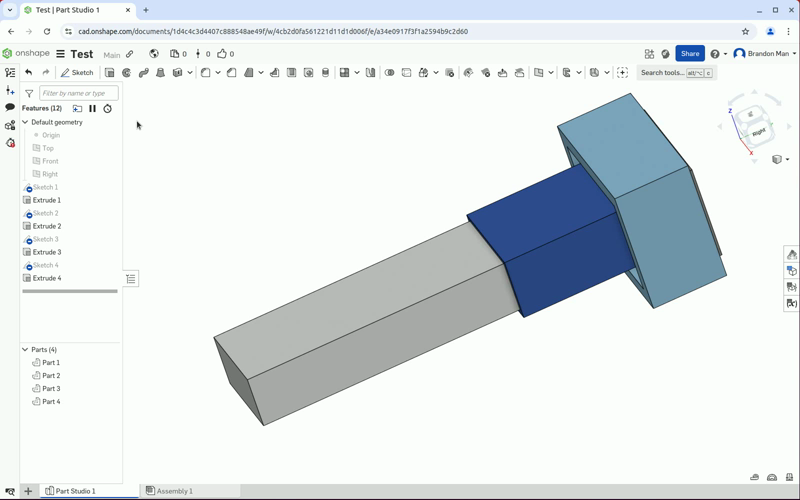
key(down, 2)
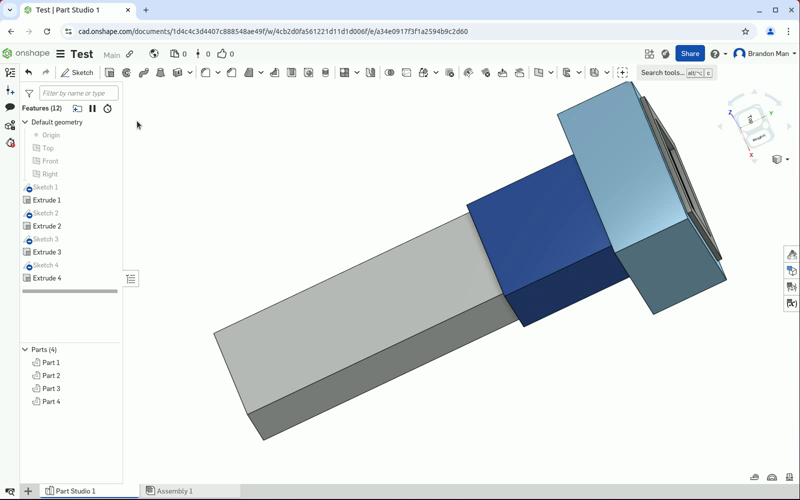
key(up, 2)
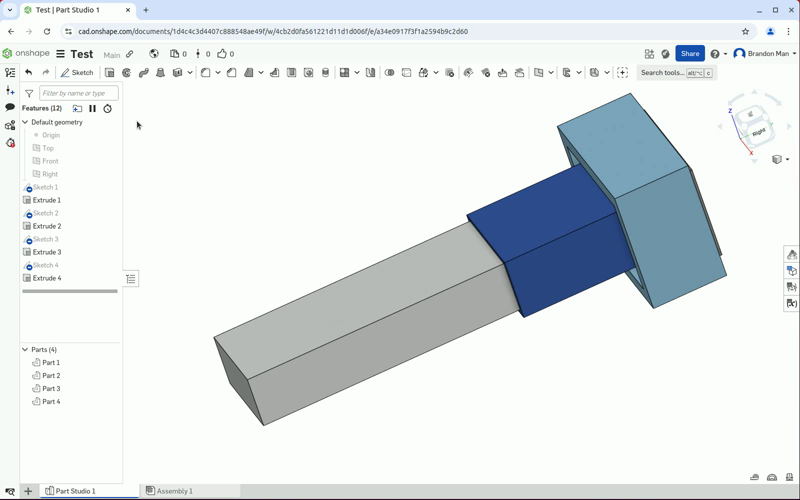
key(right, 2)
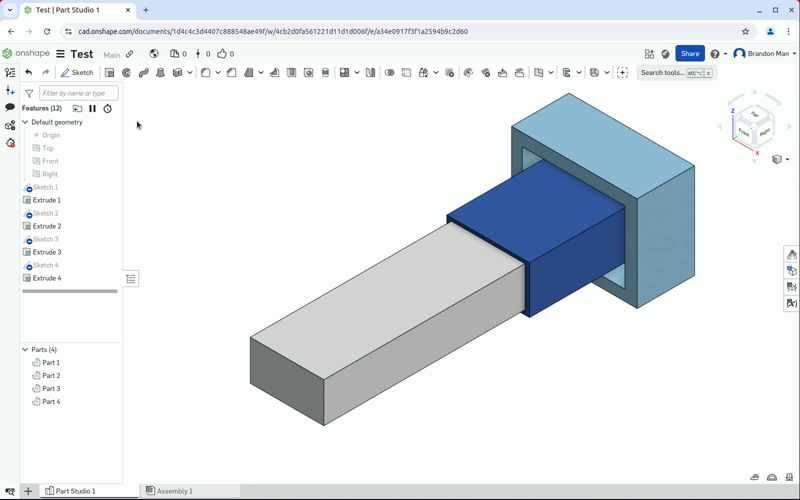
mouse_move(73, 189)
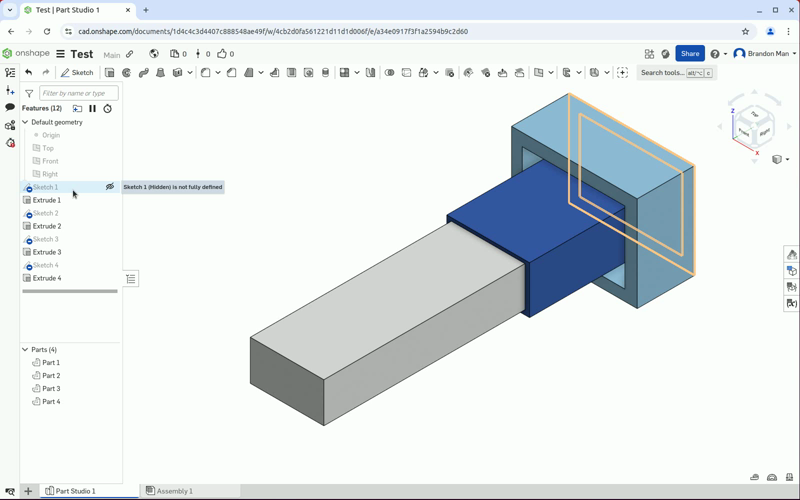
click(73, 189)